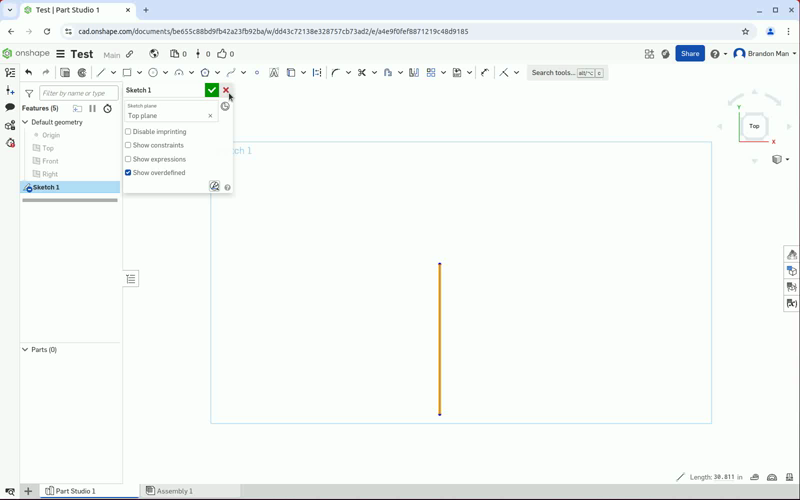
key(shift+h)
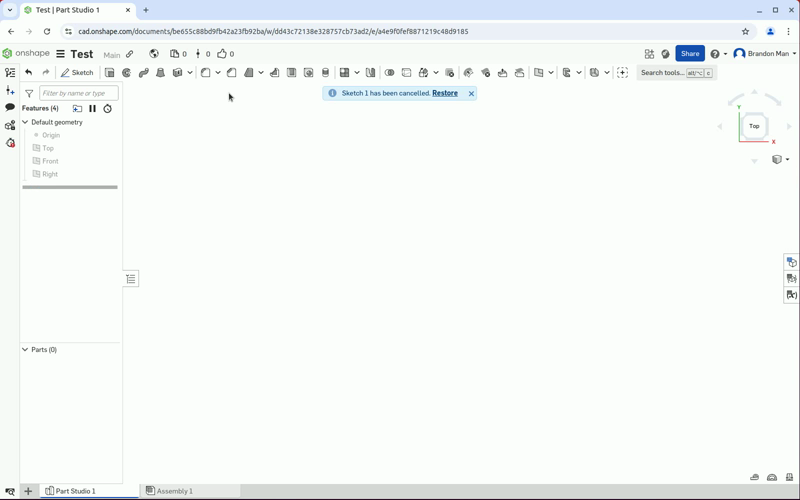
mouse_move(73, 352)
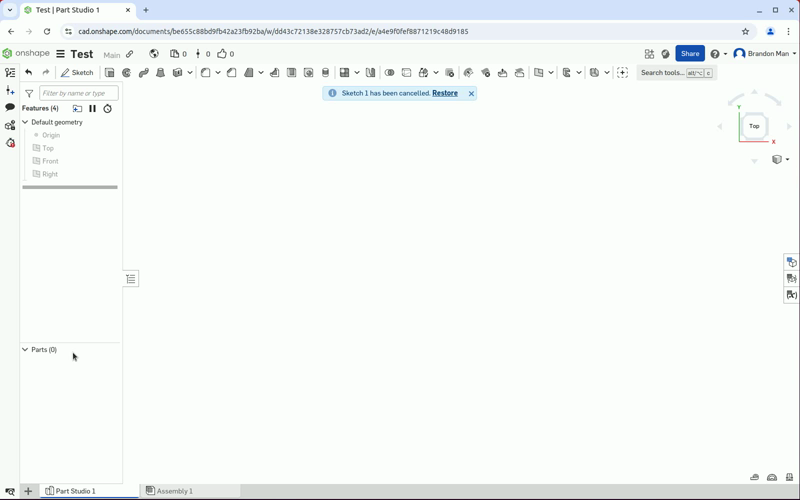
key(y)
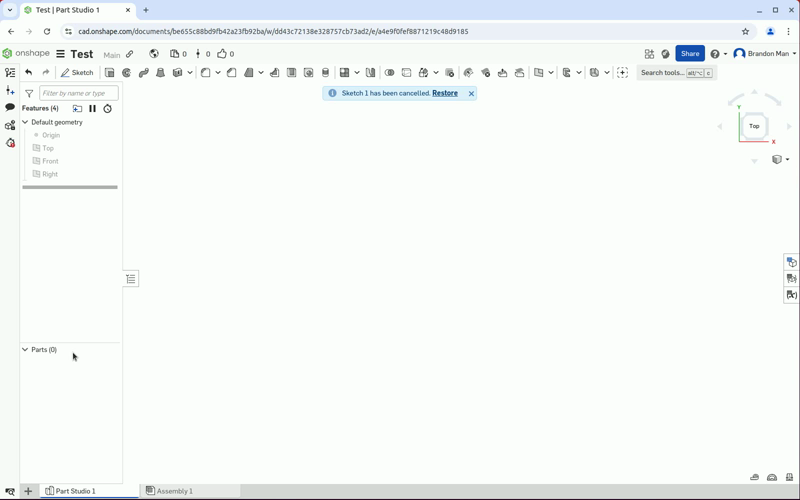
key(shift+p)
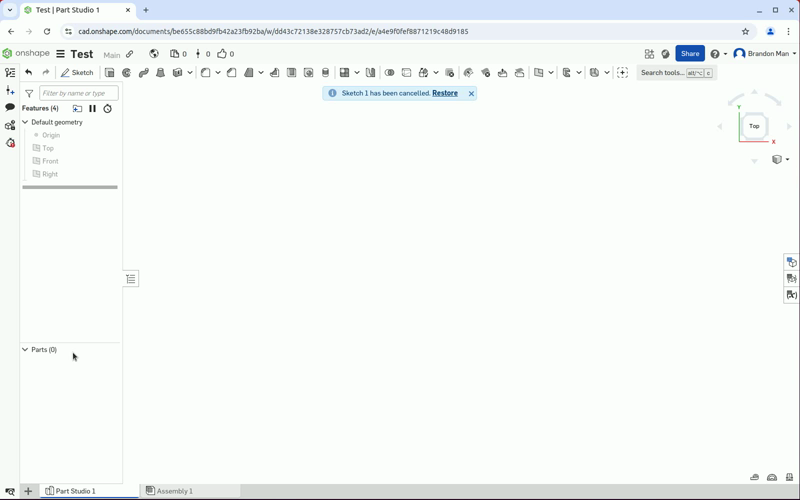
key(space)
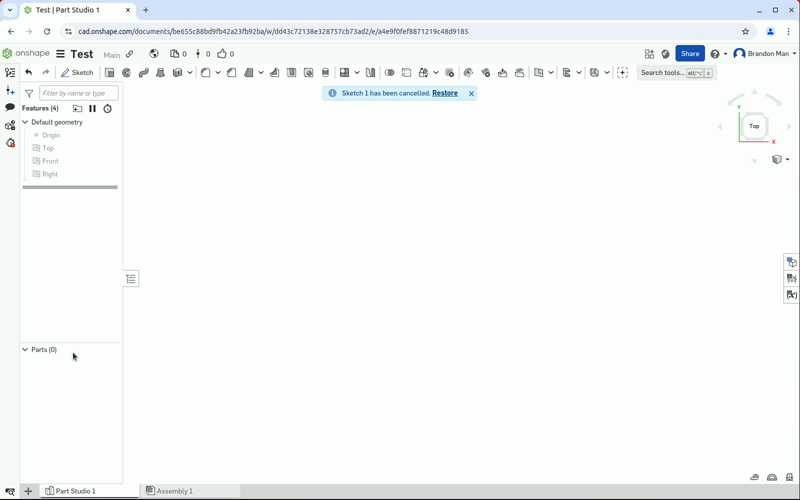
key_down(shift)
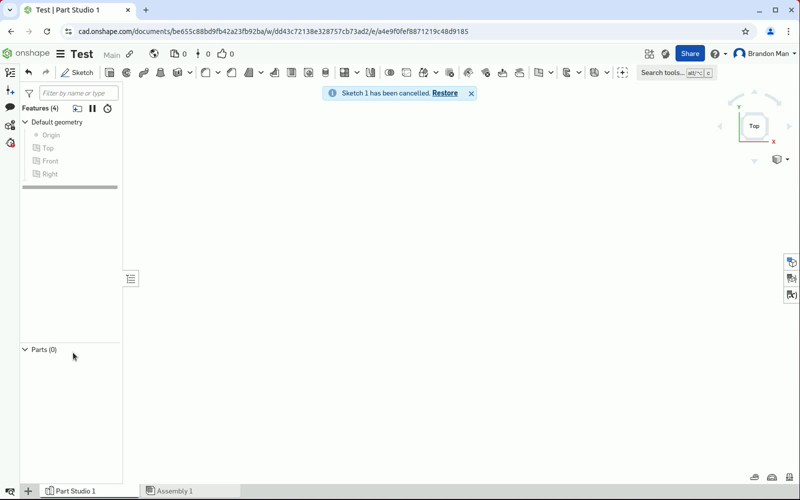
key(up)
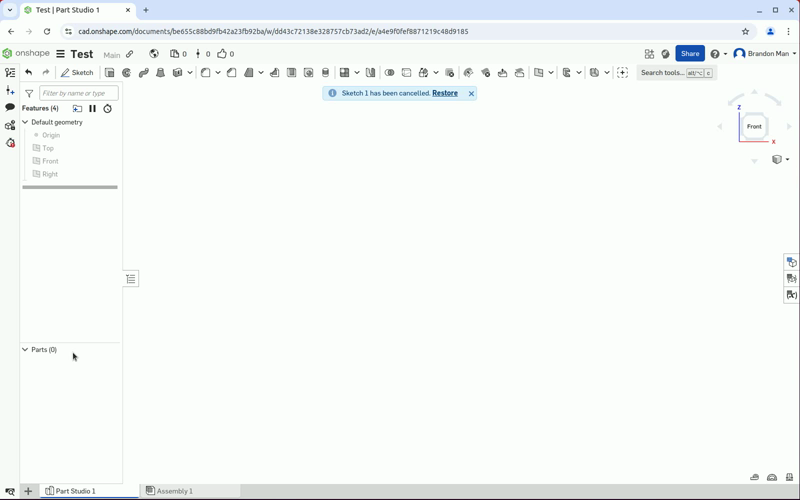
key_up(shift)
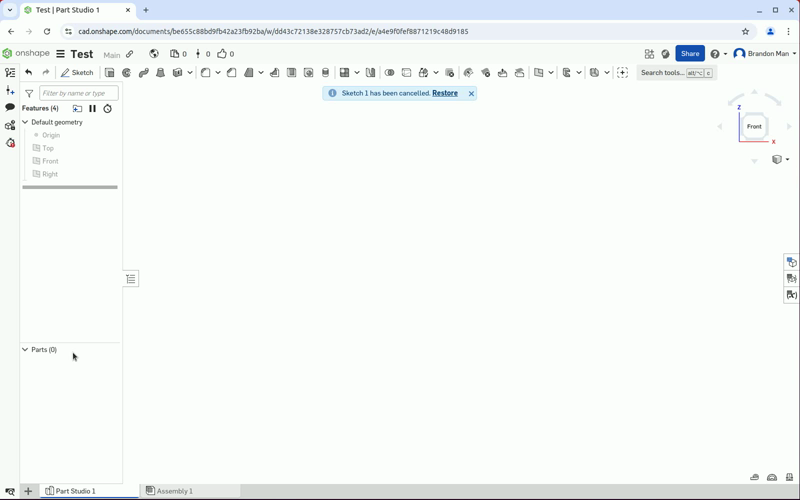
mouse_move(73, 352)
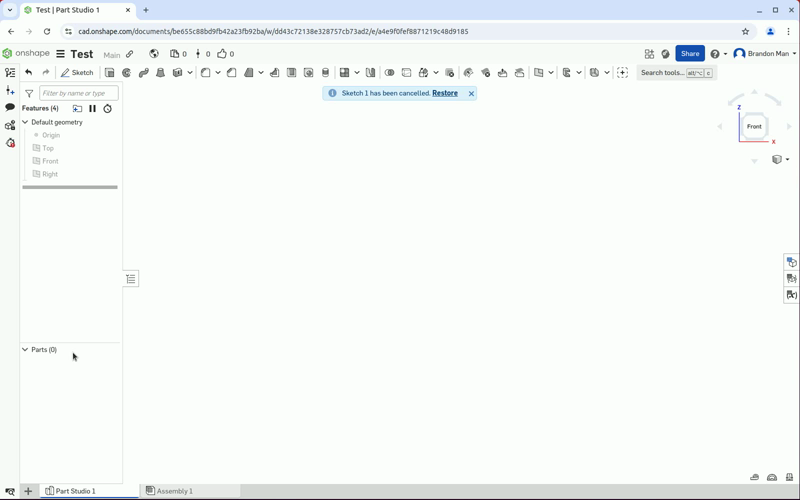
key(shift+y)
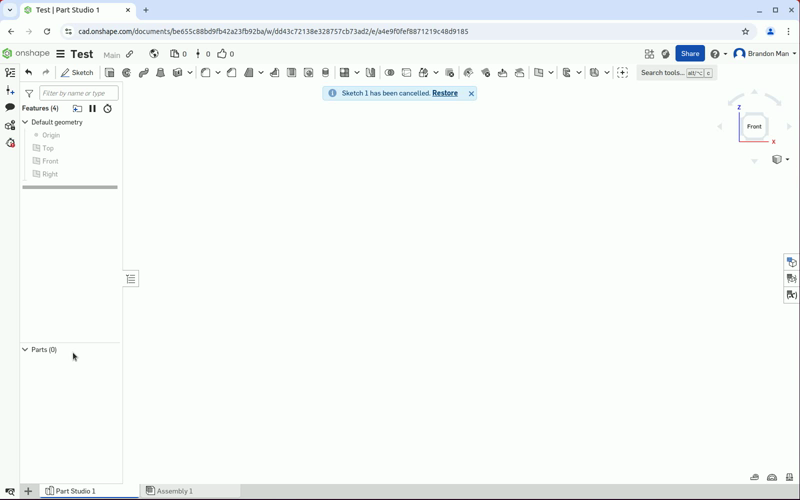
key(shift+s)
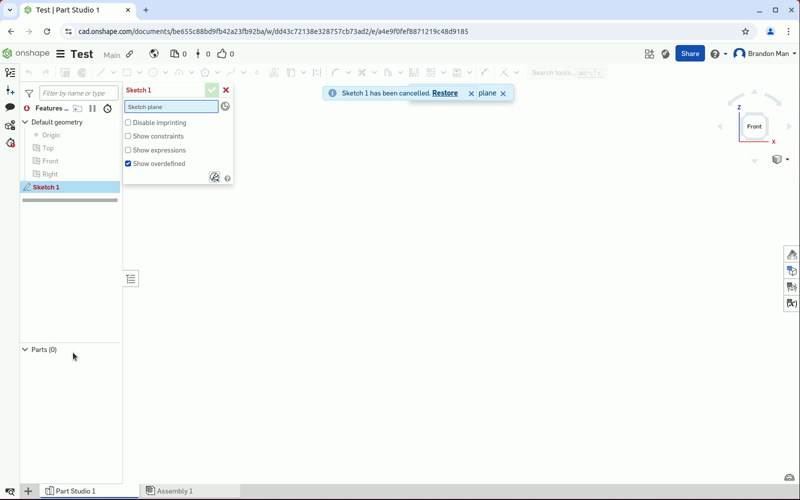
mouse_move(73, 163)
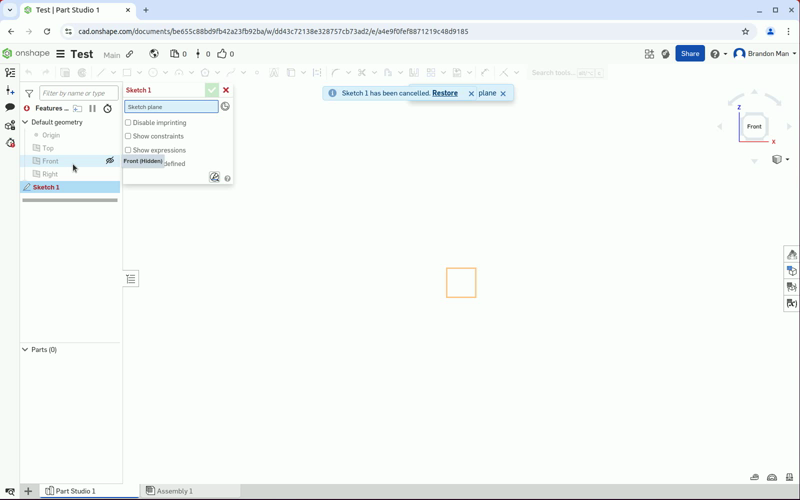
click(73, 163)
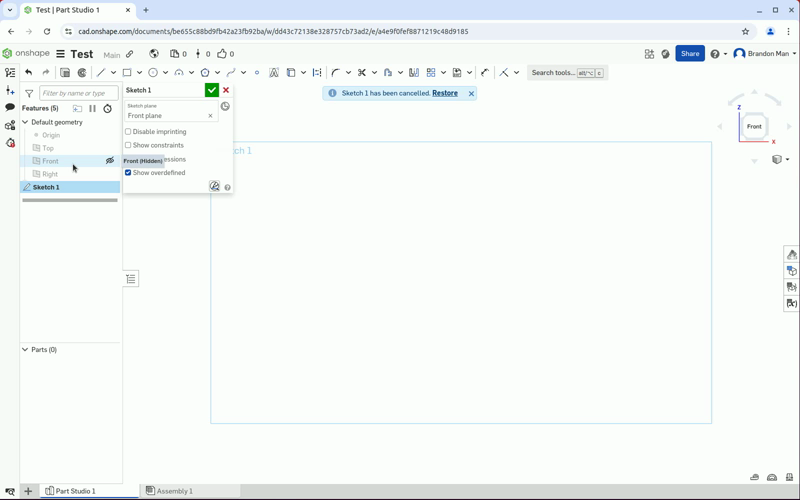
mouse_move(73, 352)
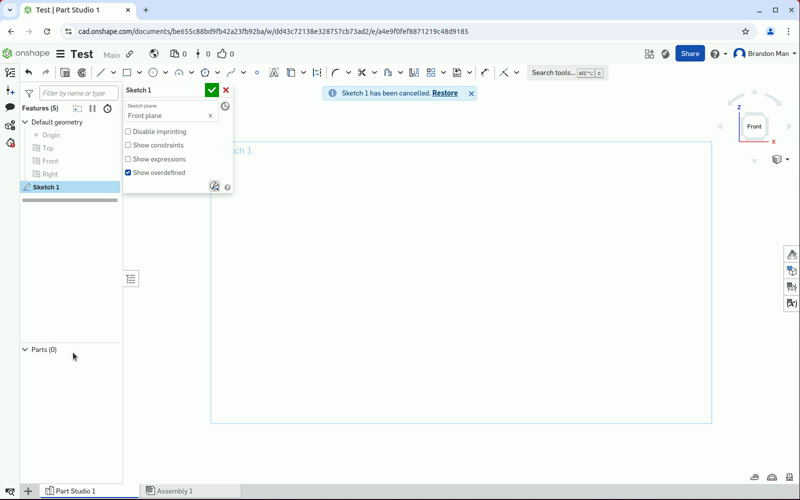
key(y)
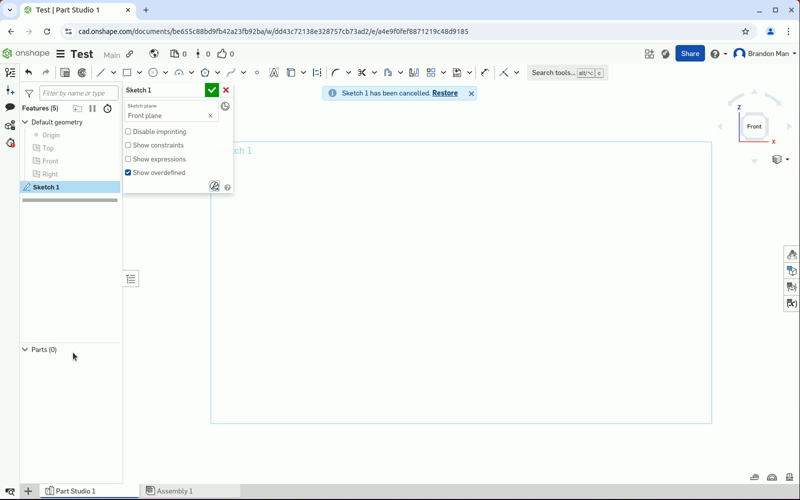
key(l)
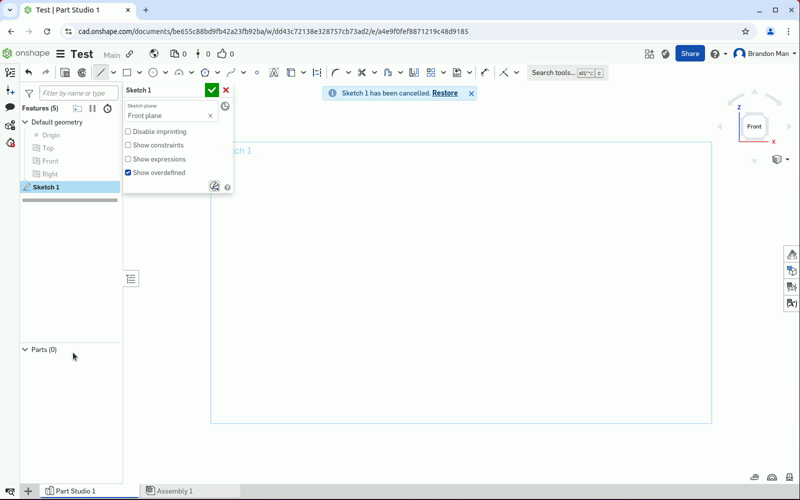
key_down(shift)
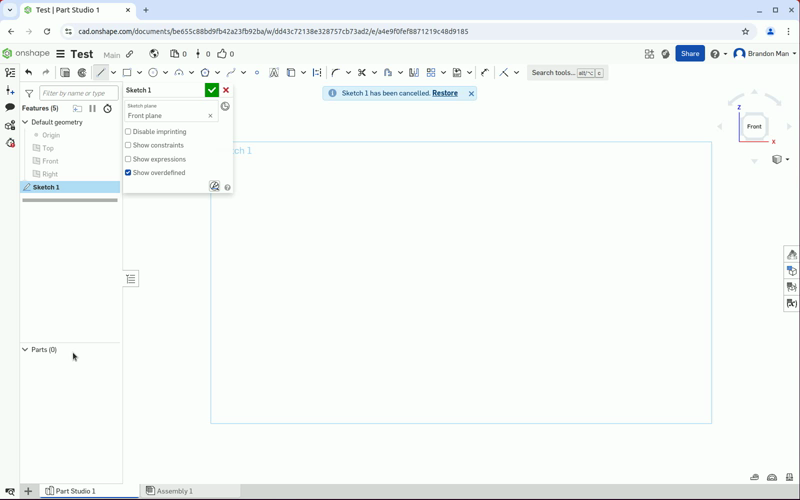
mouse_move(441, 207)
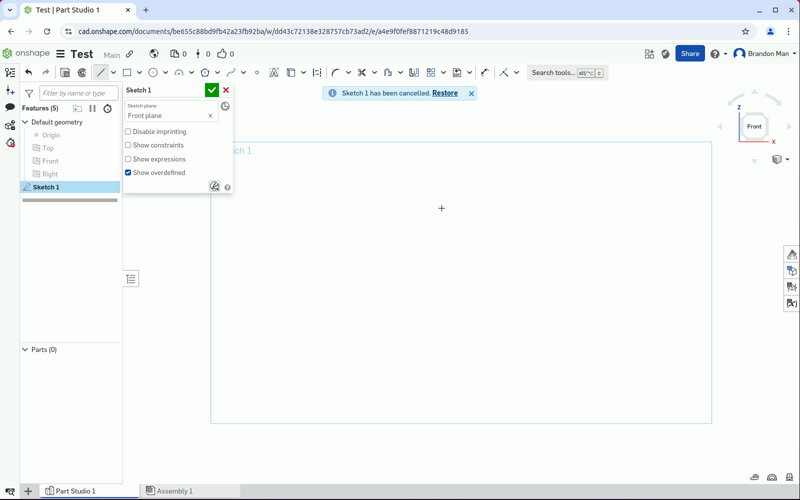
click(441, 207)
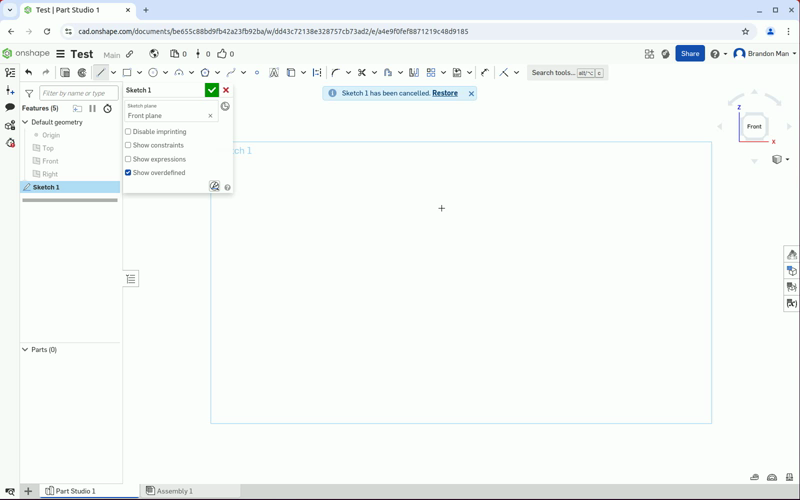
key_up(shift)
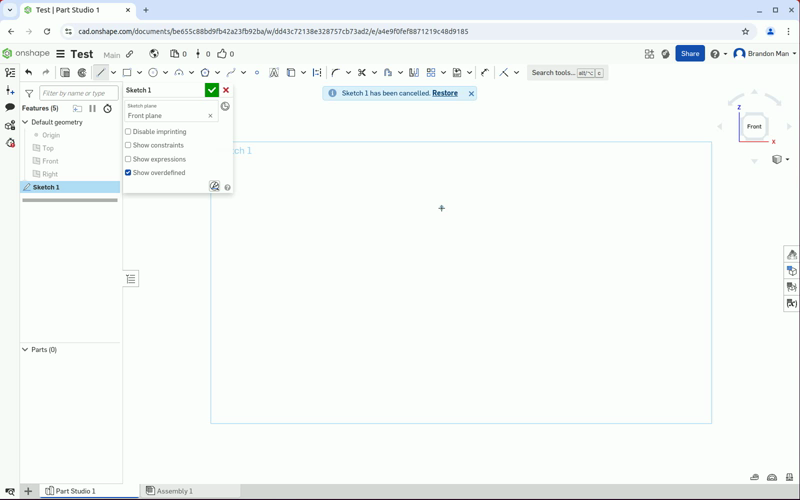
key_down(shift)
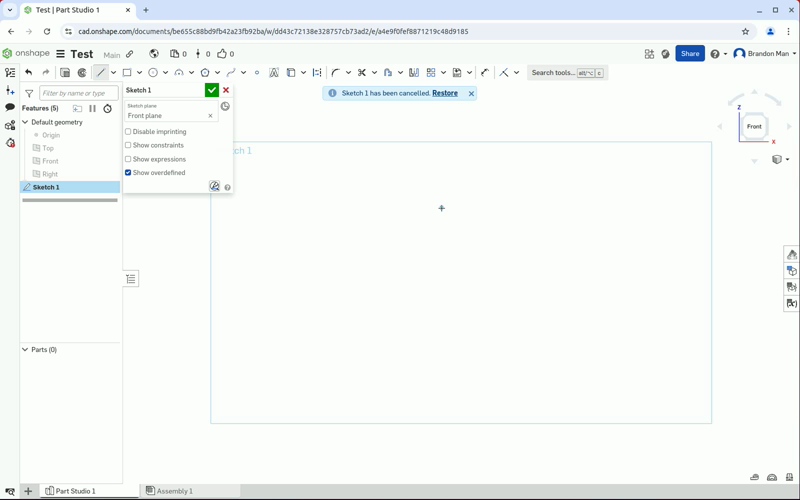
mouse_move(471, 207)
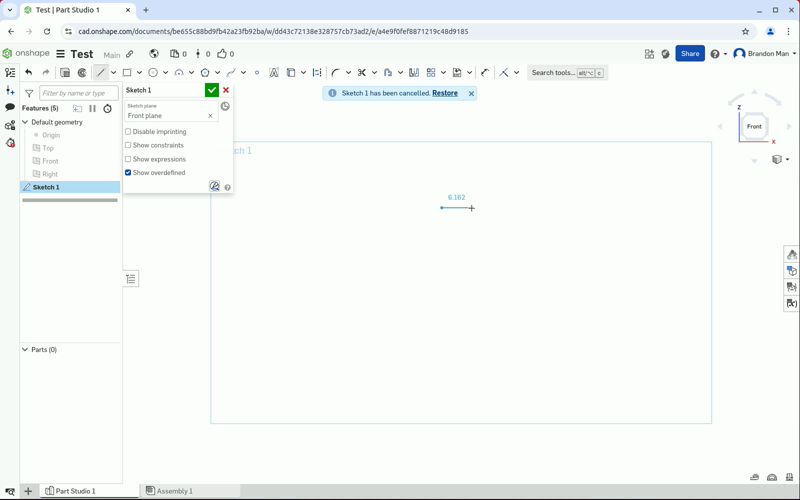
mouse_move(480, 207)
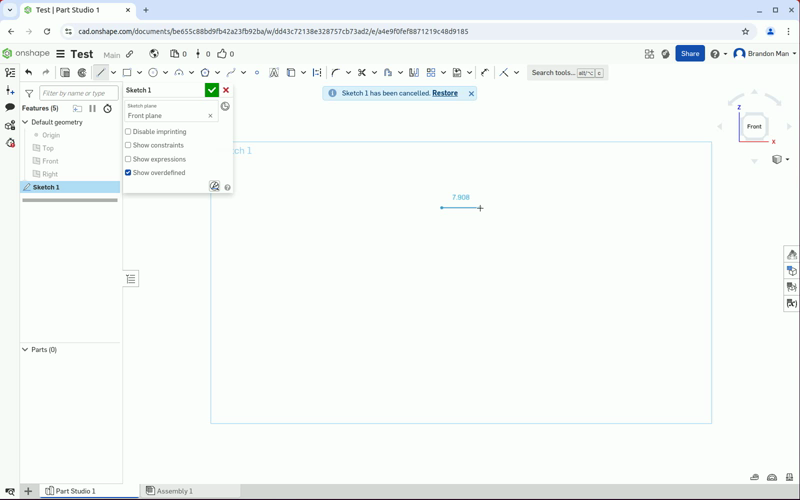
click(480, 207)
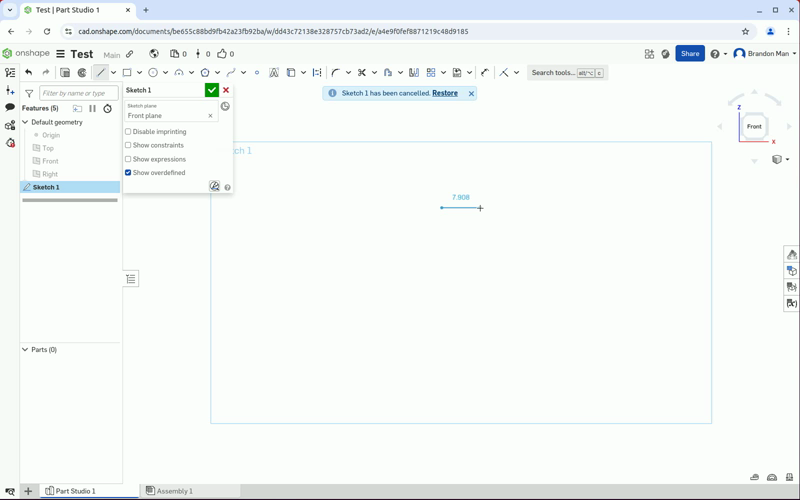
key_up(shift)
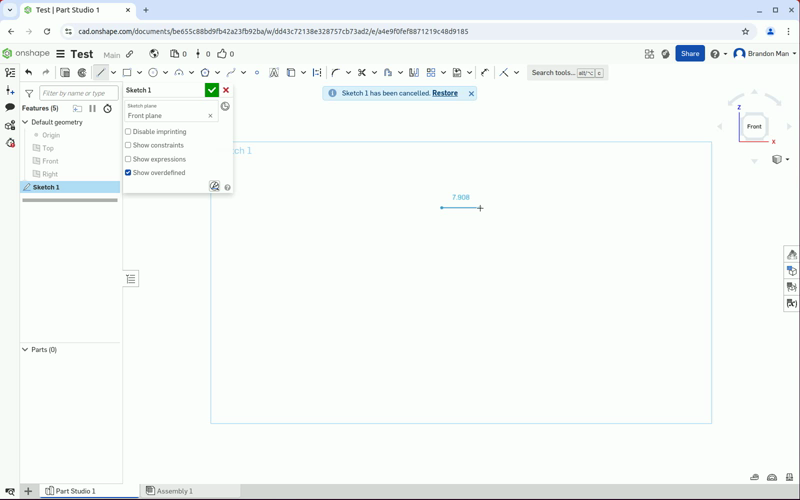
key_down(shift)
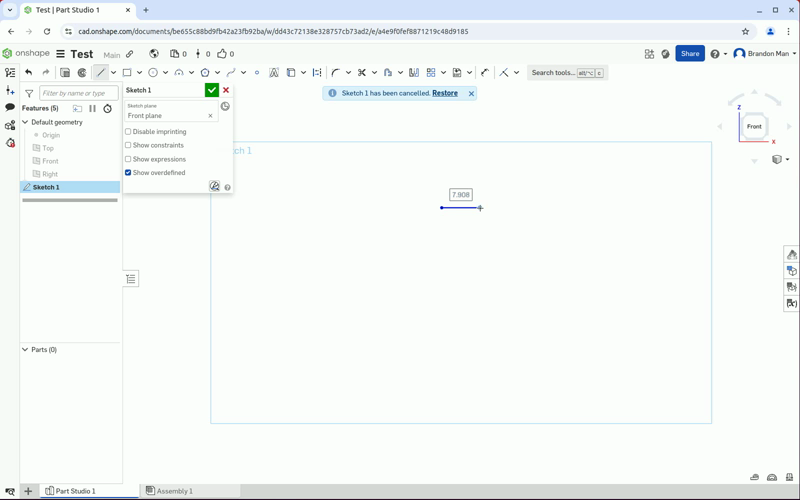
mouse_move(510, 207)
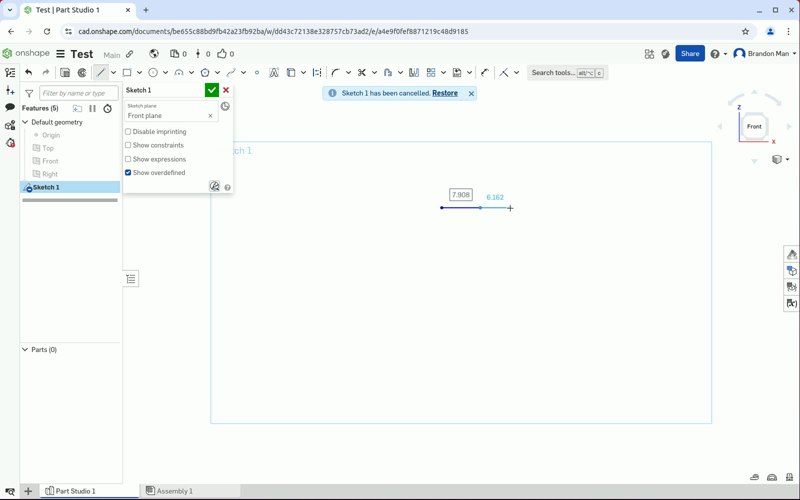
mouse_move(480, 169)
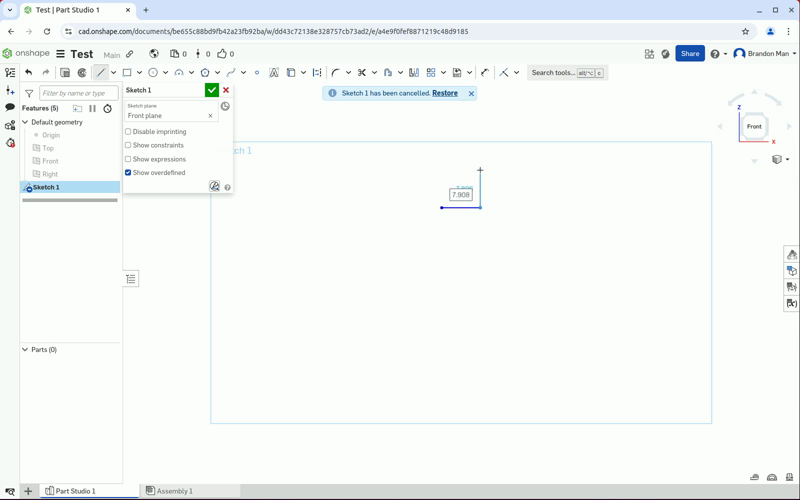
click(480, 169)
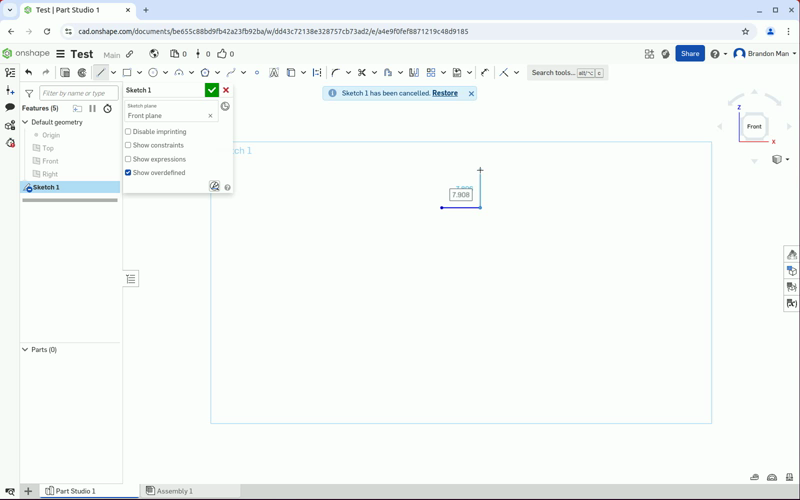
key_up(shift)
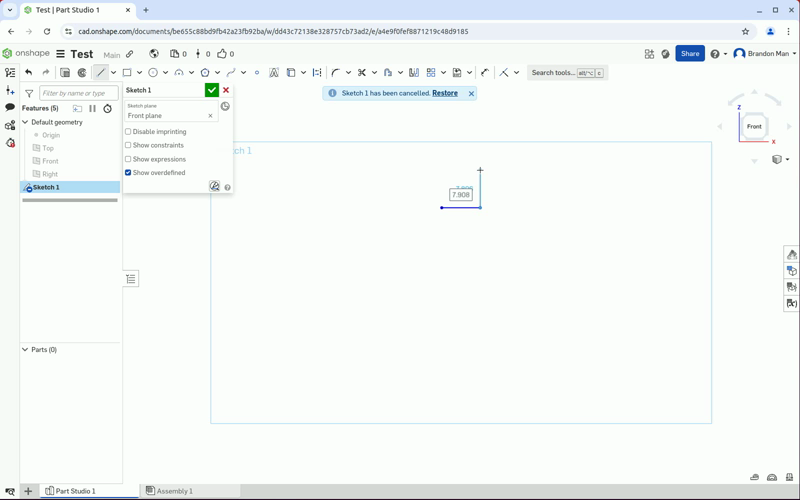
key_down(shift)
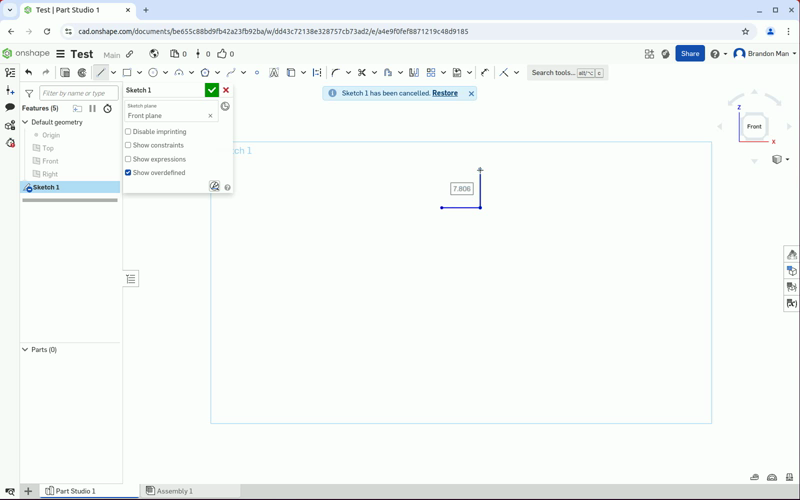
mouse_move(510, 169)
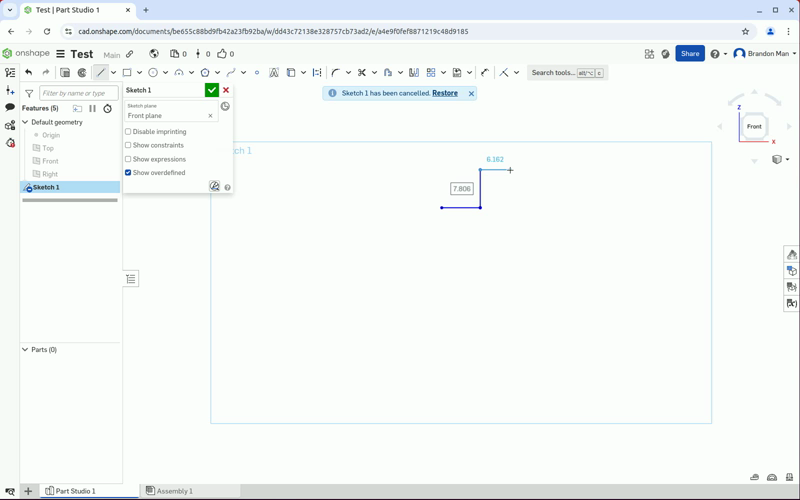
mouse_move(441, 169)
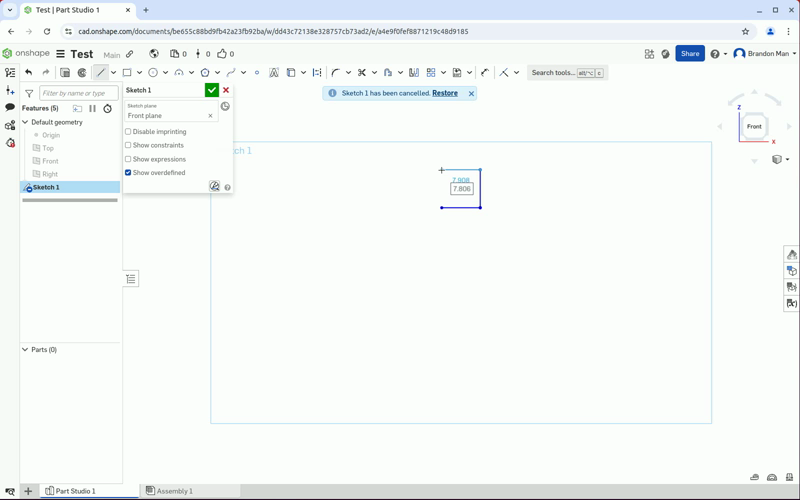
click(441, 169)
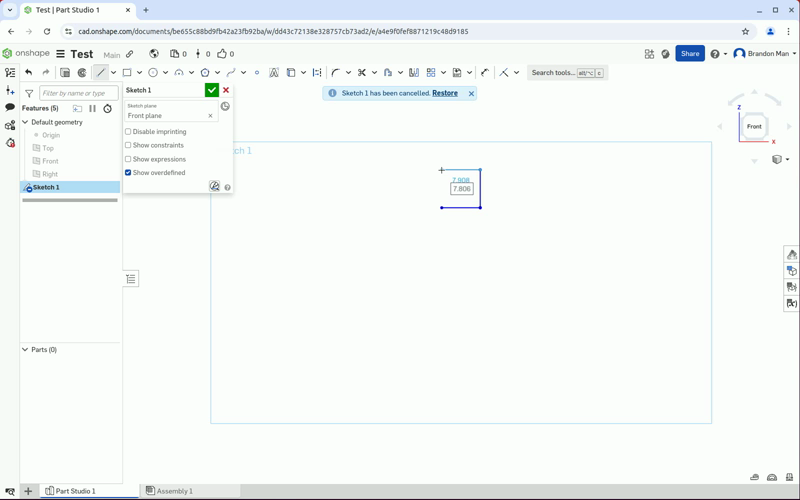
key_up(shift)
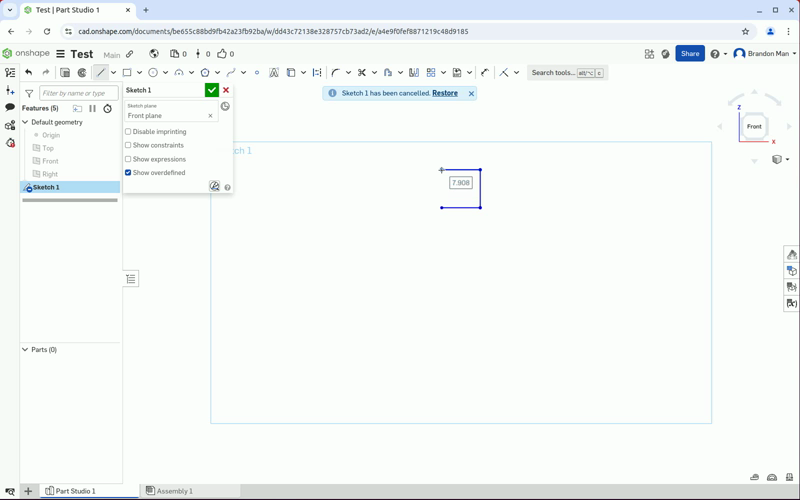
mouse_move(471, 169)
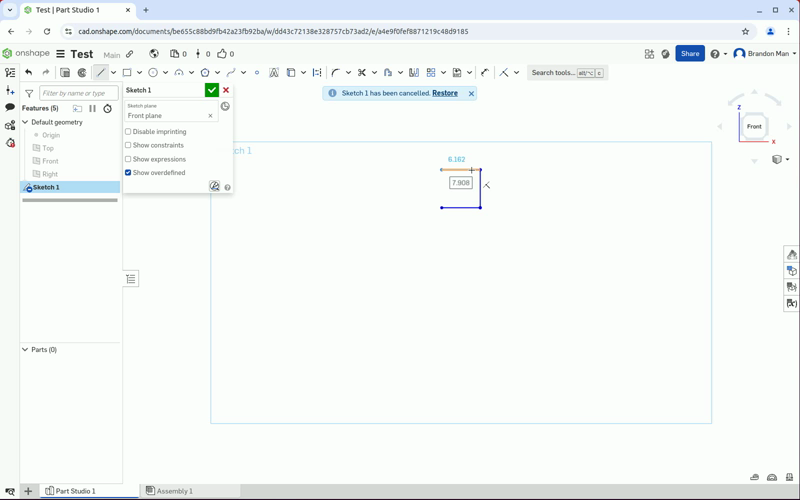
key_down(shift)
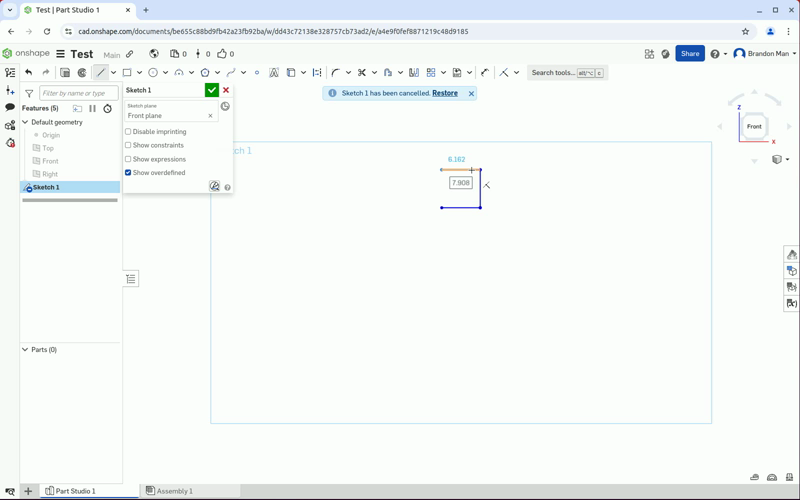
mouse_move(441, 207)
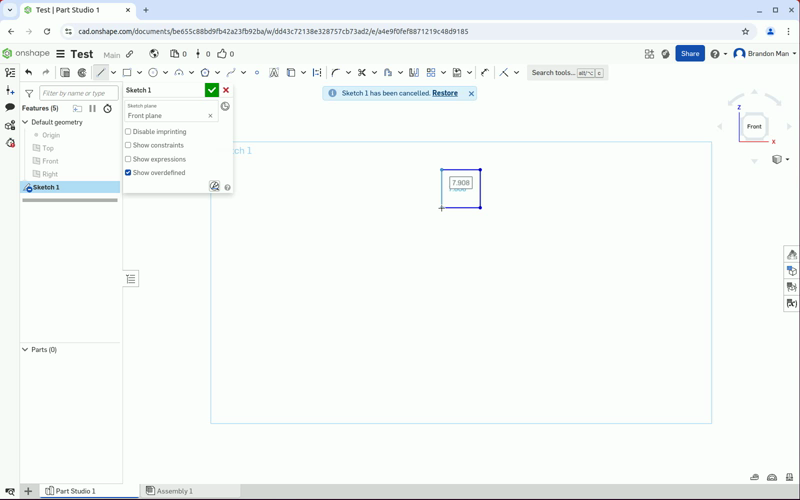
key_up(shift)
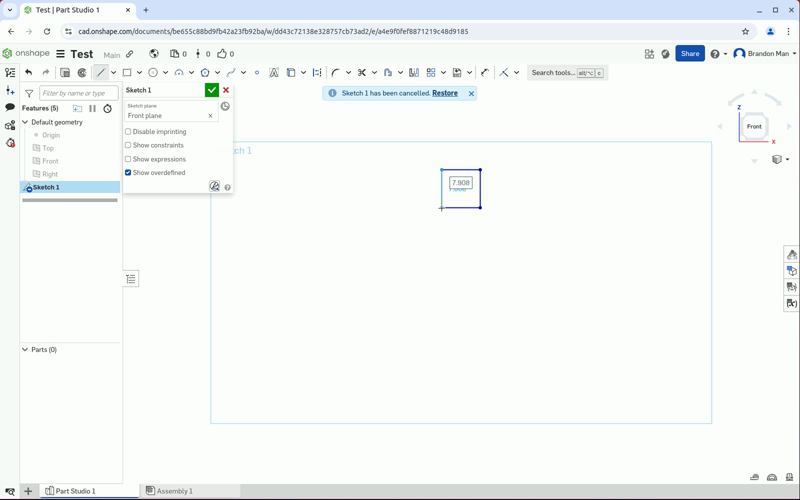
click(441, 207)
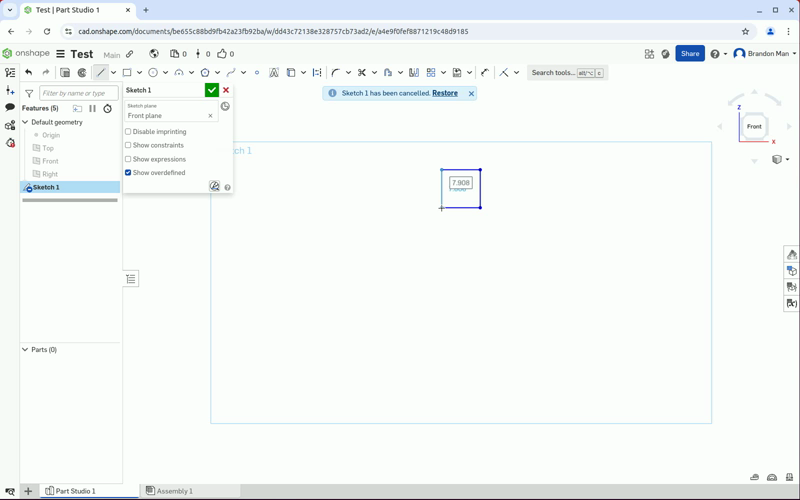
key(esc)
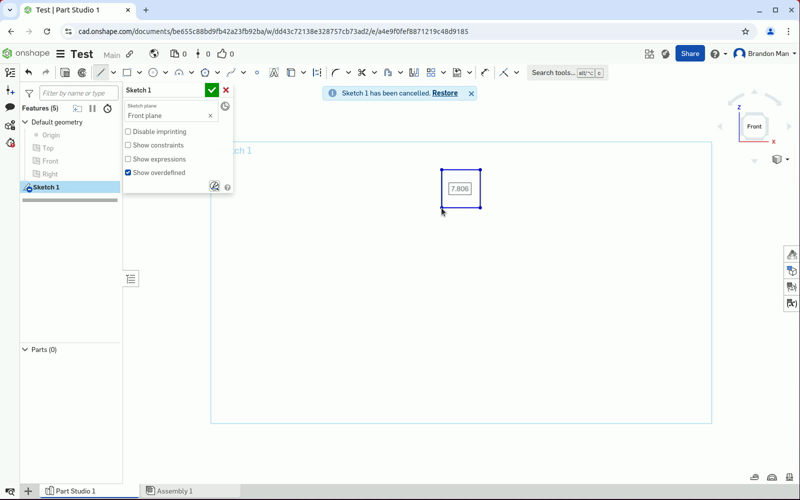
mouse_move(453, 196)
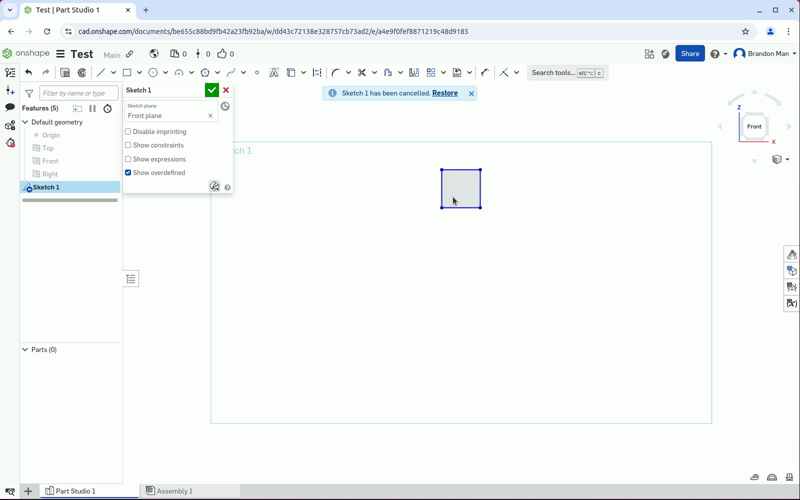
scroll(6)
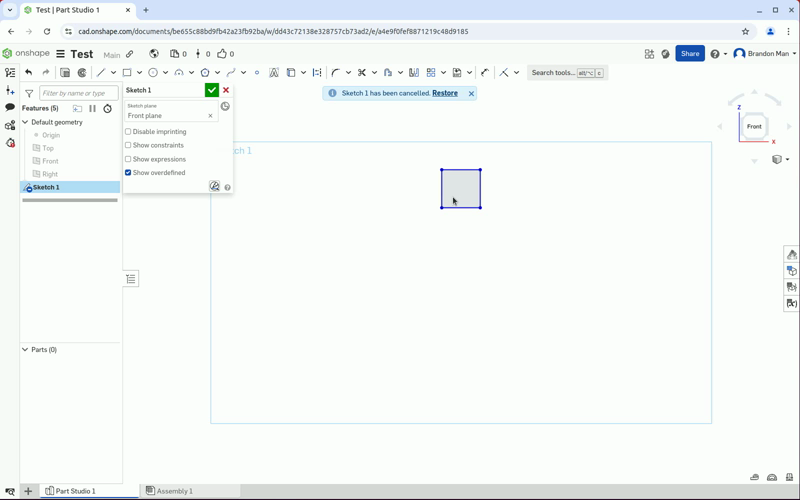
scroll(6)
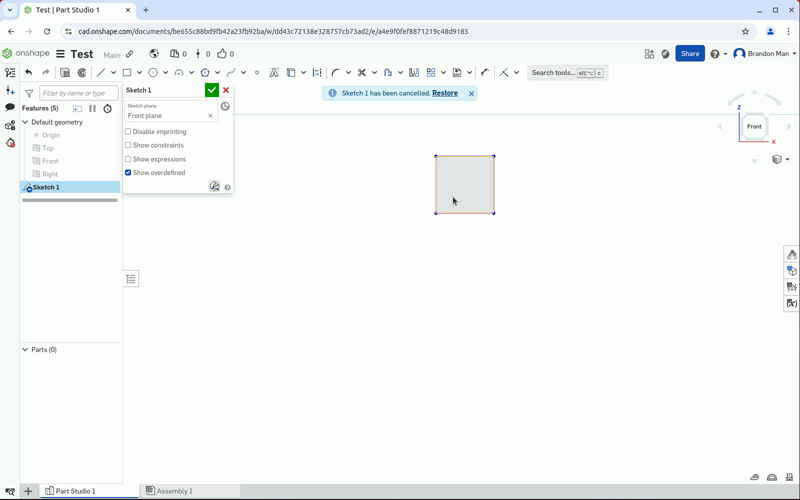
scroll(6)
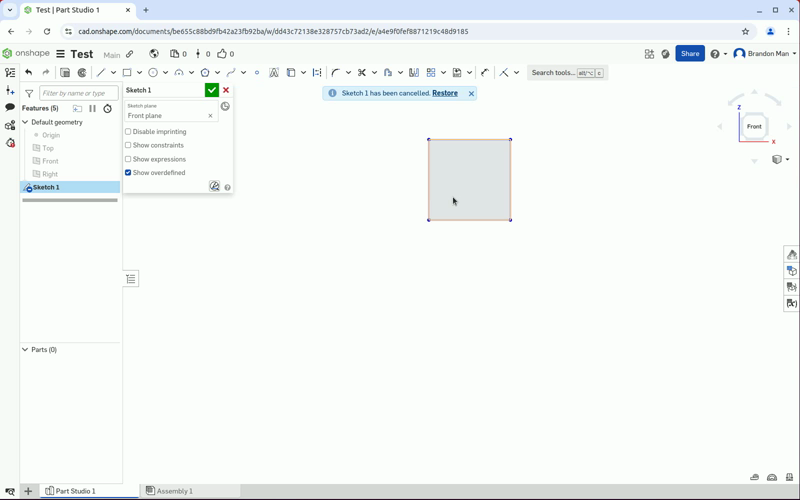
scroll(6)
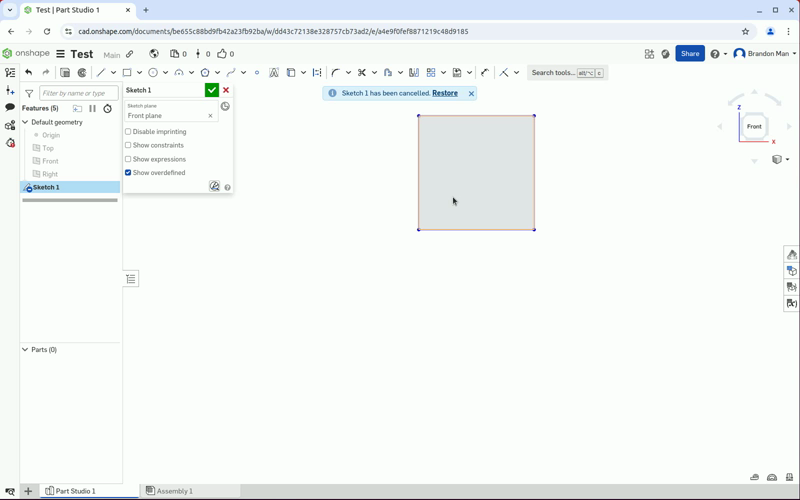
scroll(6)
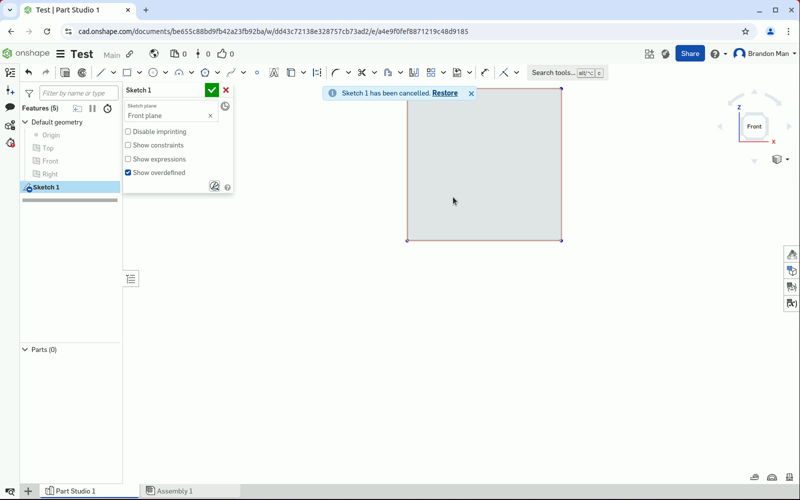
scroll(6)
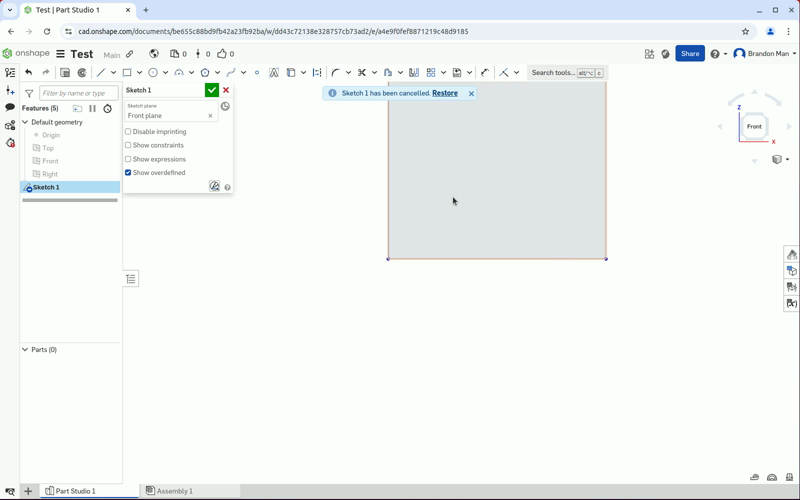
scroll(6)
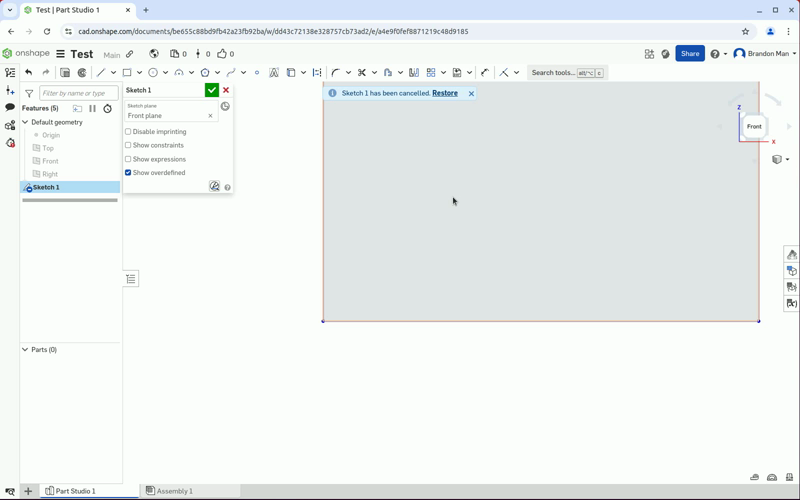
click(453, 196)
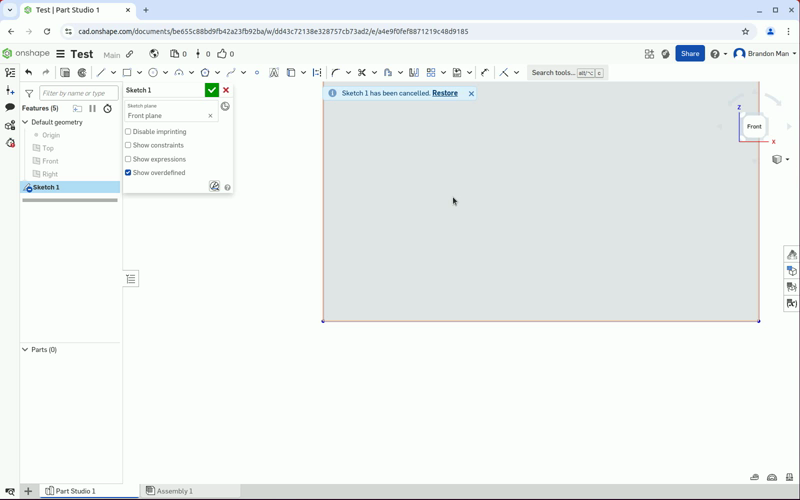
scroll(-6)
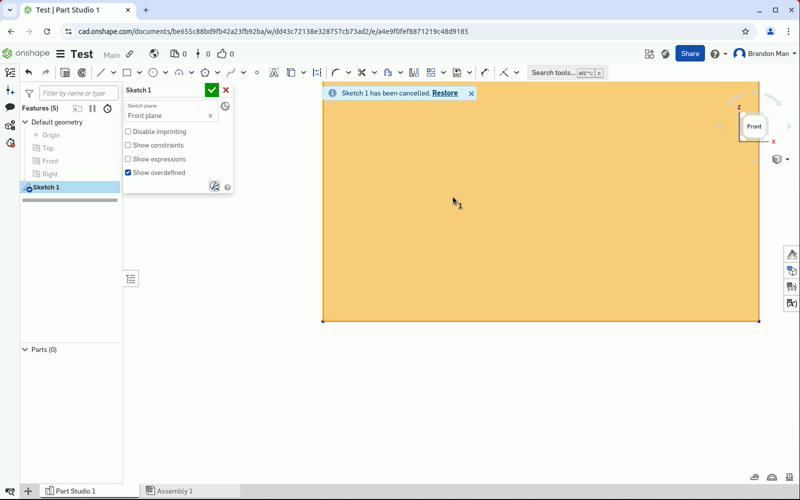
scroll(-6)
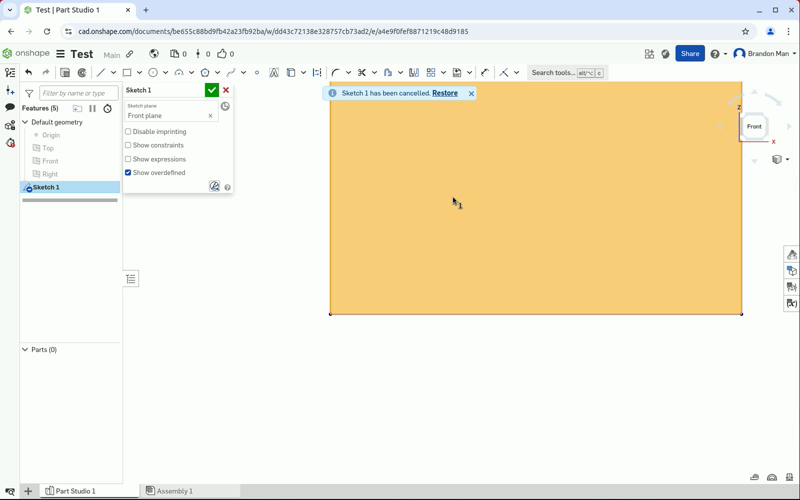
scroll(-6)
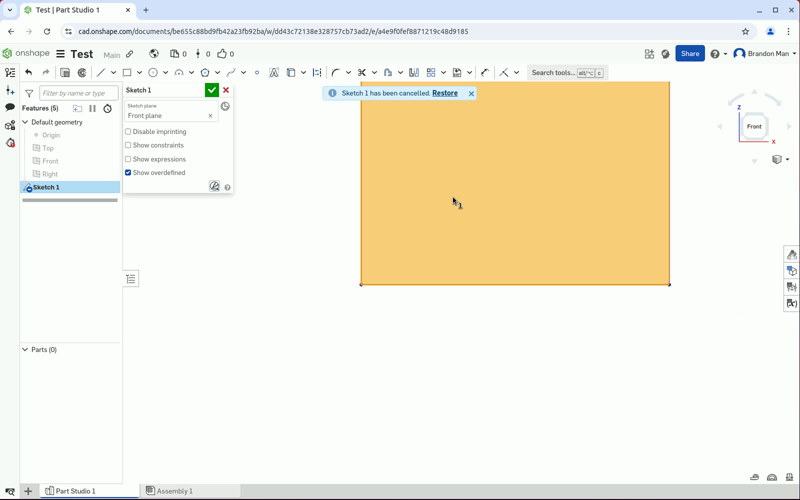
scroll(-6)
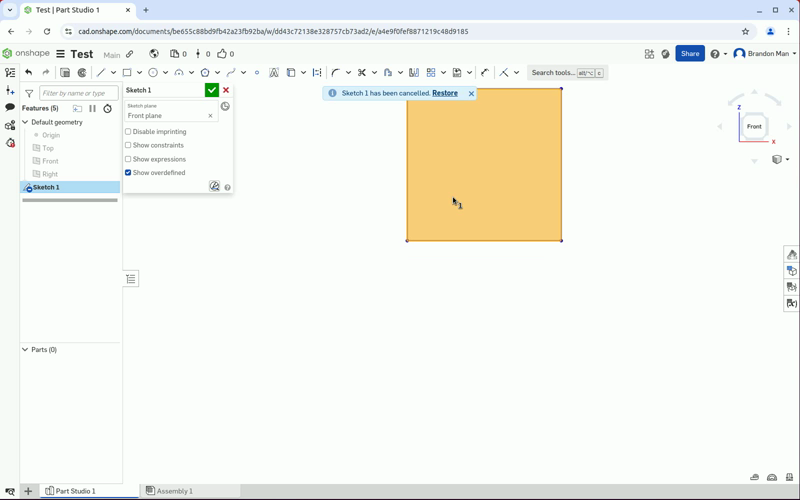
scroll(-6)
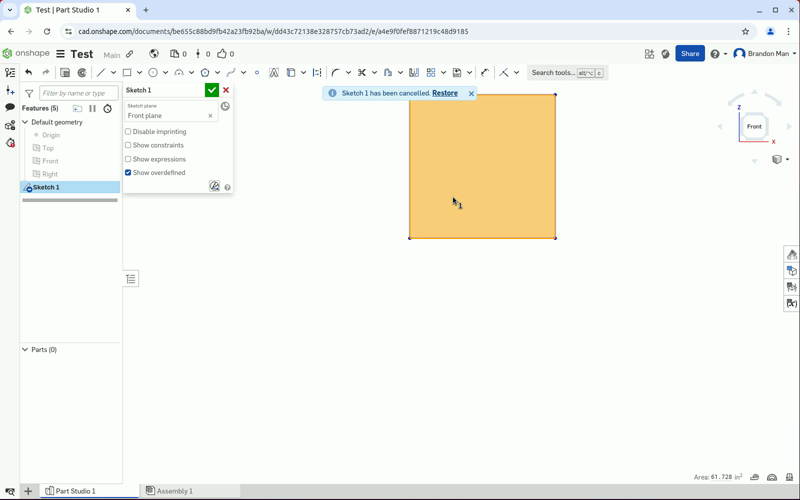
scroll(-6)
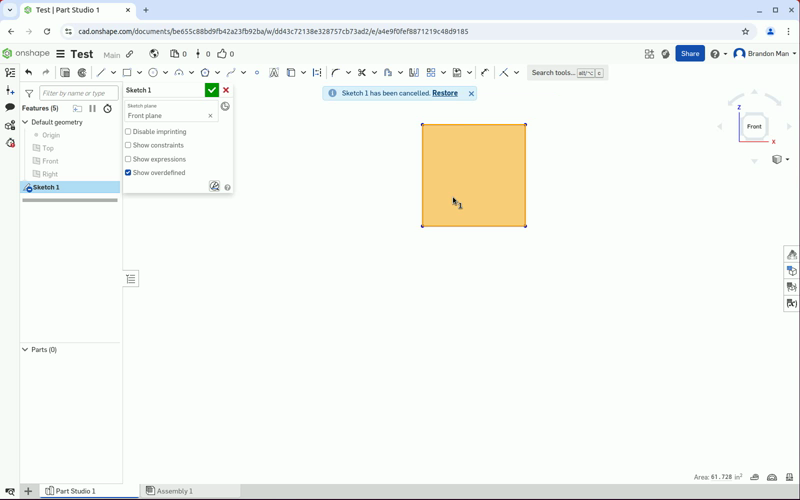
scroll(-6)
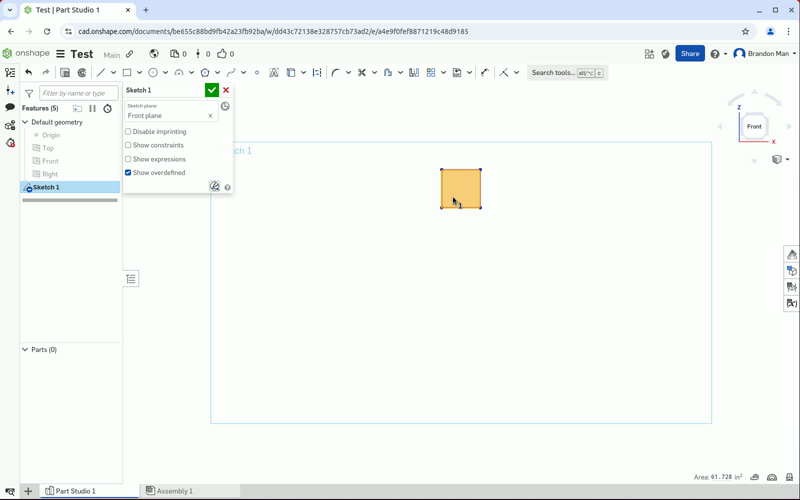
mouse_move(73, 352)
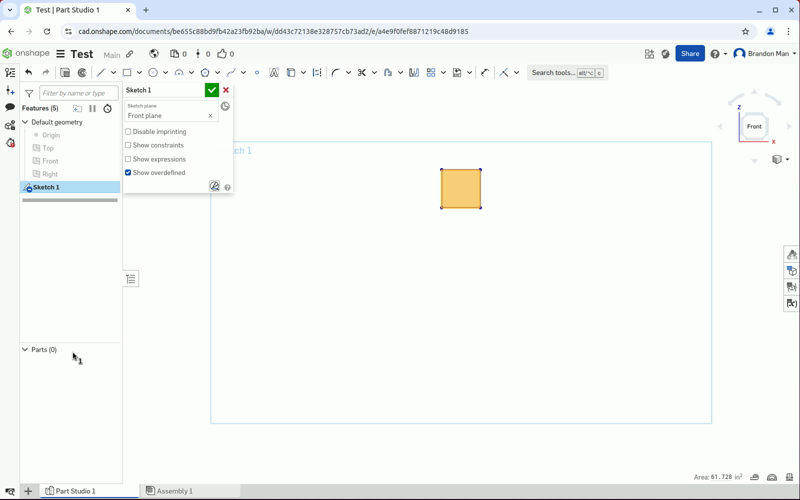
key(shift+y)
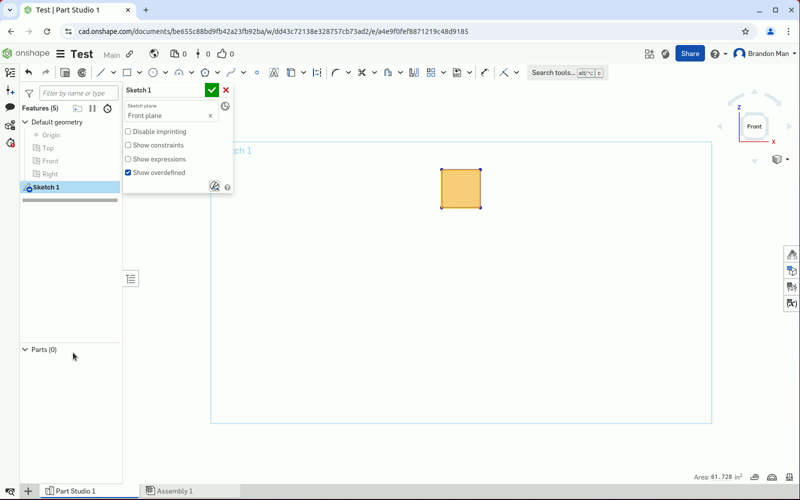
key(shift+e)
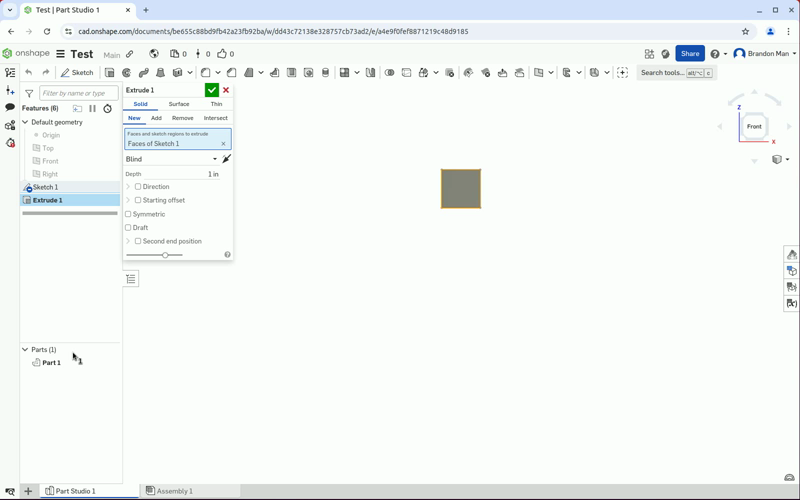
mouse_move(143, 106)
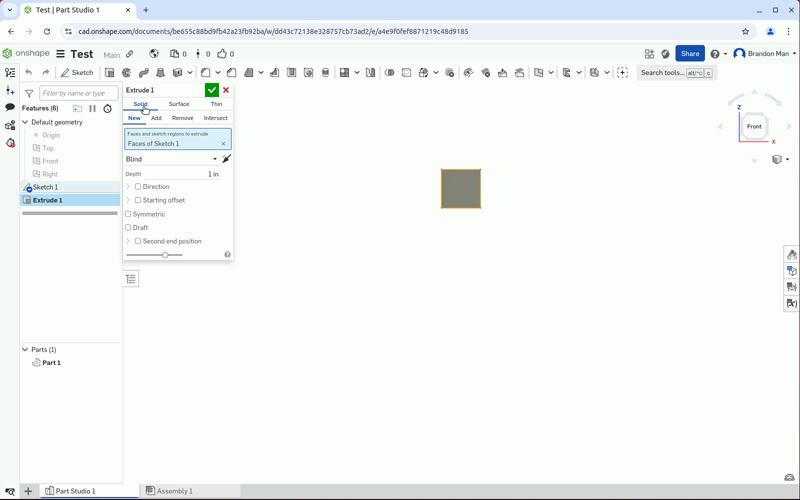
click(143, 106)
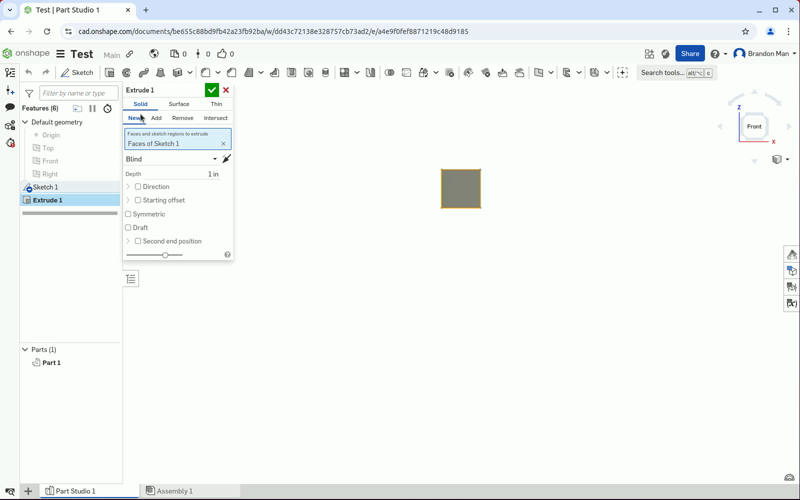
mouse_move(137, 120)
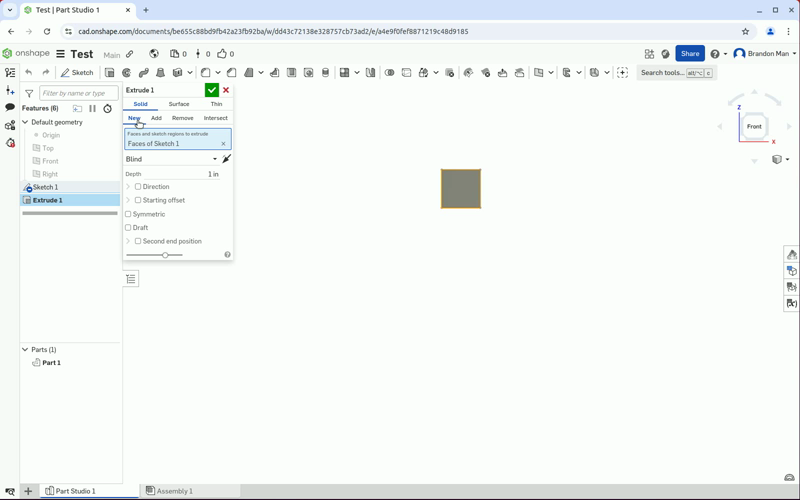
click(137, 120)
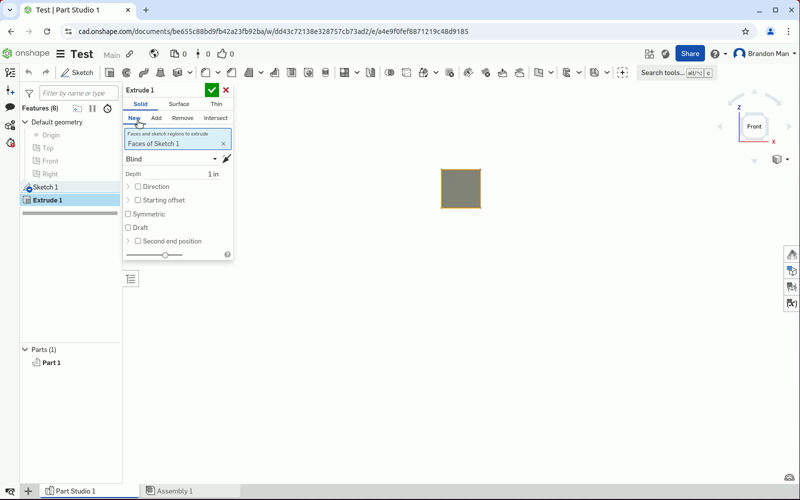
key(tab, 4)
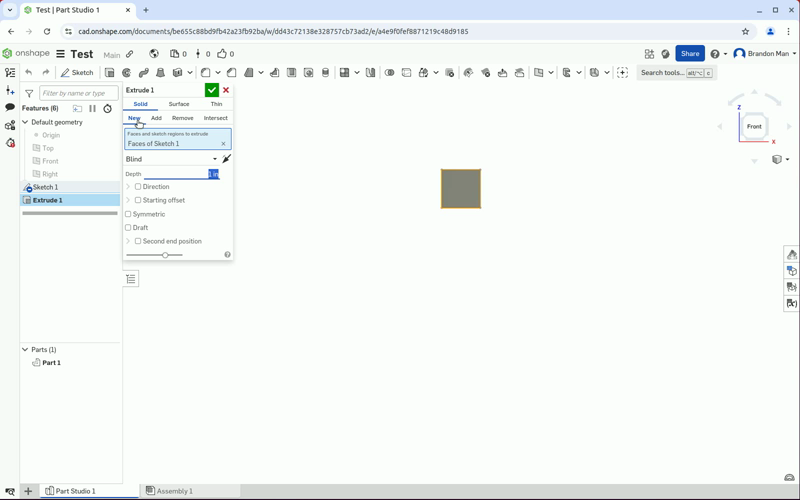
text(0.241)
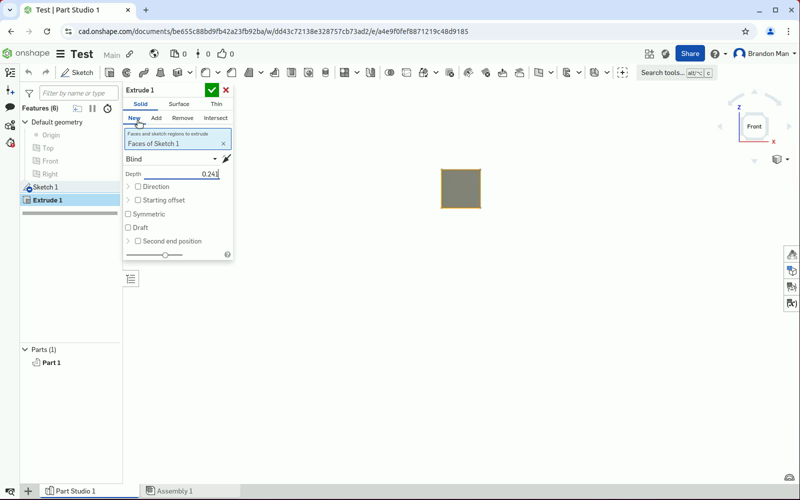
key(enter)
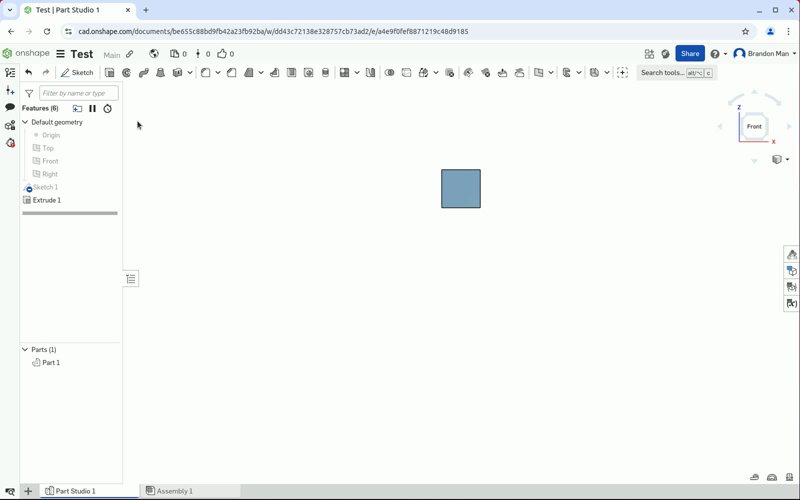
key(shift+h)
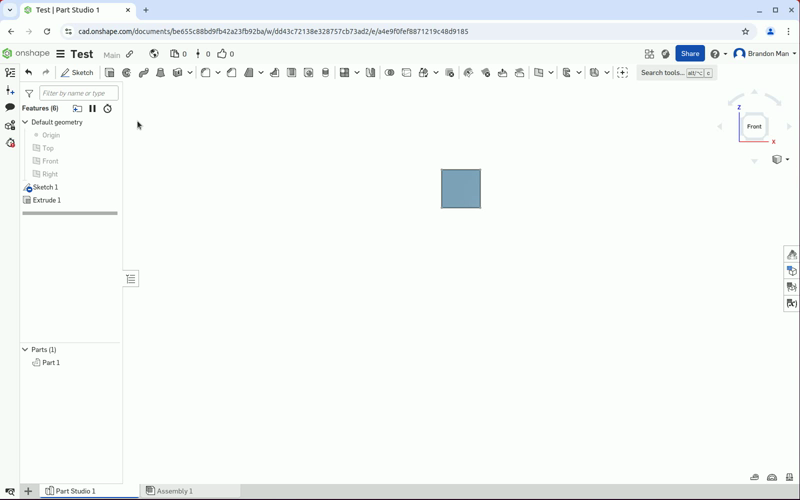
key(shift+h)
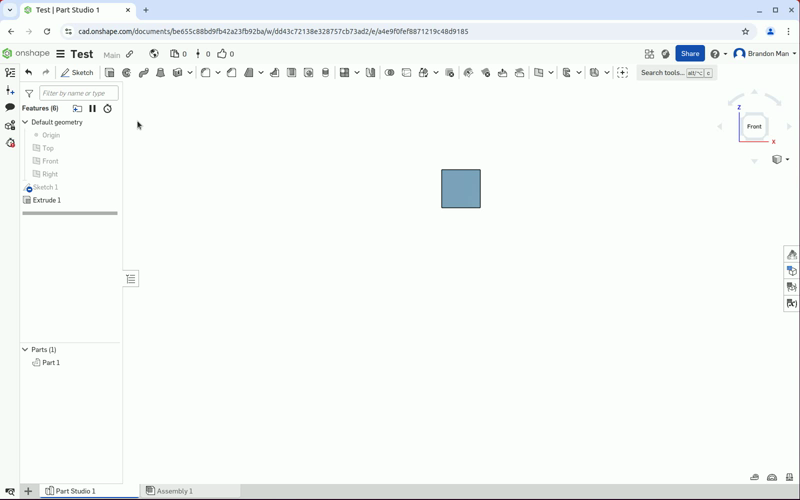
mouse_move(73, 189)
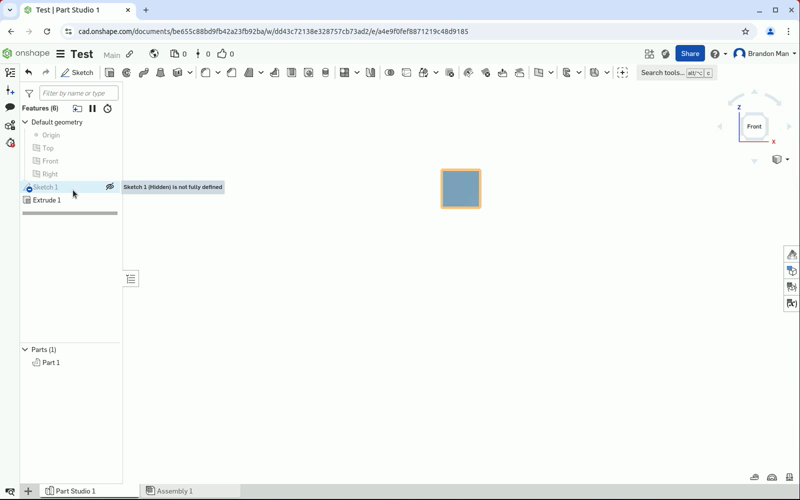
click(73, 189)
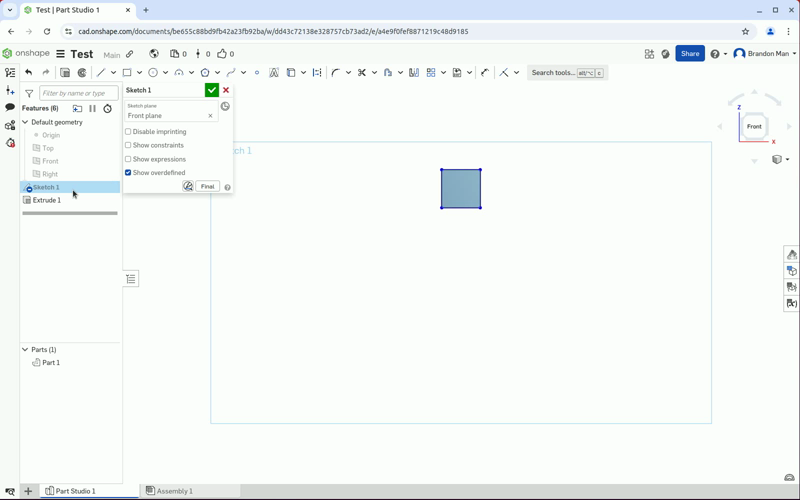
mouse_move(229, 92)
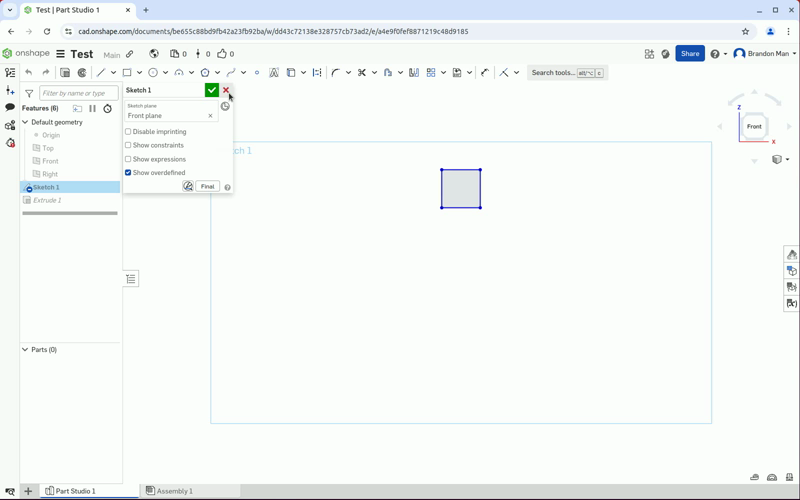
click(229, 92)
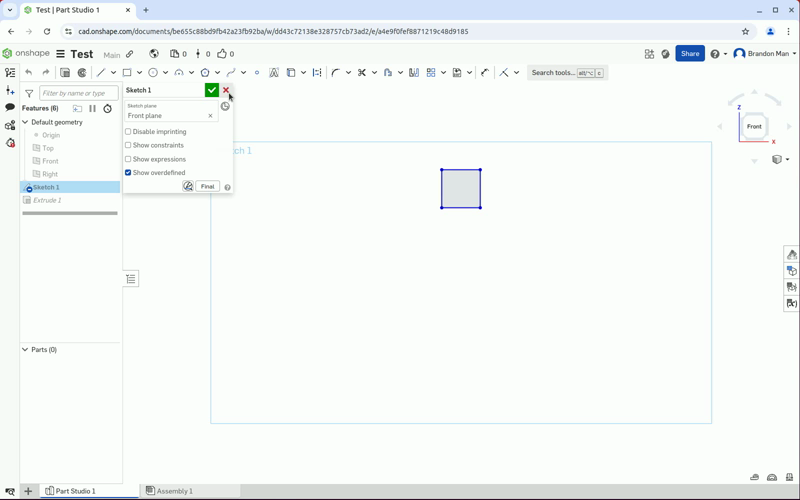
key(shift+s)
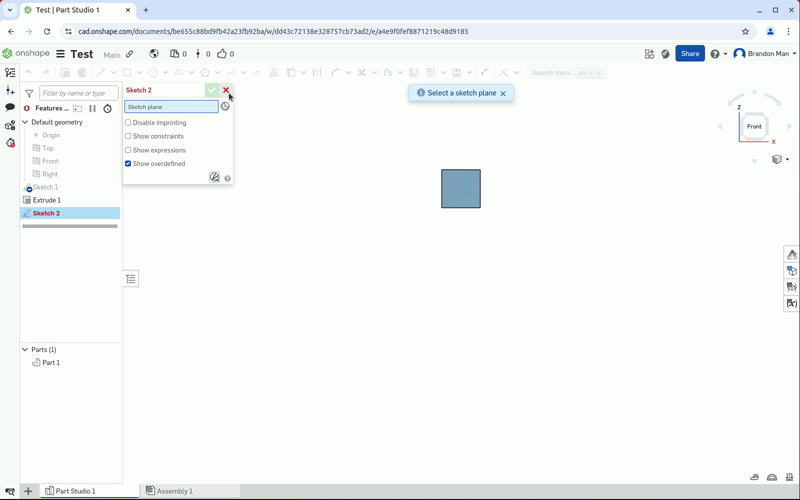
mouse_move(73, 163)
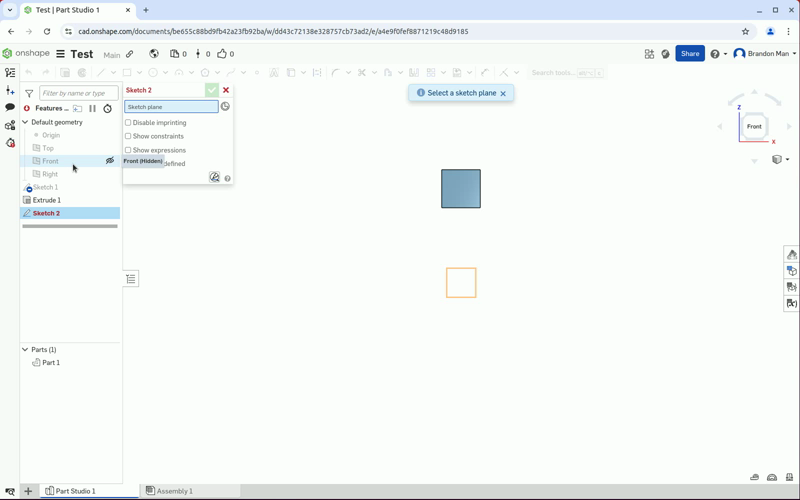
click(73, 163)
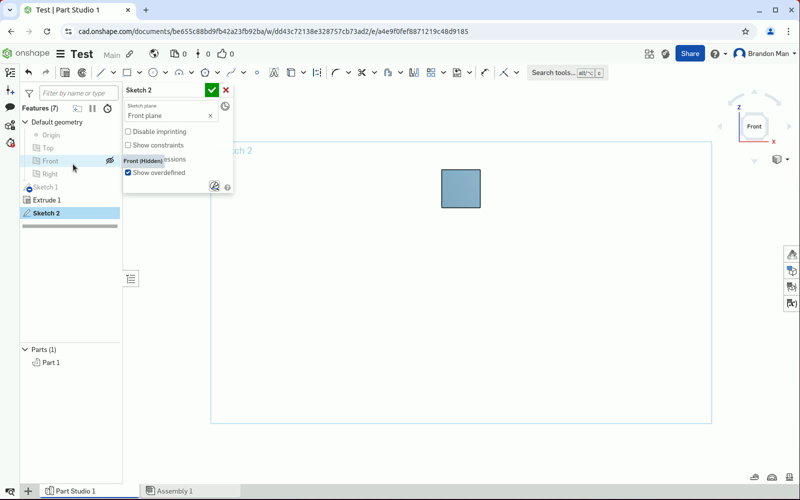
mouse_move(73, 352)
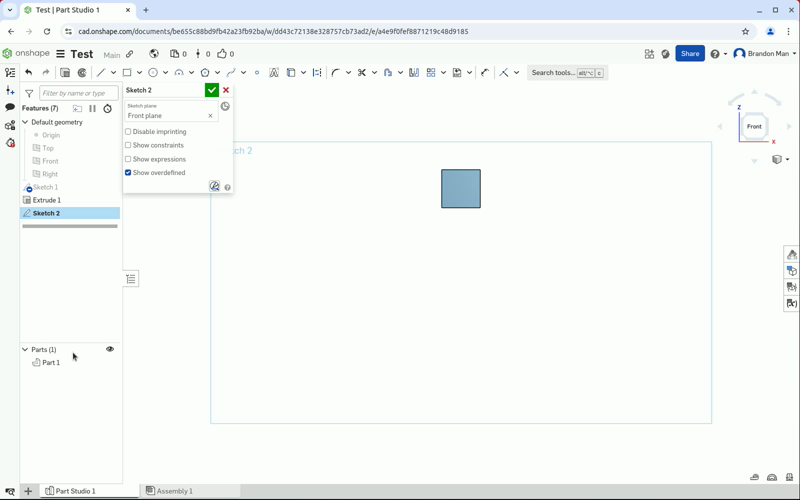
key(y)
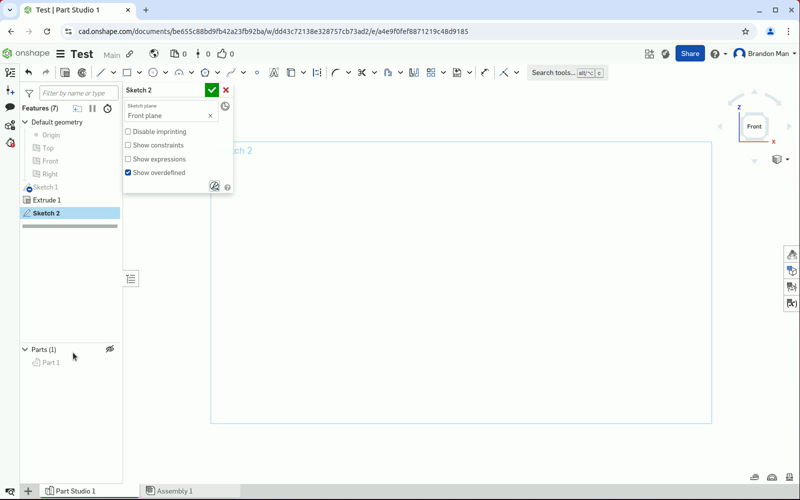
key(l)
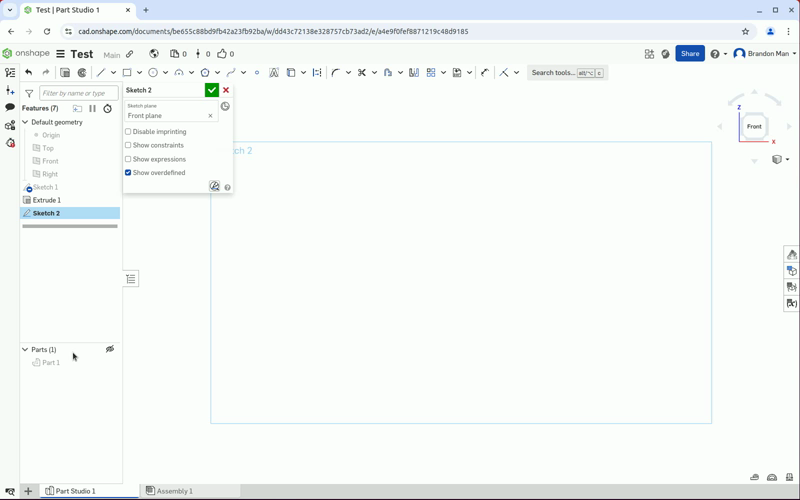
key_down(shift)
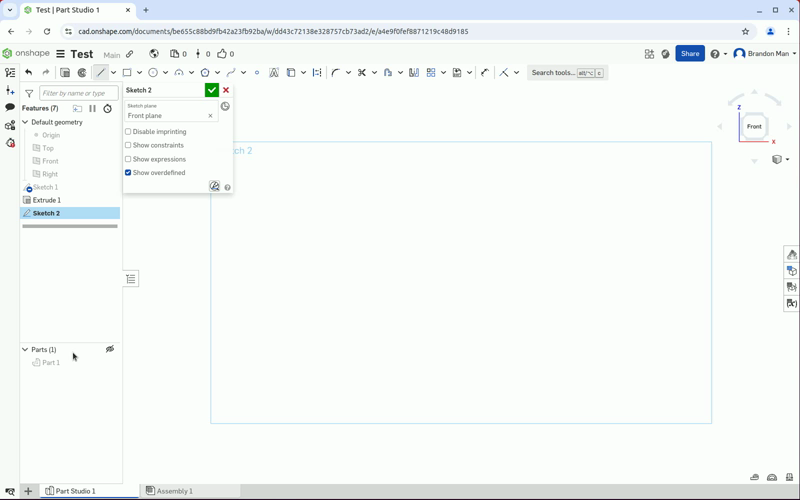
mouse_move(522, 254)
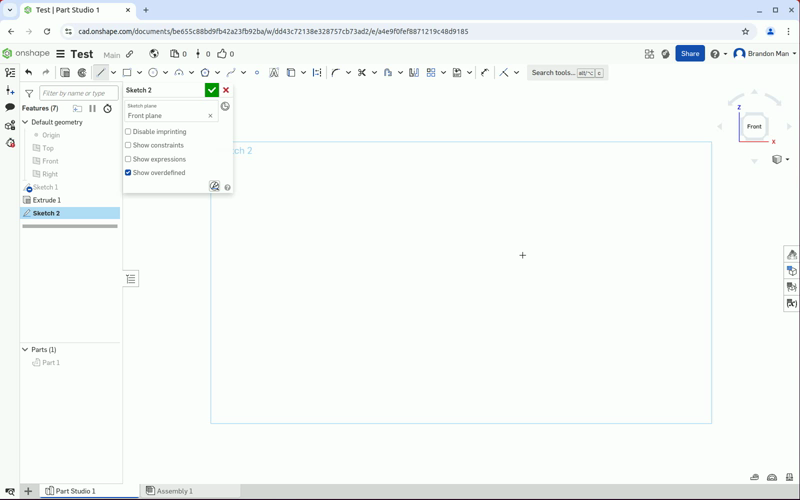
click(522, 254)
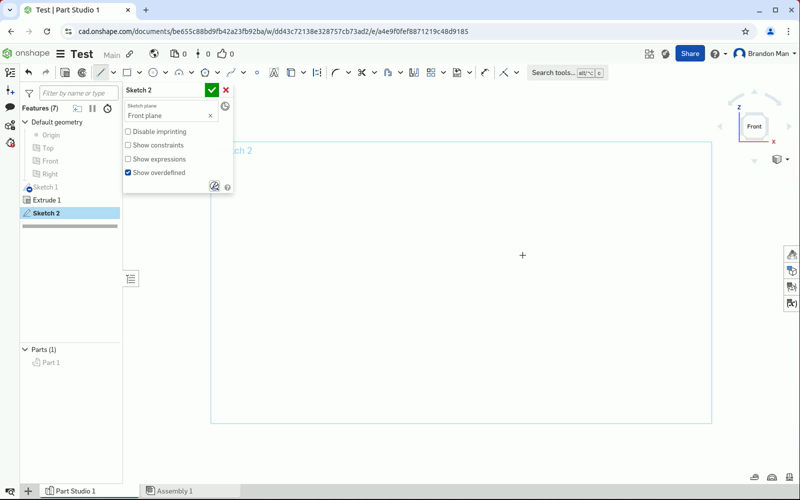
key_up(shift)
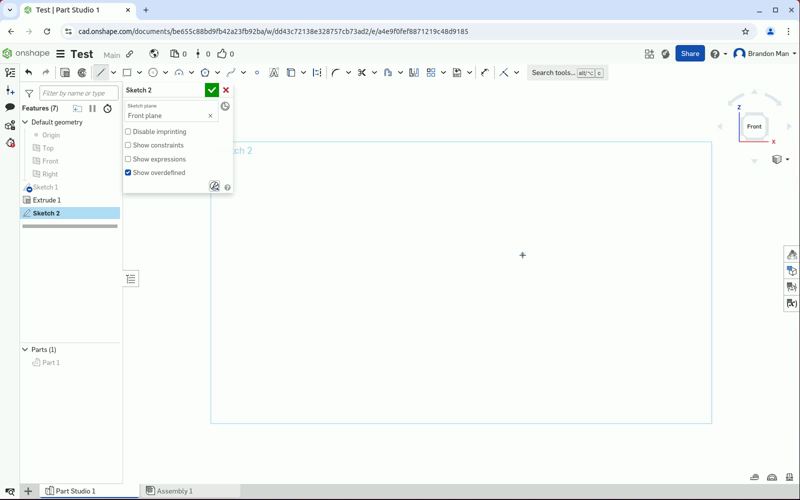
key_down(shift)
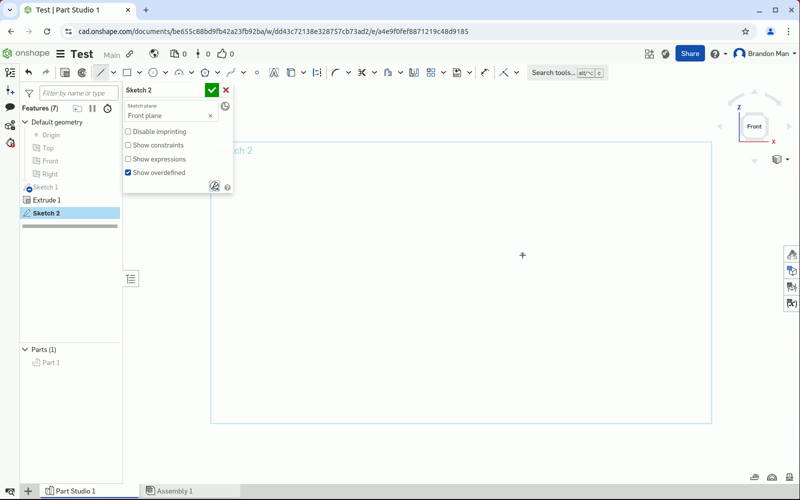
mouse_move(552, 254)
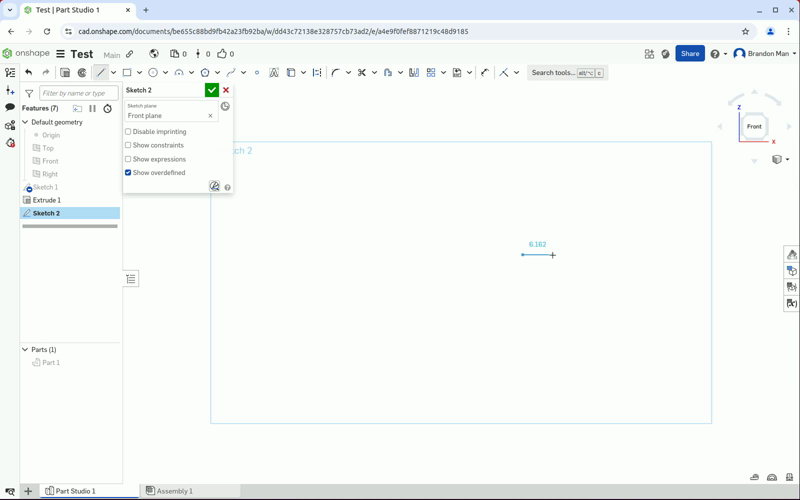
mouse_move(561, 254)
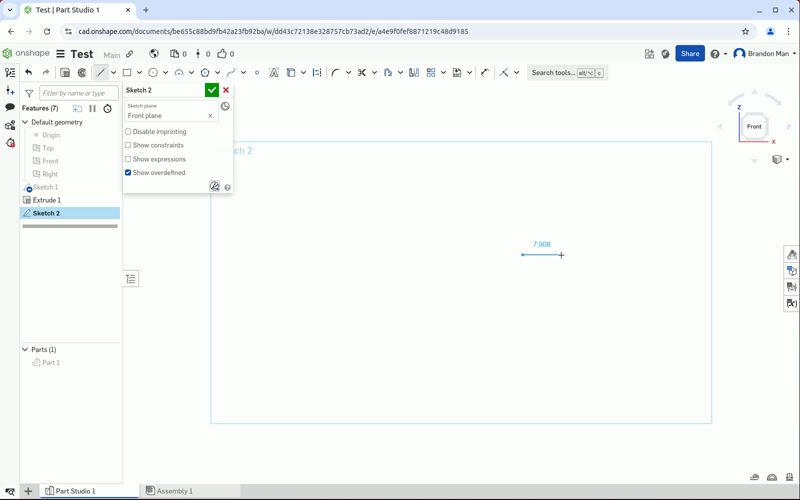
click(561, 254)
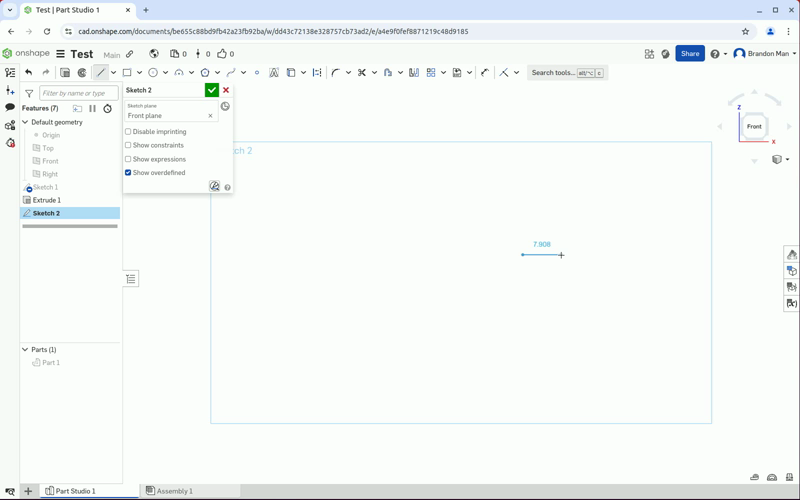
key_up(shift)
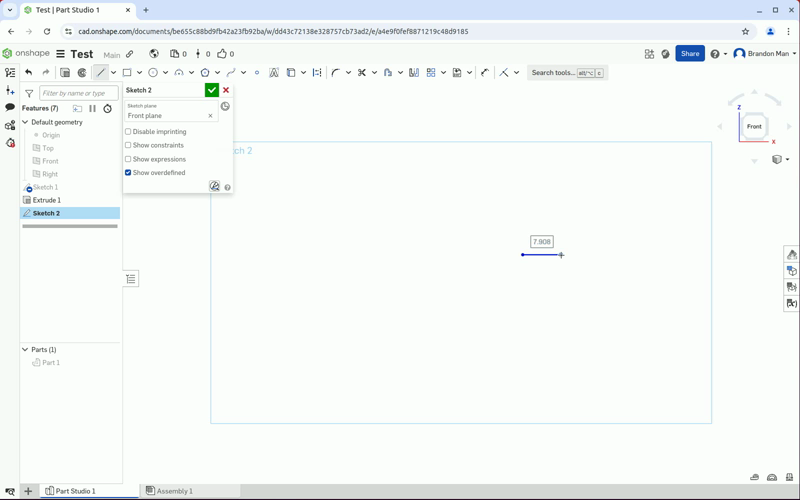
key_down(shift)
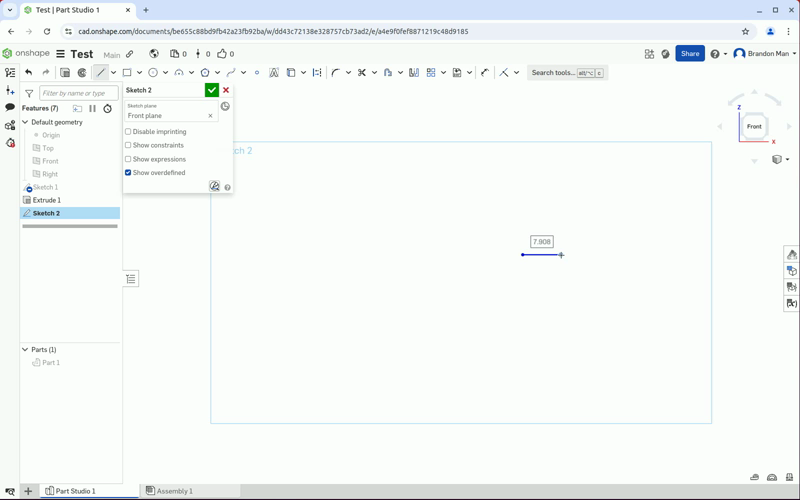
mouse_move(589, 254)
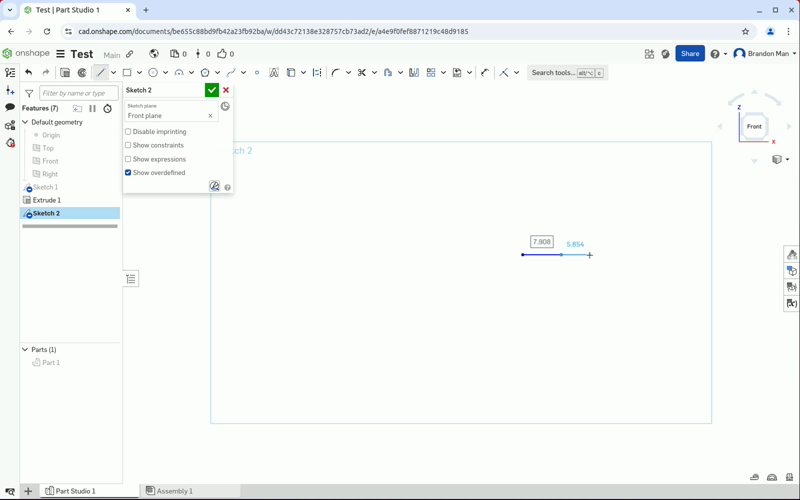
mouse_move(561, 216)
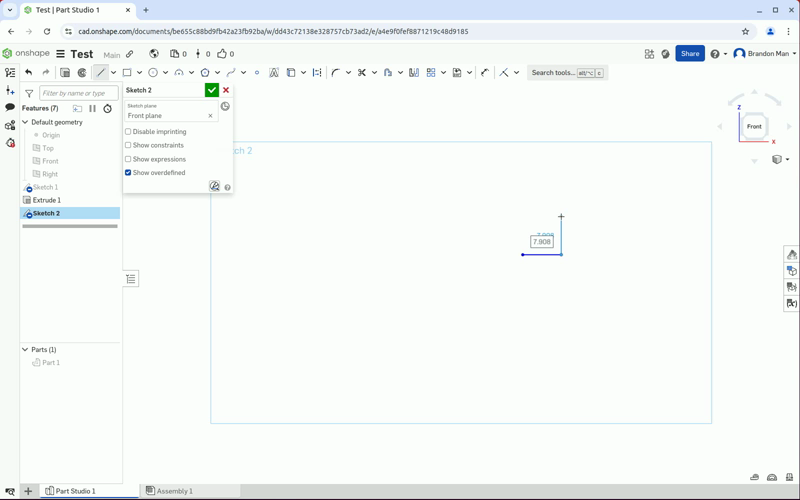
click(561, 216)
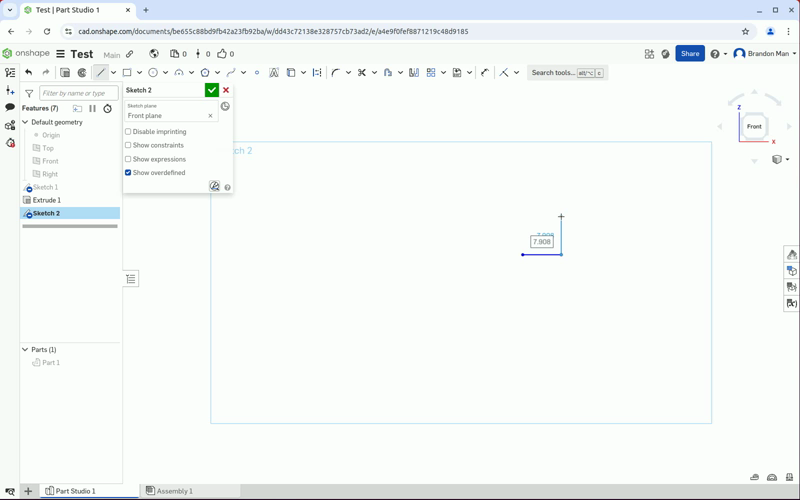
key_up(shift)
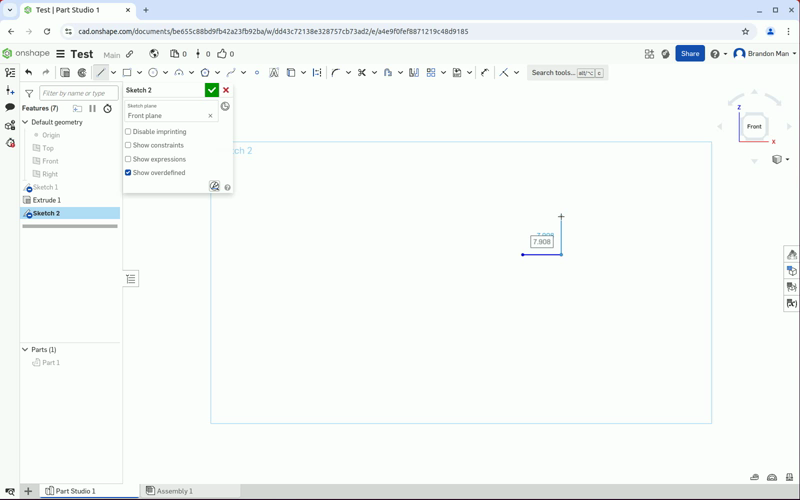
key_down(shift)
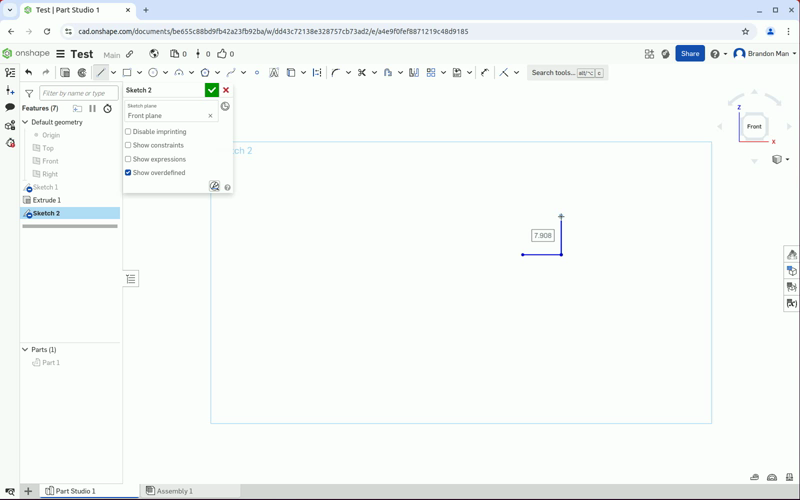
mouse_move(589, 216)
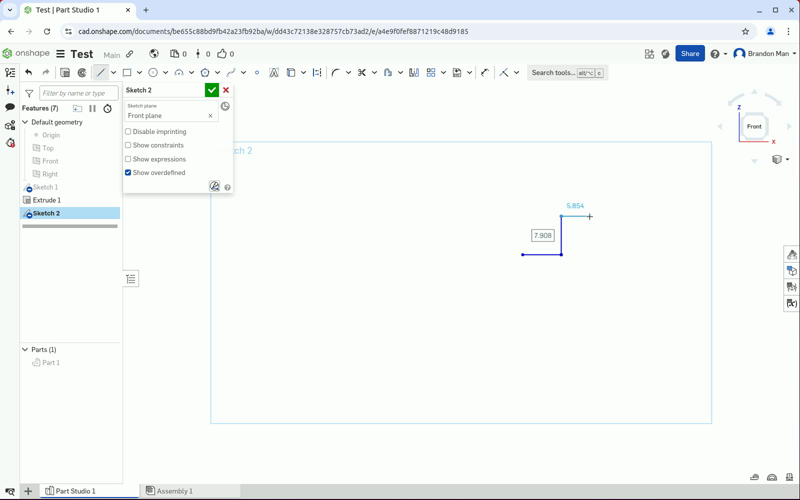
mouse_move(522, 216)
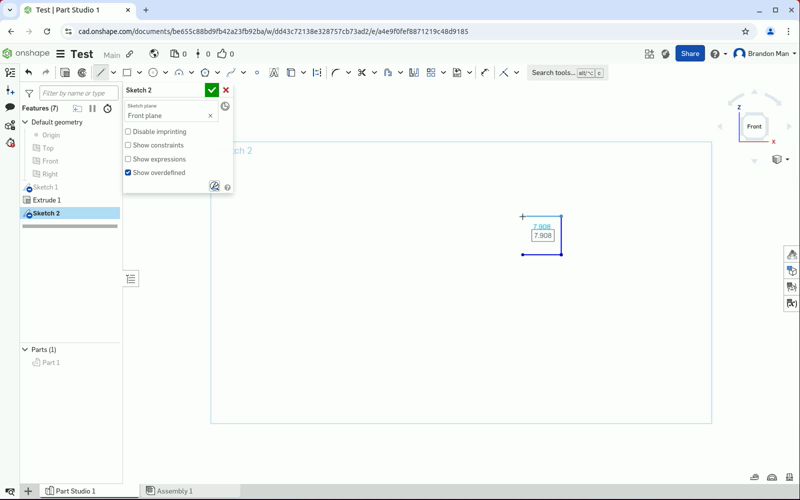
click(522, 216)
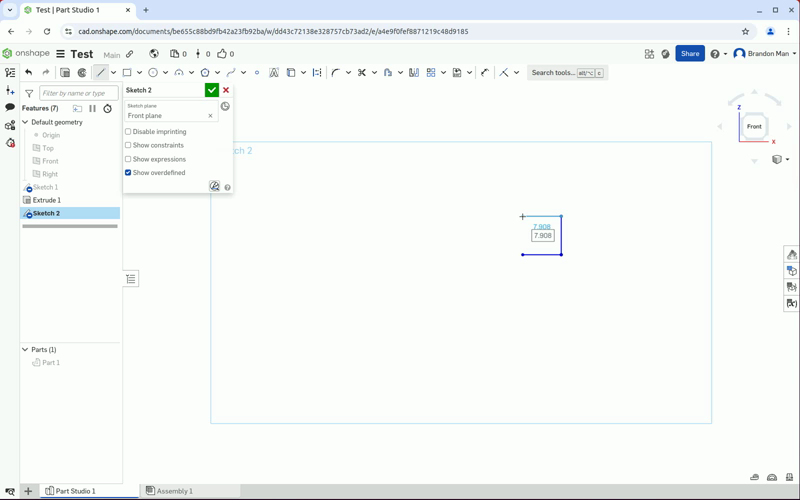
key_up(shift)
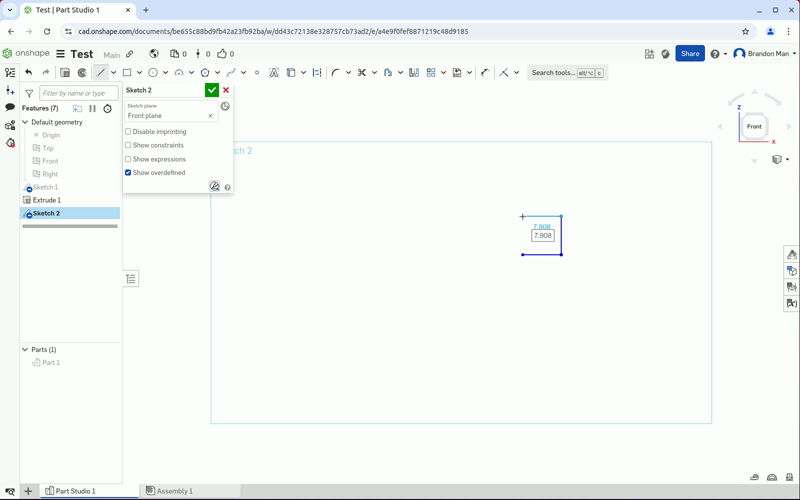
mouse_move(552, 216)
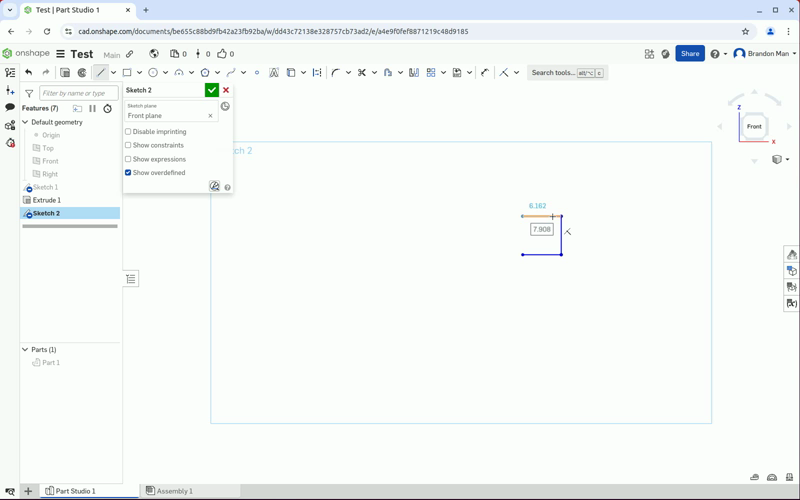
key_down(shift)
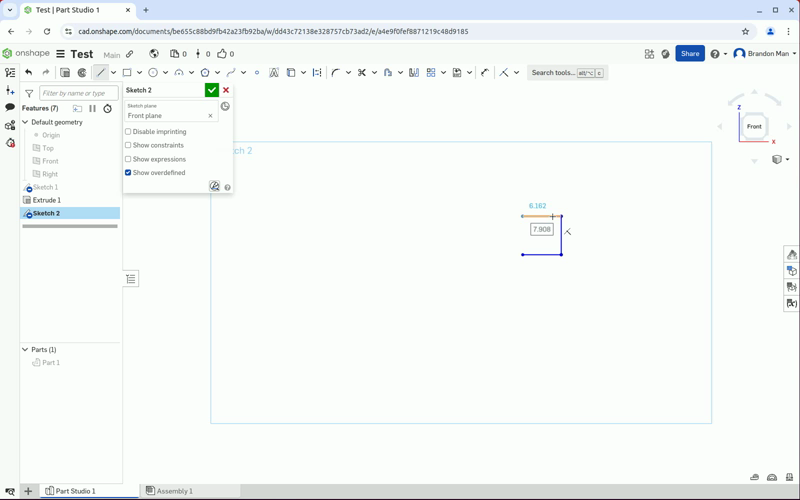
mouse_move(522, 254)
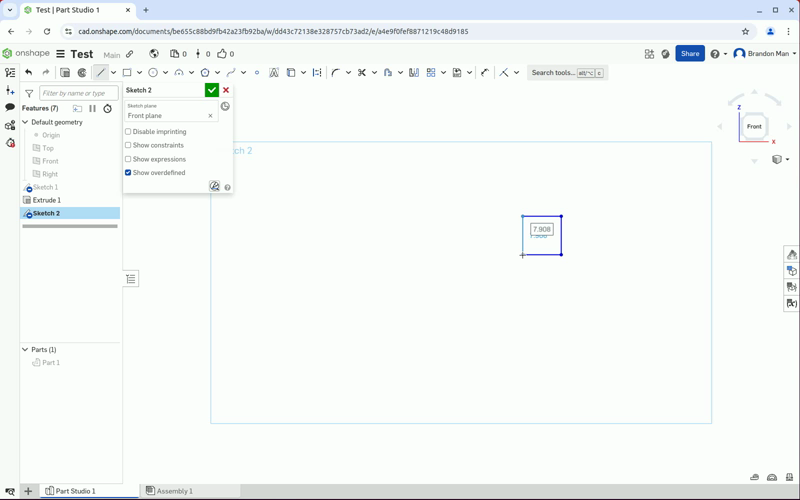
key_up(shift)
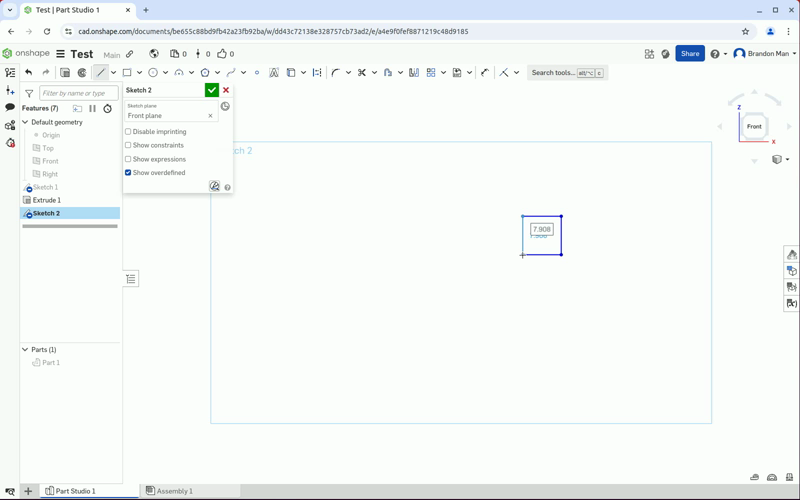
click(522, 254)
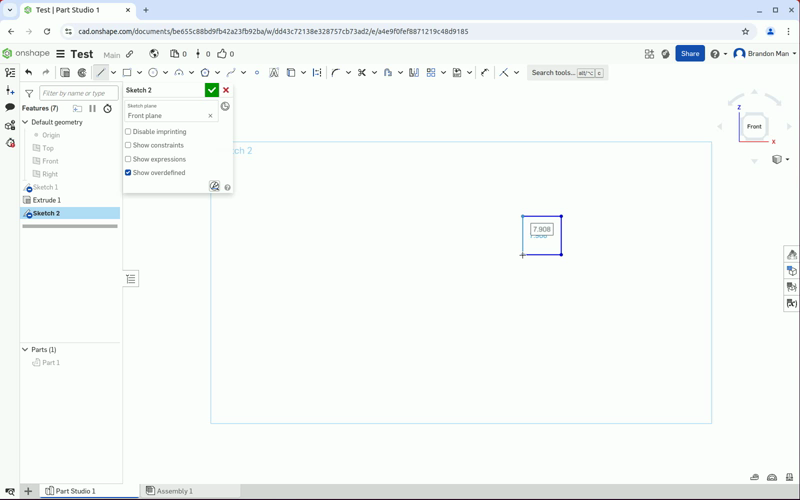
key(esc)
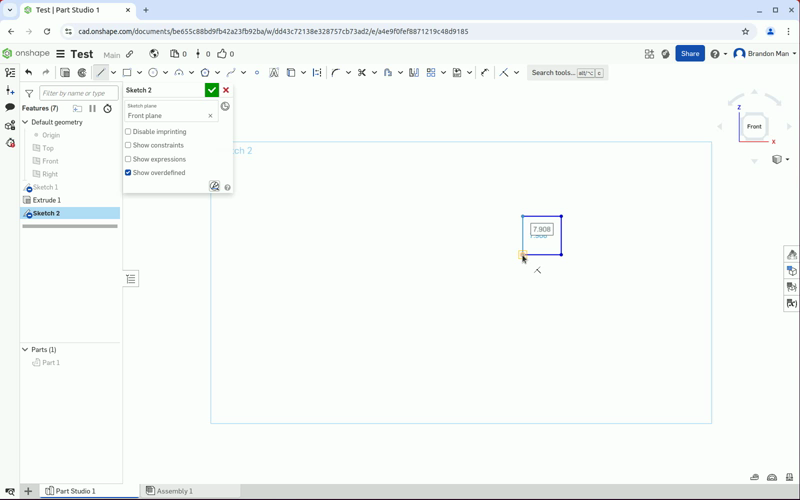
mouse_move(534, 217)
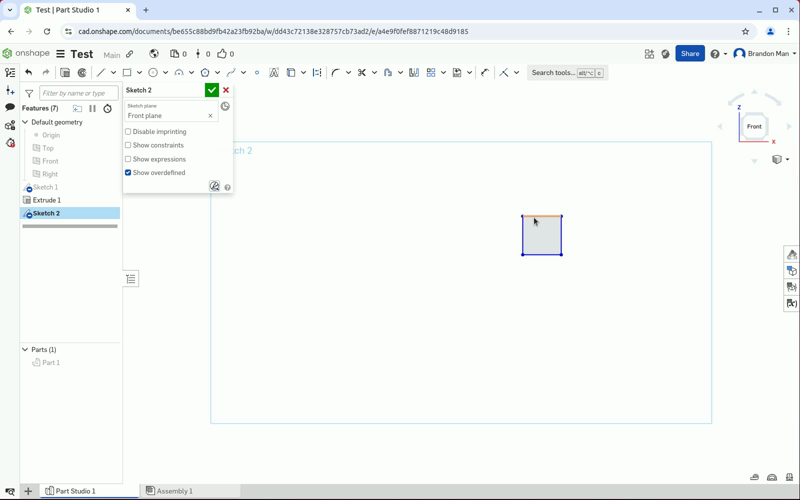
scroll(6)
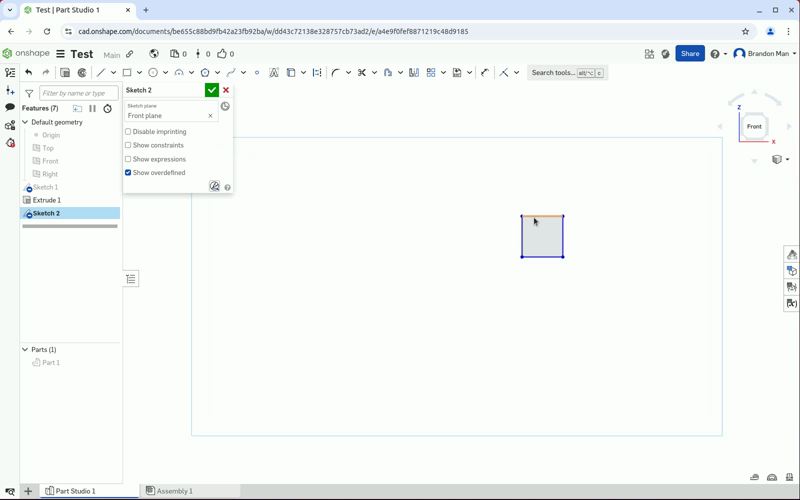
scroll(6)
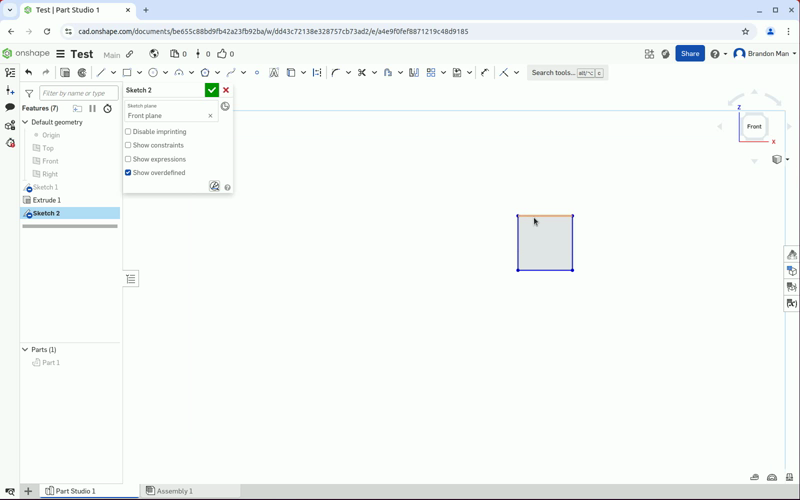
scroll(6)
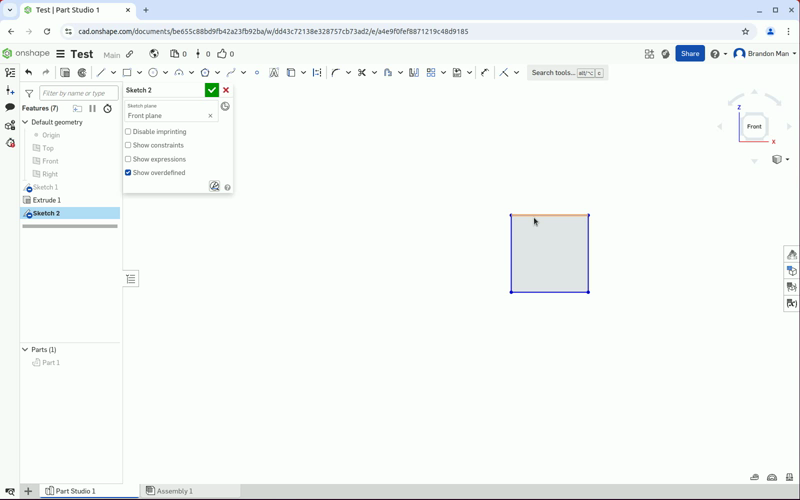
scroll(6)
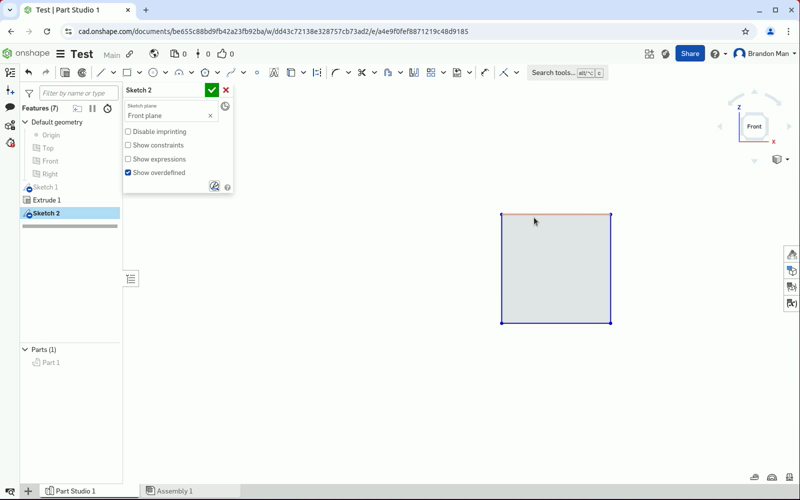
scroll(6)
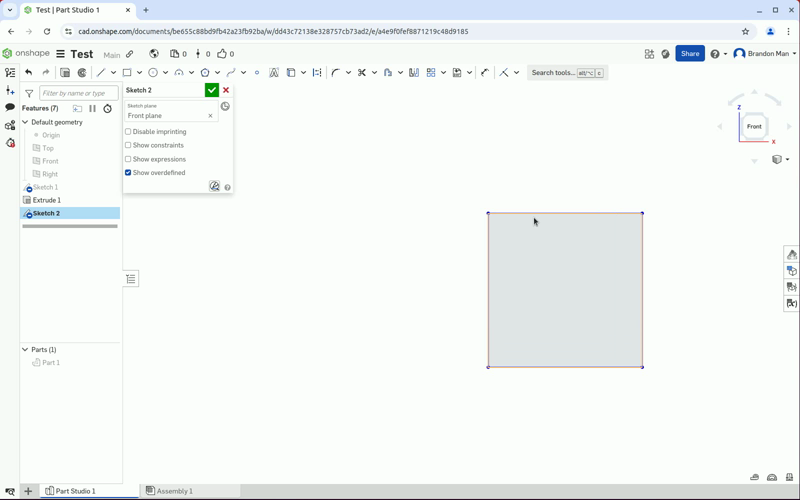
scroll(6)
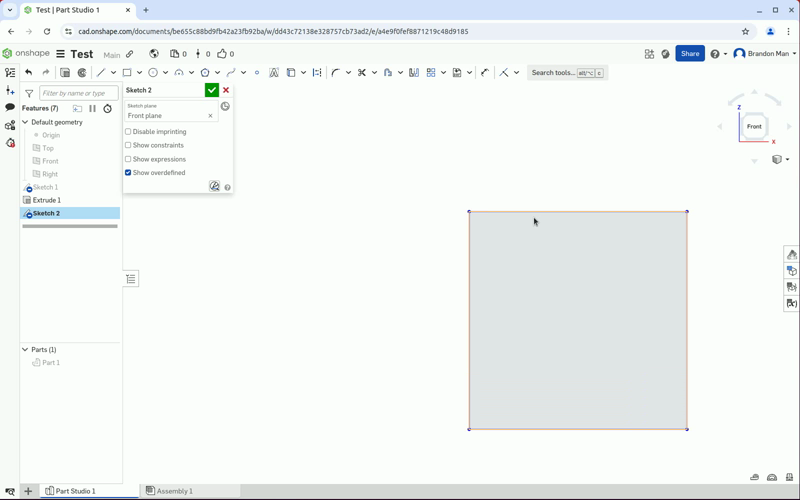
scroll(6)
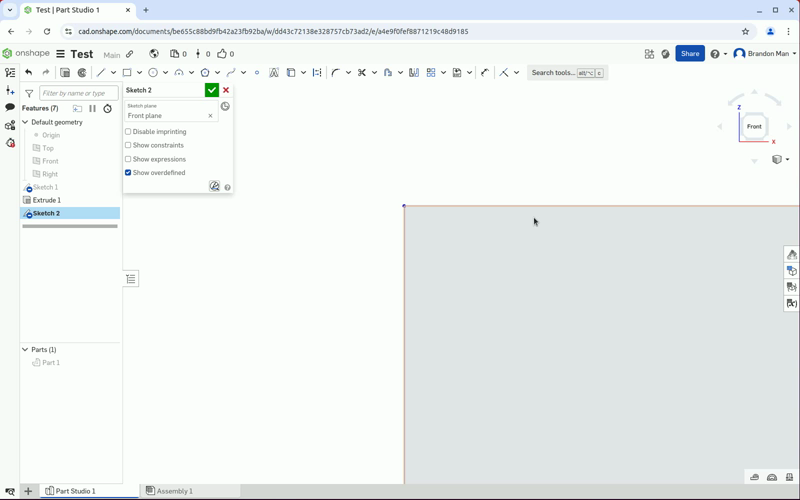
click(534, 217)
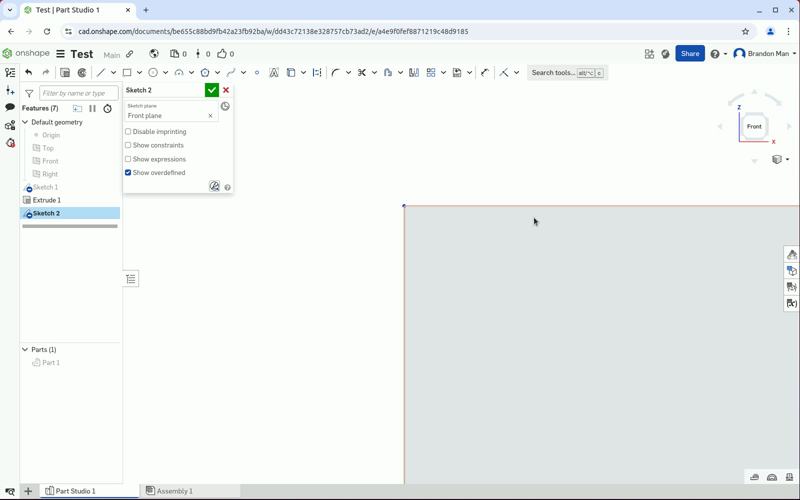
scroll(-6)
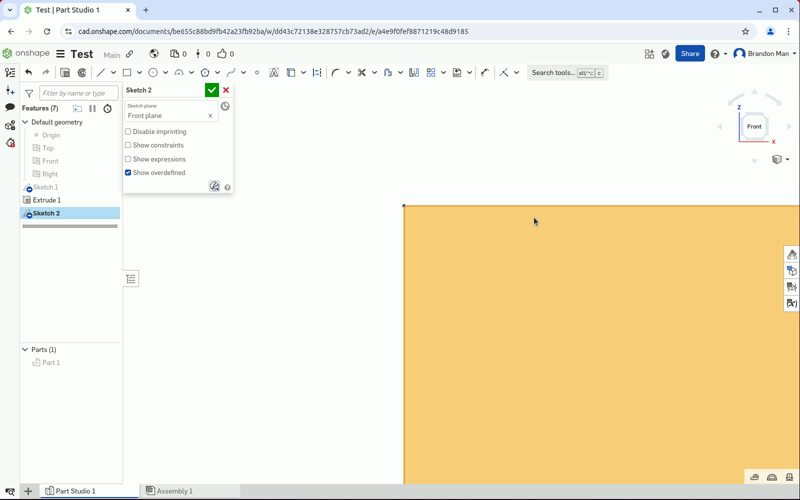
scroll(-6)
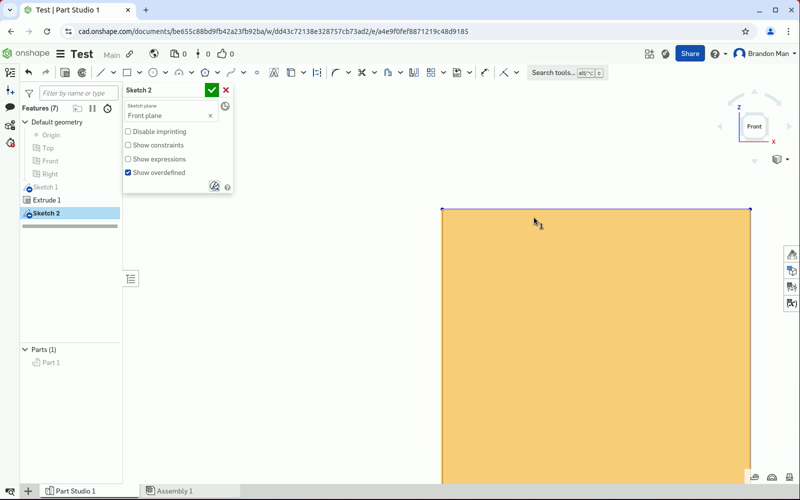
scroll(-6)
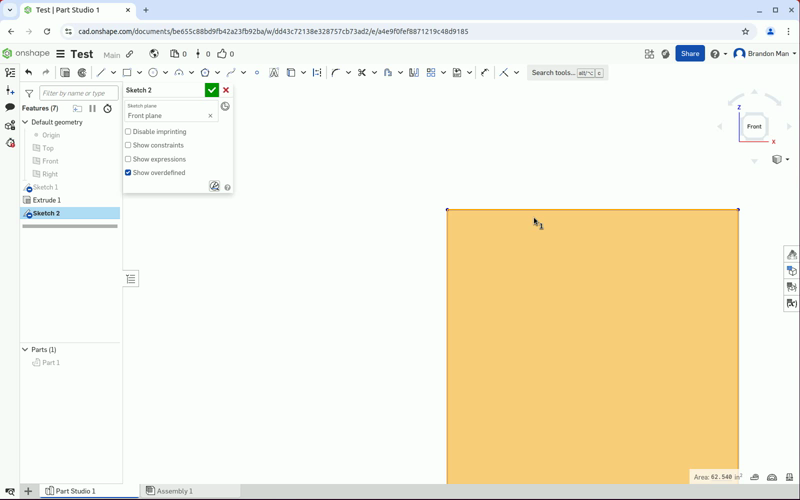
scroll(-6)
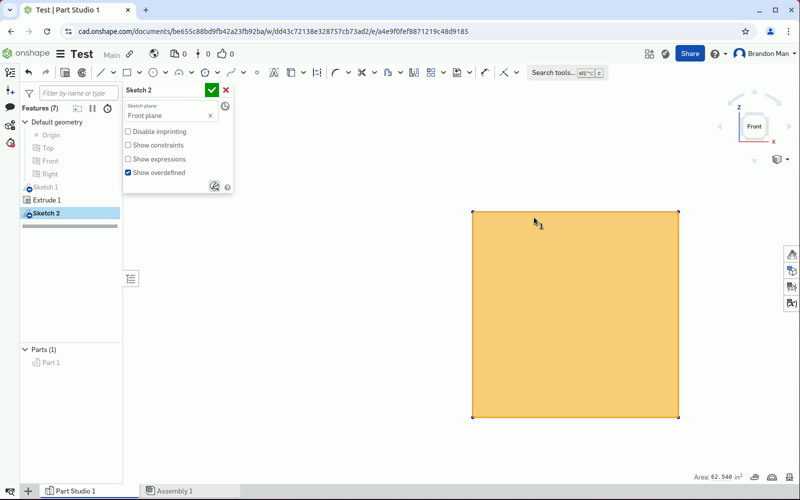
scroll(-6)
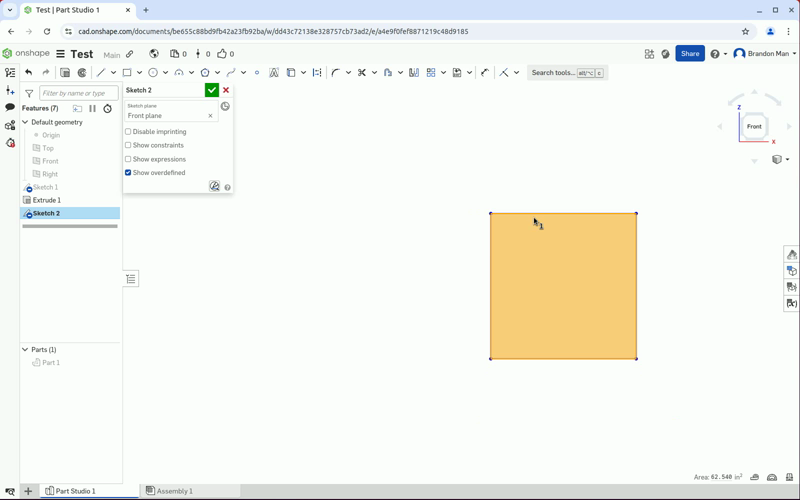
scroll(-6)
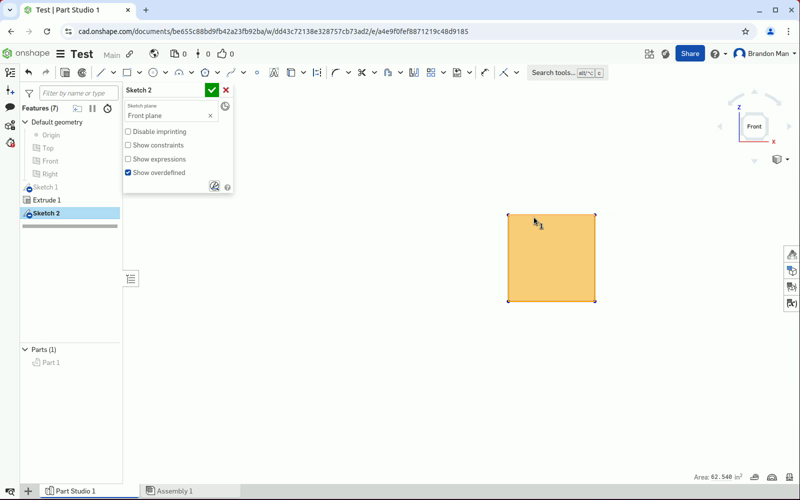
scroll(-6)
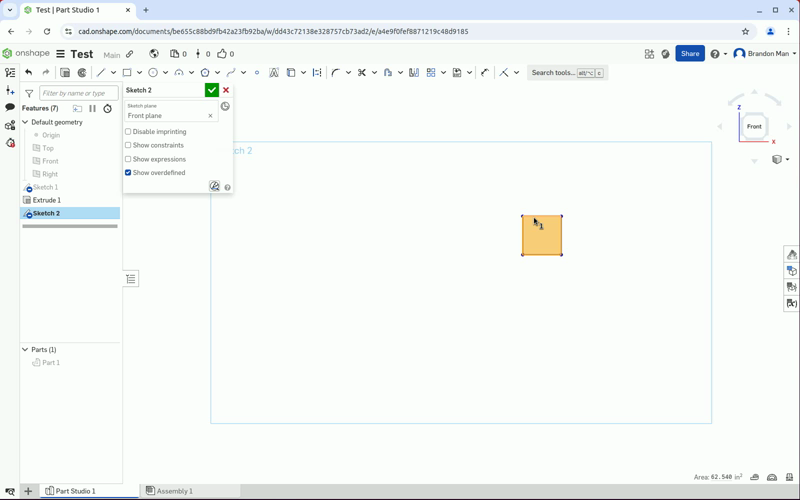
mouse_move(73, 352)
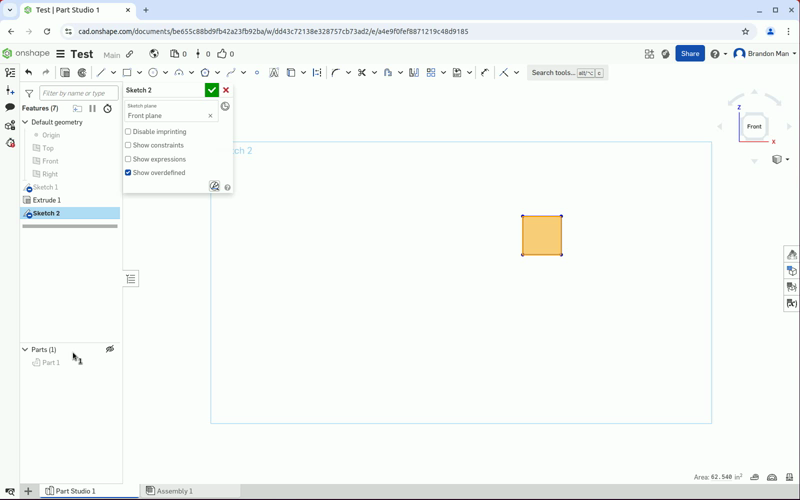
key(shift+y)
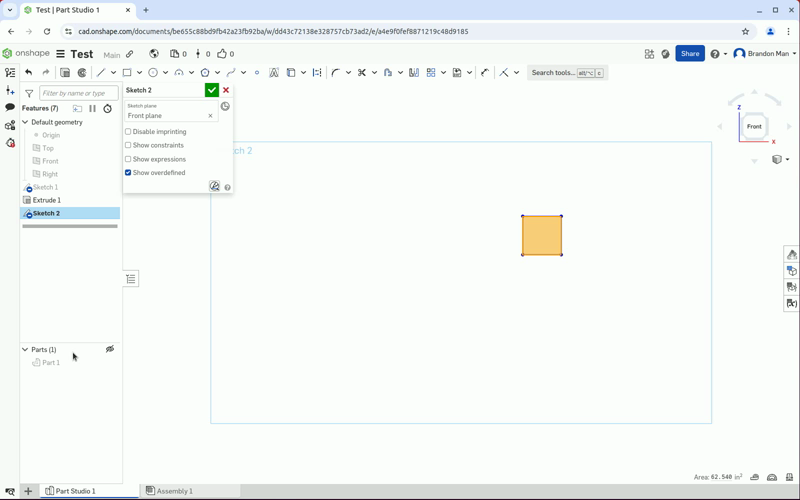
key(shift+e)
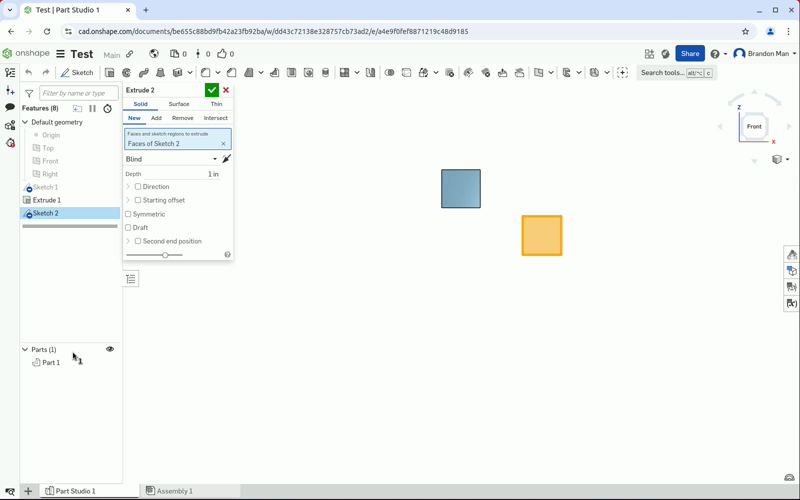
mouse_move(143, 106)
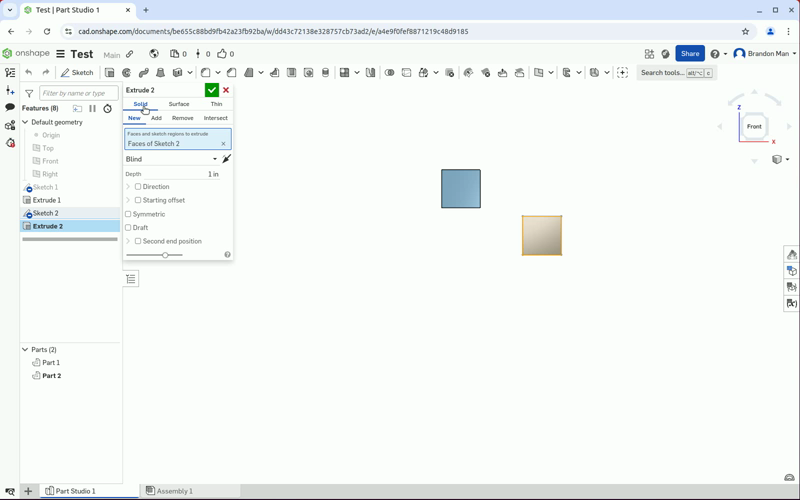
click(143, 106)
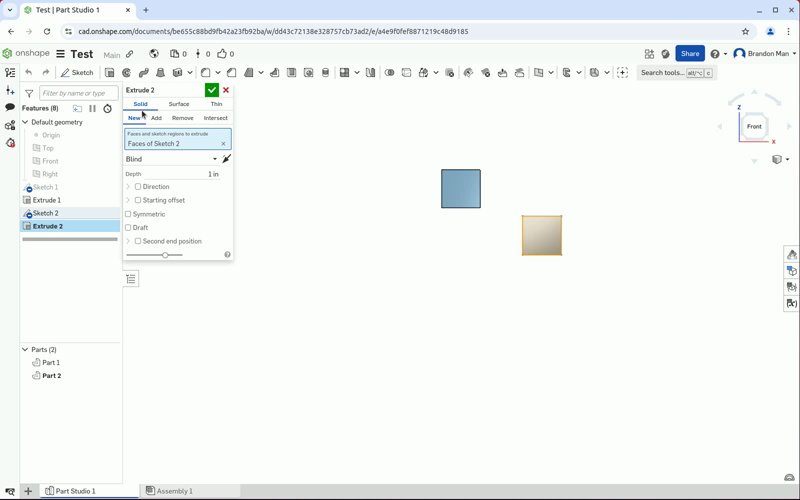
mouse_move(137, 120)
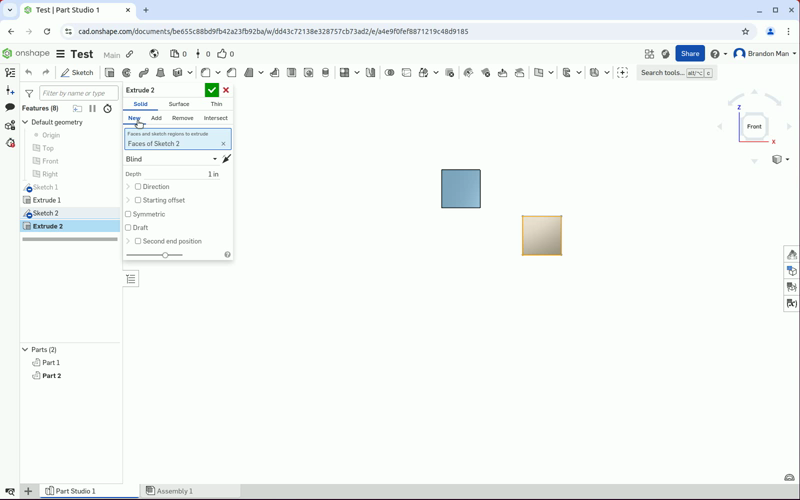
click(137, 120)
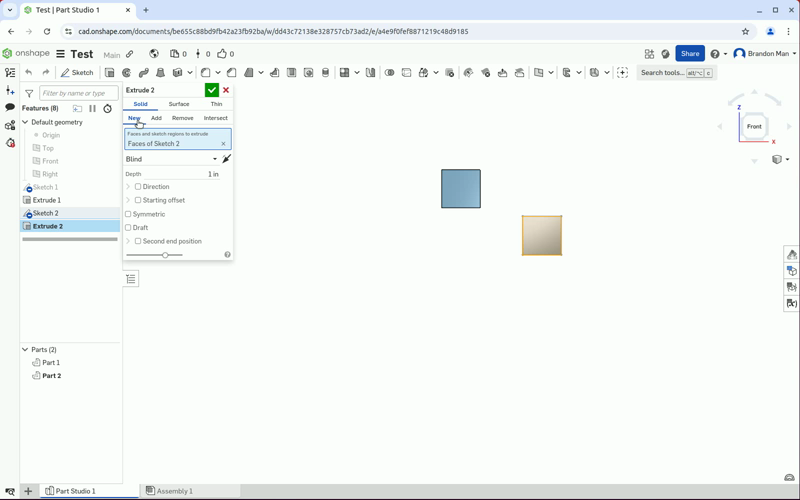
key(tab, 4)
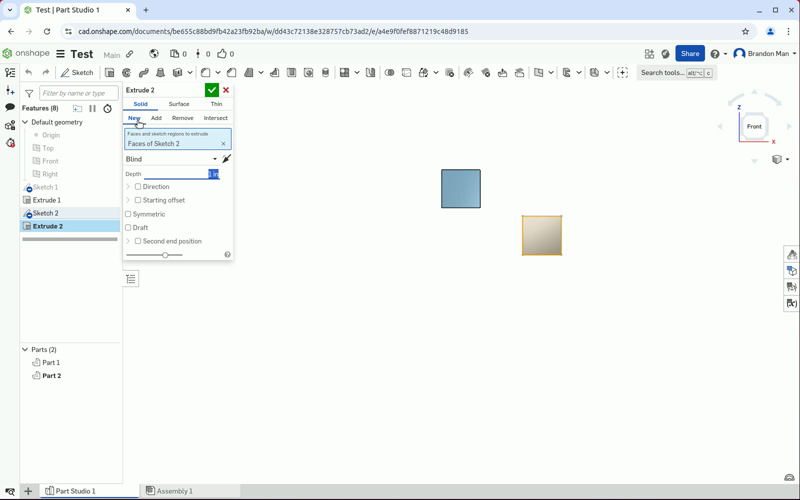
text(0.241)
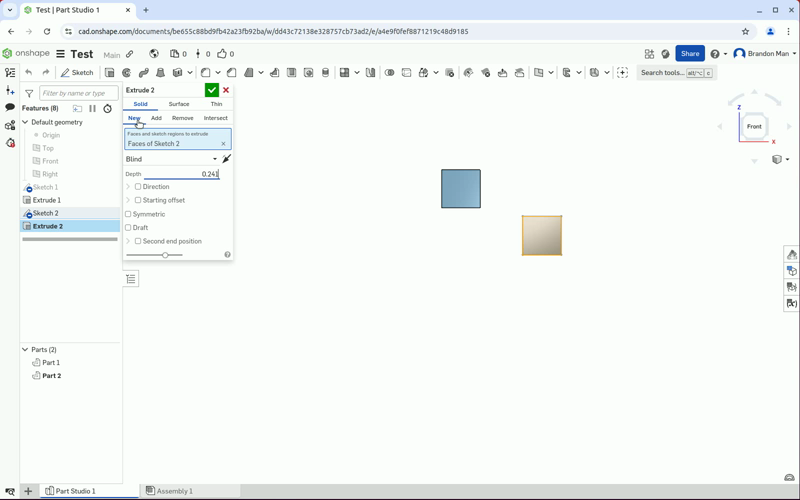
key(enter)
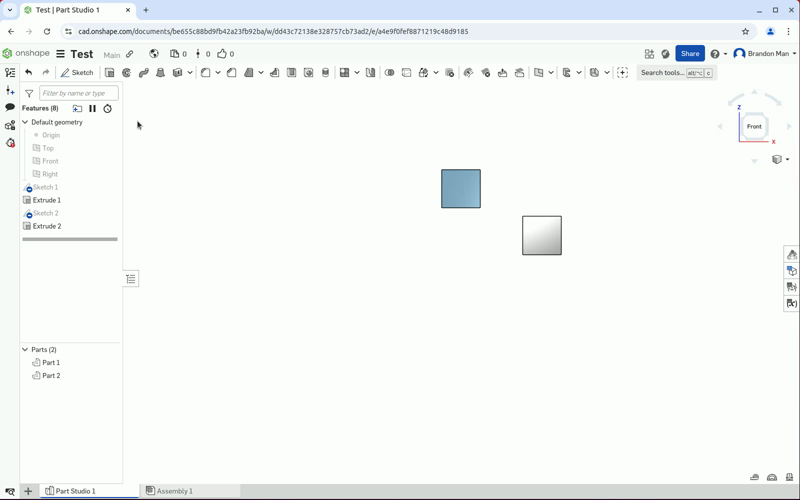
key(shift+h)
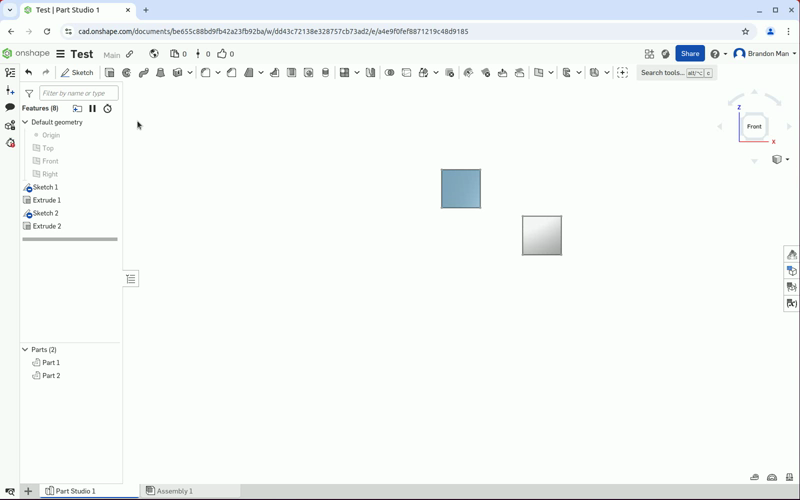
key(shift+h)
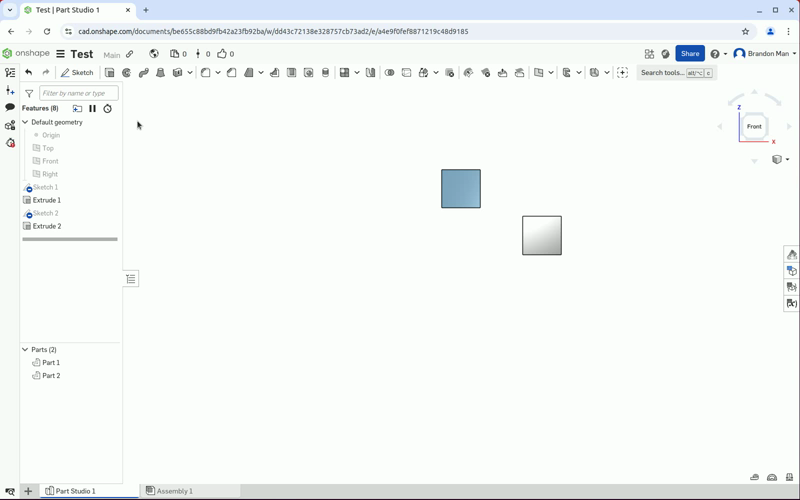
mouse_move(73, 189)
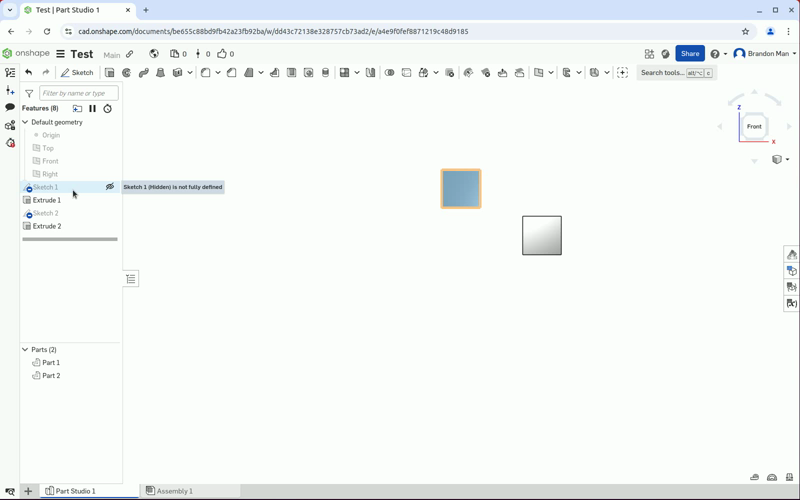
click(73, 189)
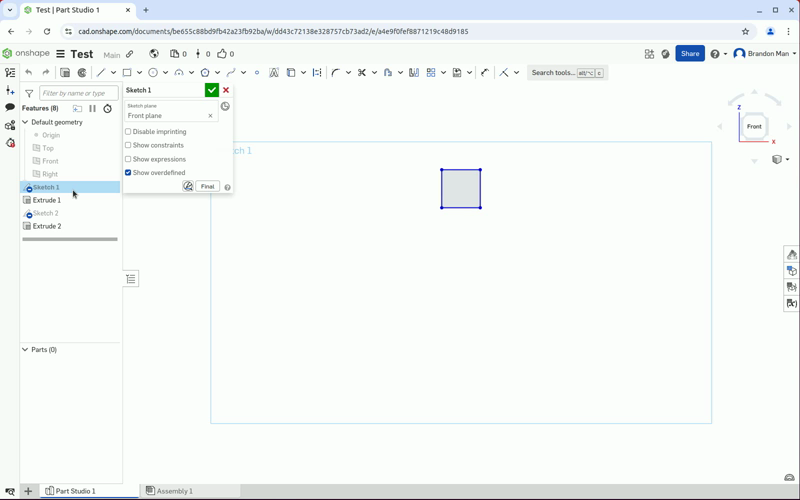
mouse_move(229, 92)
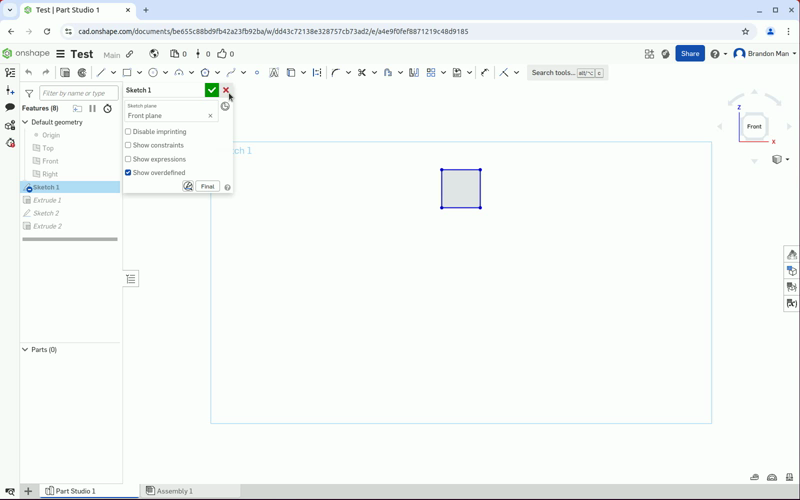
click(229, 92)
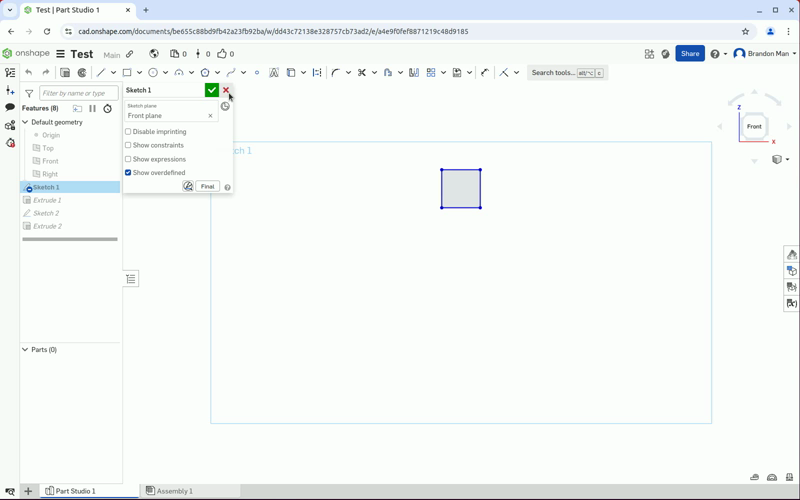
key(shift+s)
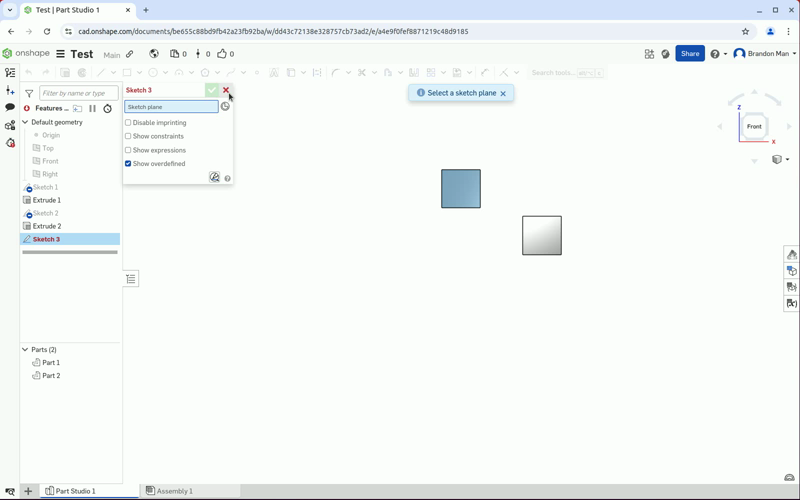
mouse_move(73, 163)
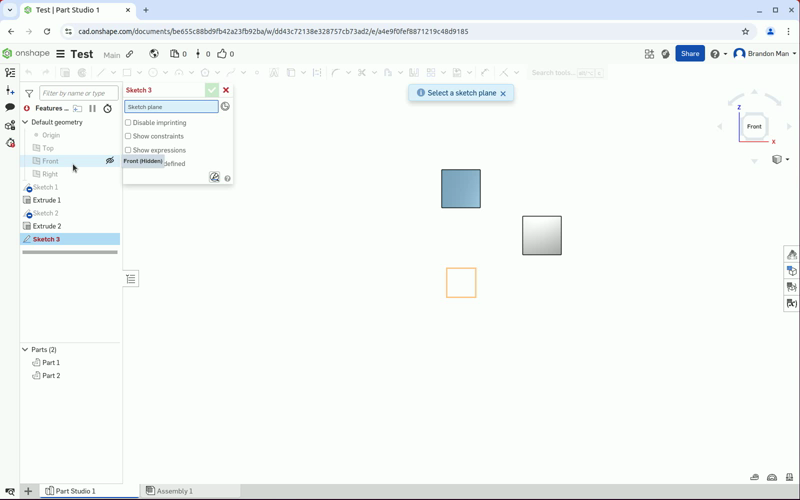
click(73, 163)
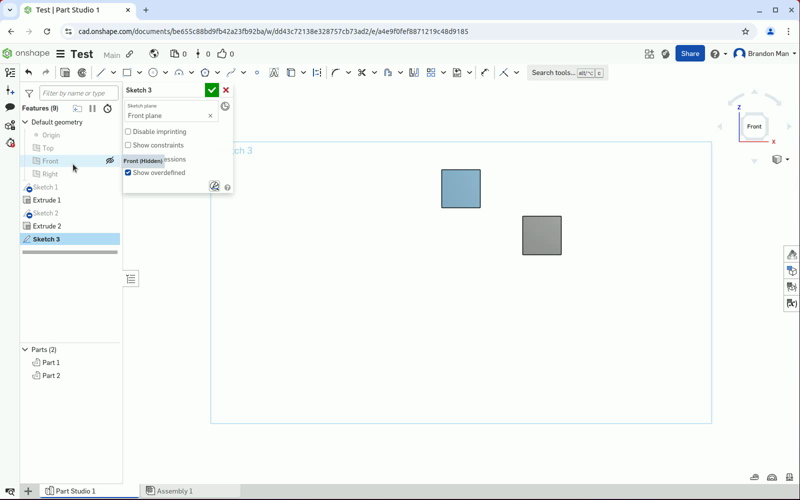
mouse_move(73, 352)
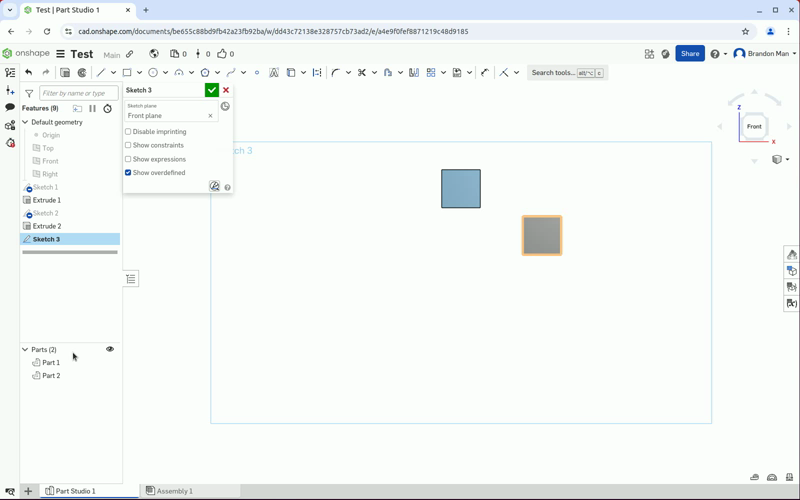
key(y)
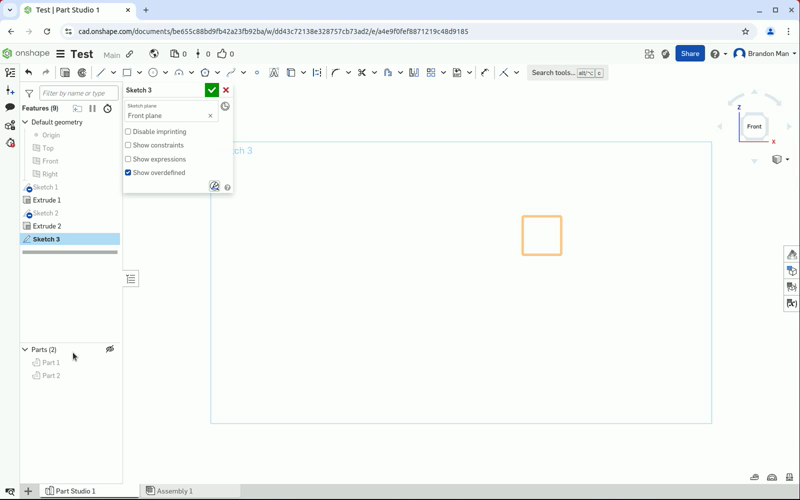
key(l)
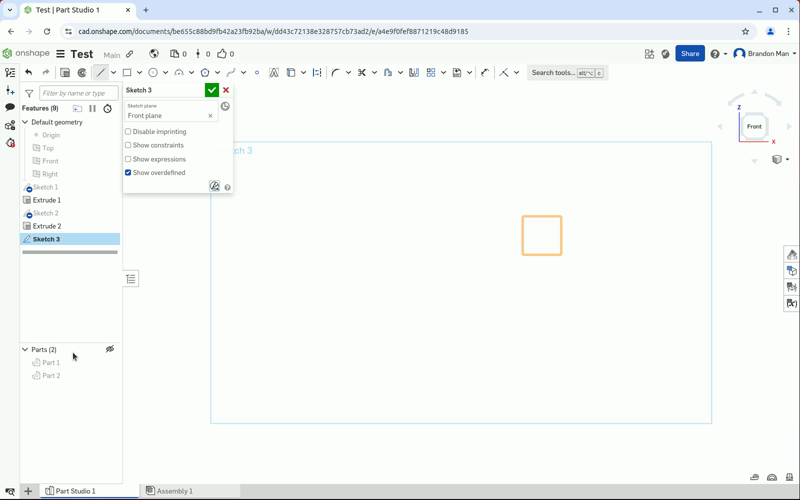
key_down(shift)
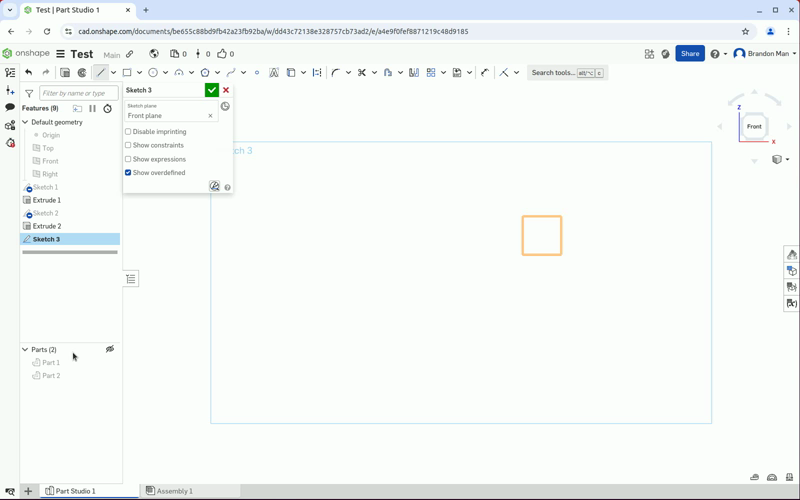
mouse_move(522, 348)
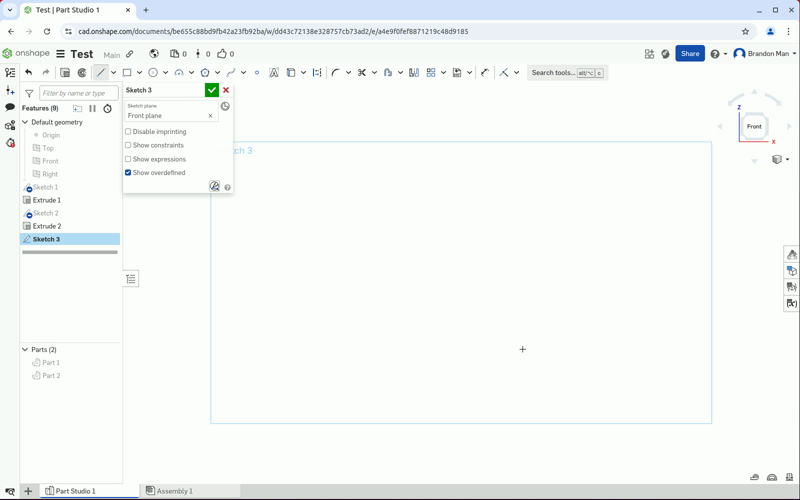
click(522, 348)
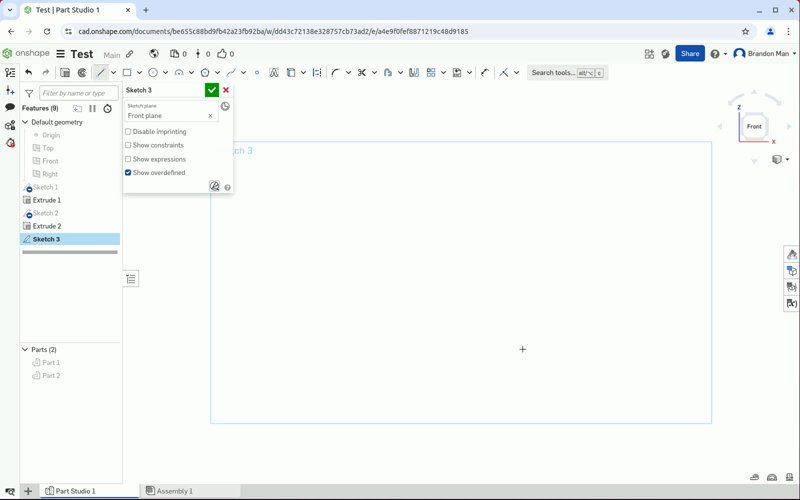
key_up(shift)
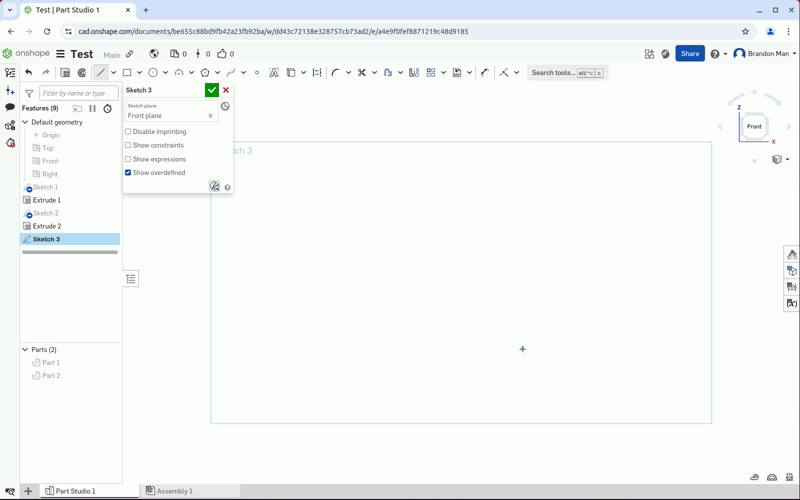
key_down(shift)
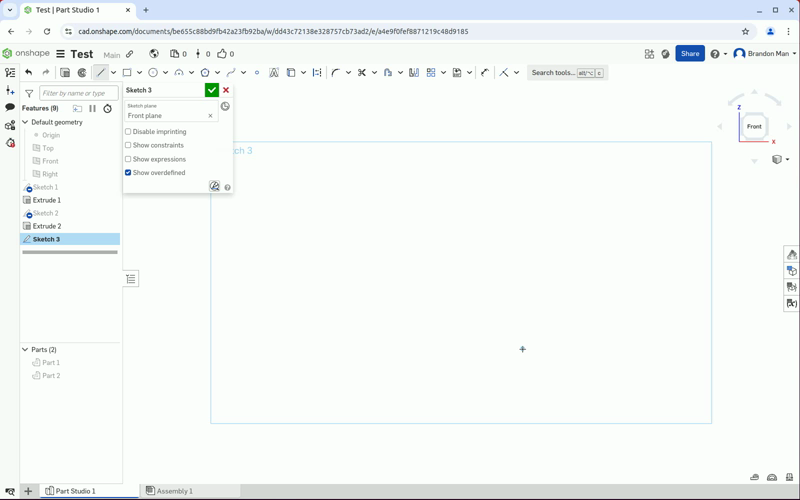
mouse_move(552, 348)
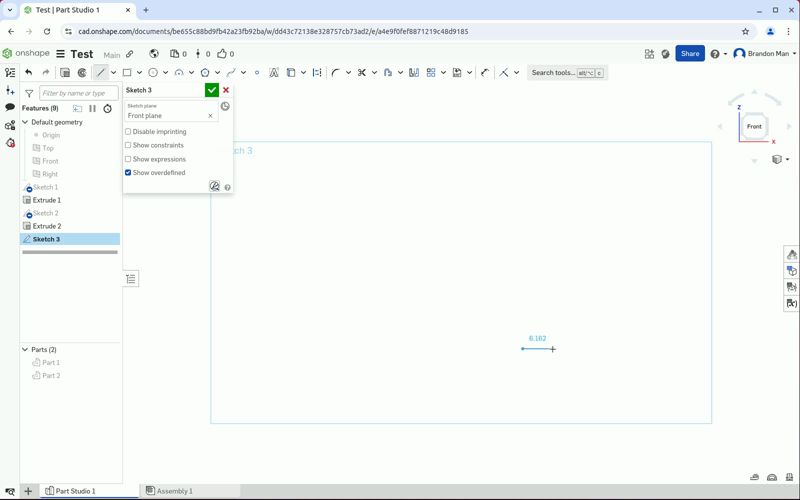
mouse_move(561, 348)
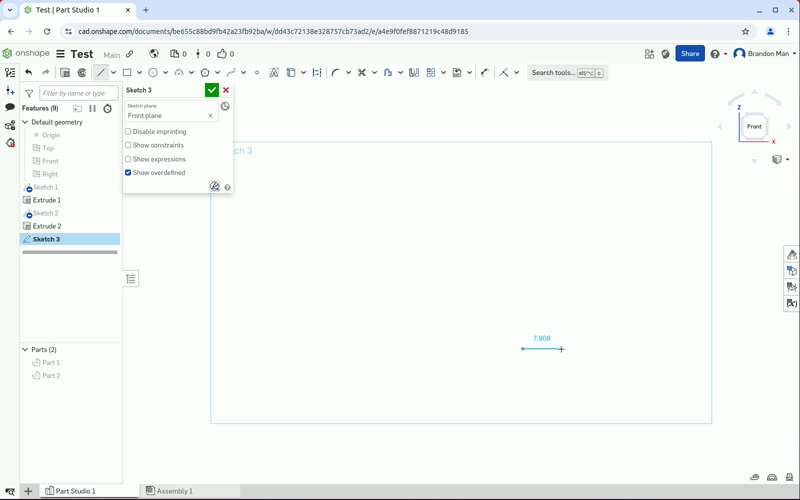
click(561, 348)
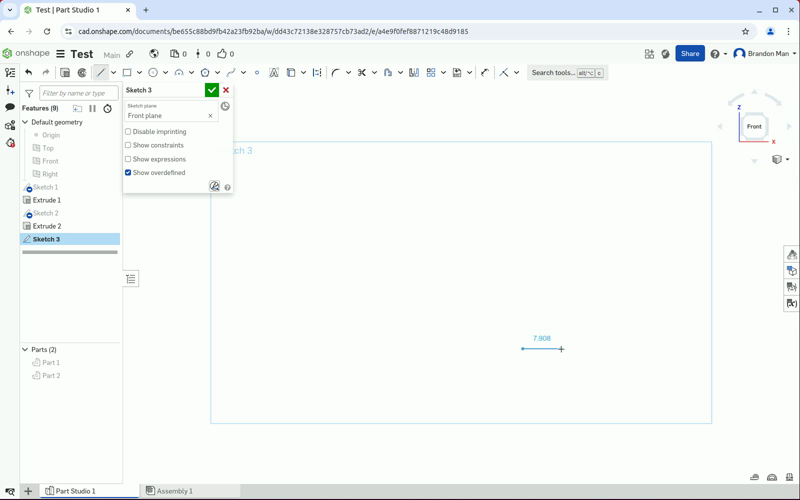
key_up(shift)
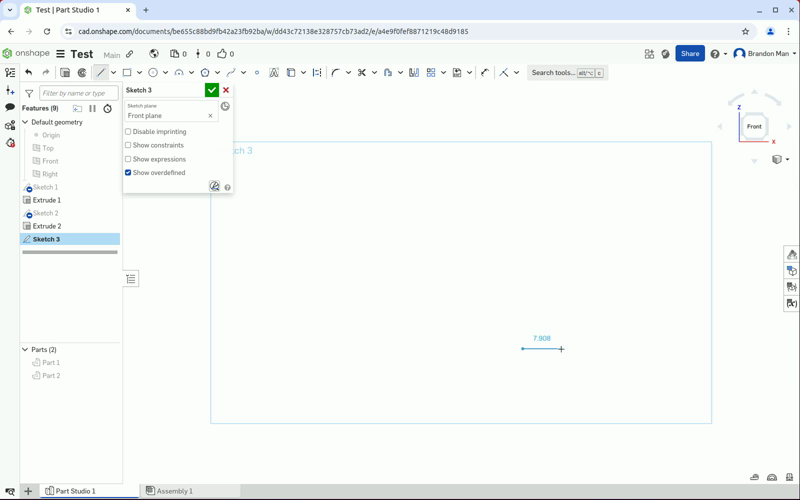
key_down(shift)
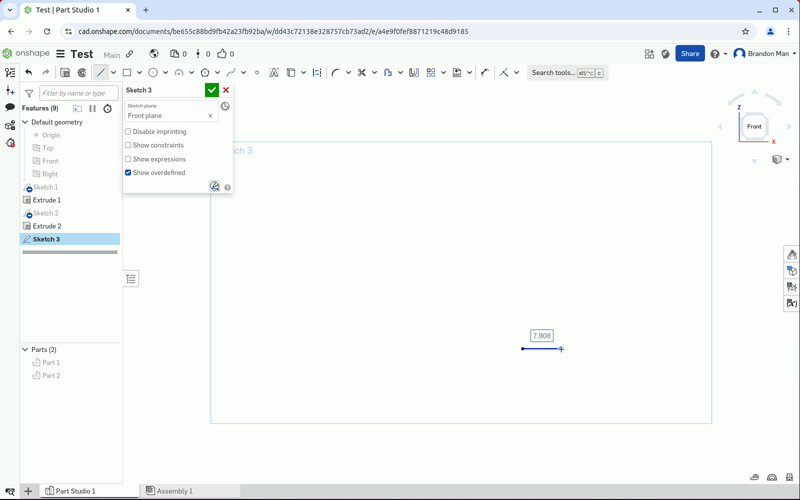
mouse_move(589, 348)
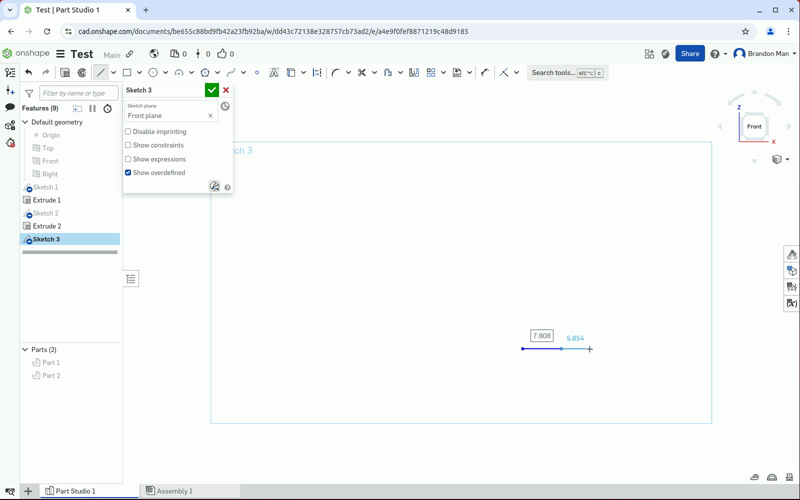
mouse_move(561, 310)
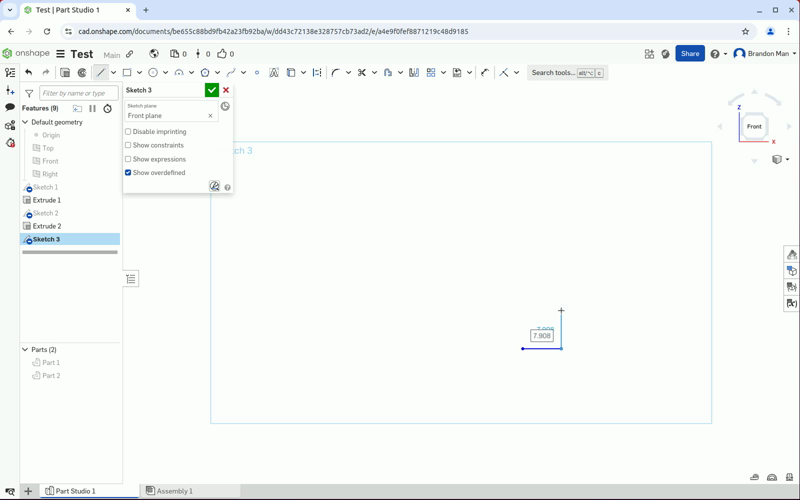
click(561, 310)
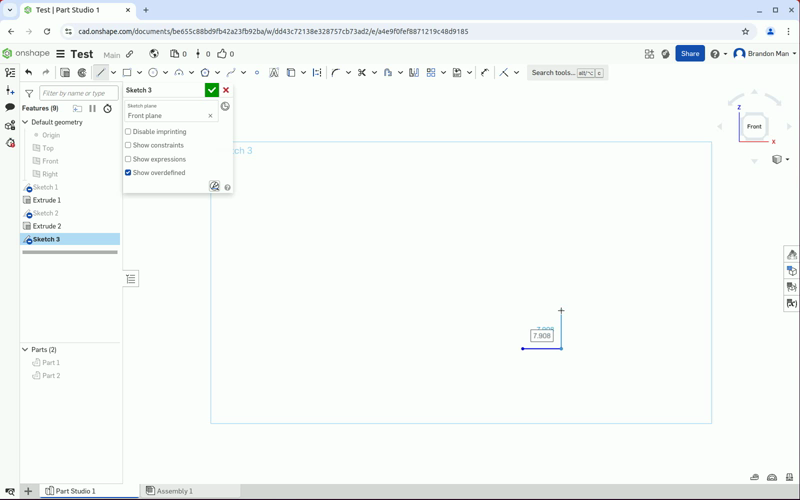
key_up(shift)
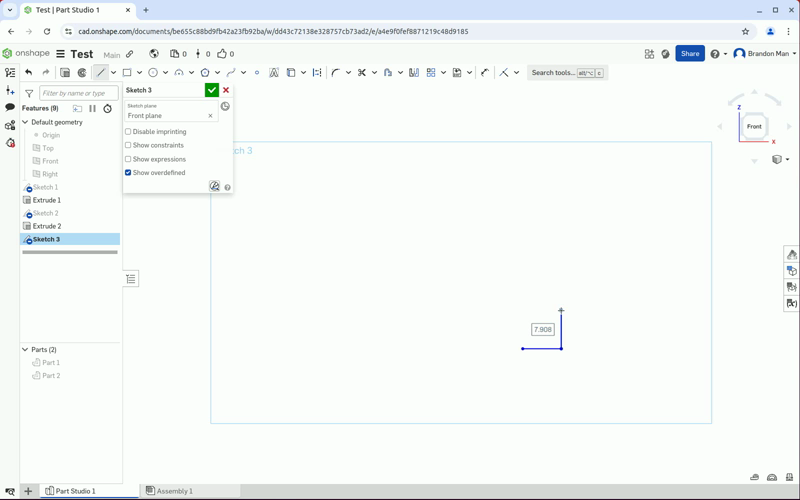
key_down(shift)
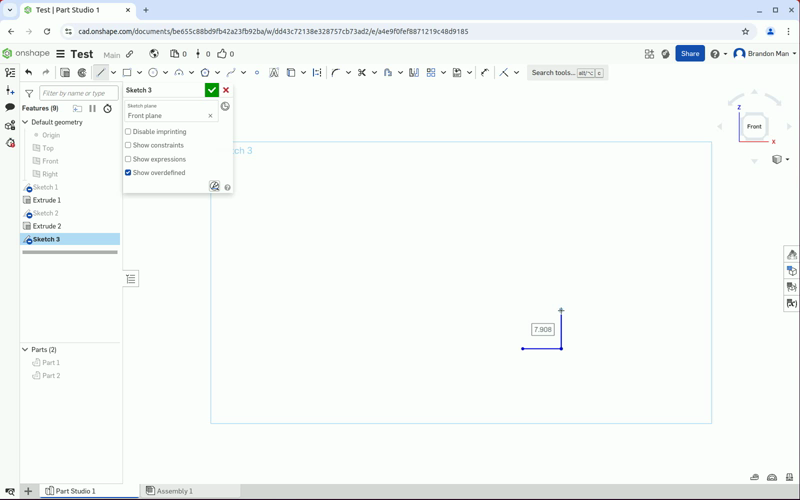
mouse_move(589, 310)
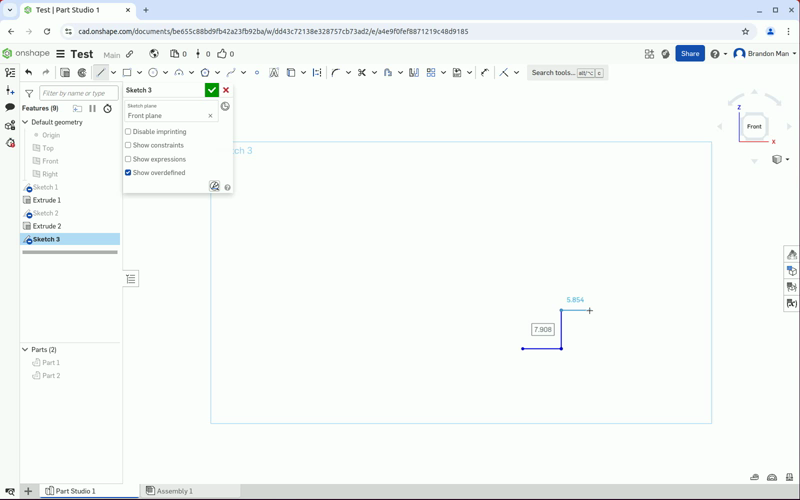
mouse_move(522, 310)
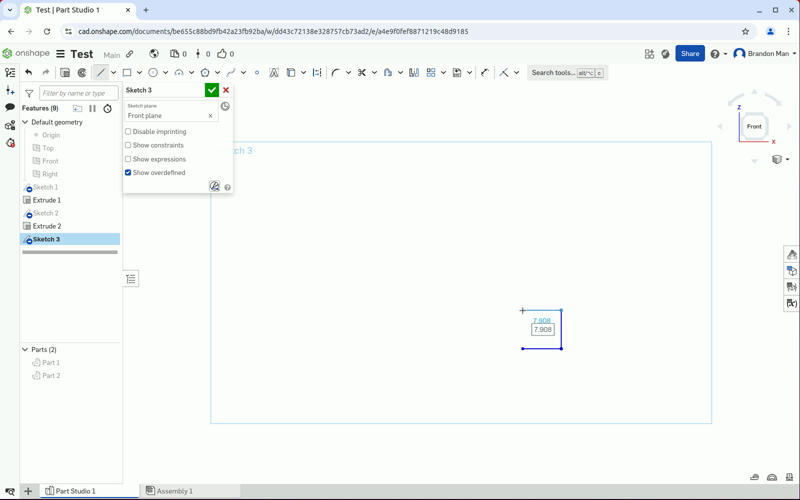
click(522, 310)
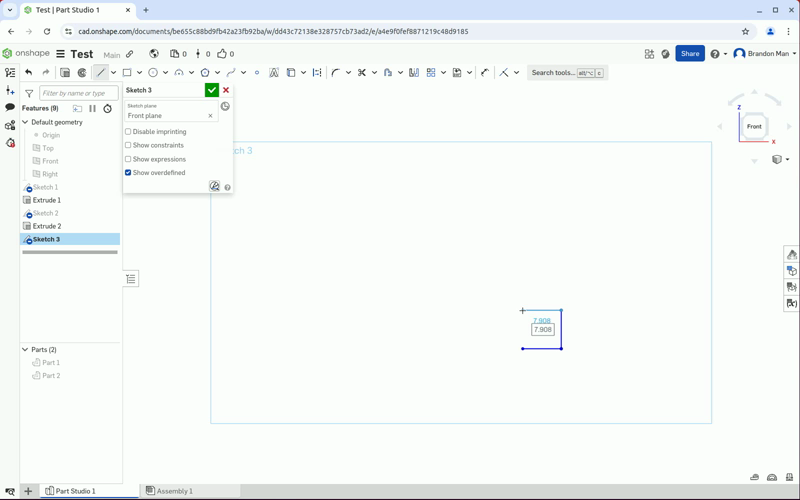
key_up(shift)
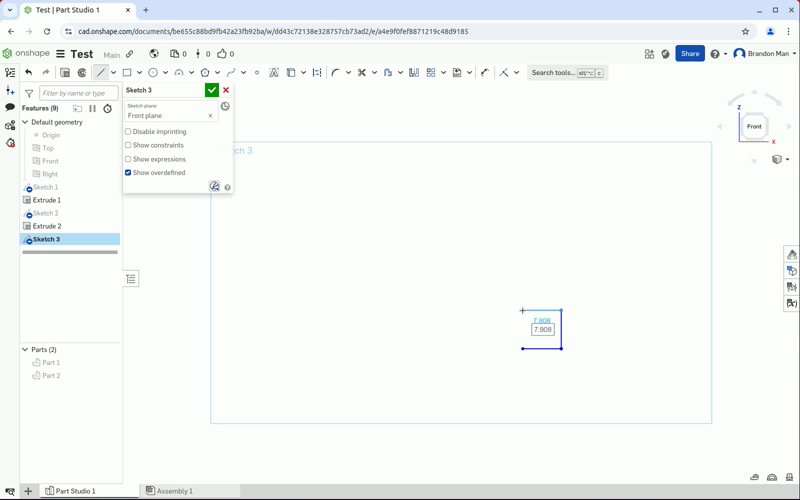
mouse_move(552, 310)
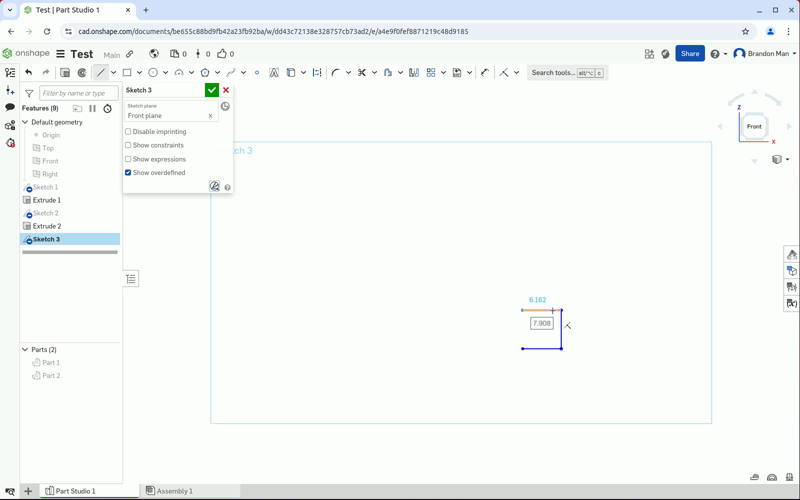
key_down(shift)
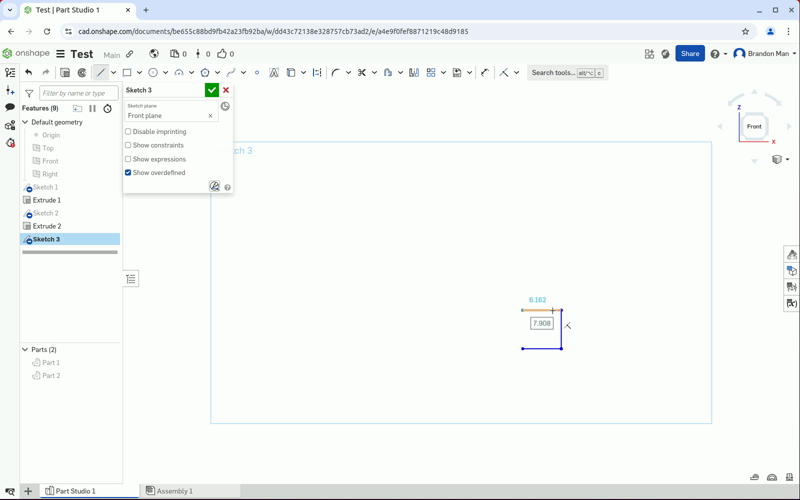
mouse_move(522, 348)
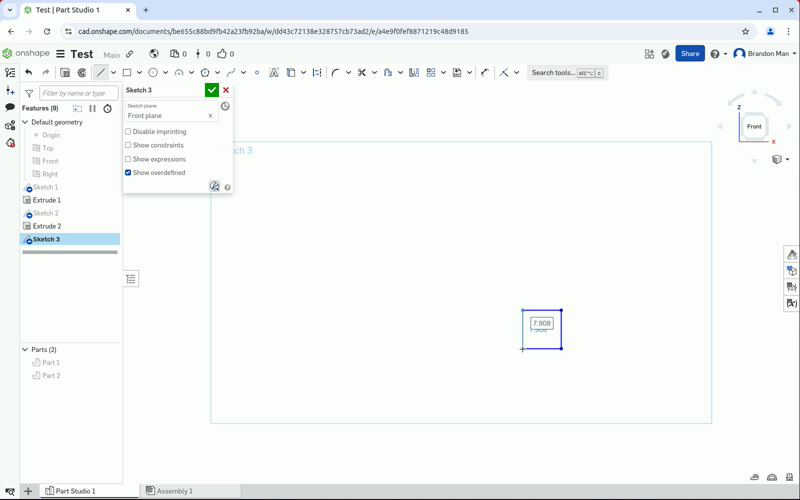
key_up(shift)
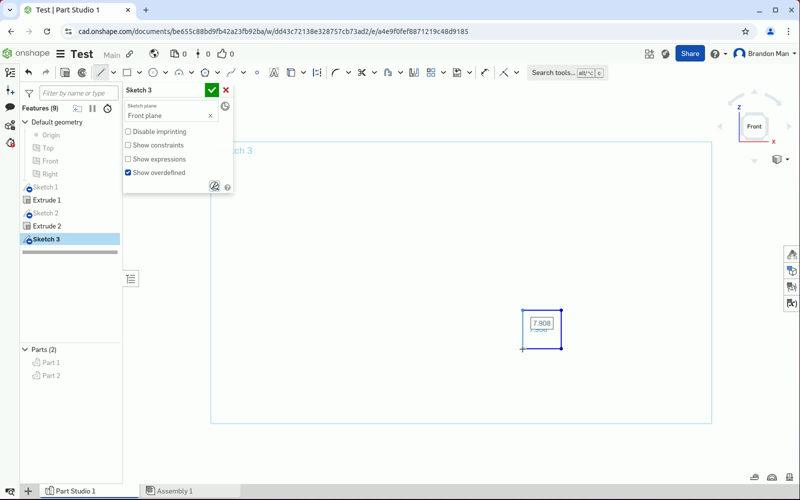
click(522, 348)
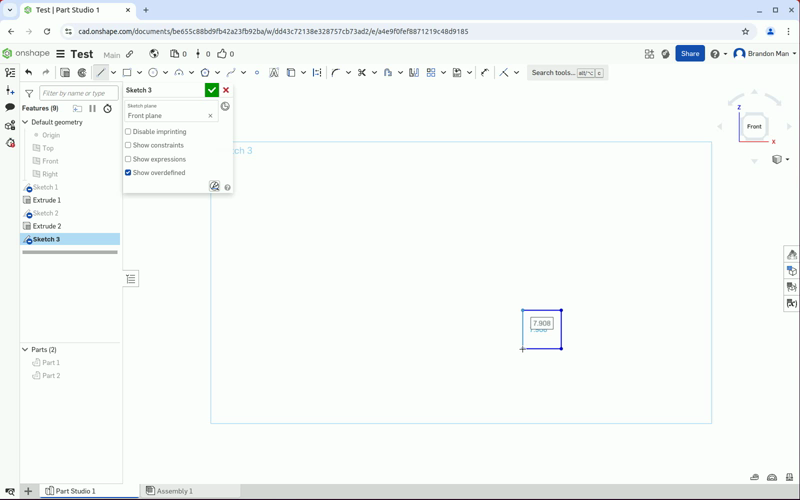
key(esc)
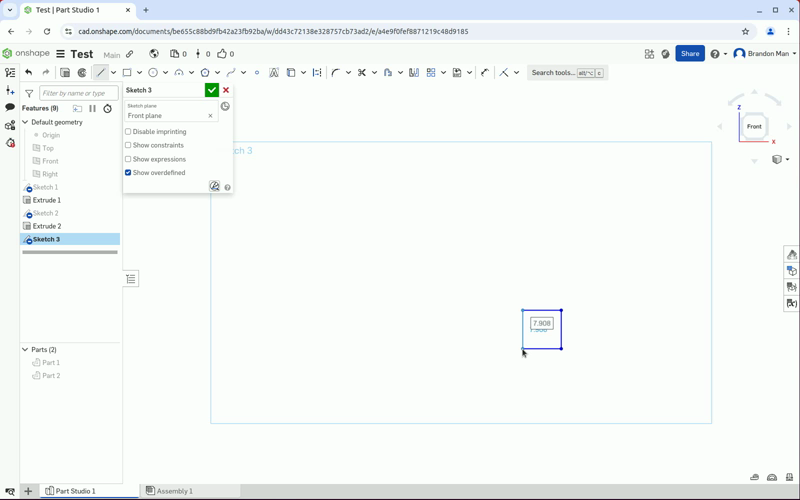
mouse_move(543, 341)
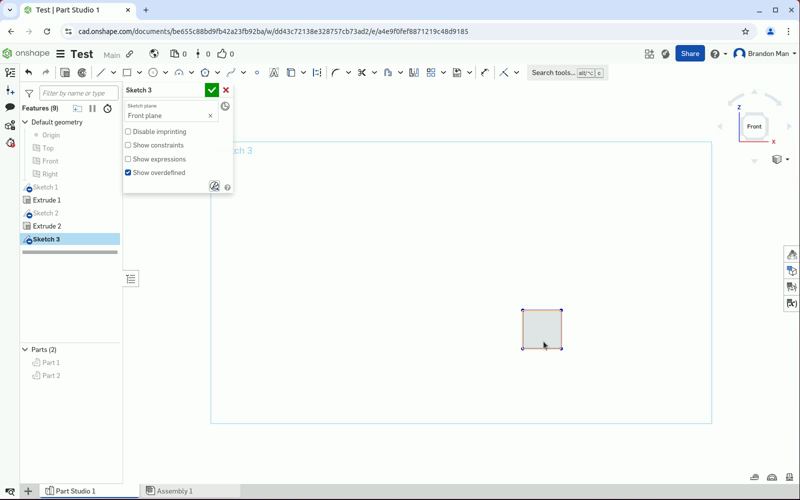
scroll(6)
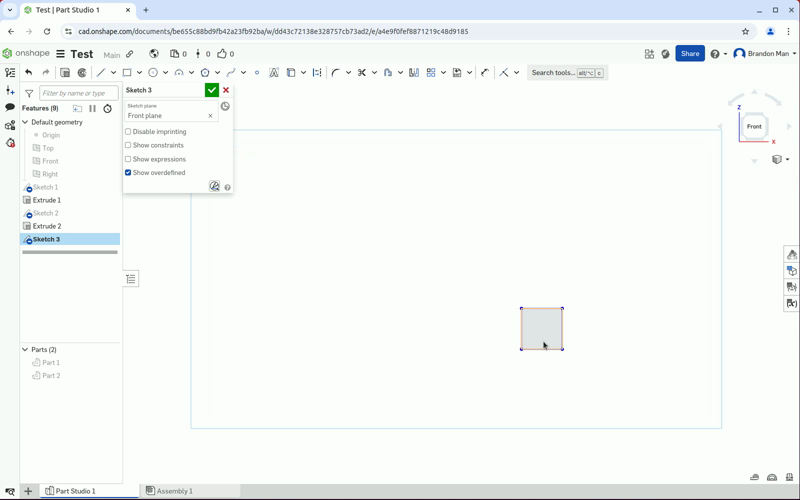
scroll(6)
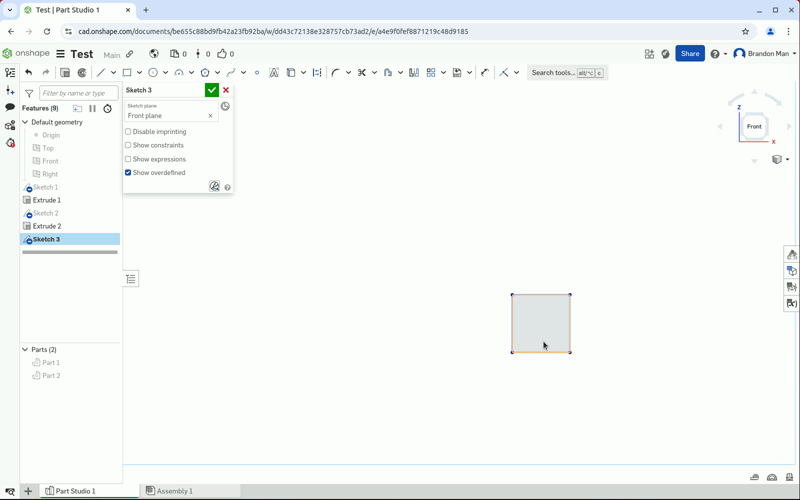
scroll(6)
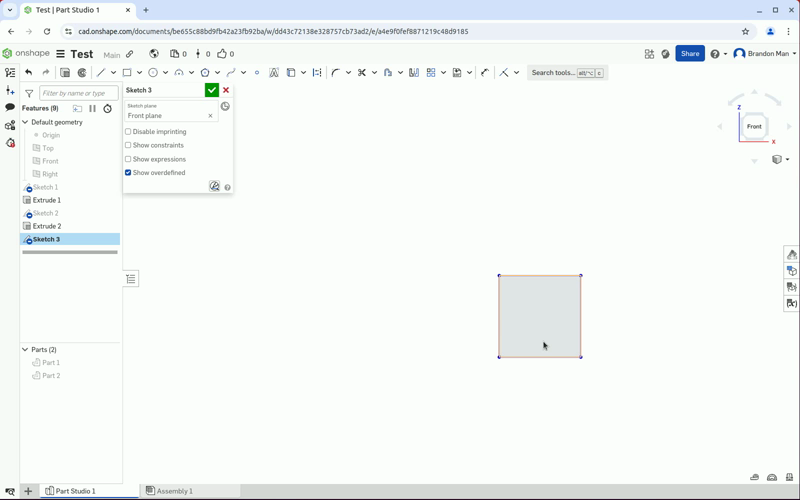
scroll(6)
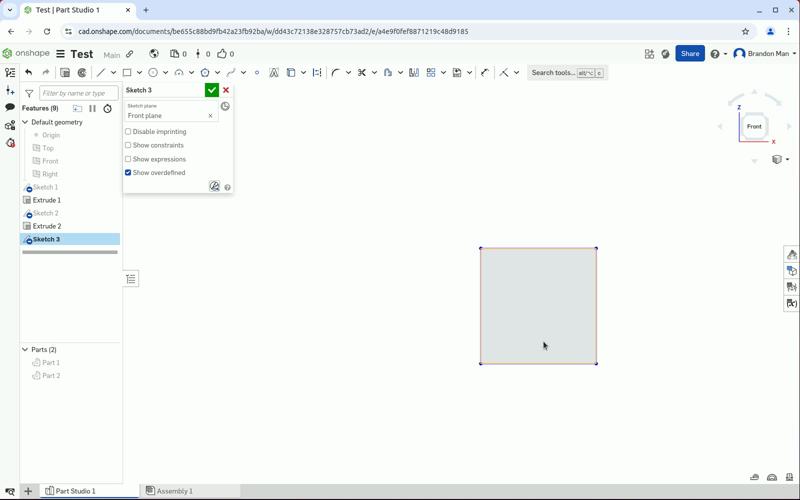
scroll(6)
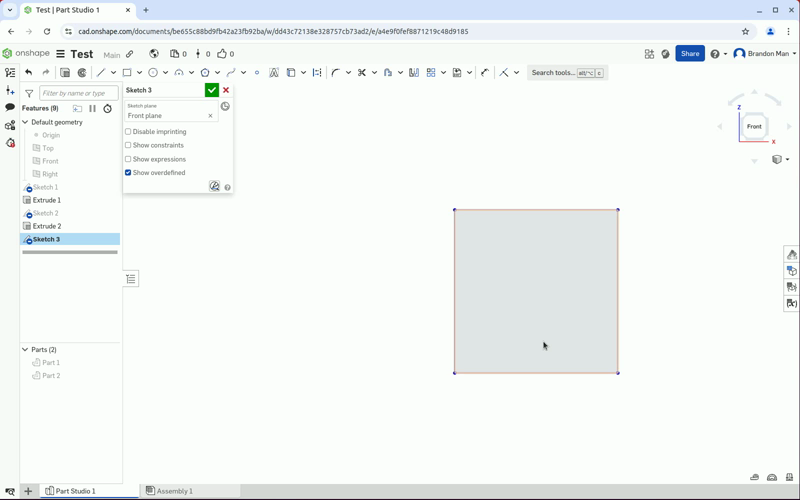
scroll(6)
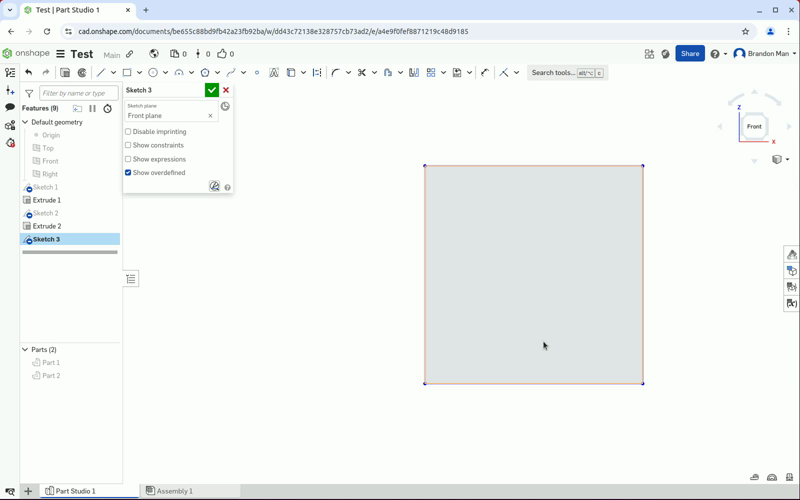
scroll(6)
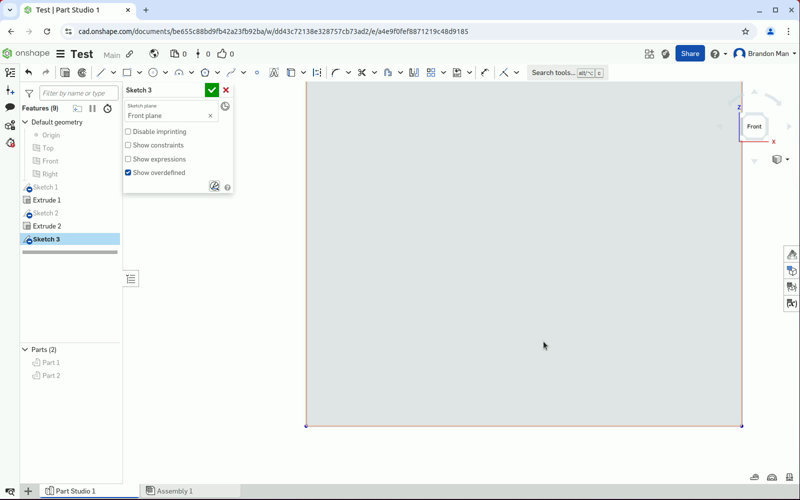
click(543, 341)
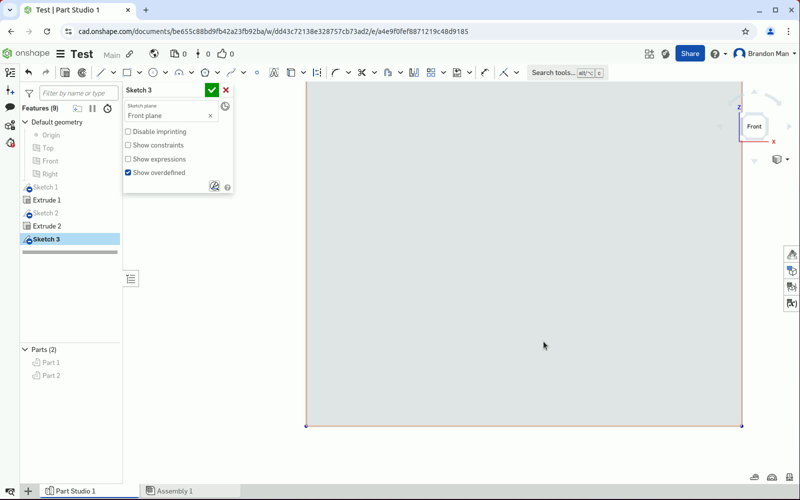
scroll(-6)
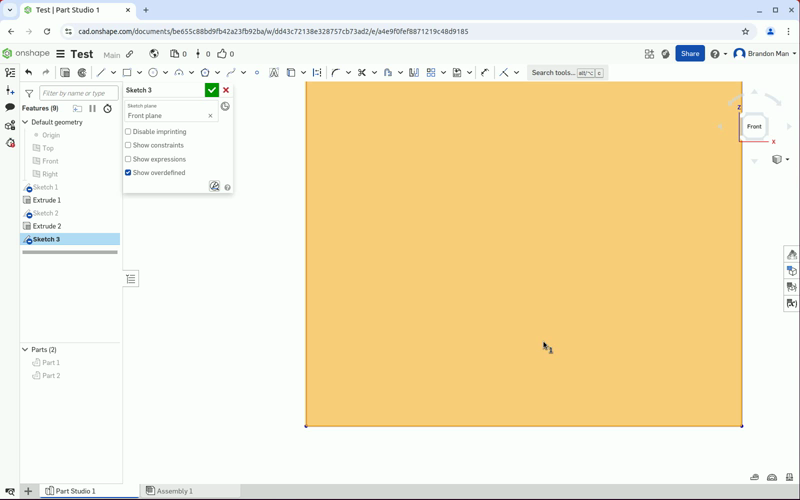
scroll(-6)
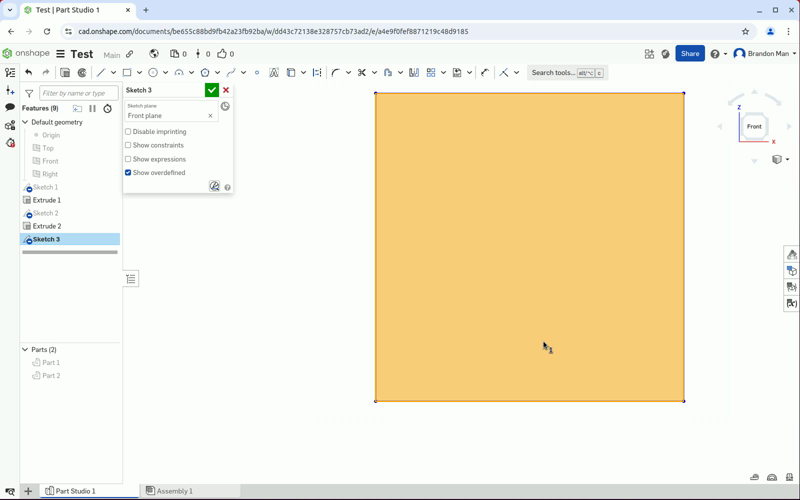
scroll(-6)
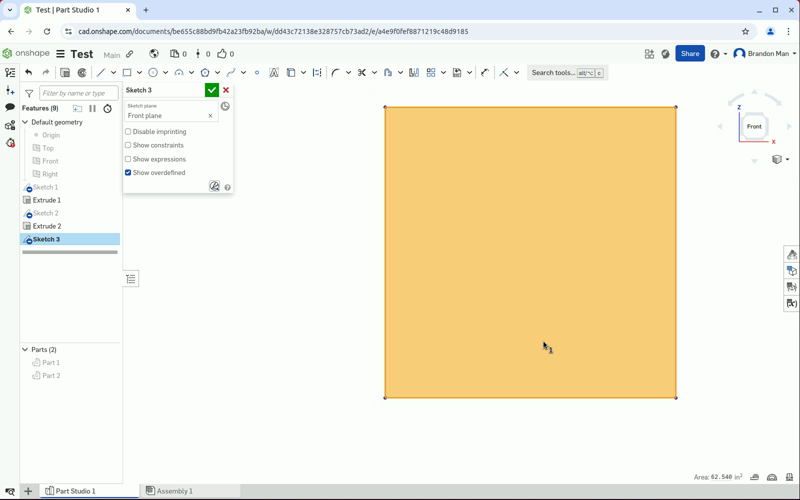
scroll(-6)
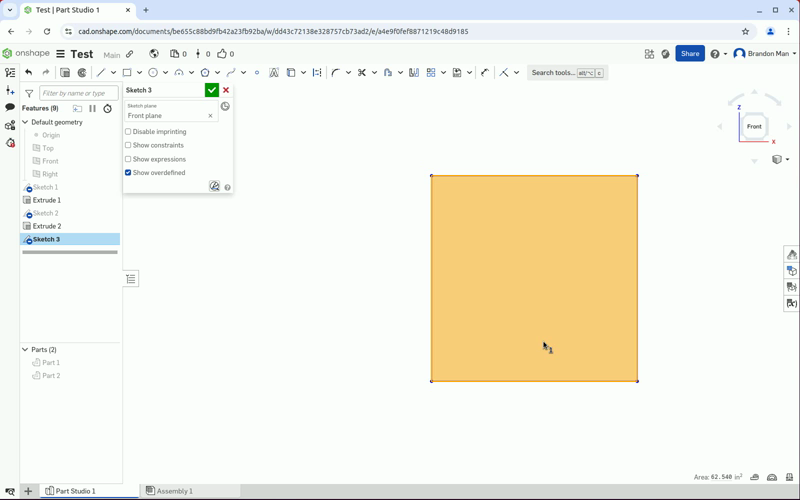
scroll(-6)
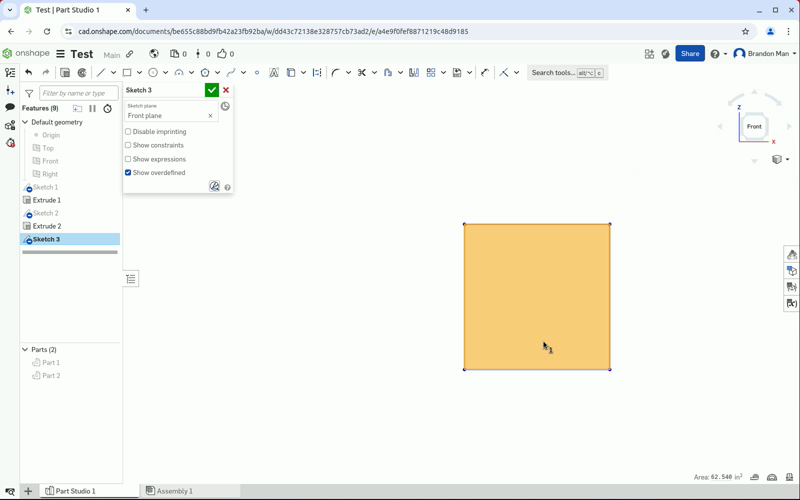
scroll(-6)
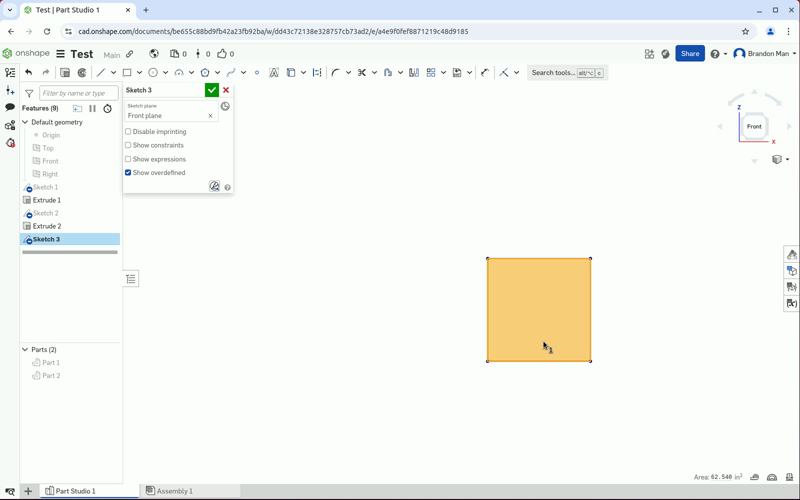
scroll(-6)
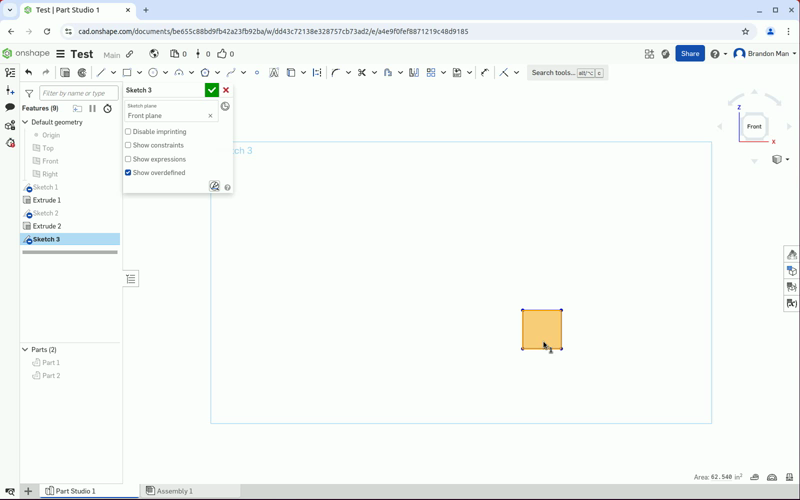
mouse_move(73, 352)
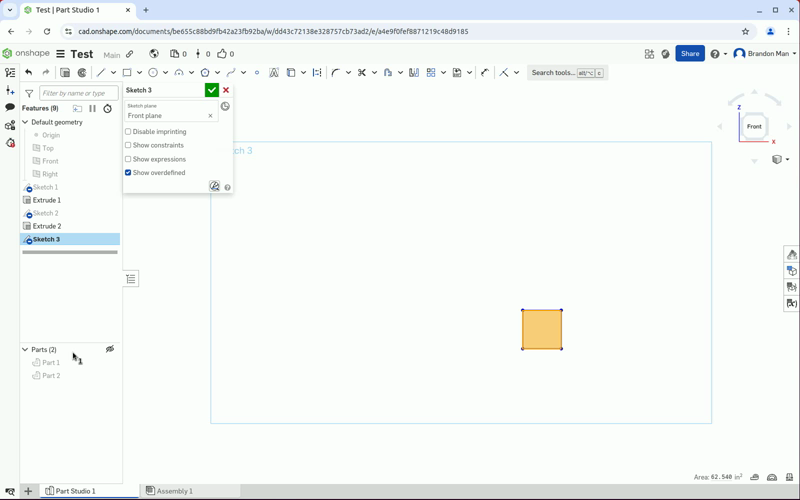
key(shift+y)
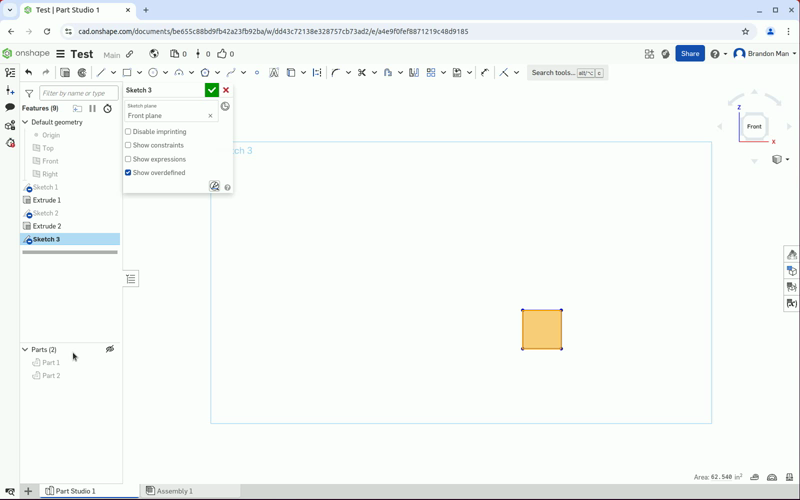
key(shift+e)
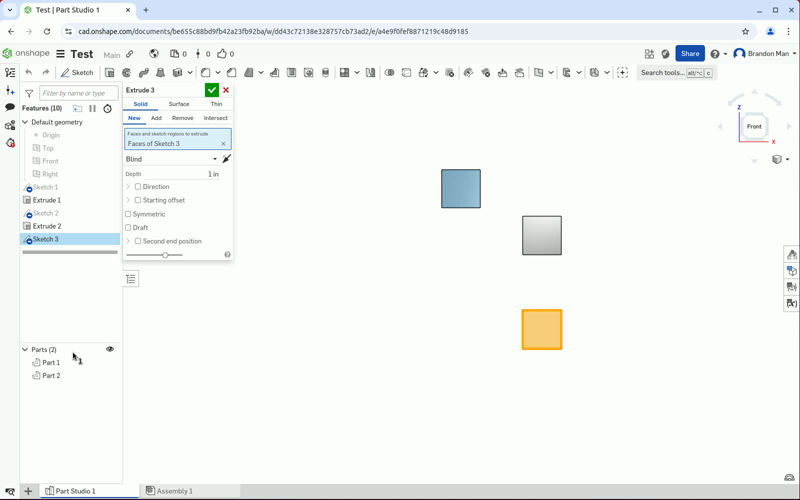
mouse_move(143, 106)
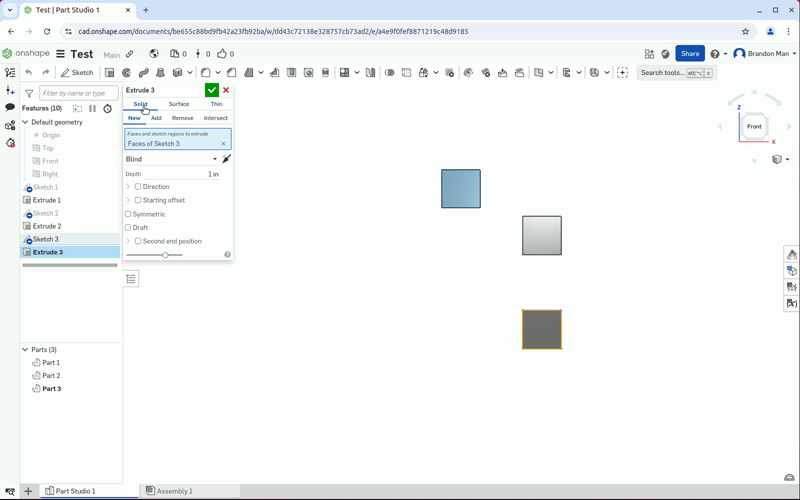
click(143, 106)
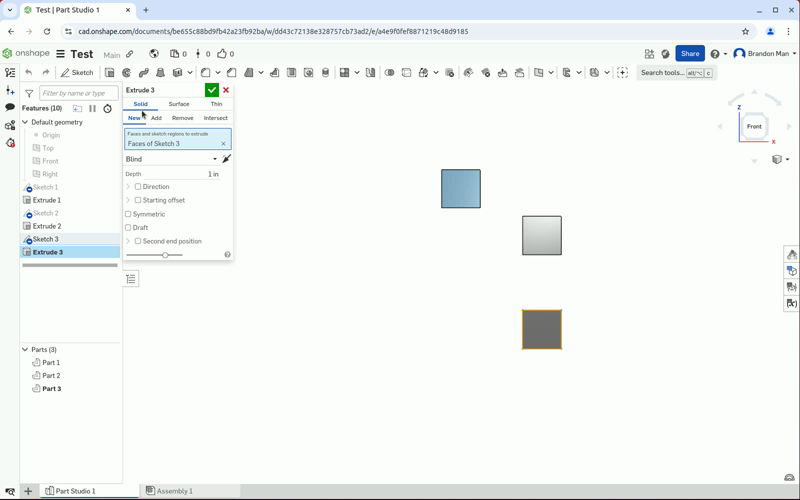
mouse_move(137, 120)
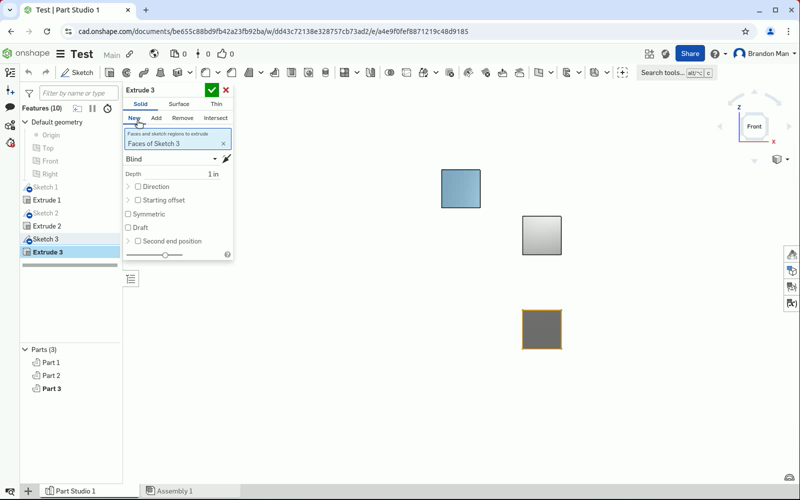
click(137, 120)
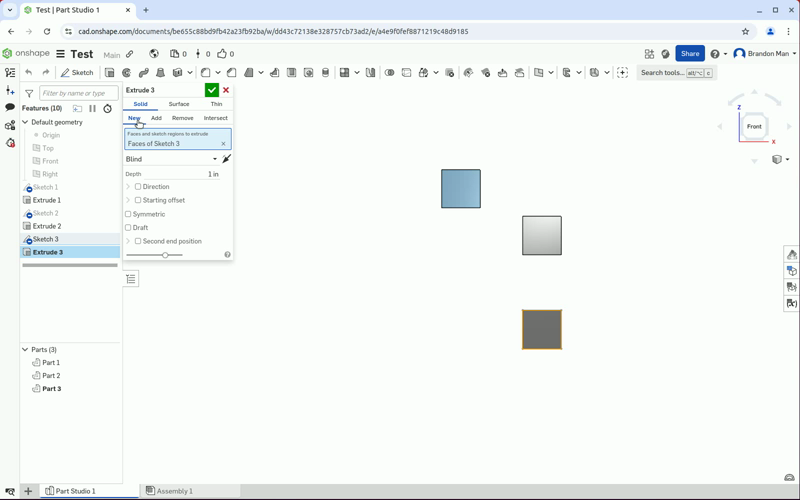
key(tab, 4)
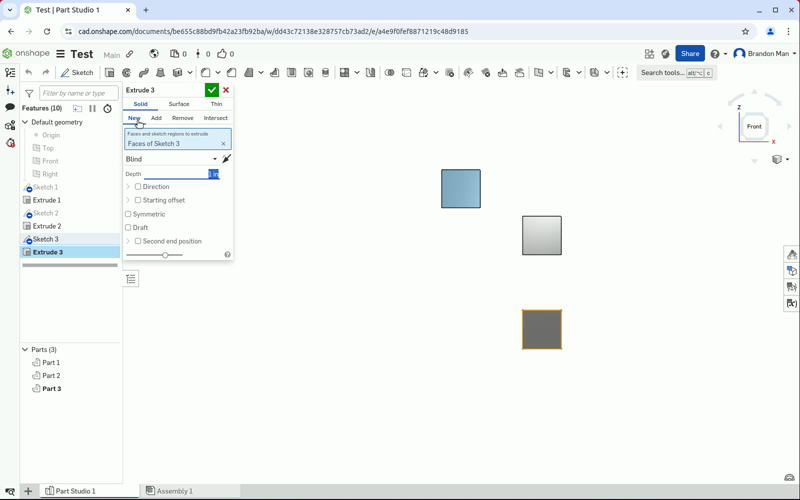
text(0.241)
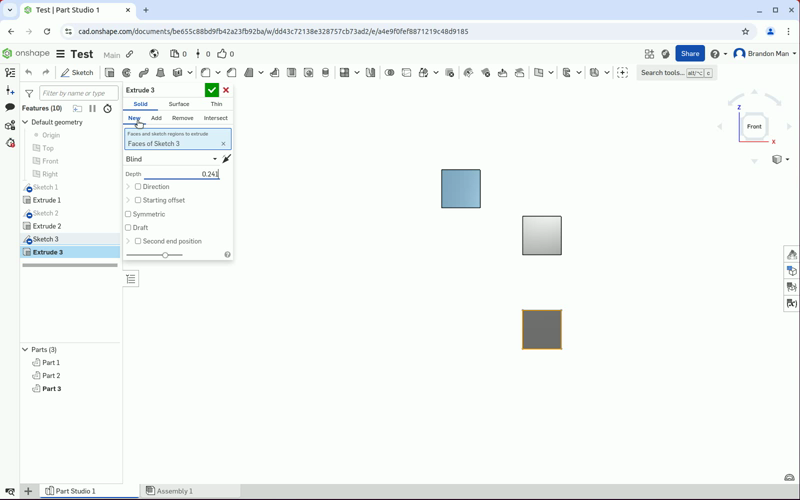
key(enter)
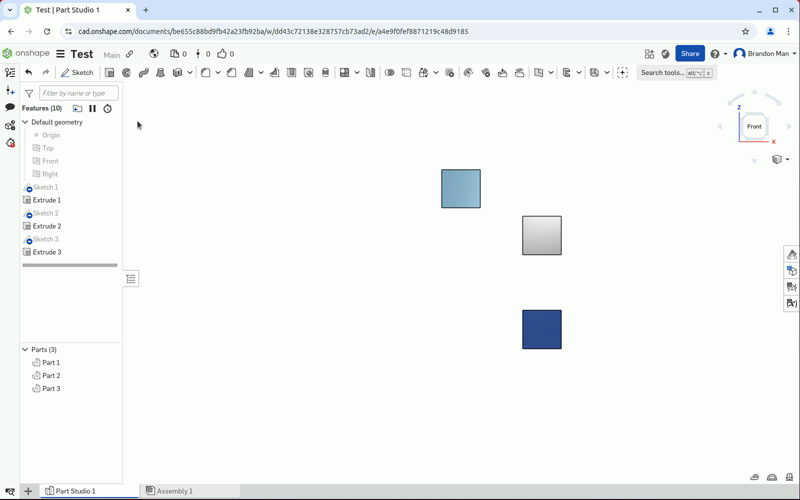
key(shift+h)
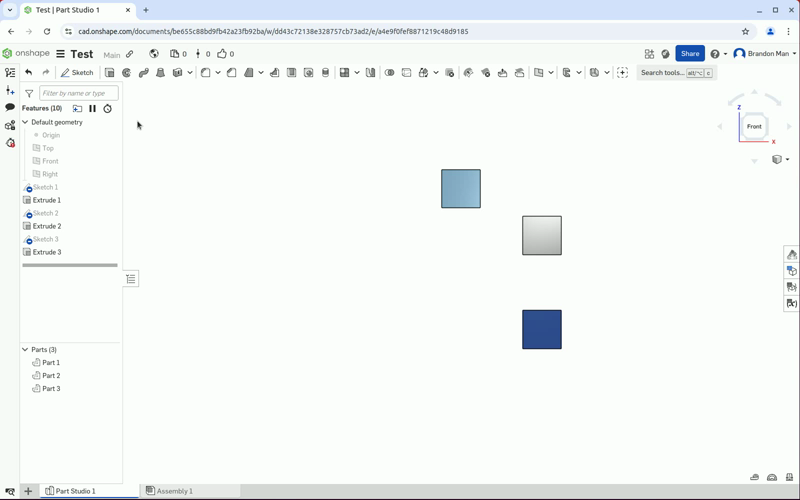
key(shift+h)
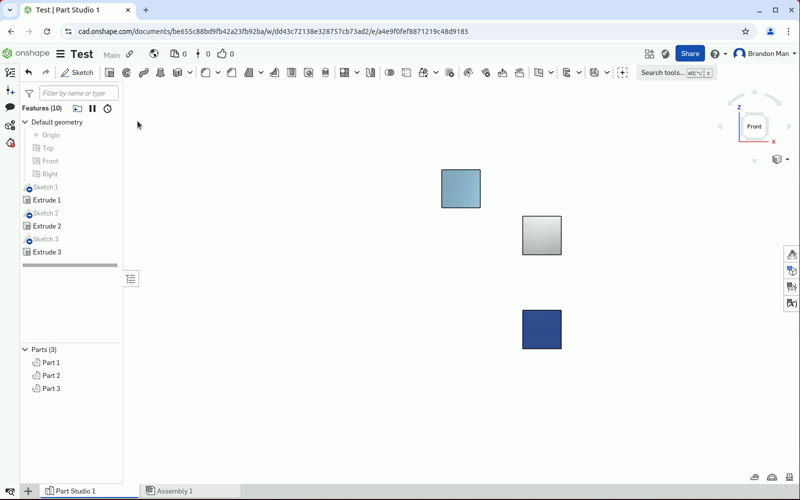
mouse_move(73, 189)
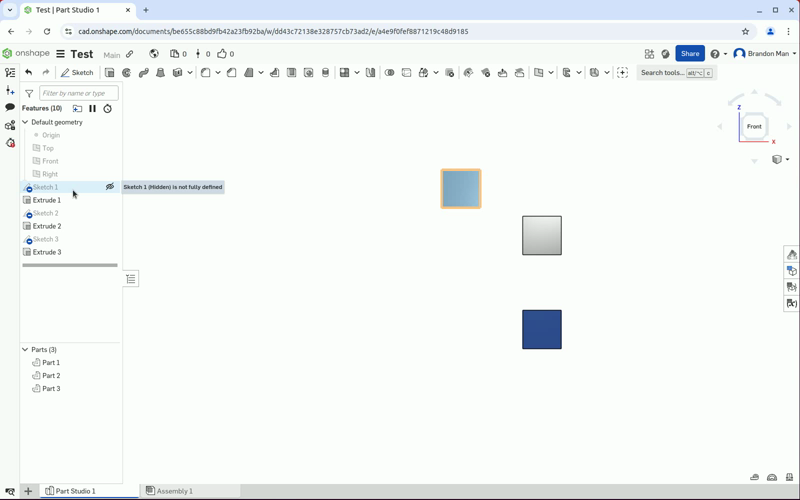
click(73, 189)
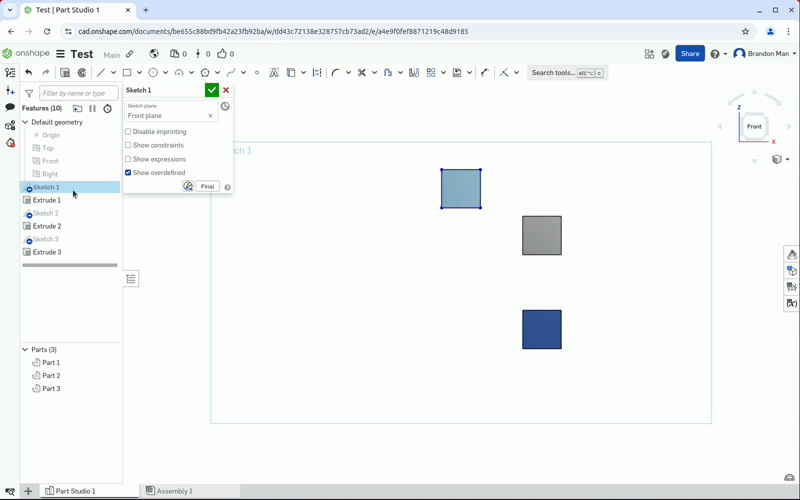
mouse_move(229, 92)
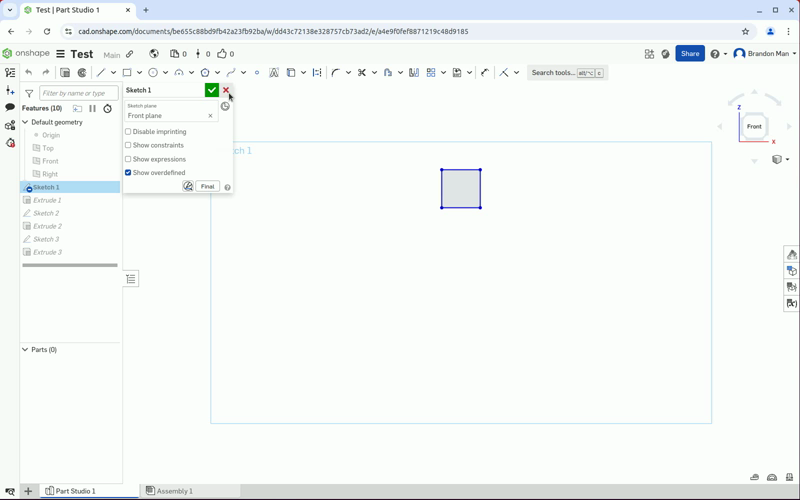
click(229, 92)
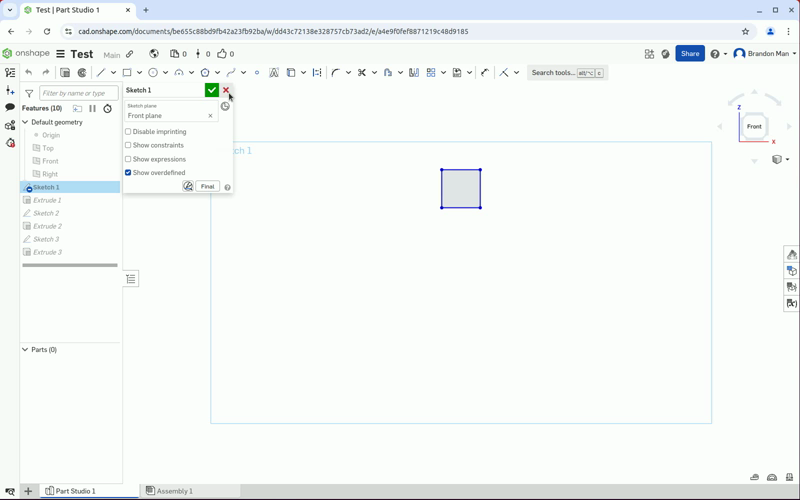
key(shift+s)
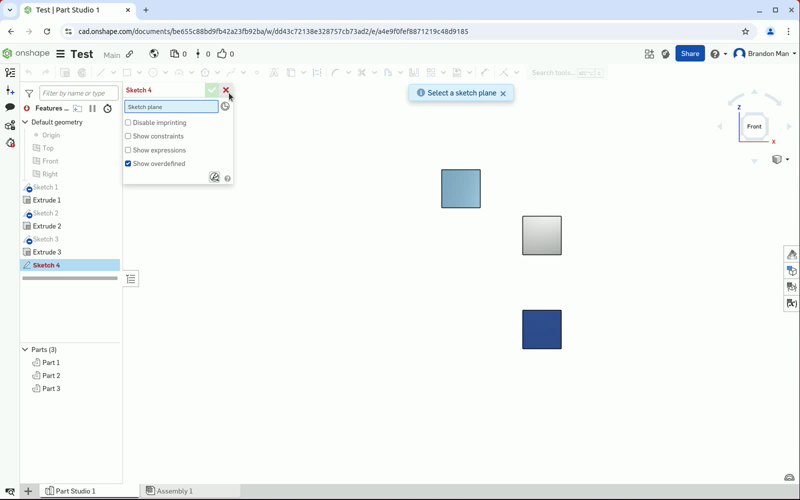
mouse_move(73, 163)
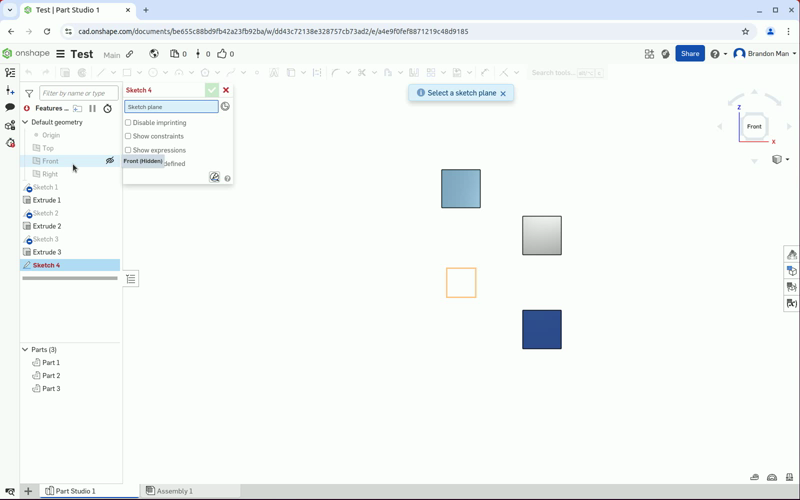
click(73, 163)
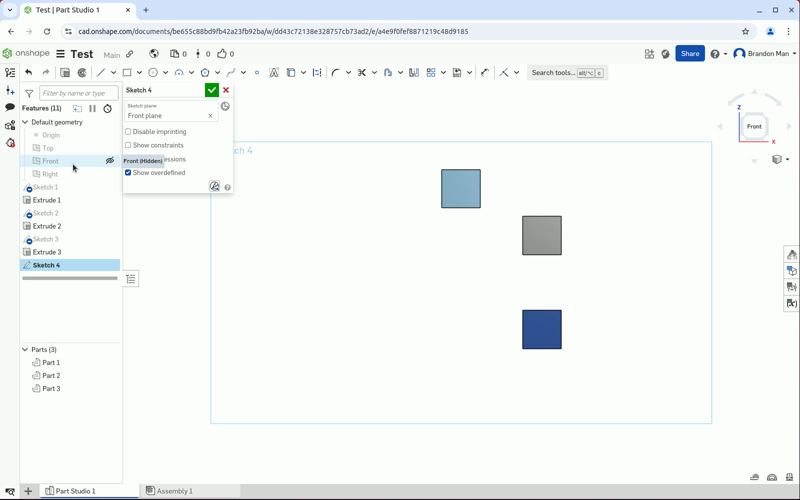
mouse_move(73, 352)
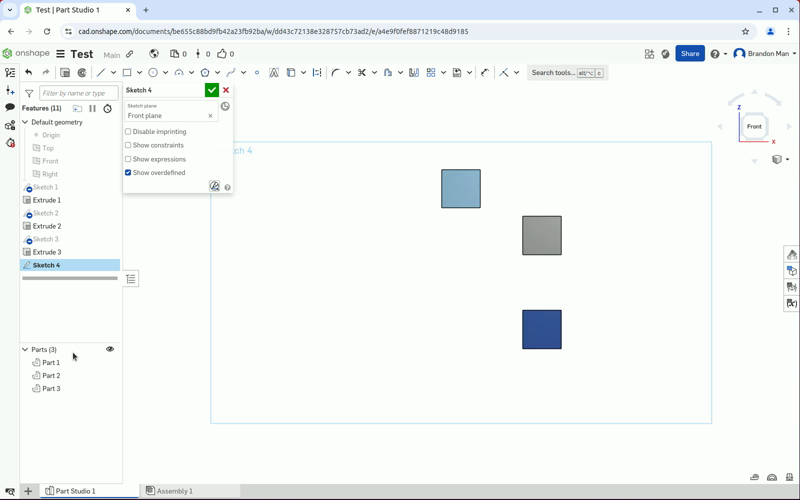
key(y)
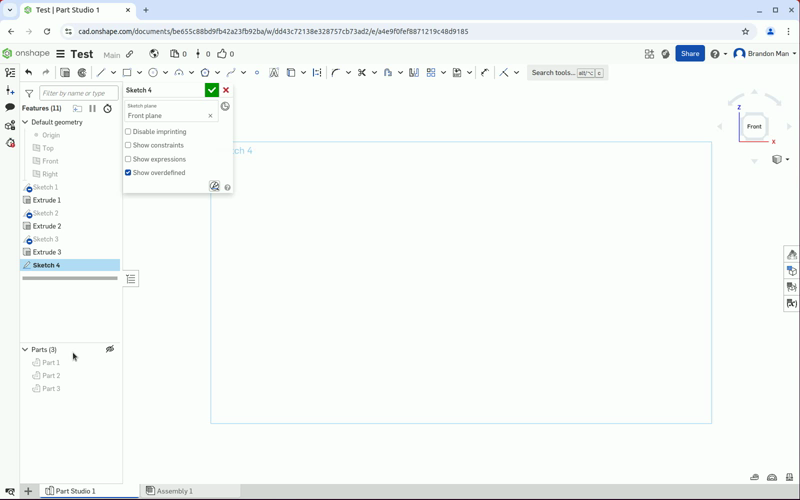
key(l)
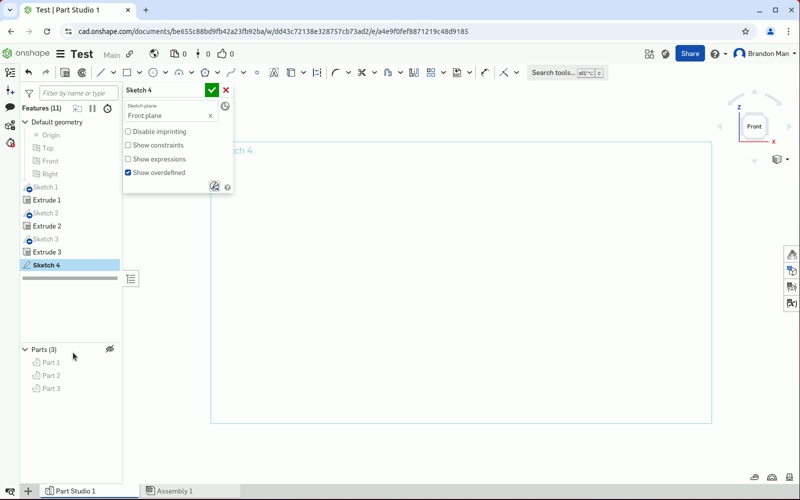
key_down(shift)
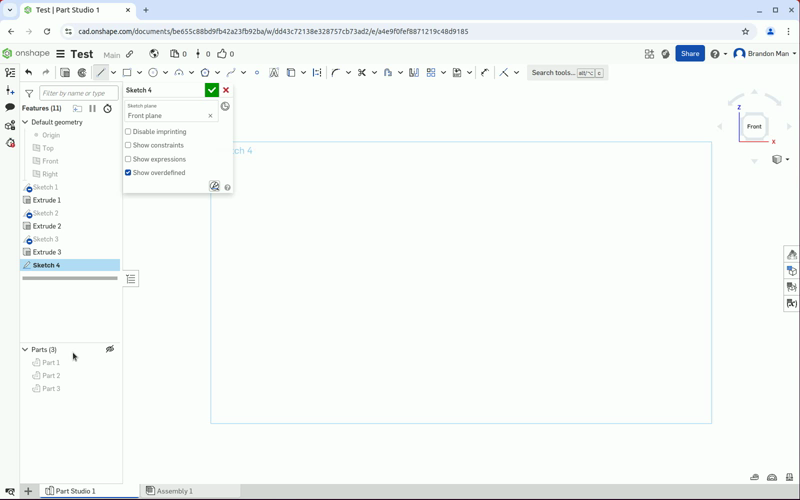
mouse_move(441, 395)
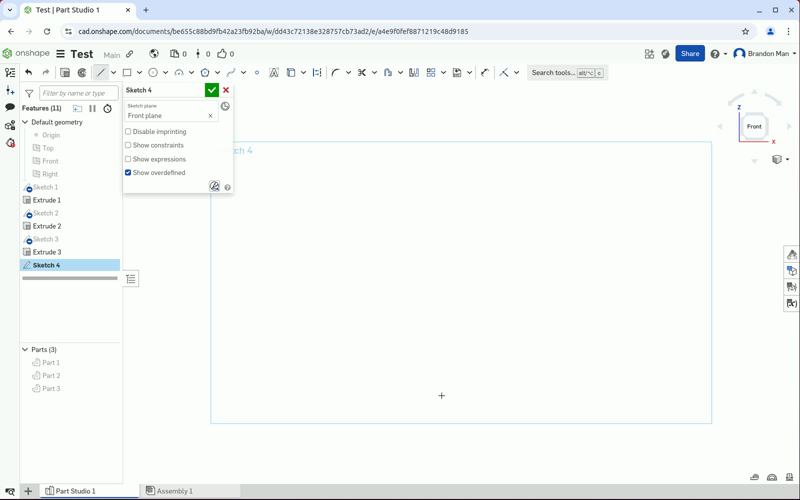
click(441, 395)
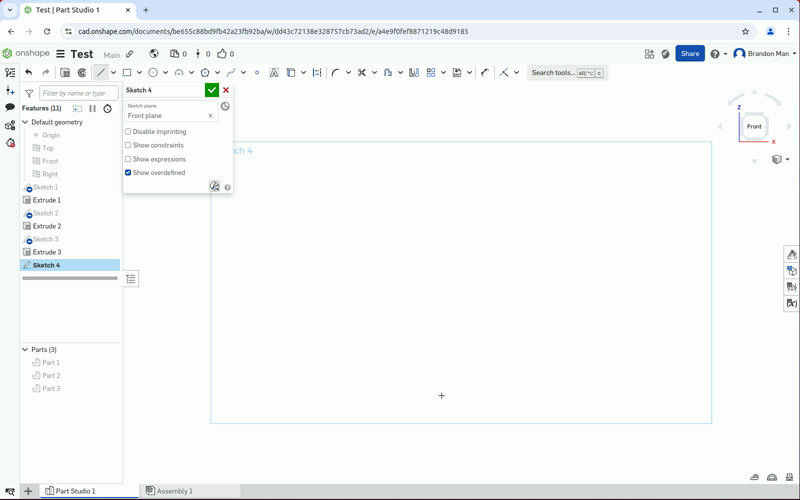
key_up(shift)
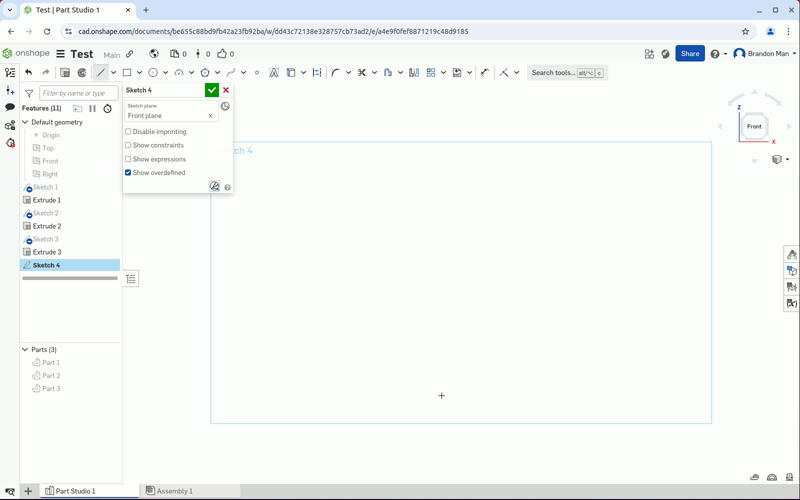
key_down(shift)
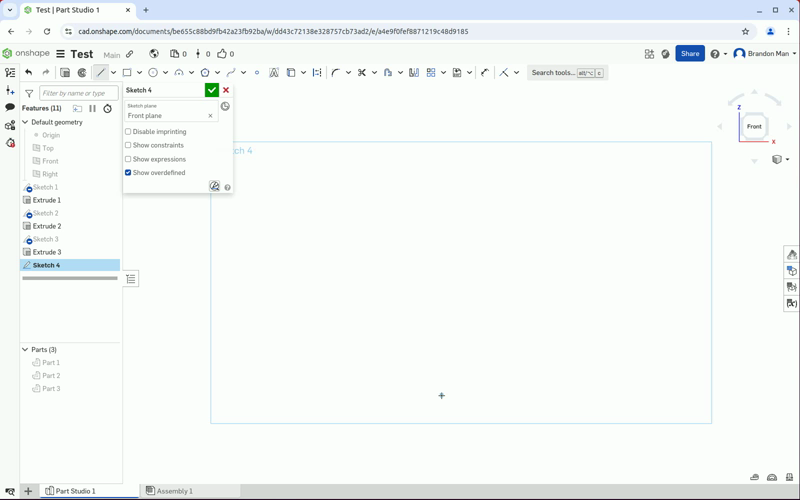
mouse_move(471, 395)
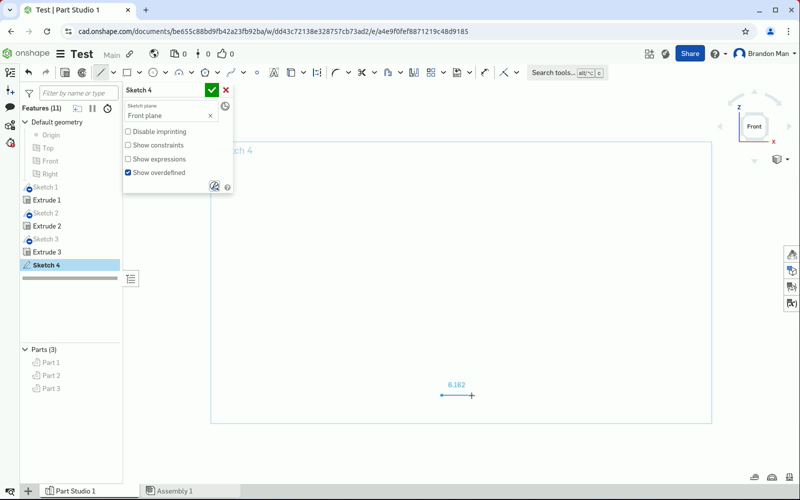
mouse_move(480, 395)
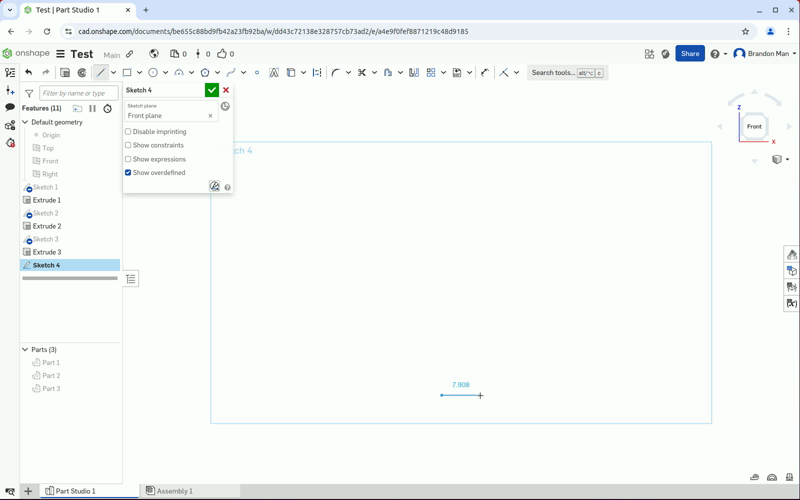
click(480, 395)
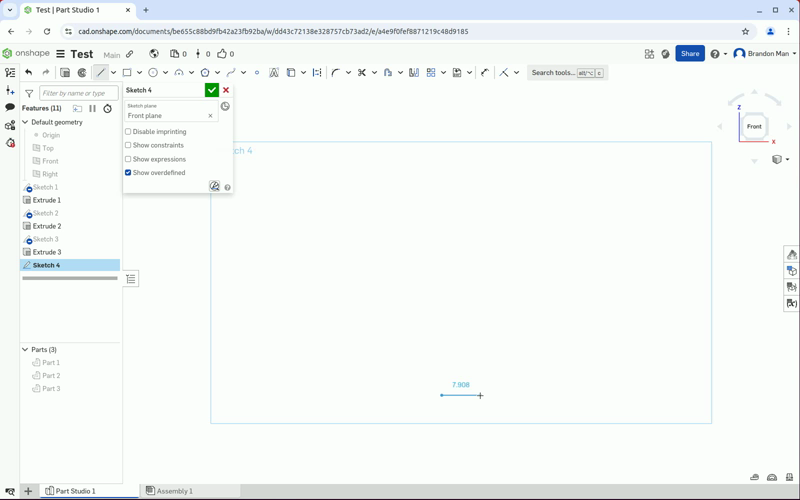
key_up(shift)
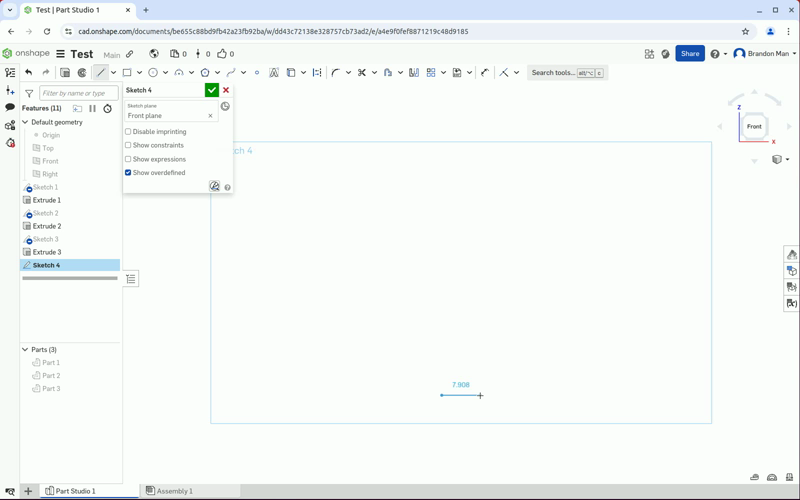
key_down(shift)
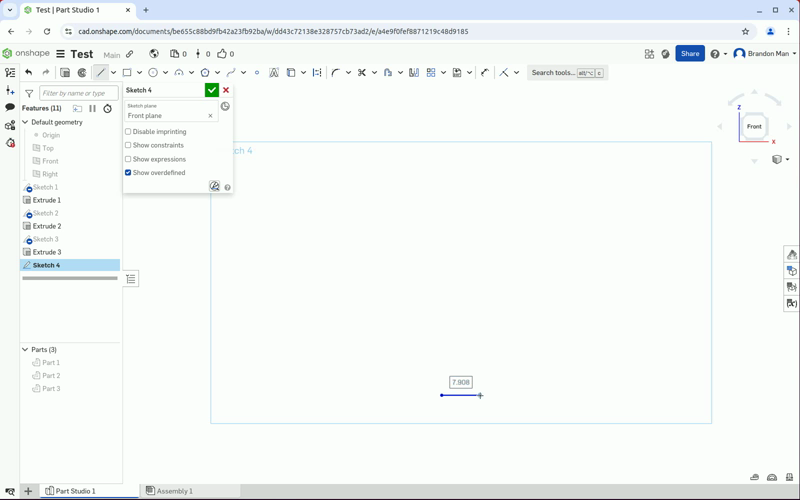
mouse_move(510, 395)
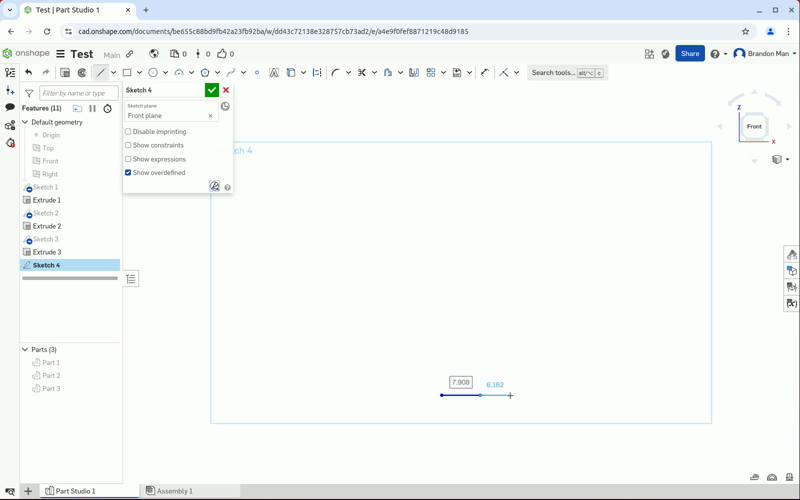
mouse_move(480, 357)
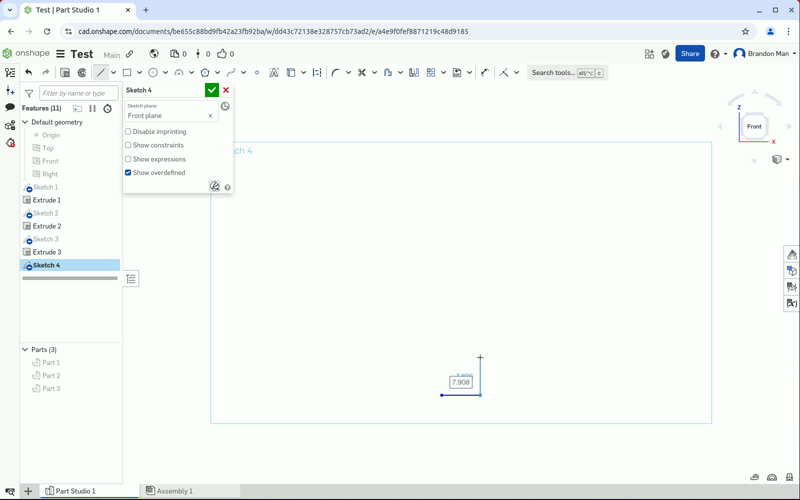
click(480, 357)
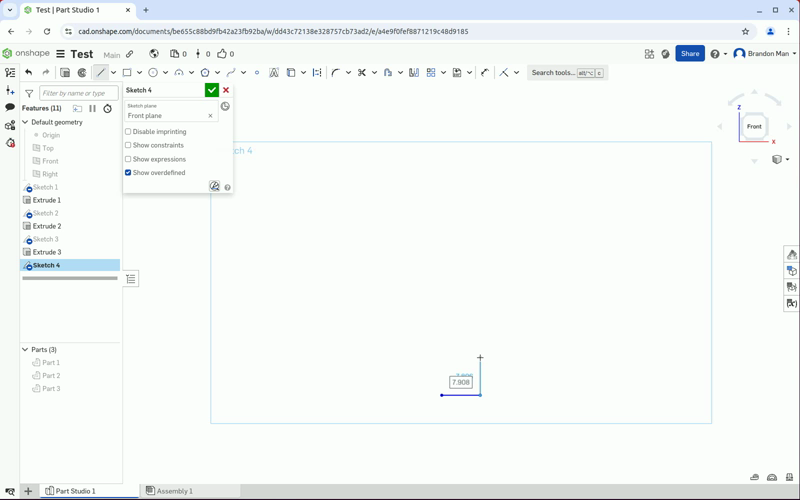
key_up(shift)
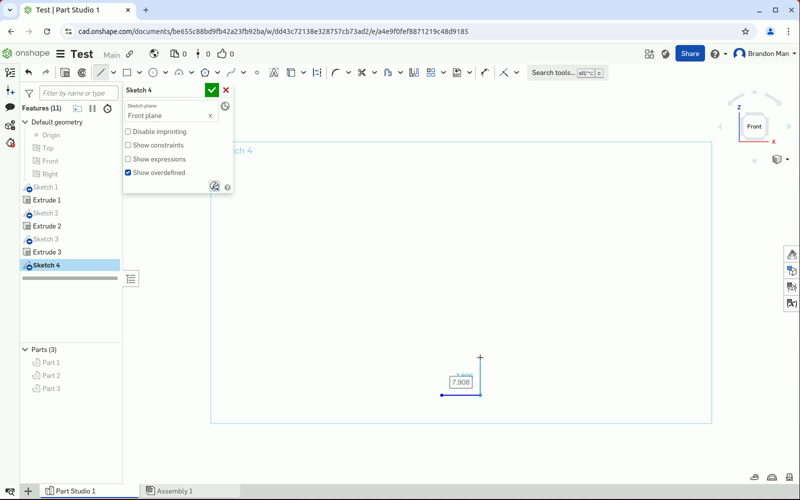
key_down(shift)
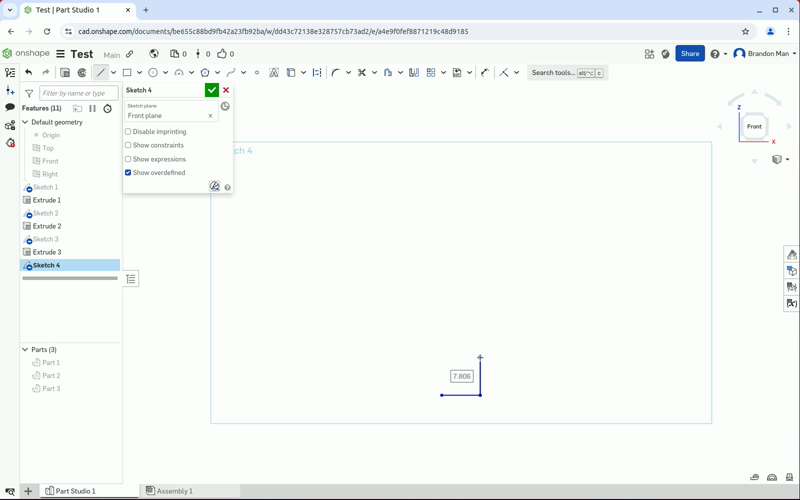
mouse_move(510, 357)
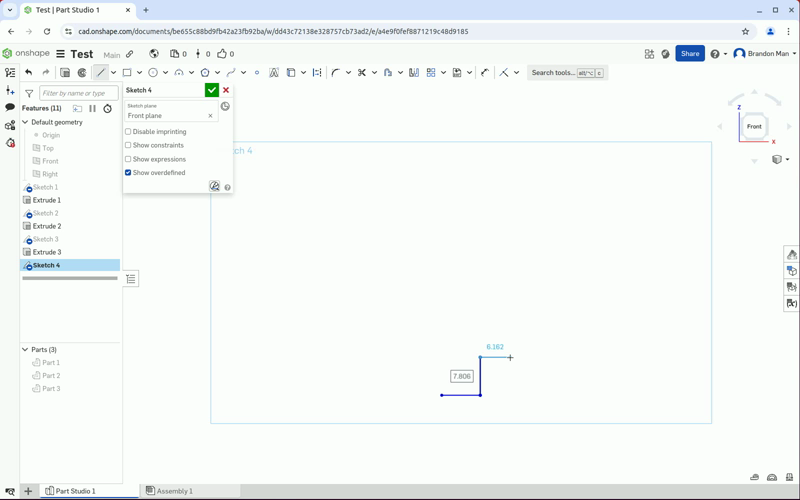
mouse_move(441, 357)
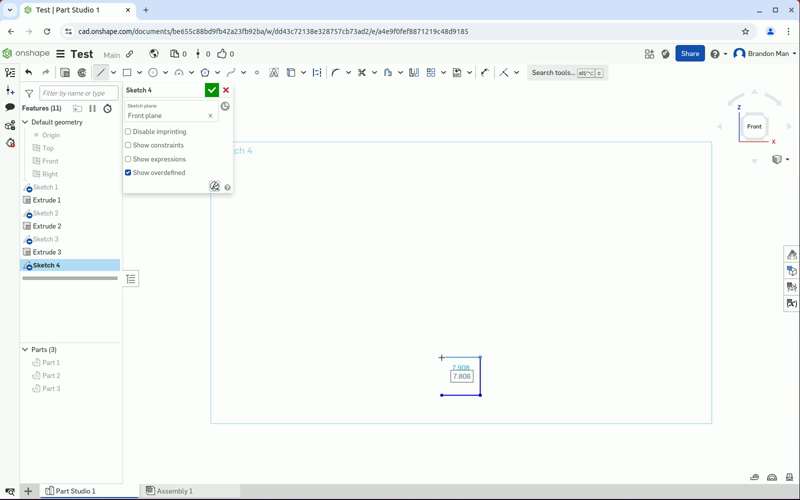
click(441, 357)
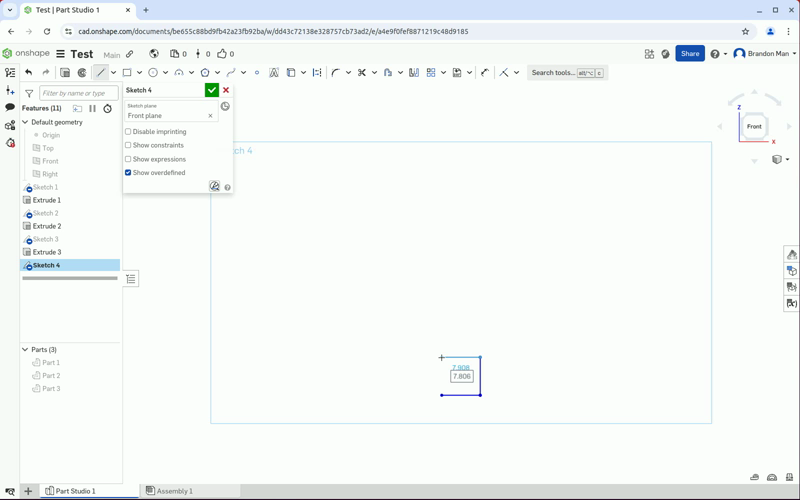
key_up(shift)
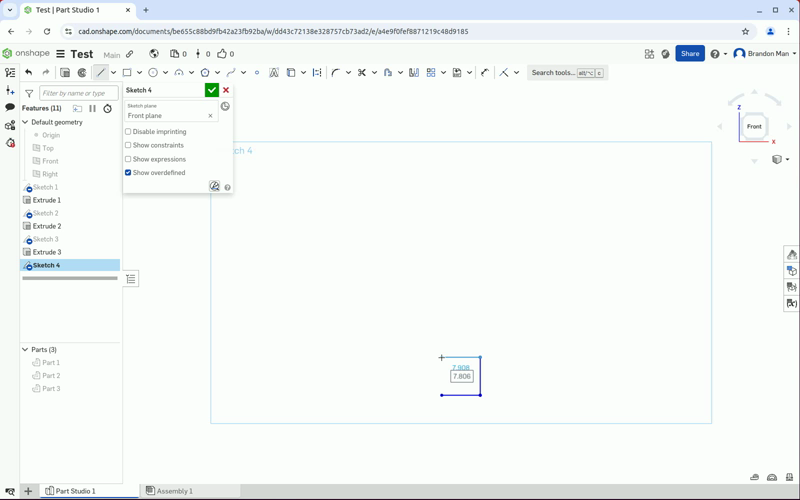
mouse_move(471, 357)
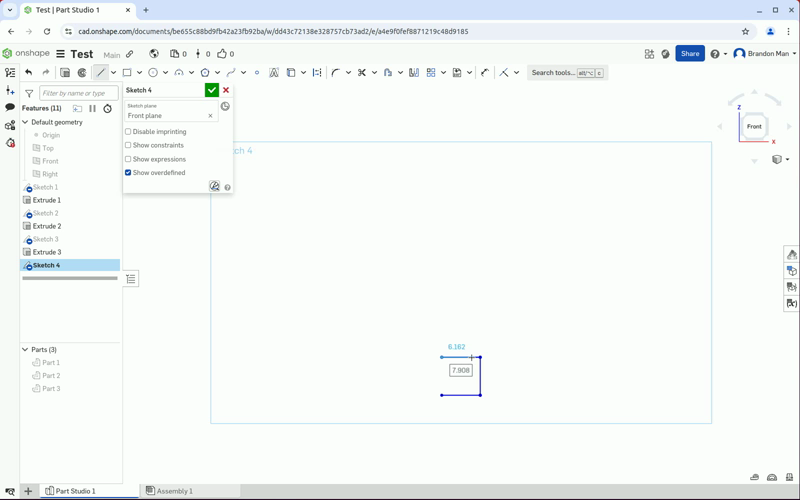
key_down(shift)
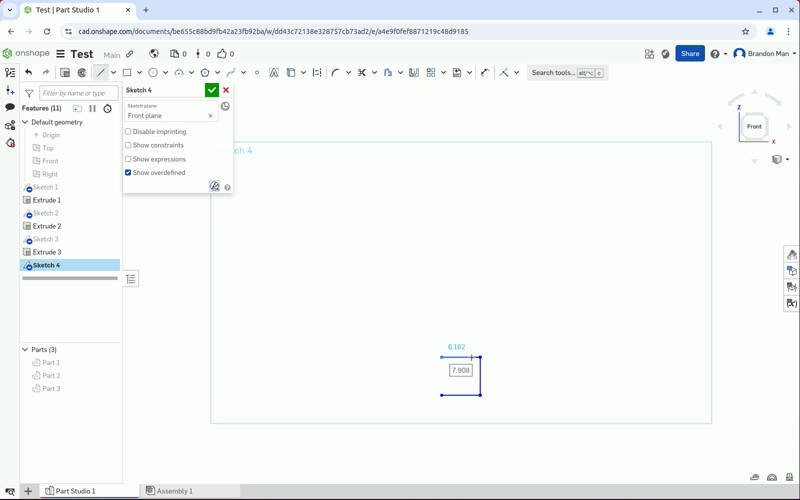
mouse_move(441, 395)
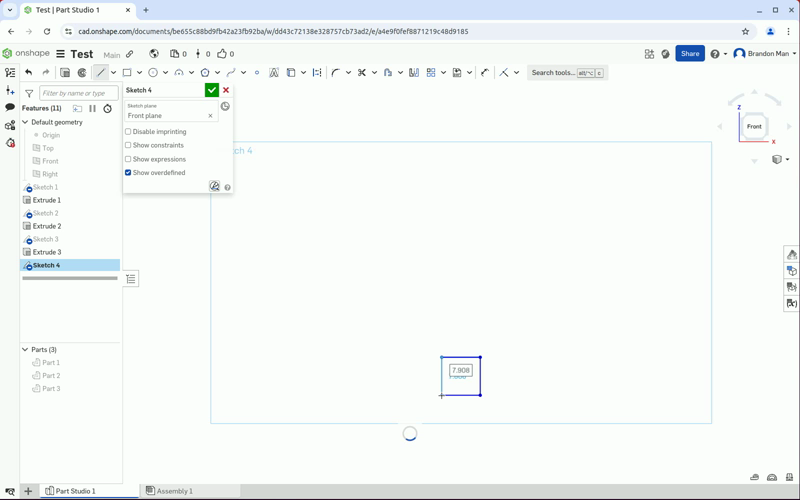
key_up(shift)
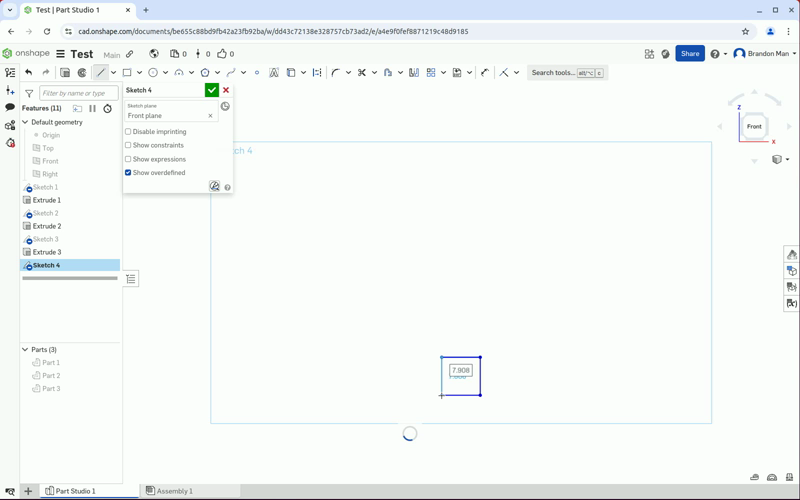
click(441, 395)
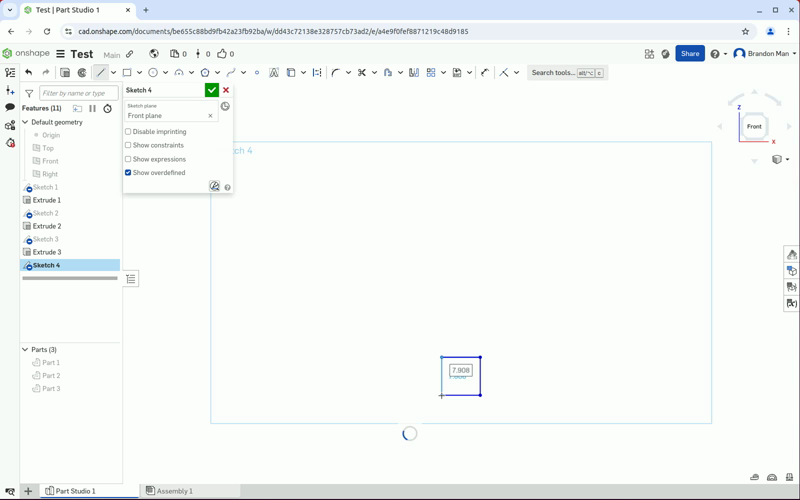
key(esc)
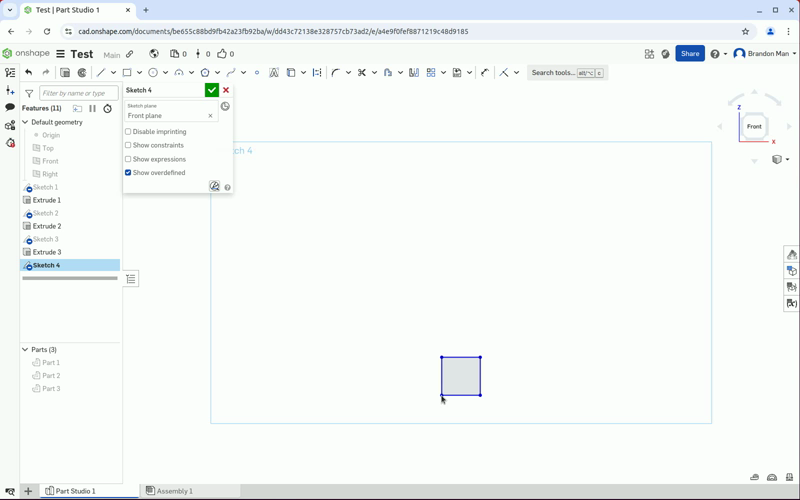
mouse_move(444, 381)
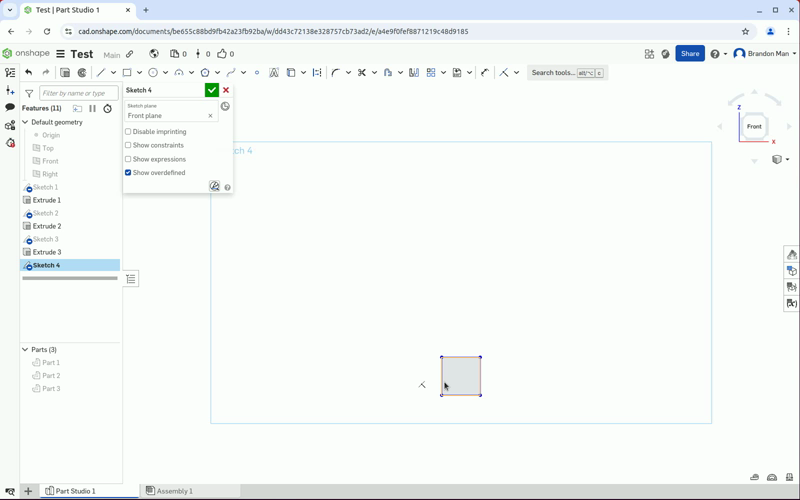
scroll(6)
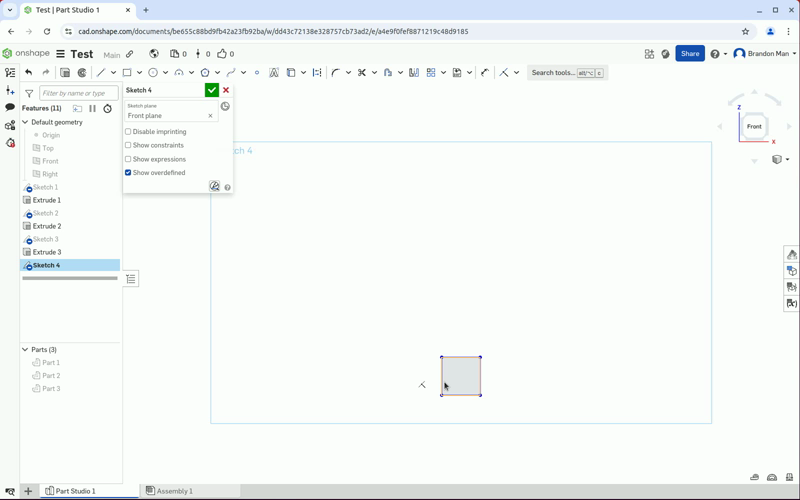
scroll(6)
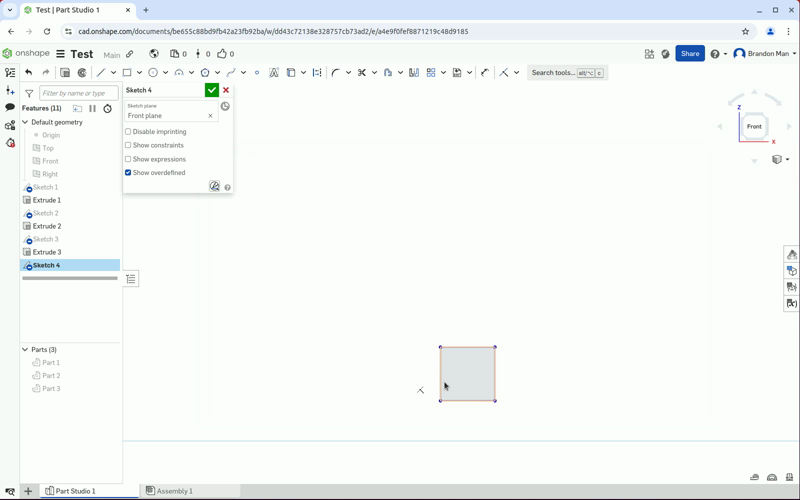
scroll(6)
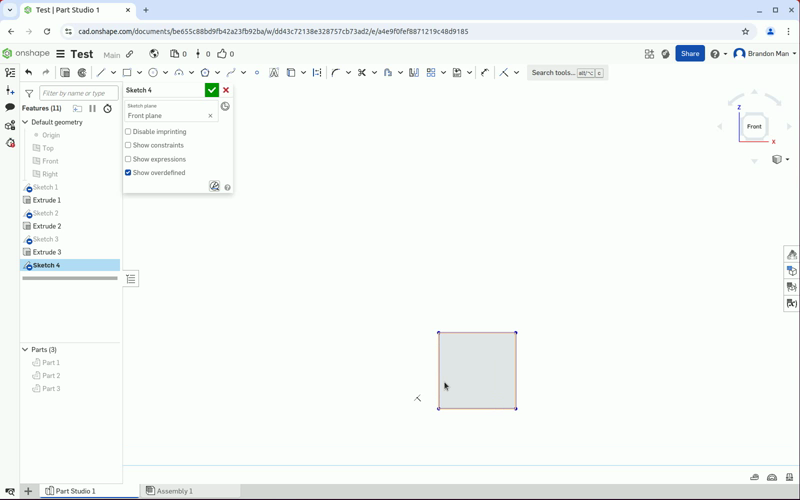
scroll(6)
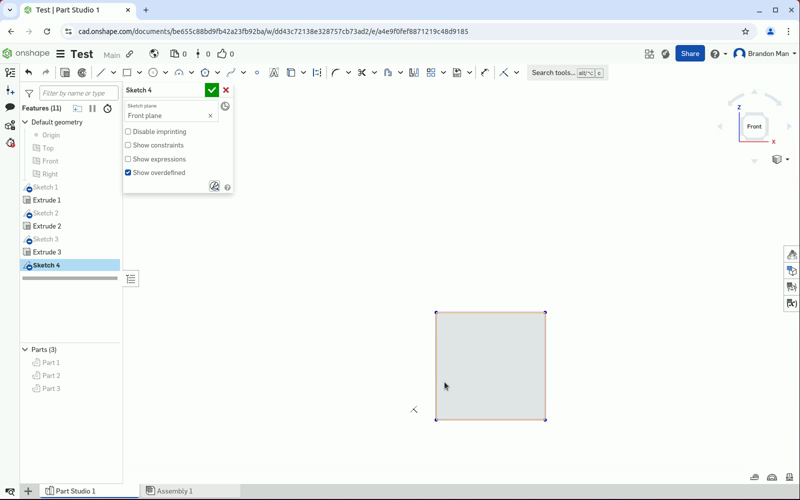
scroll(6)
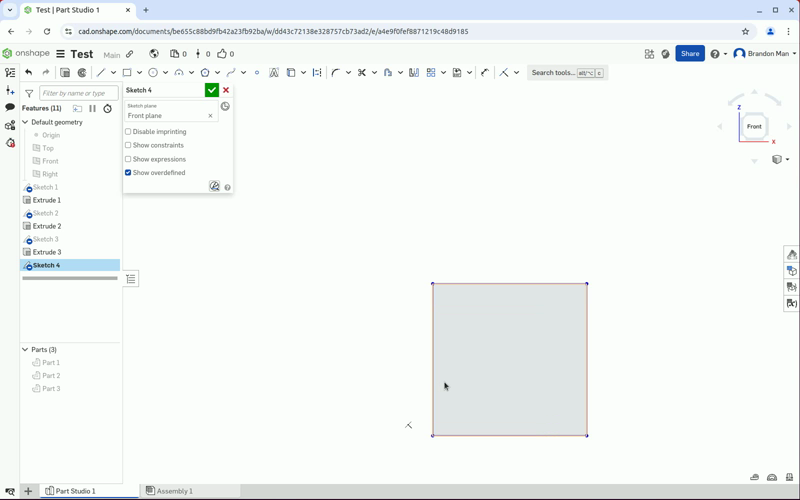
scroll(6)
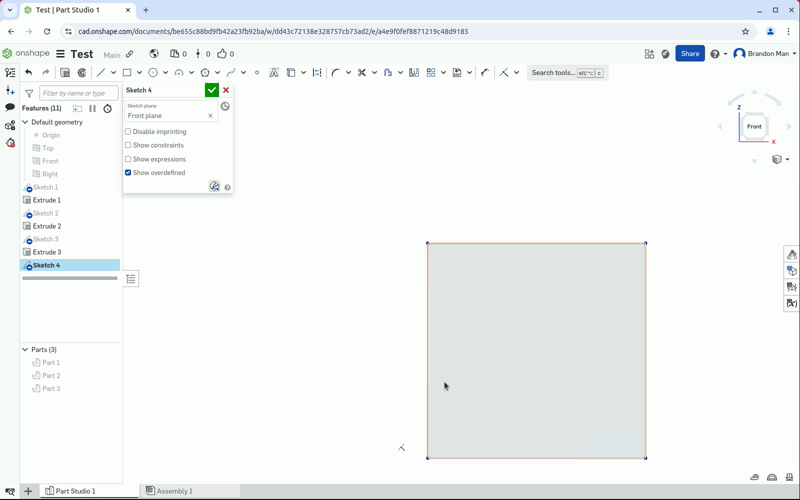
scroll(6)
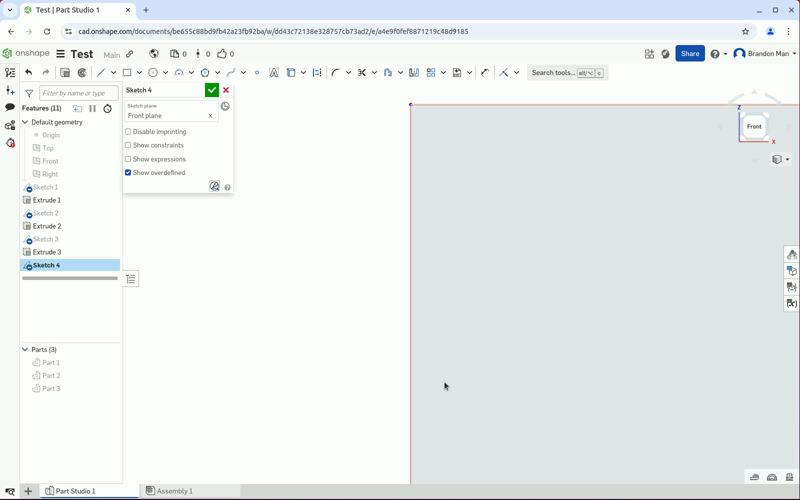
click(444, 381)
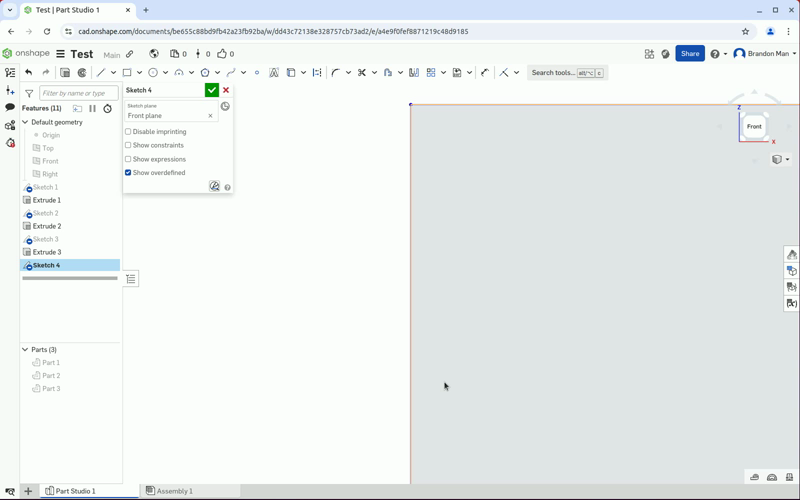
scroll(-6)
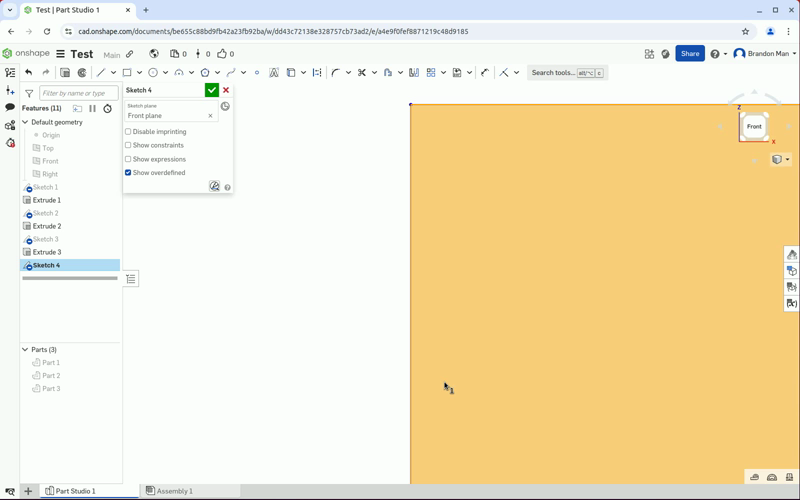
scroll(-6)
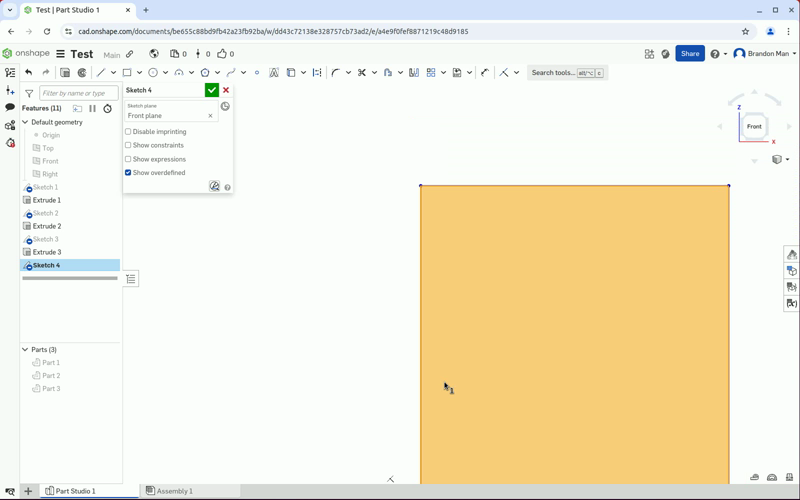
scroll(-6)
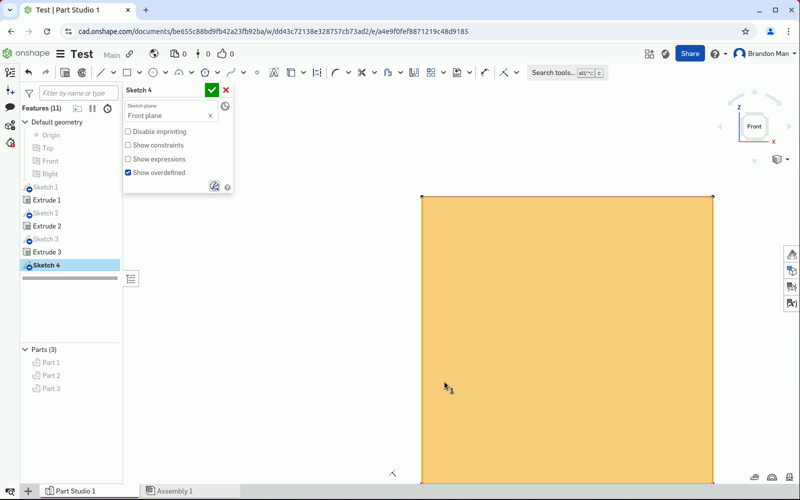
scroll(-6)
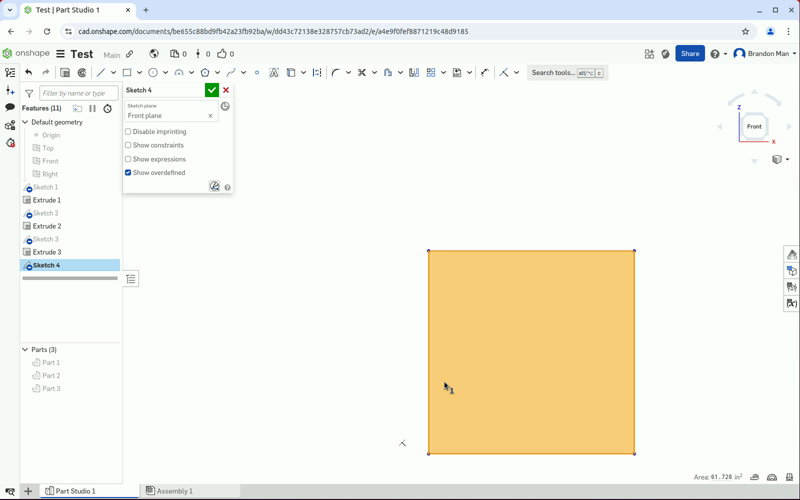
scroll(-6)
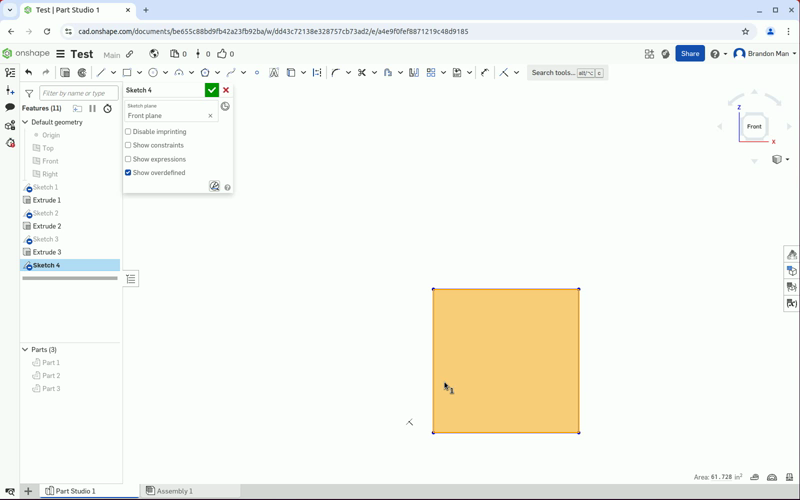
scroll(-6)
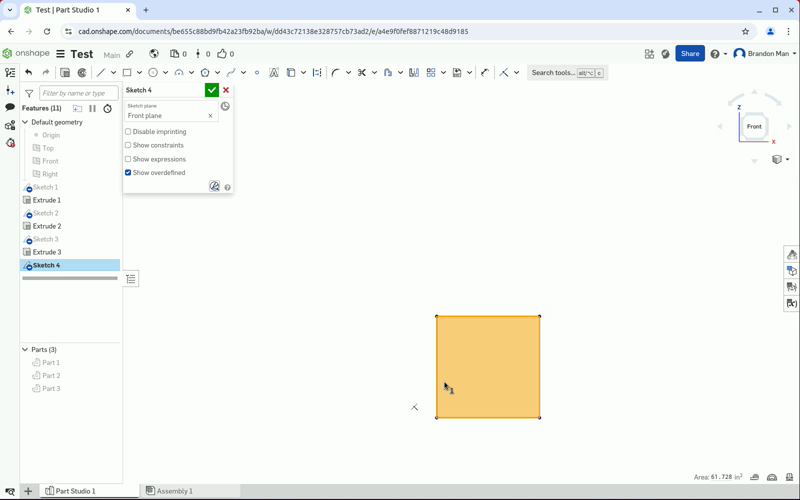
scroll(-6)
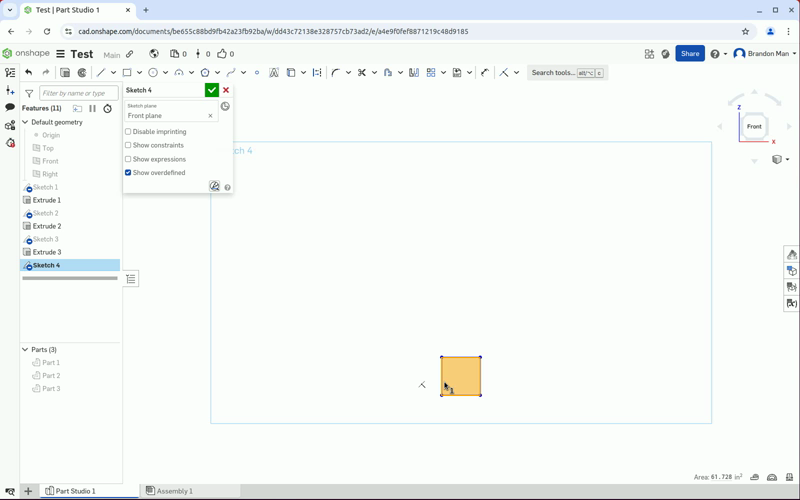
mouse_move(73, 352)
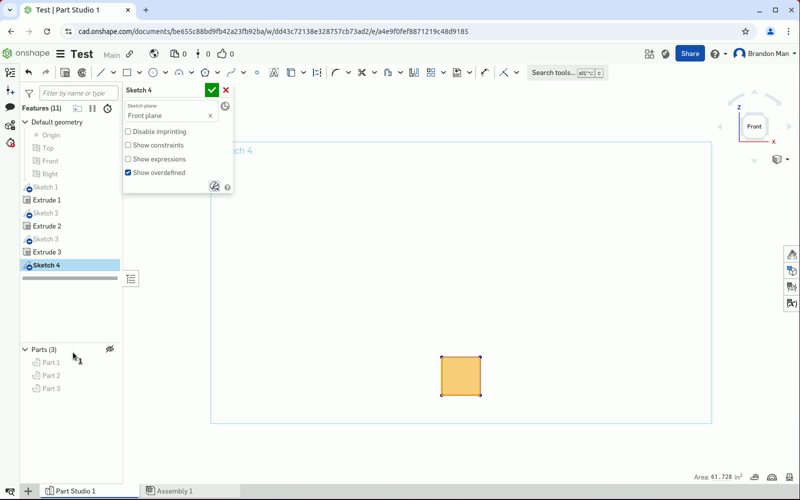
key(shift+y)
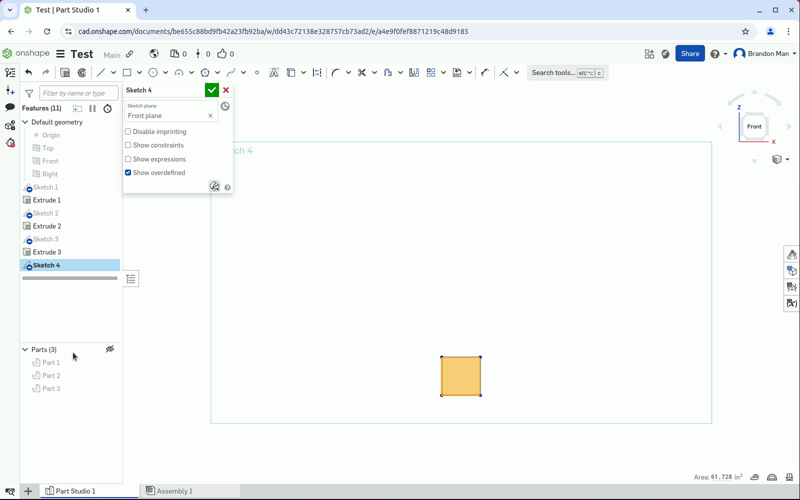
key(shift+e)
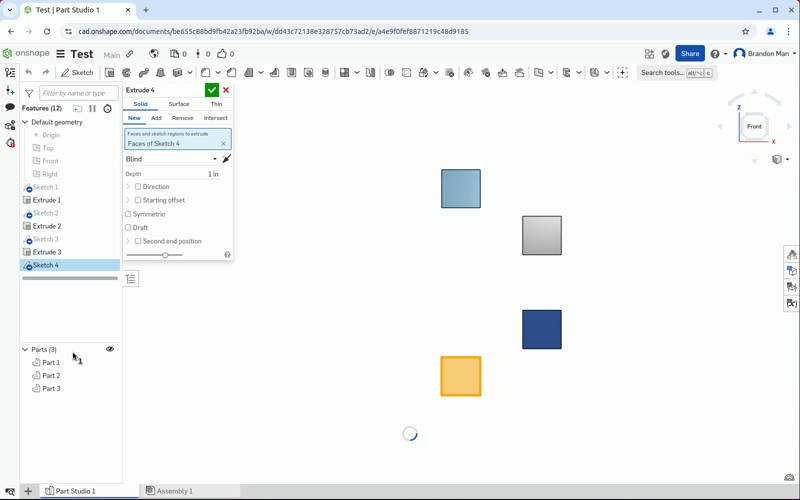
mouse_move(143, 106)
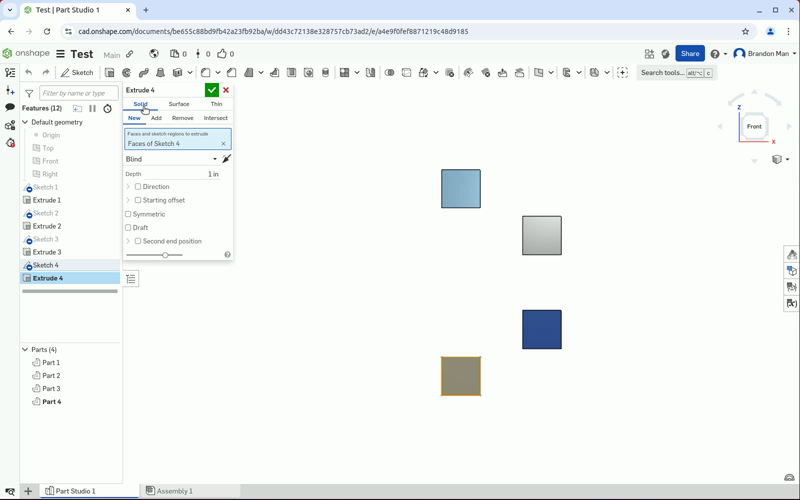
click(143, 106)
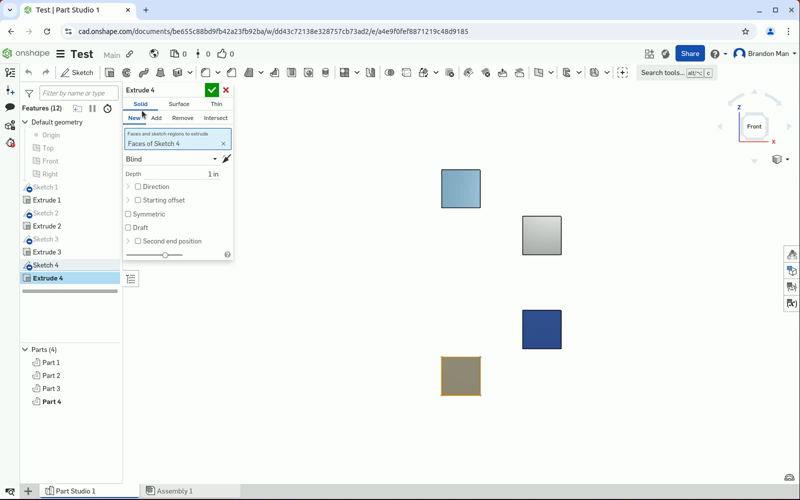
mouse_move(137, 120)
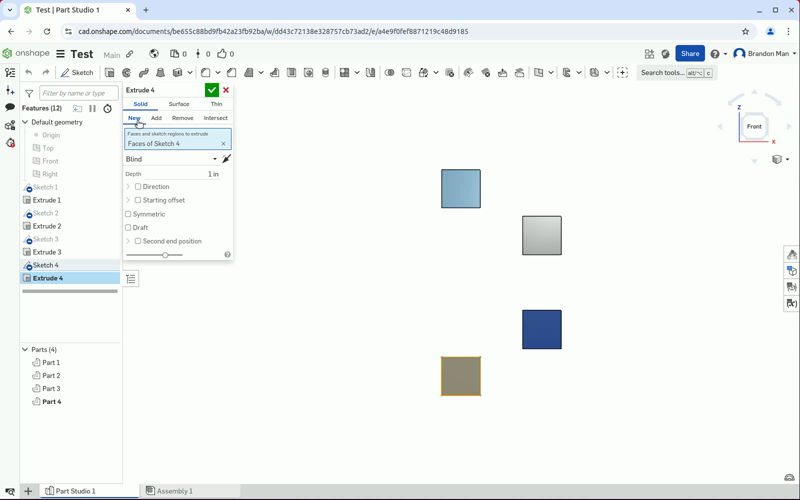
click(137, 120)
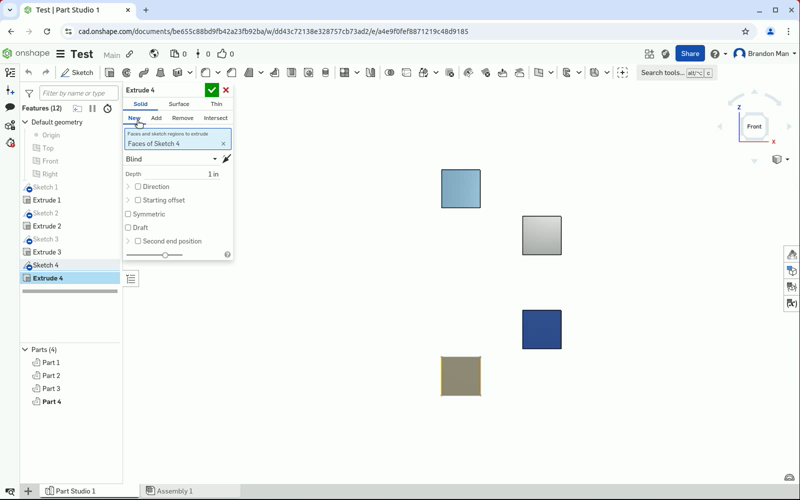
key(tab, 4)
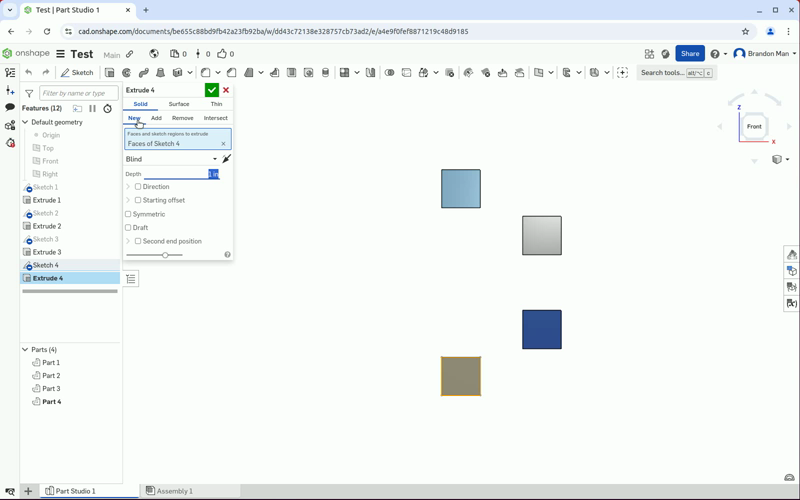
text(0.241)
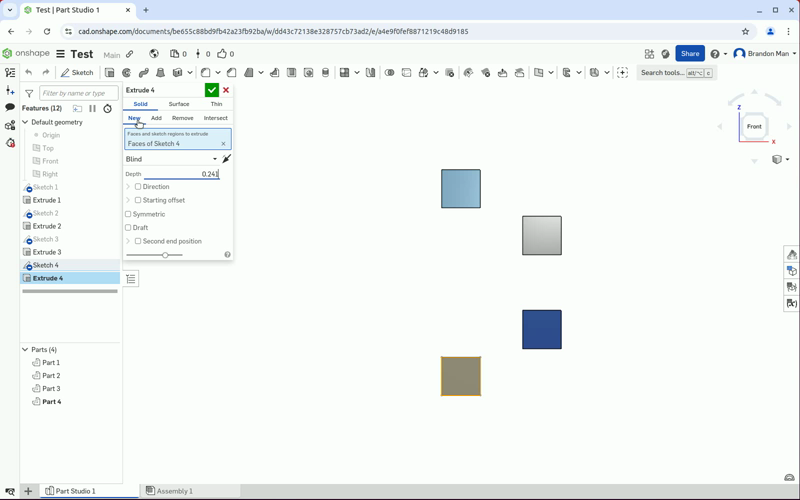
key(enter)
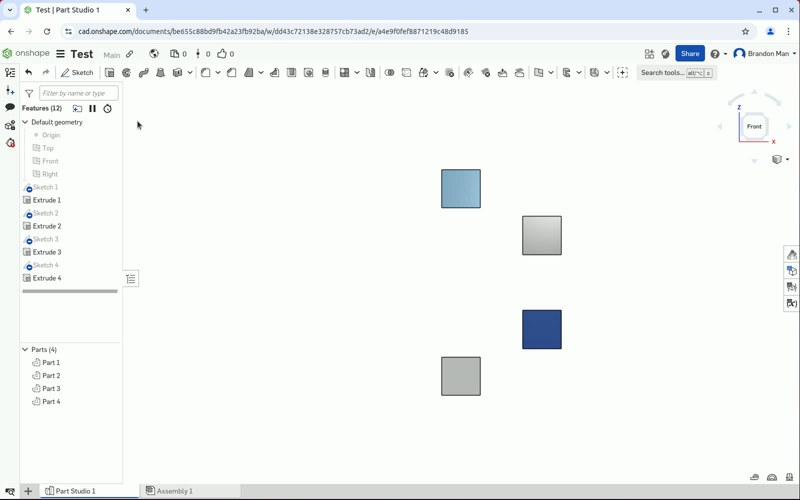
key(shift+h)
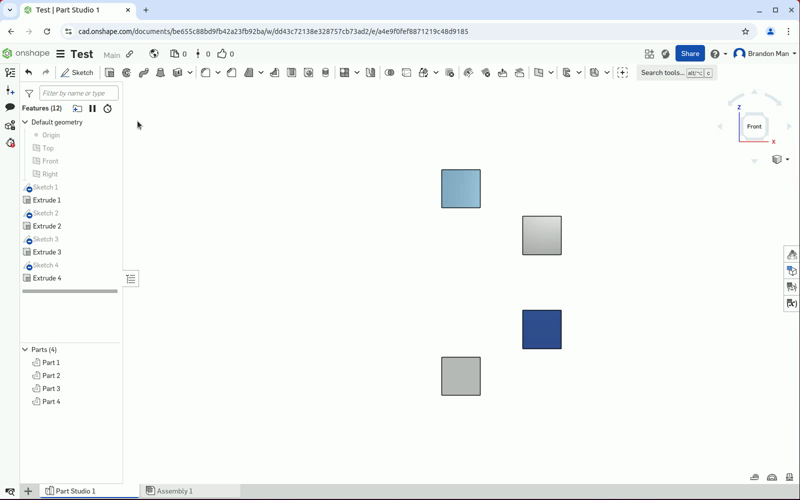
key(shift+h)
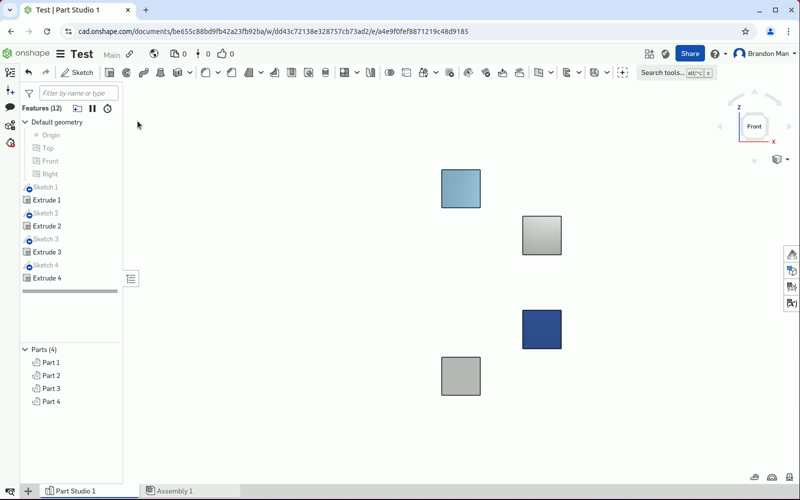
mouse_move(73, 189)
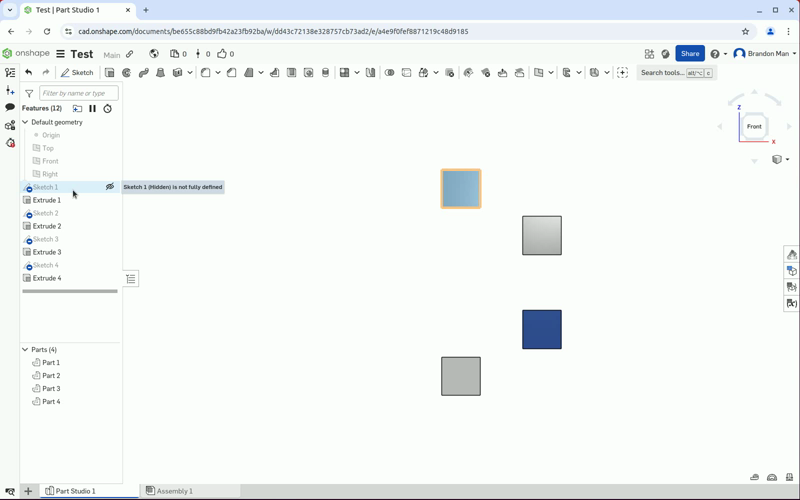
click(73, 189)
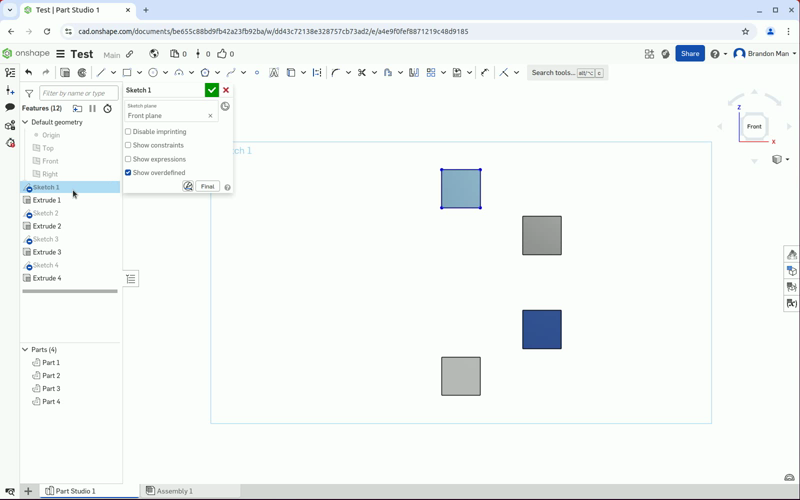
mouse_move(229, 92)
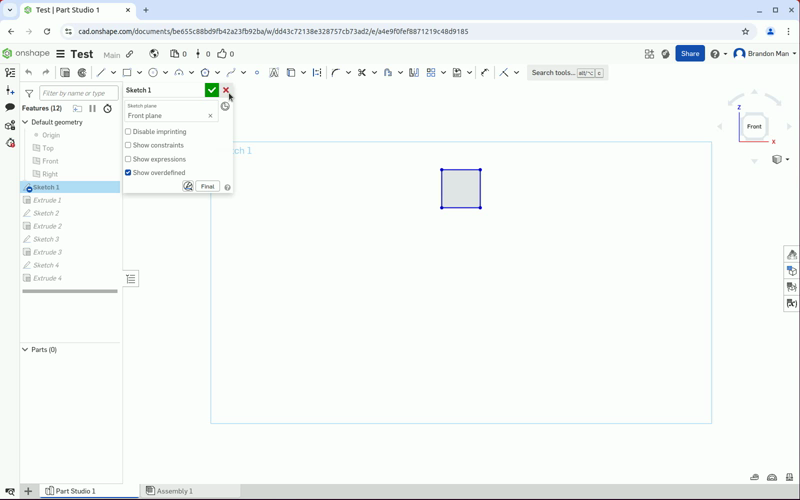
click(229, 92)
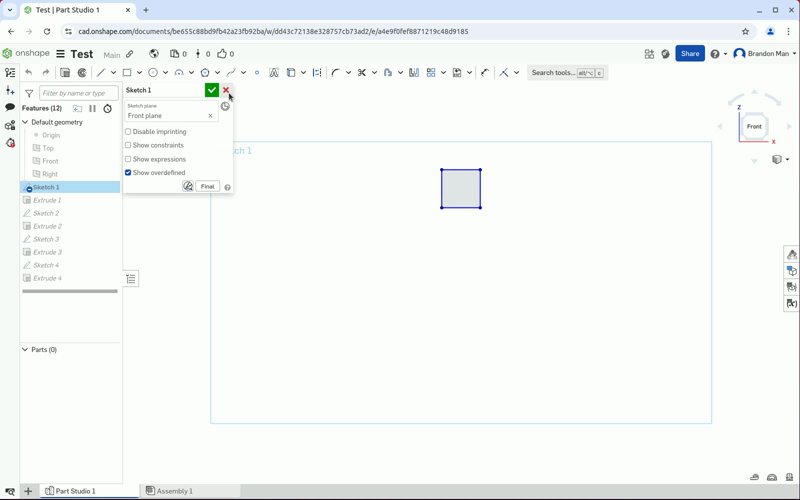
key(shift+s)
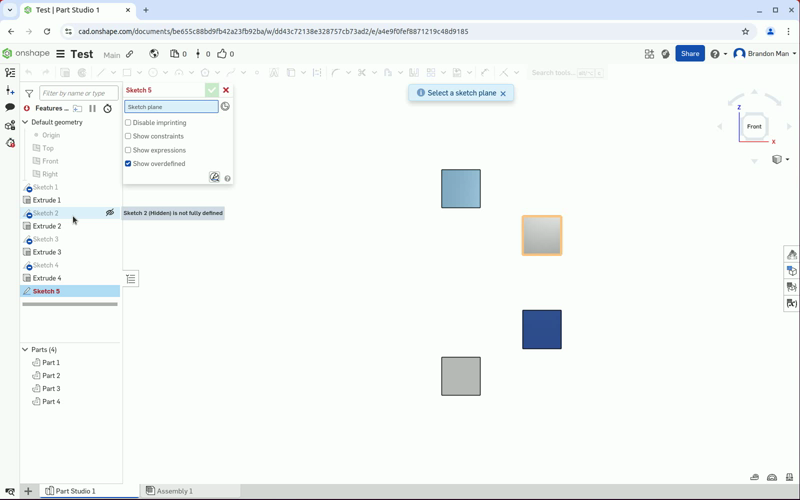
scroll(3)
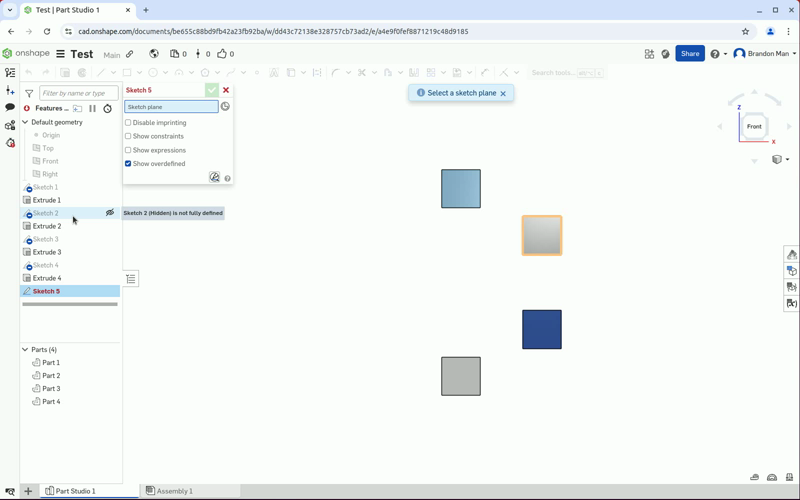
mouse_move(73, 163)
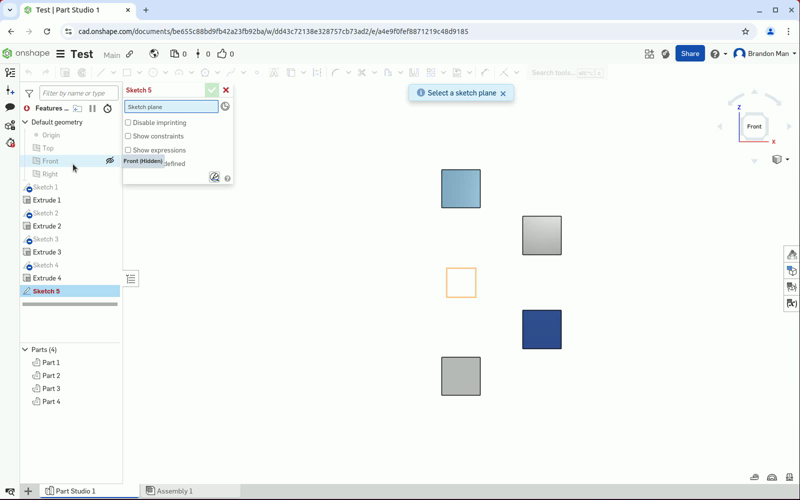
click(73, 163)
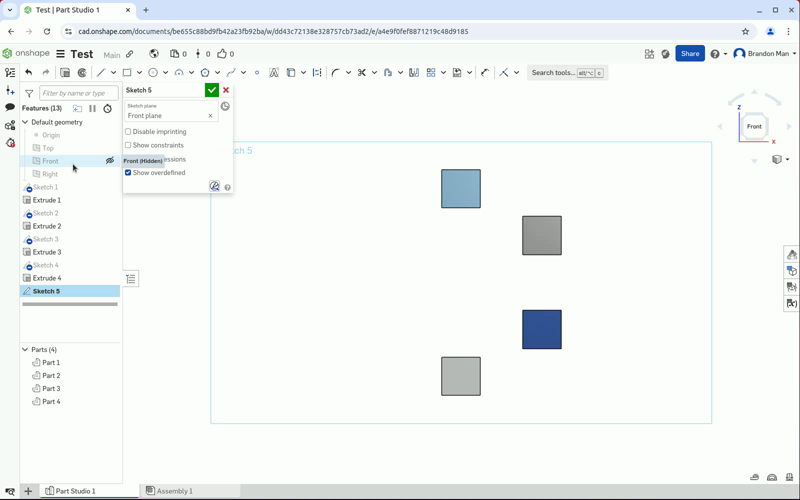
mouse_move(73, 352)
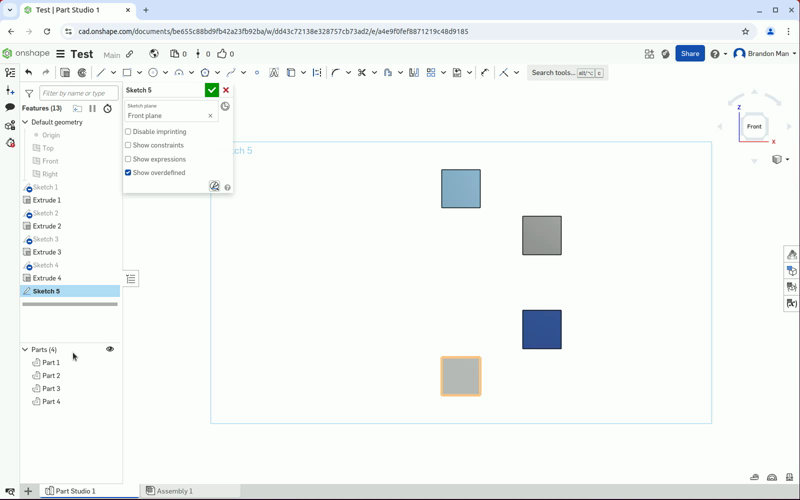
key(y)
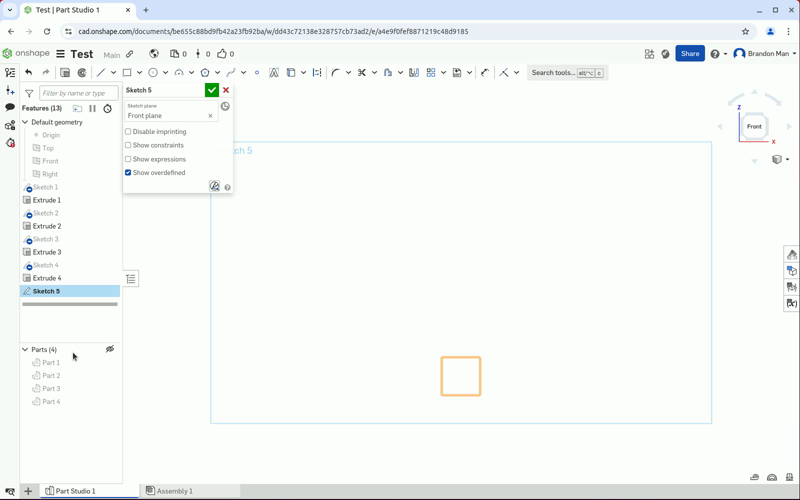
key(l)
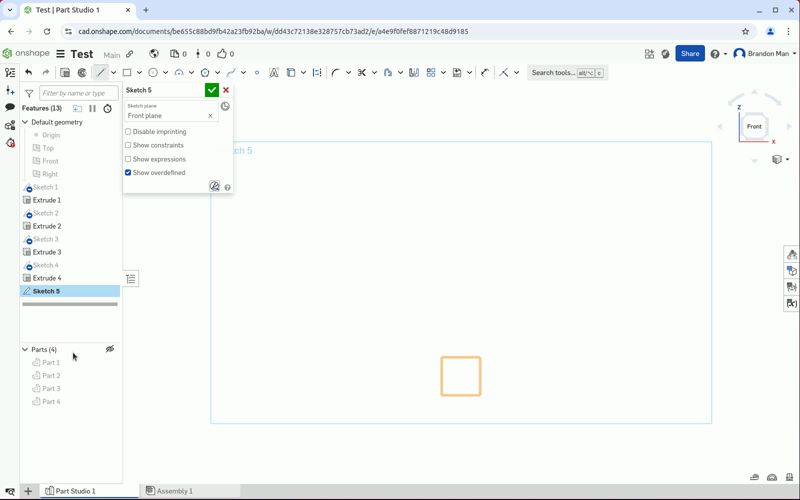
key_down(shift)
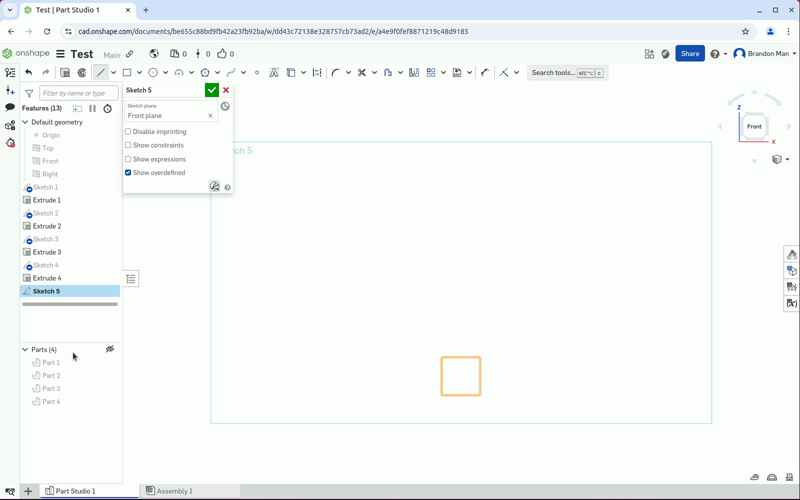
mouse_move(361, 348)
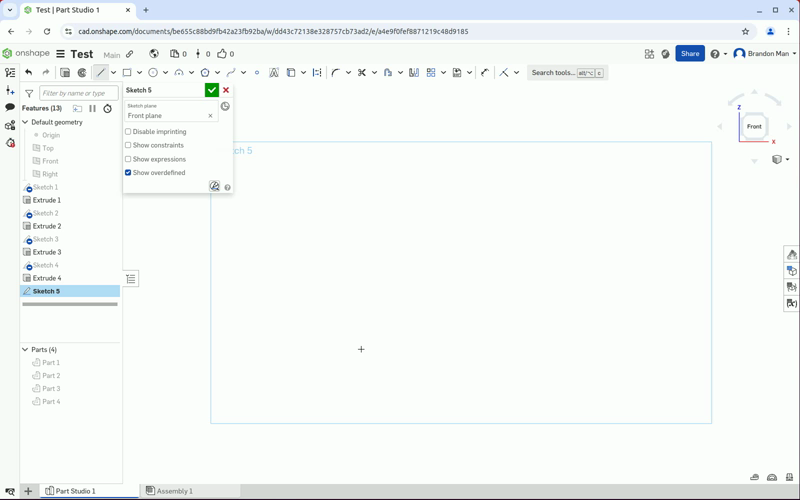
click(361, 348)
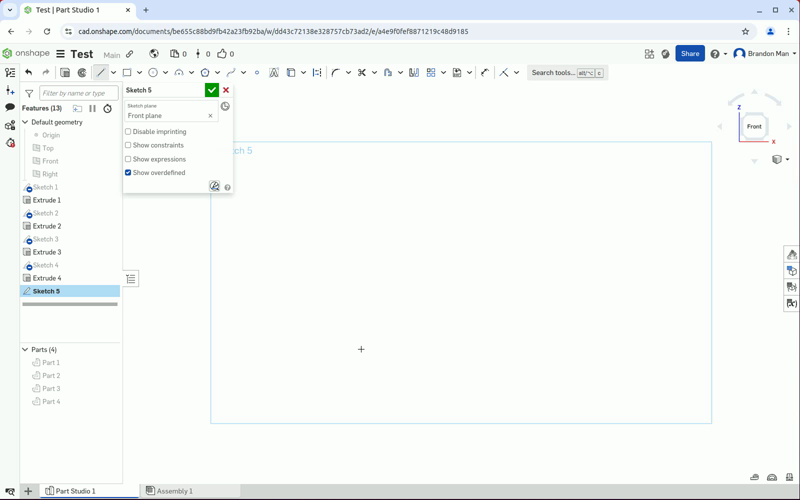
key_up(shift)
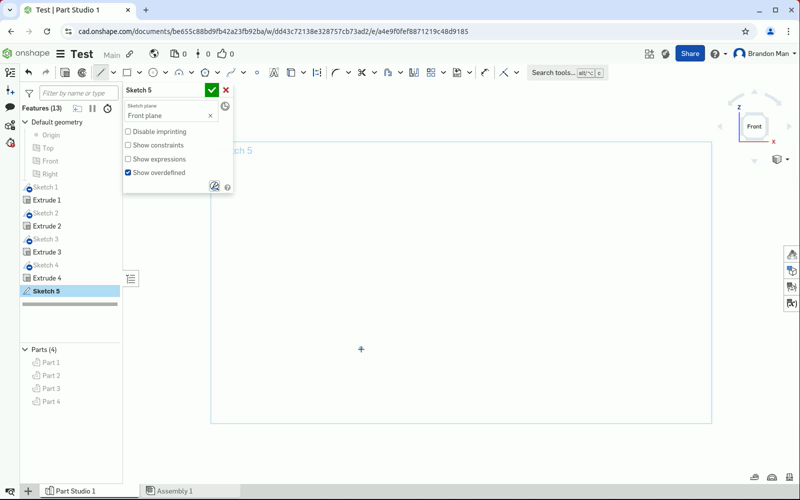
key_down(shift)
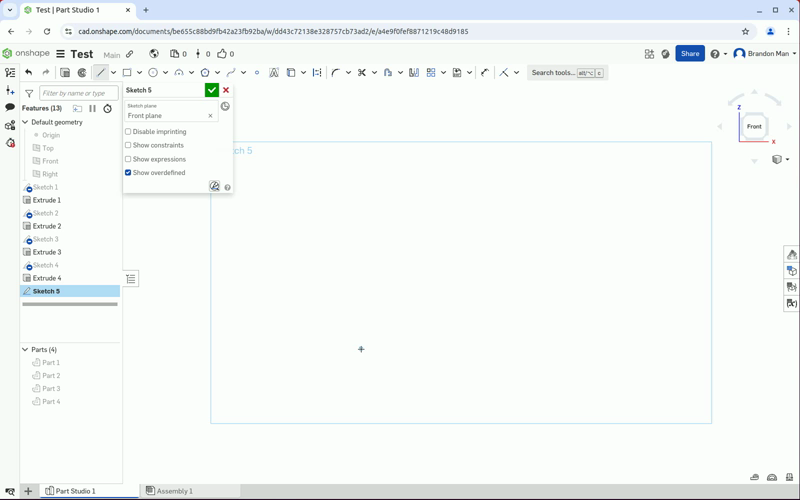
mouse_move(391, 348)
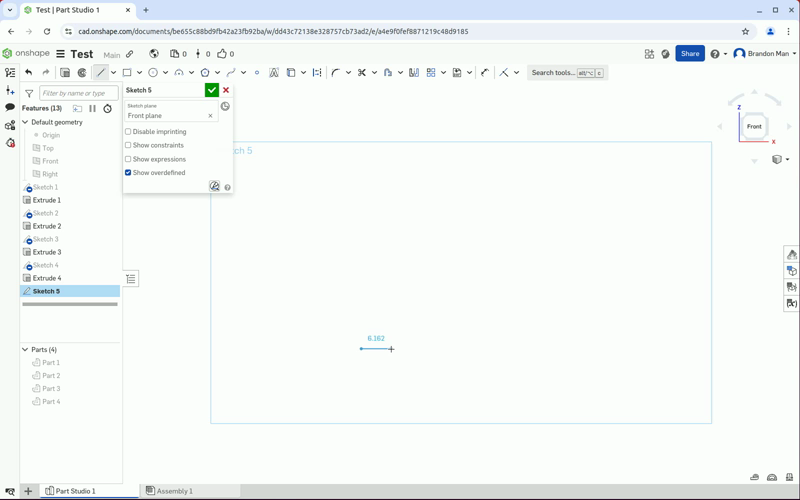
mouse_move(399, 348)
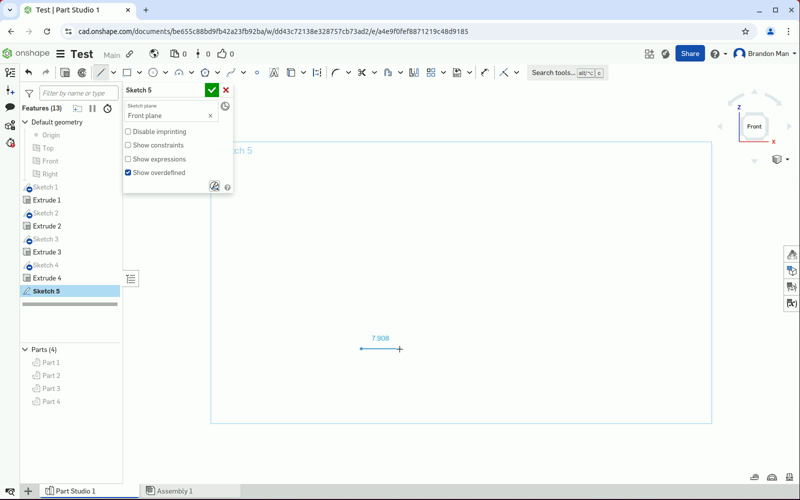
click(399, 348)
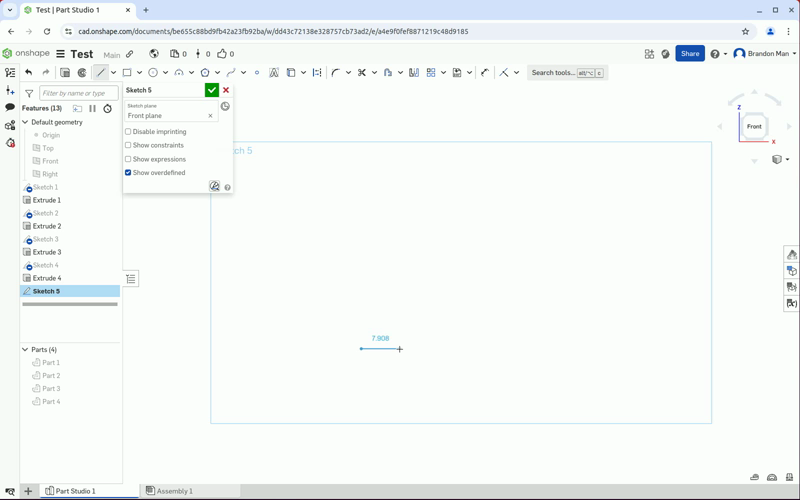
key_up(shift)
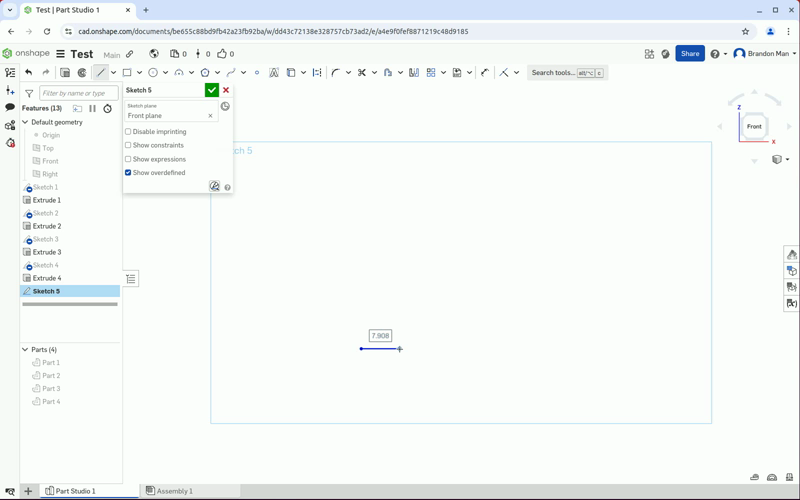
key_down(shift)
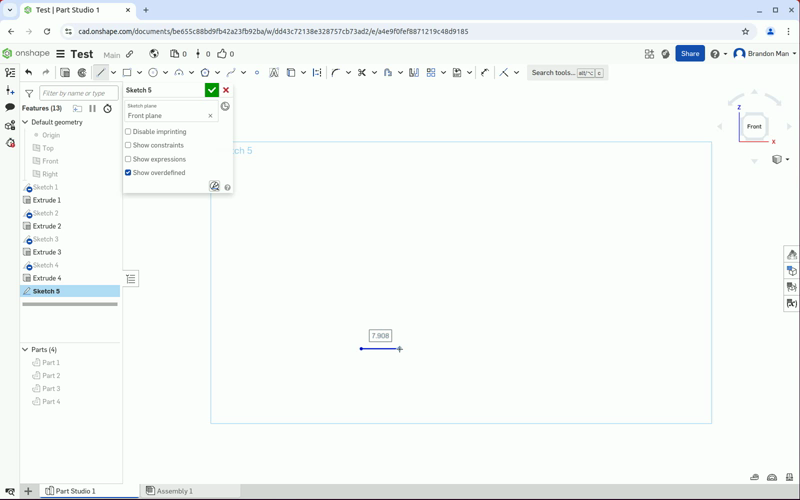
mouse_move(429, 348)
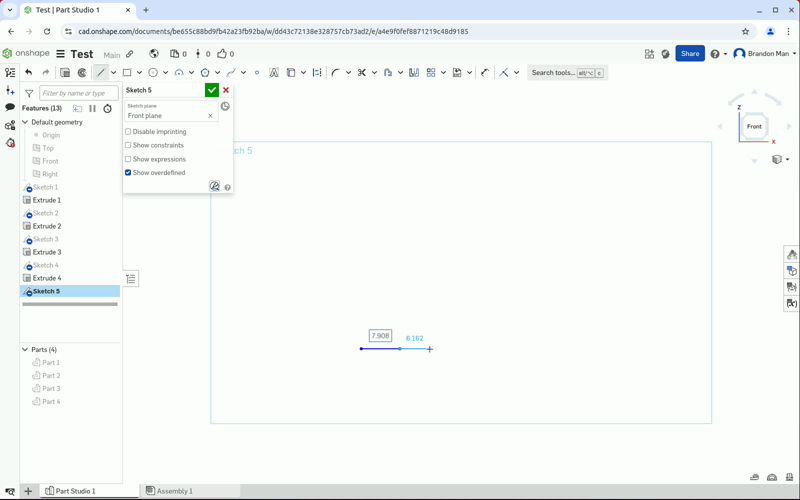
mouse_move(399, 310)
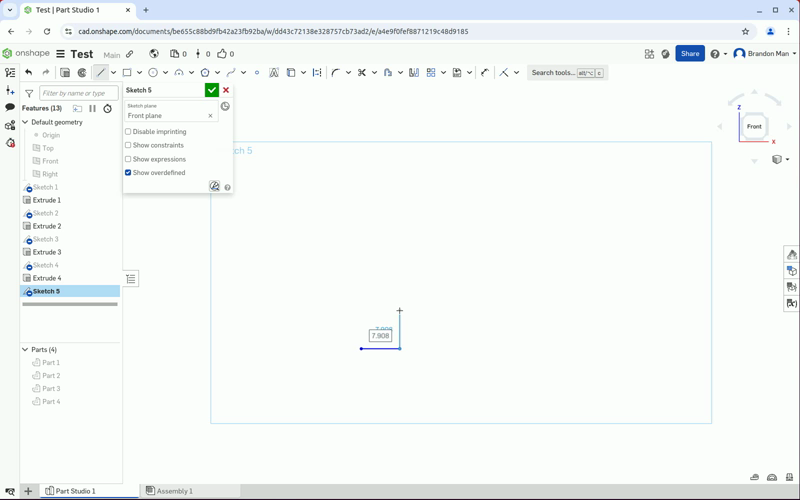
click(399, 310)
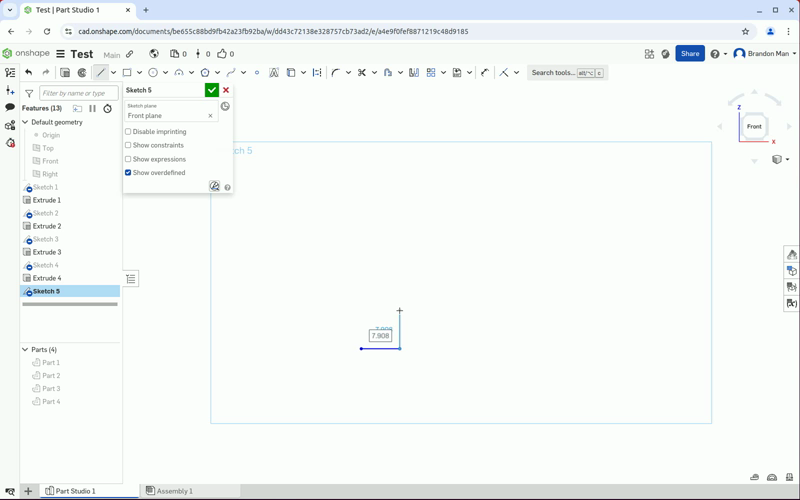
key_up(shift)
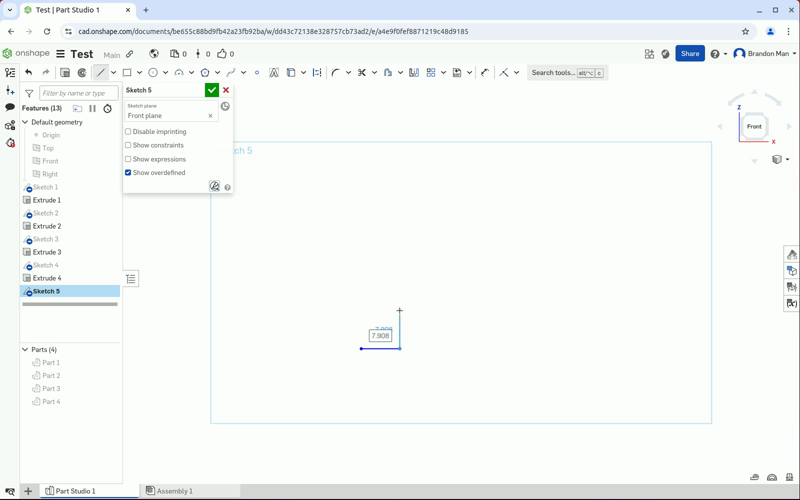
key_down(shift)
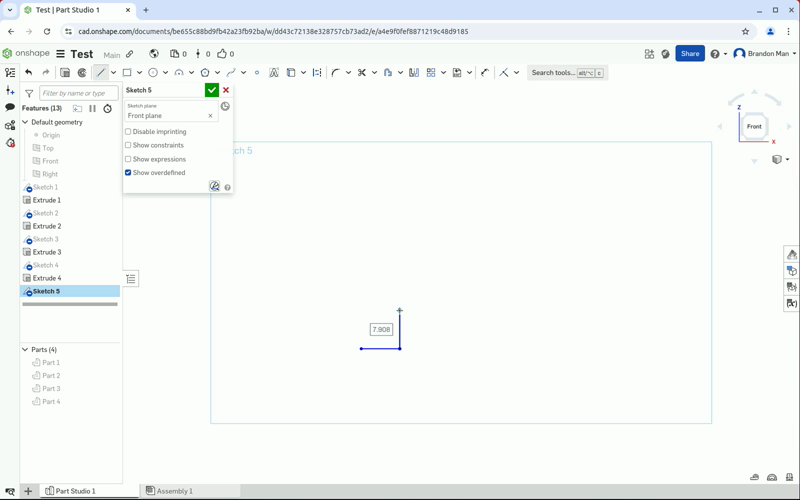
mouse_move(429, 310)
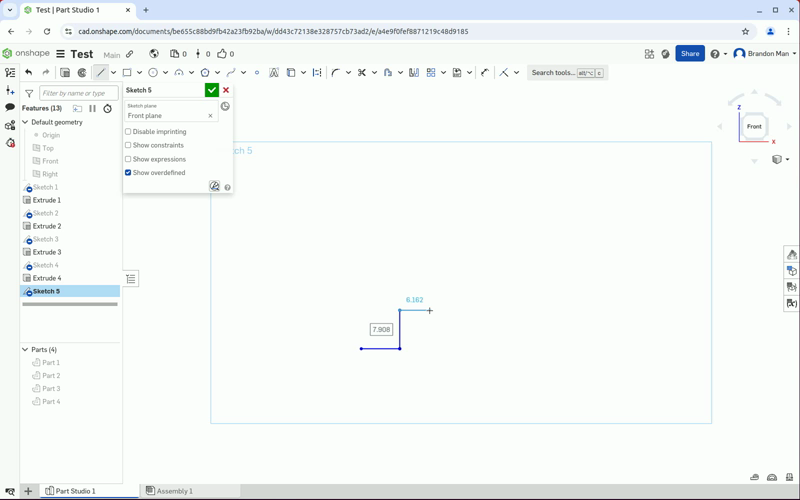
mouse_move(361, 310)
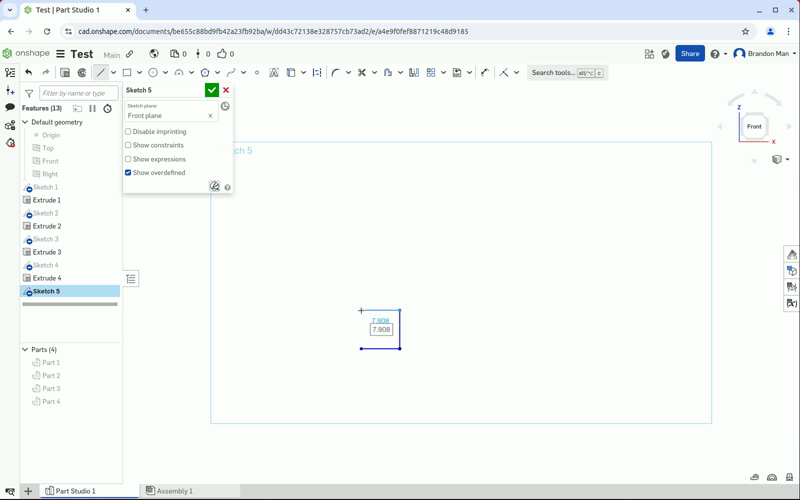
click(361, 310)
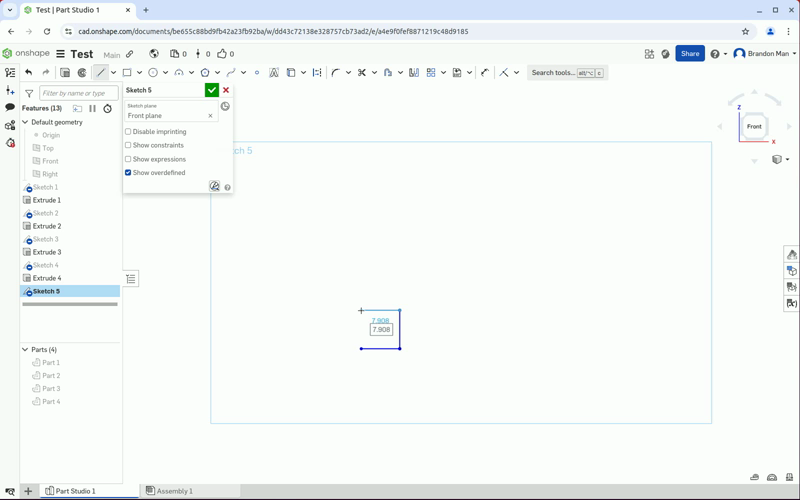
key_up(shift)
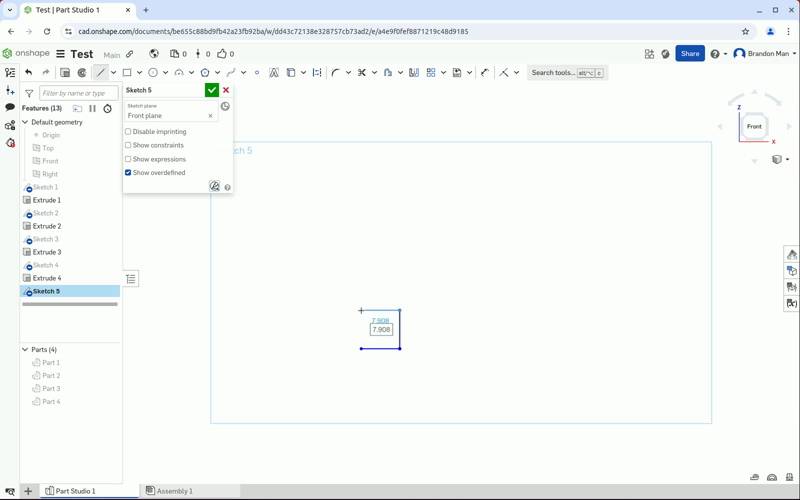
mouse_move(391, 310)
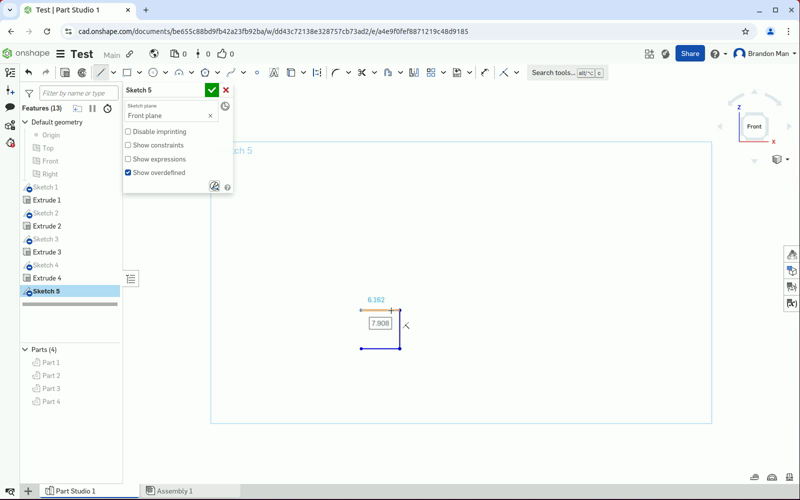
key_down(shift)
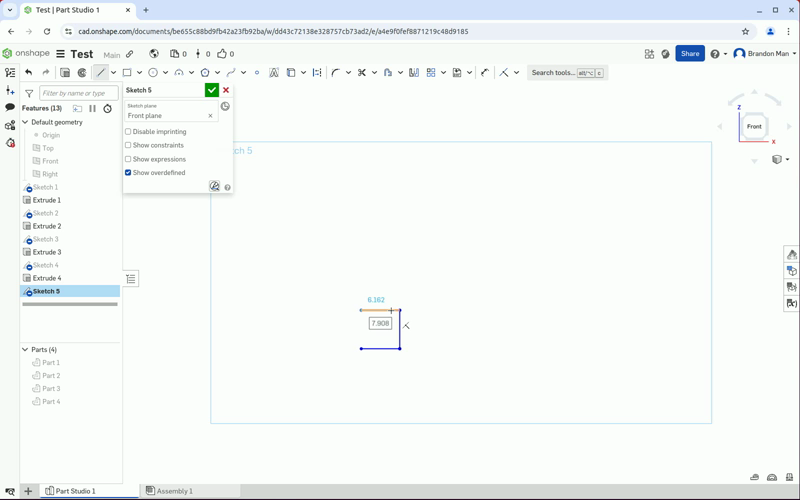
mouse_move(361, 348)
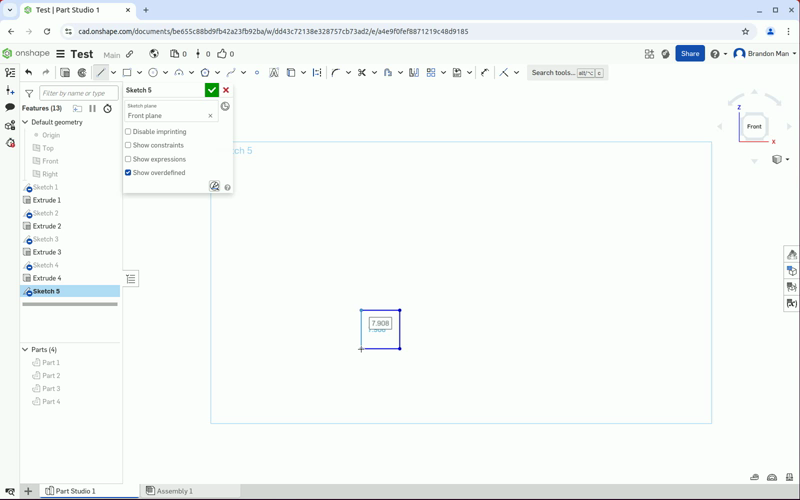
key_up(shift)
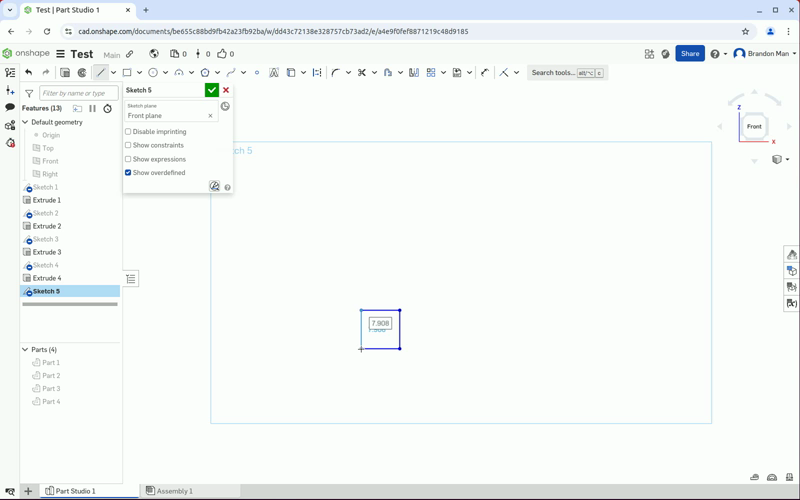
click(361, 348)
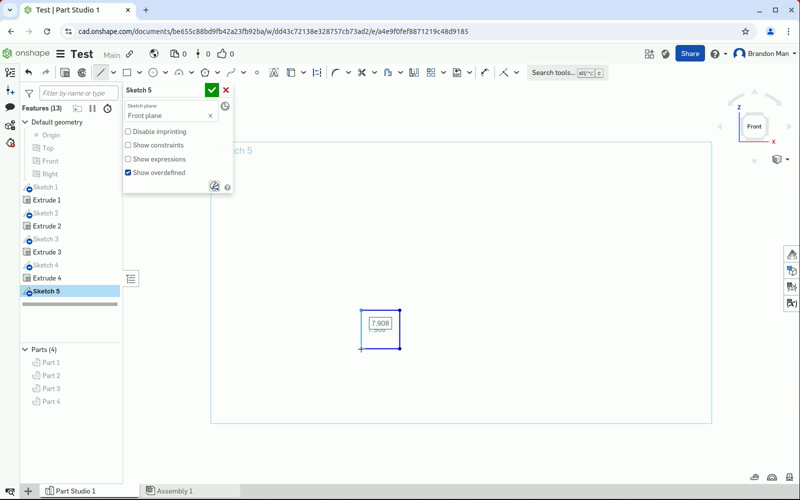
key(esc)
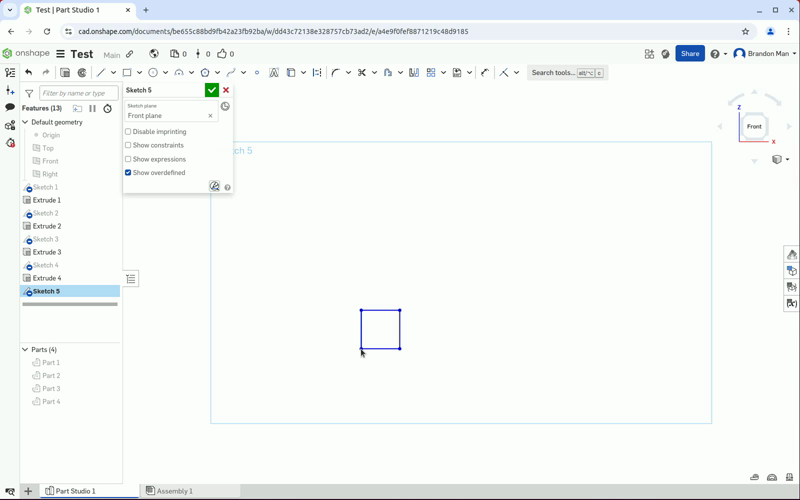
mouse_move(373, 336)
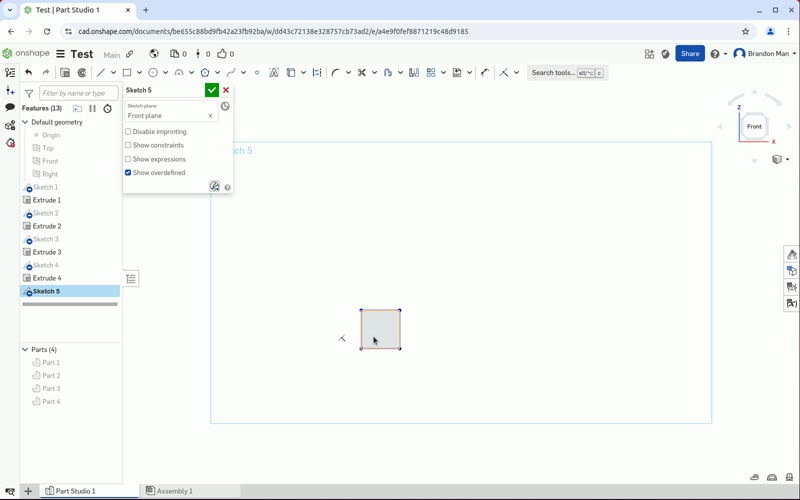
scroll(6)
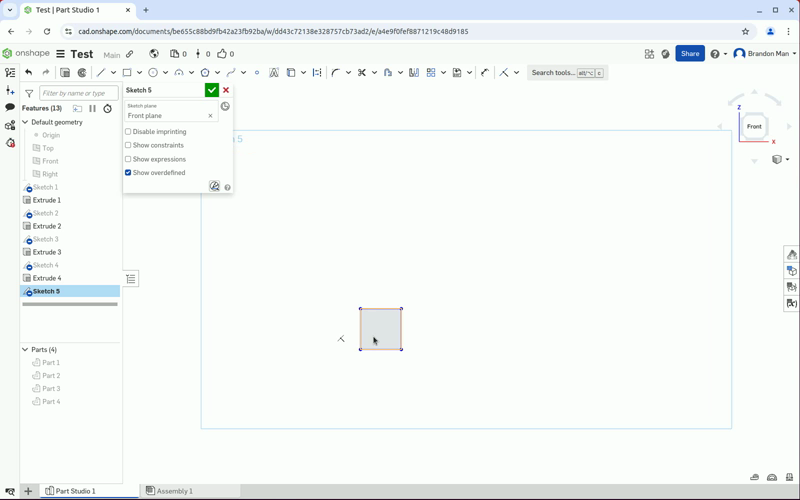
scroll(6)
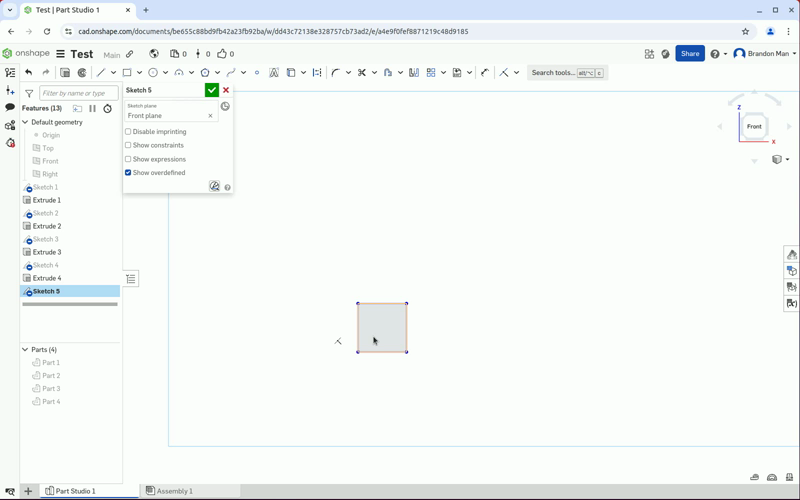
scroll(6)
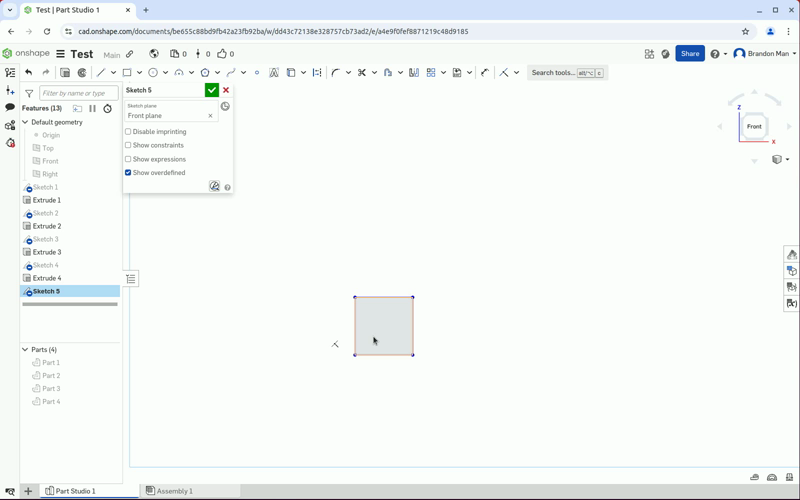
scroll(6)
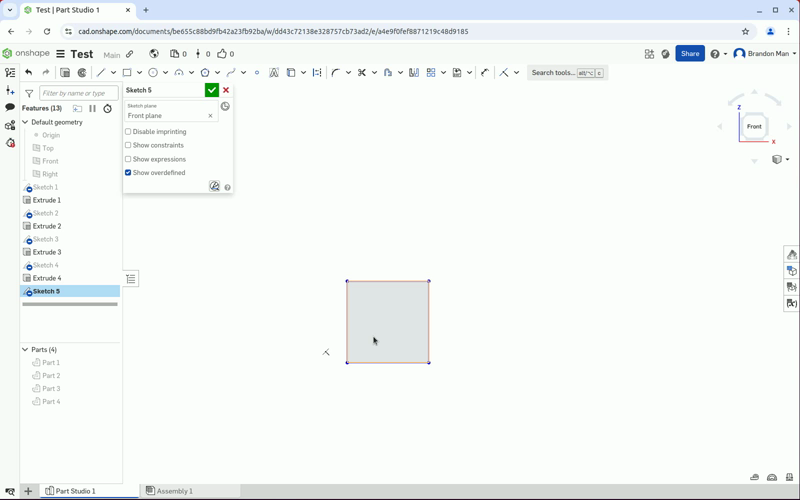
scroll(6)
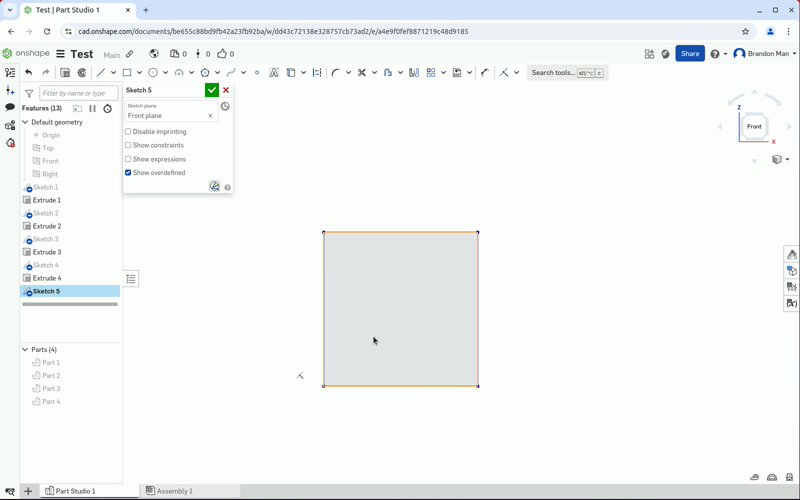
scroll(6)
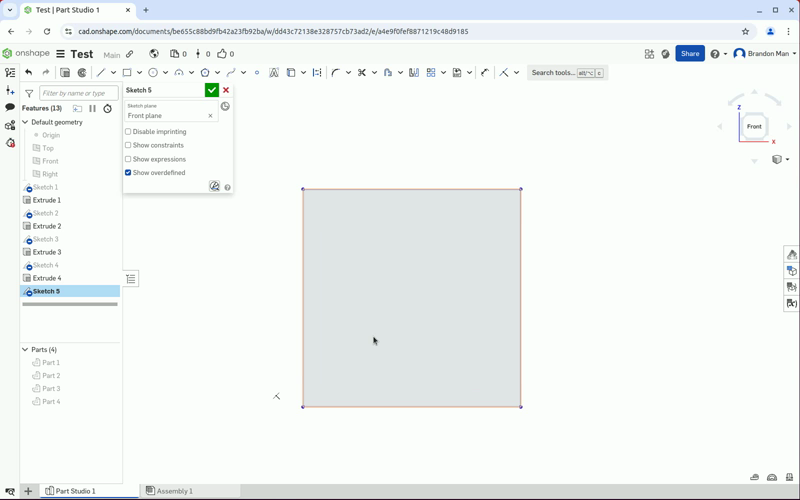
scroll(6)
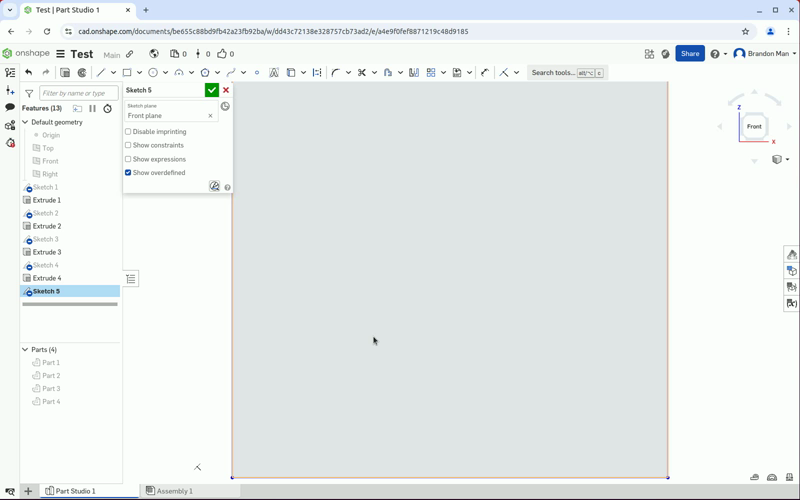
click(373, 336)
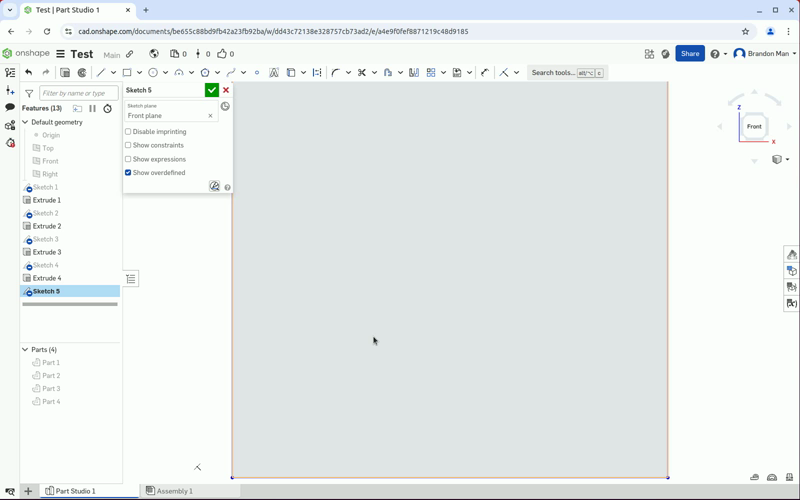
scroll(-6)
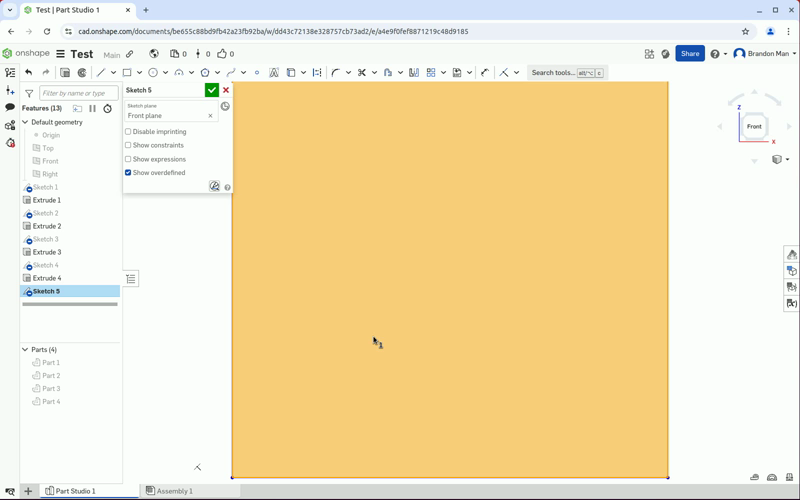
scroll(-6)
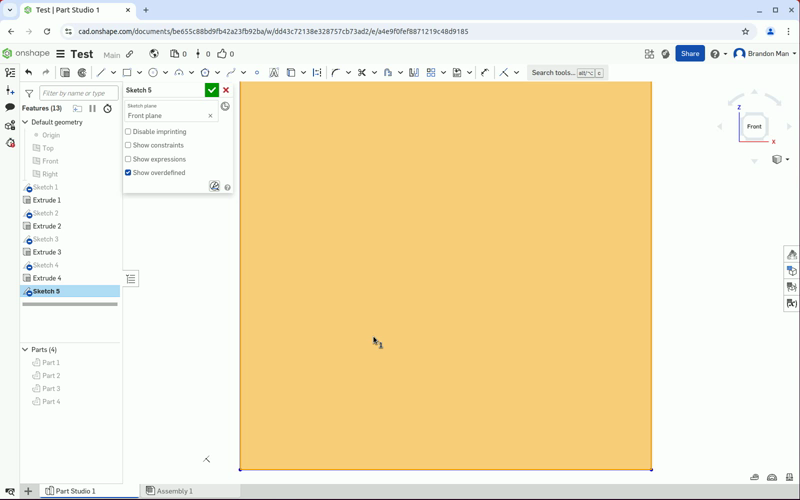
scroll(-6)
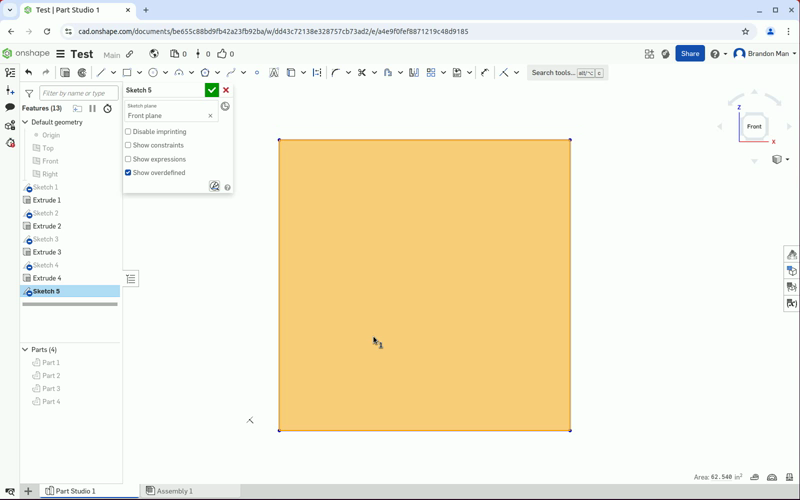
scroll(-6)
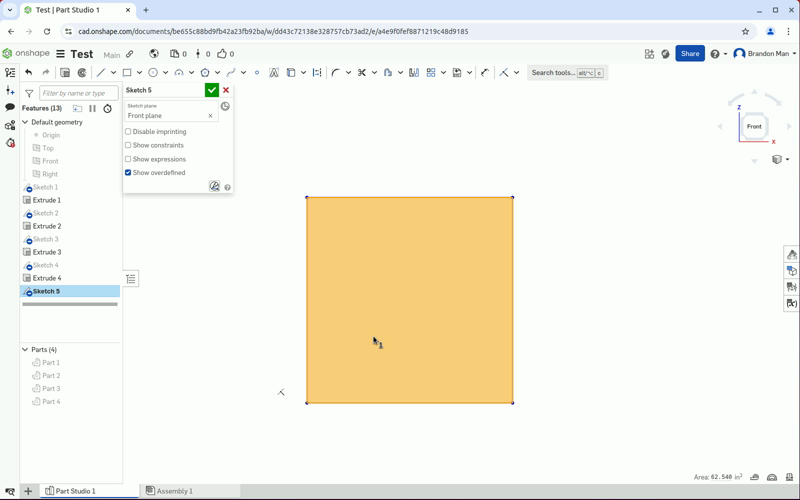
scroll(-6)
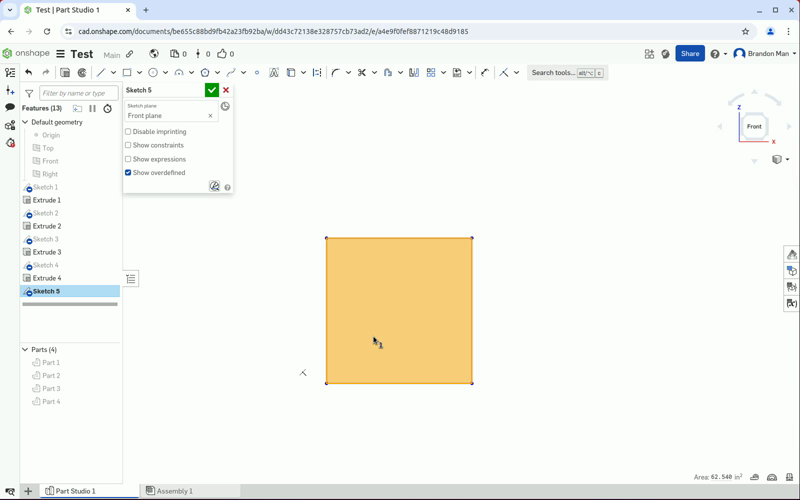
scroll(-6)
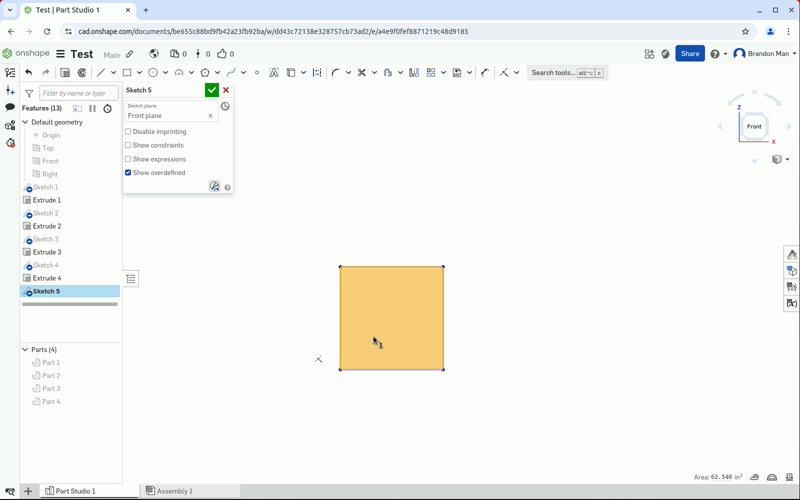
scroll(-6)
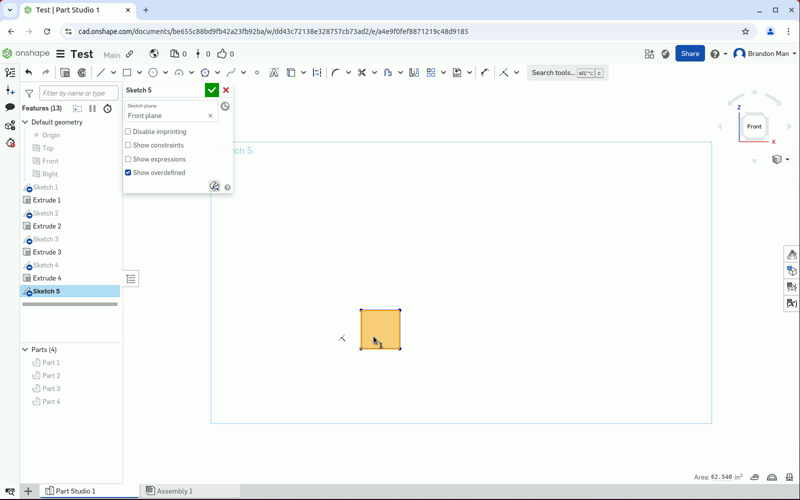
mouse_move(73, 352)
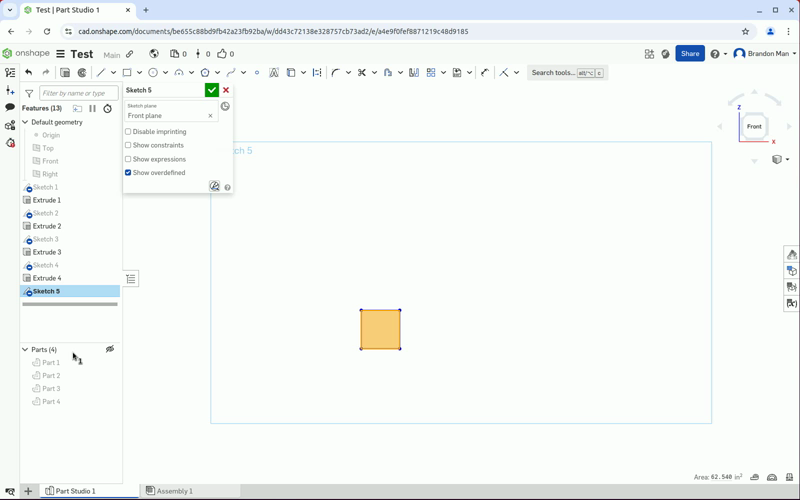
key(shift+y)
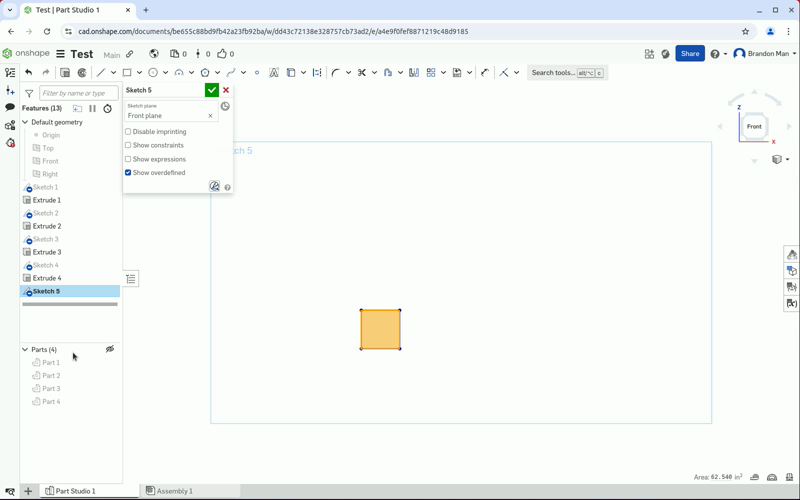
key(shift+e)
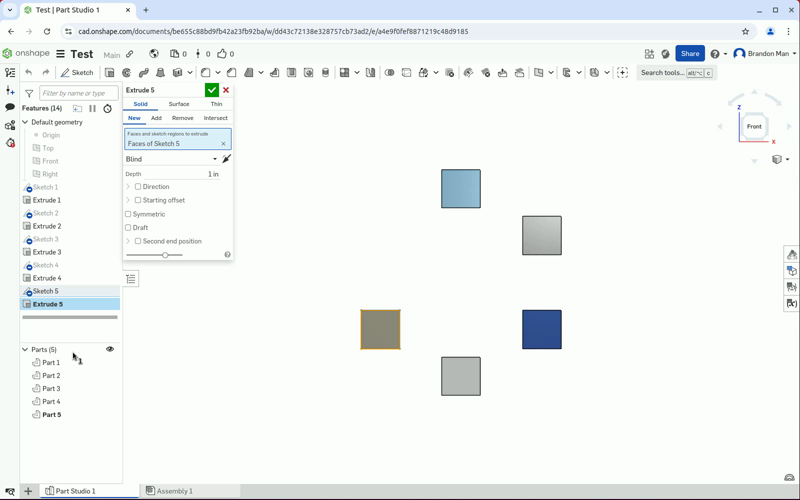
mouse_move(143, 106)
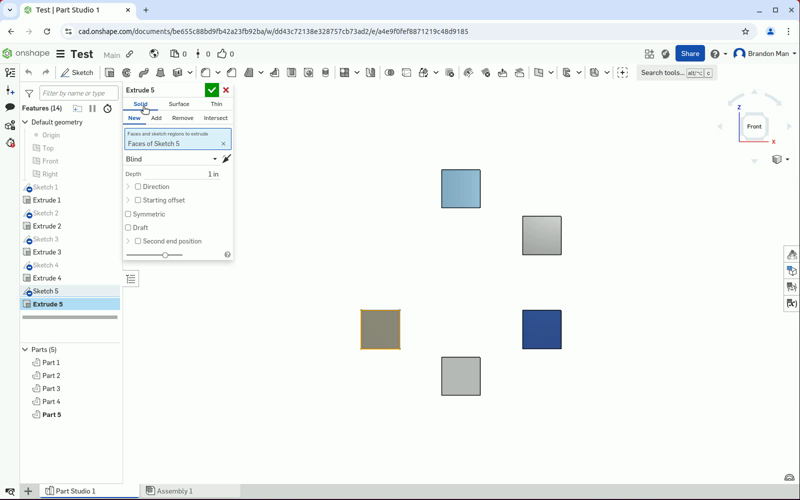
click(143, 106)
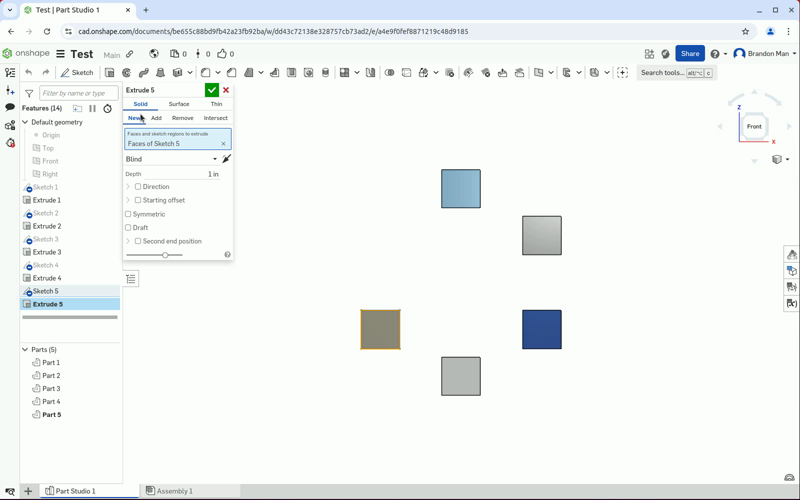
mouse_move(137, 120)
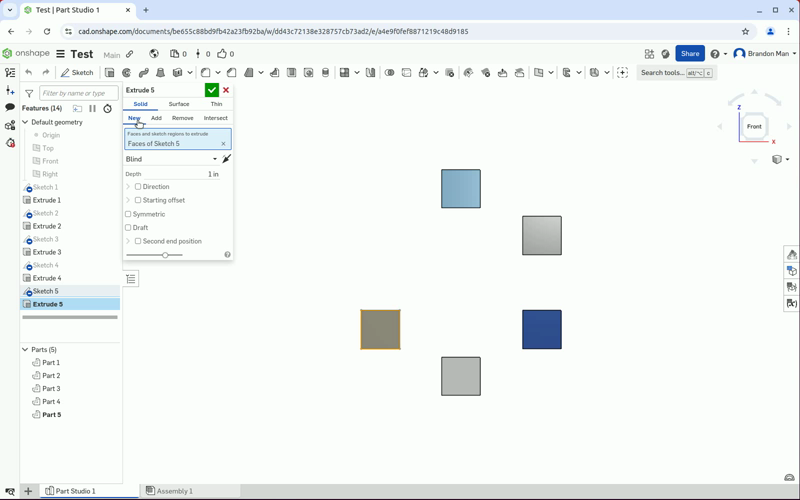
click(137, 120)
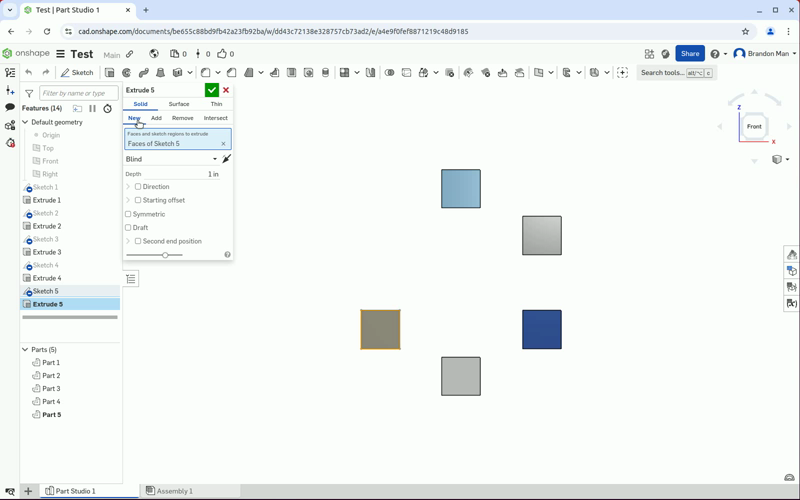
key(tab, 4)
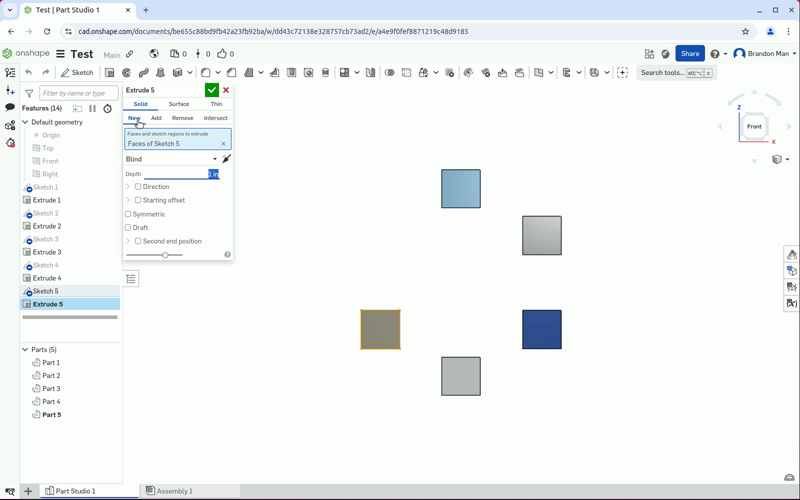
text(0.241)
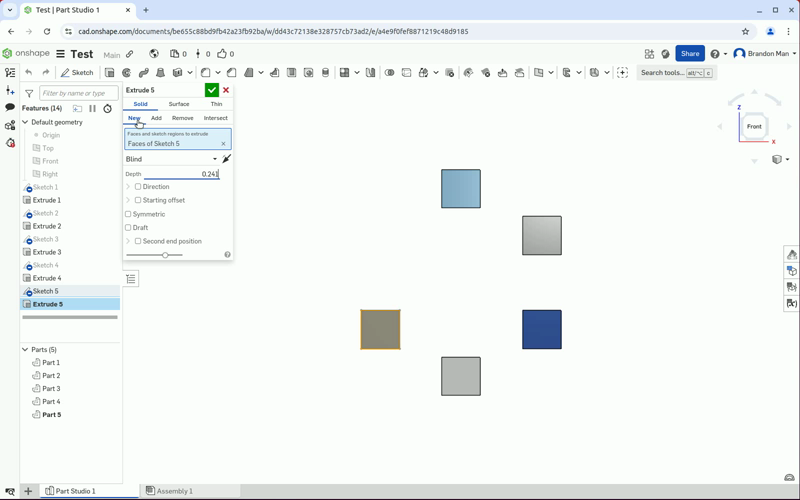
key(enter)
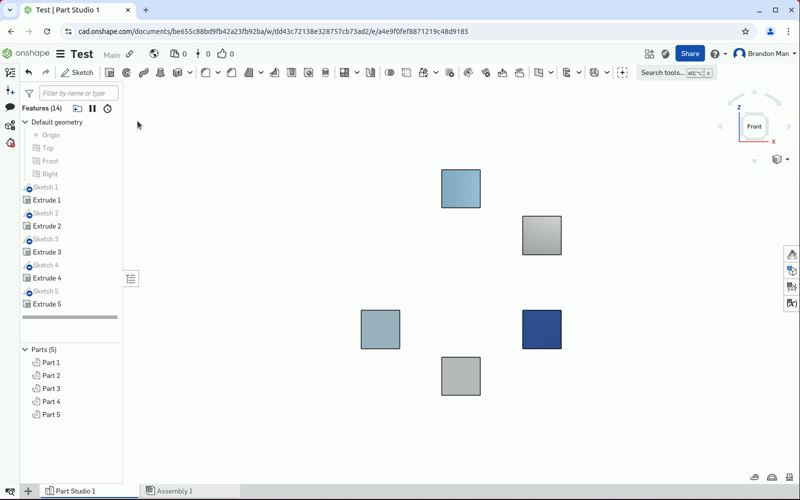
key(shift+h)
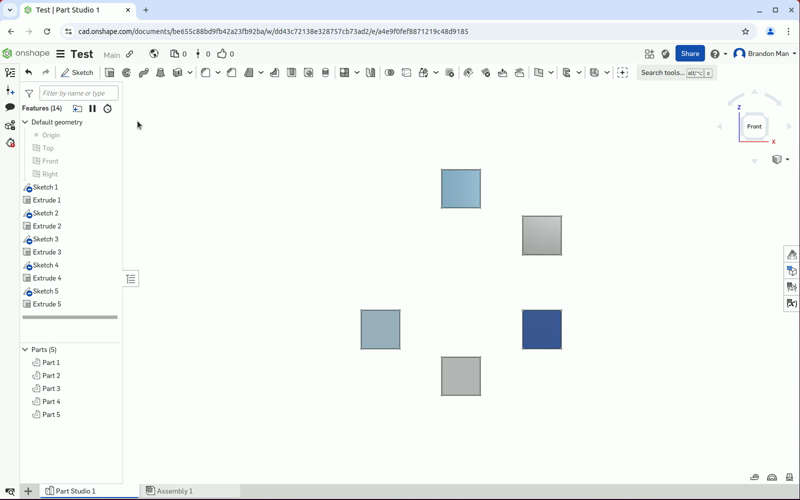
key(shift+h)
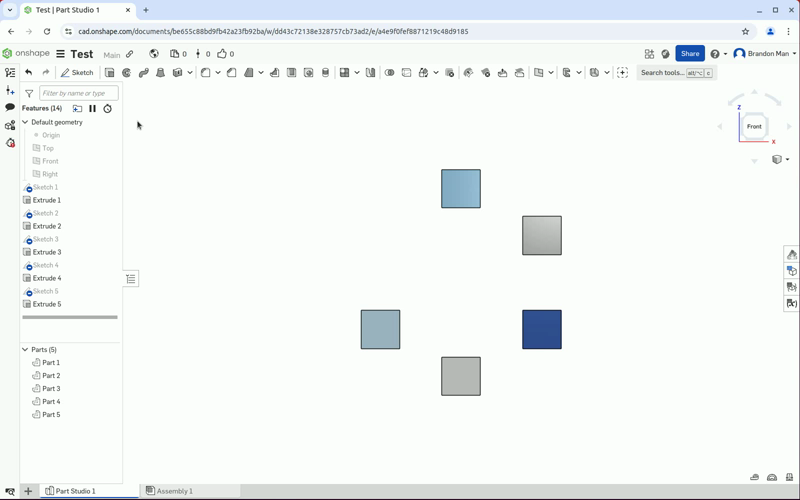
mouse_move(73, 189)
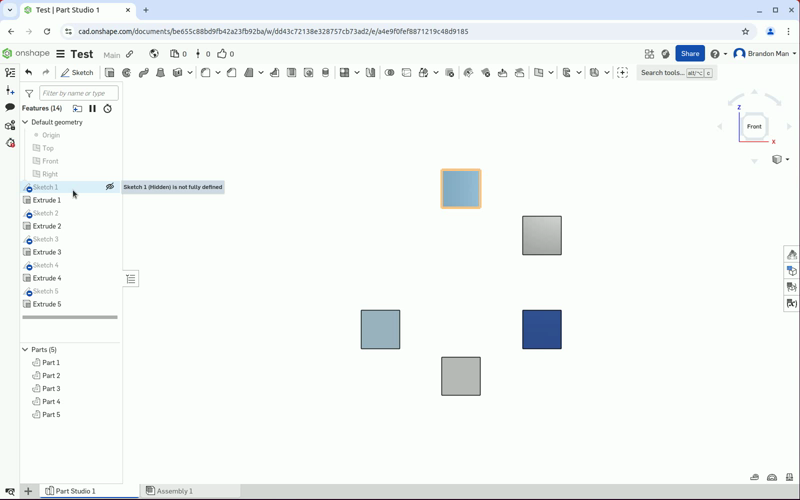
click(73, 189)
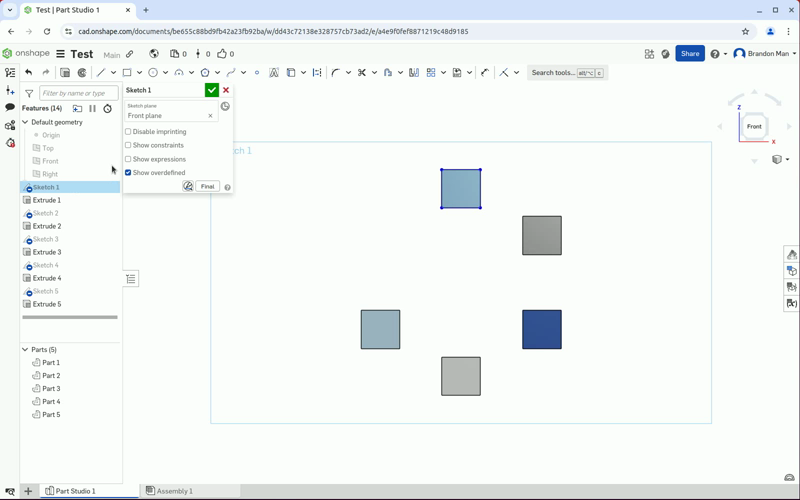
mouse_move(229, 92)
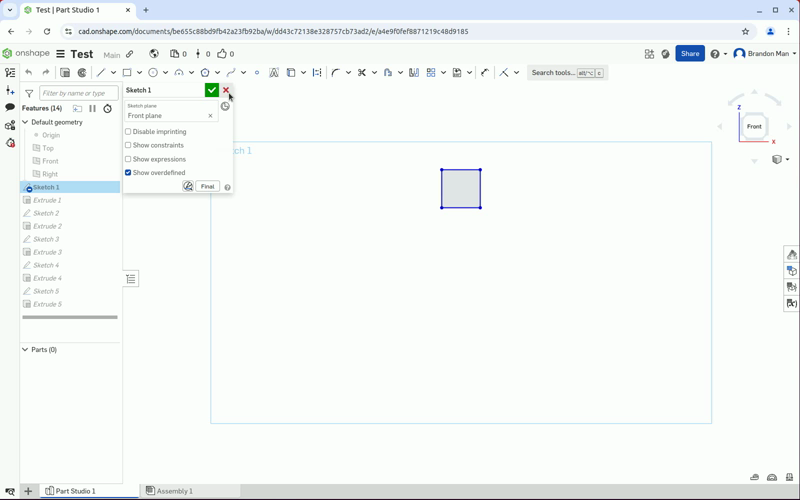
click(229, 92)
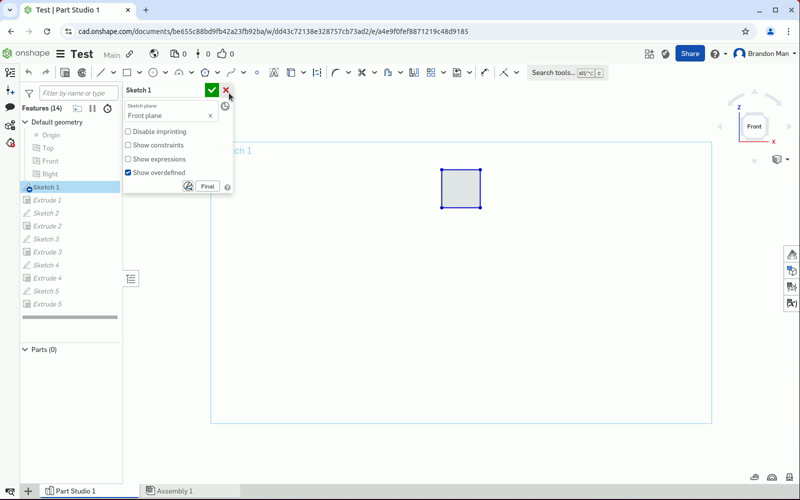
key(shift+s)
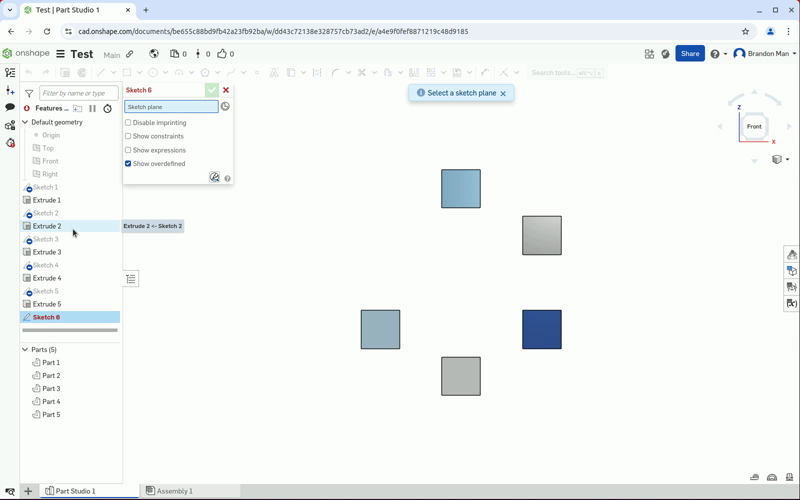
scroll(3)
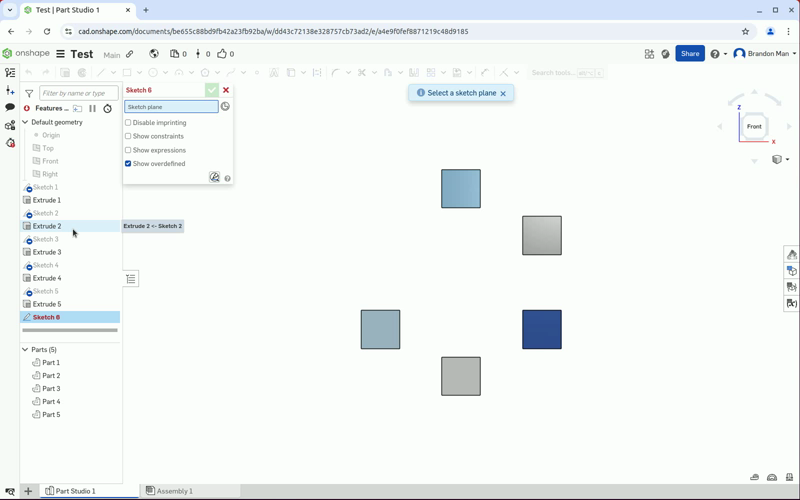
mouse_move(73, 163)
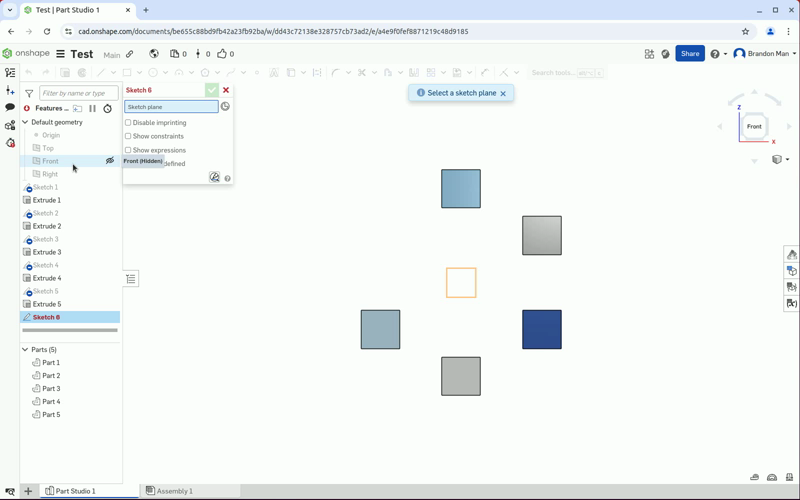
click(73, 163)
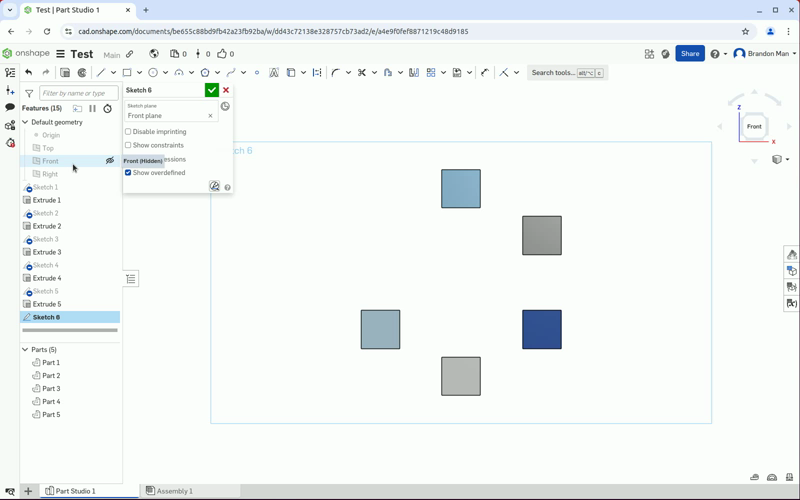
mouse_move(73, 352)
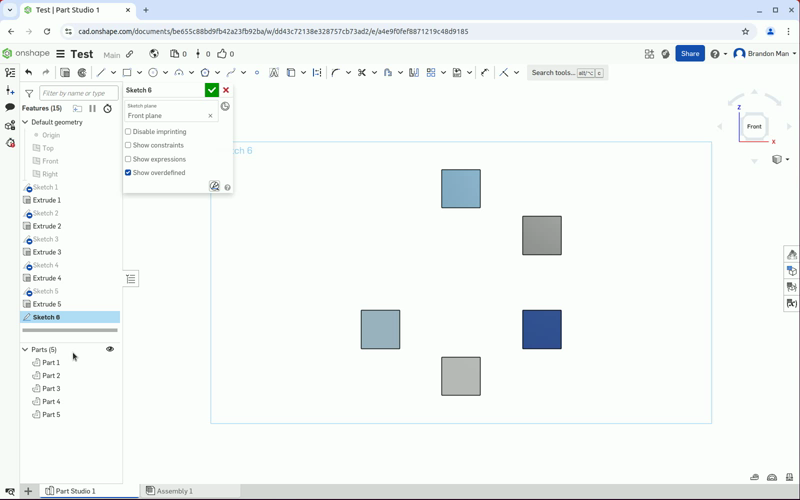
key(y)
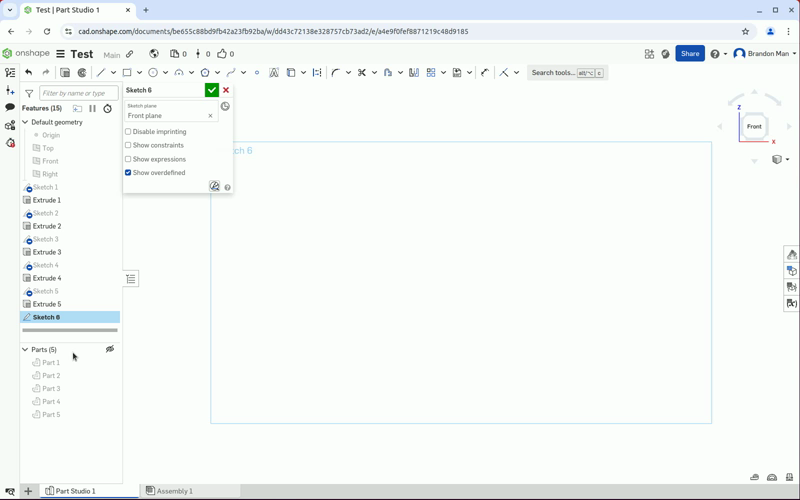
key(l)
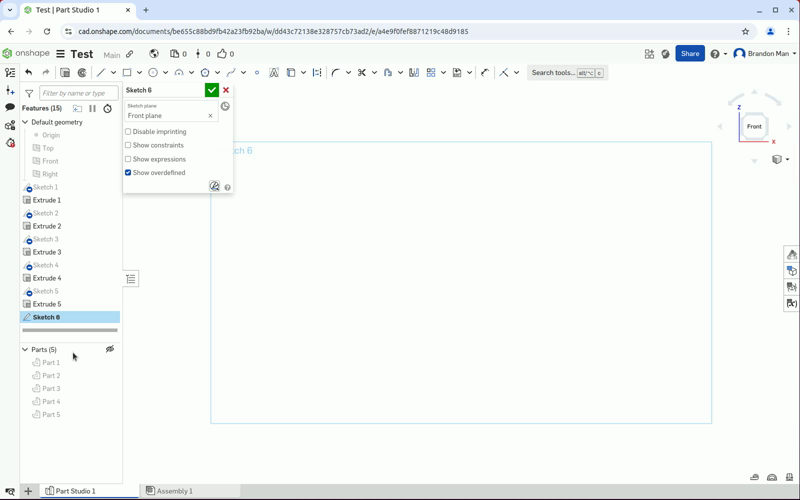
key_down(shift)
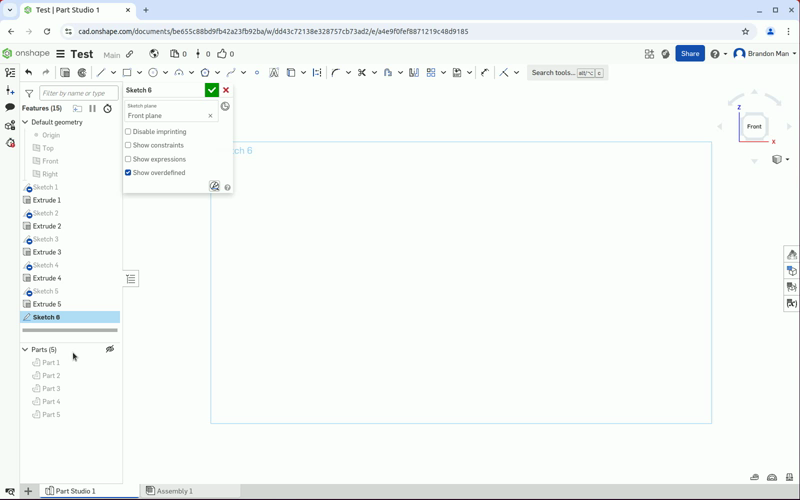
mouse_move(361, 254)
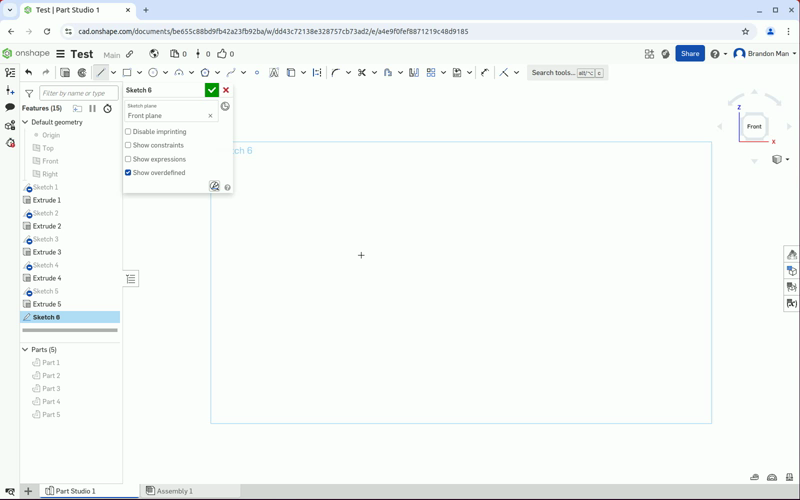
click(361, 254)
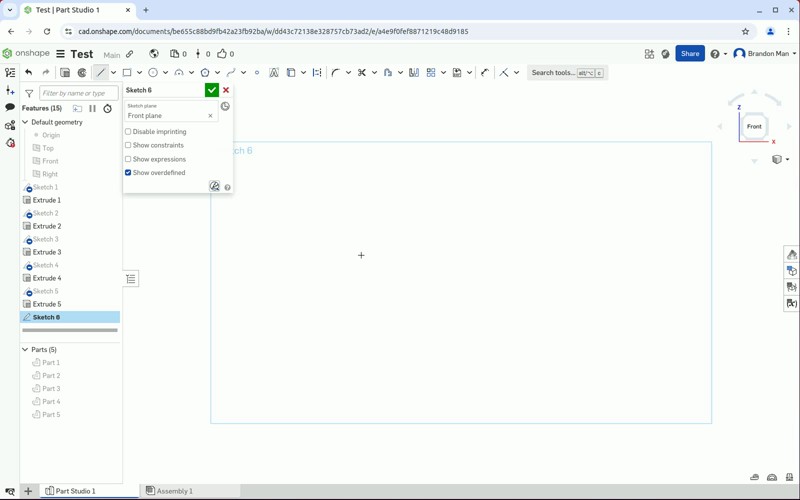
key_up(shift)
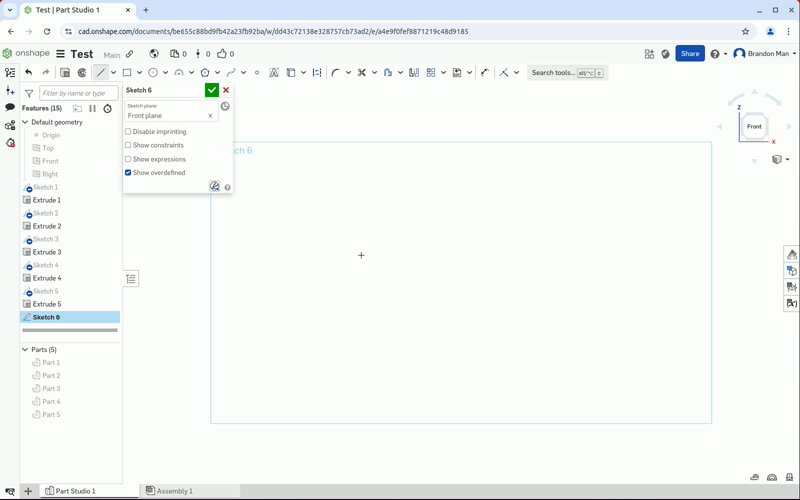
key_down(shift)
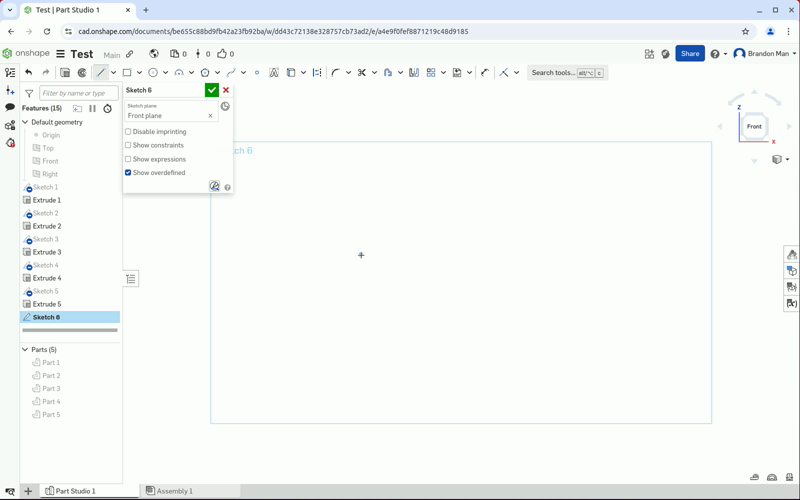
mouse_move(391, 254)
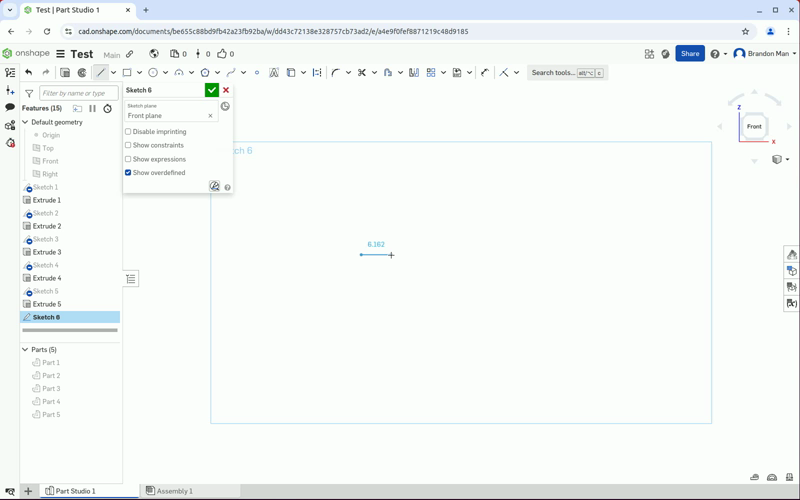
mouse_move(399, 254)
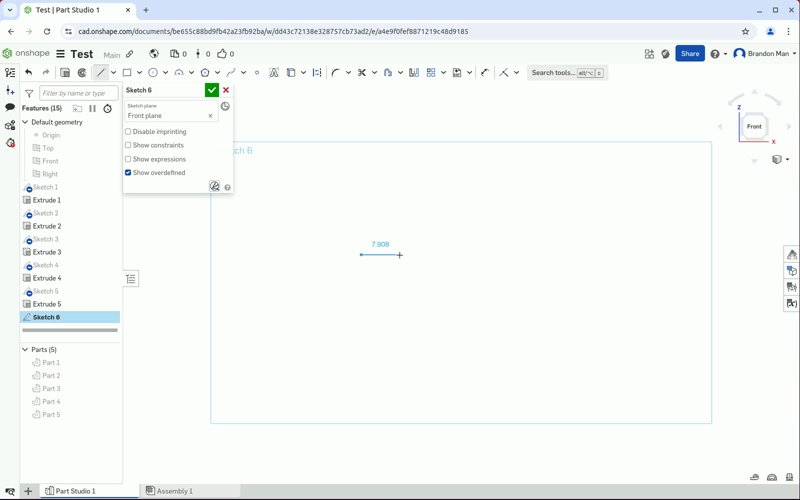
click(399, 254)
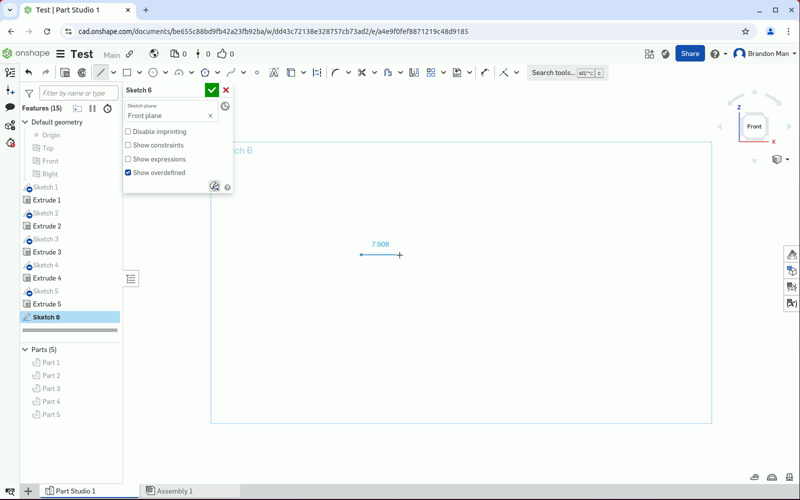
key_up(shift)
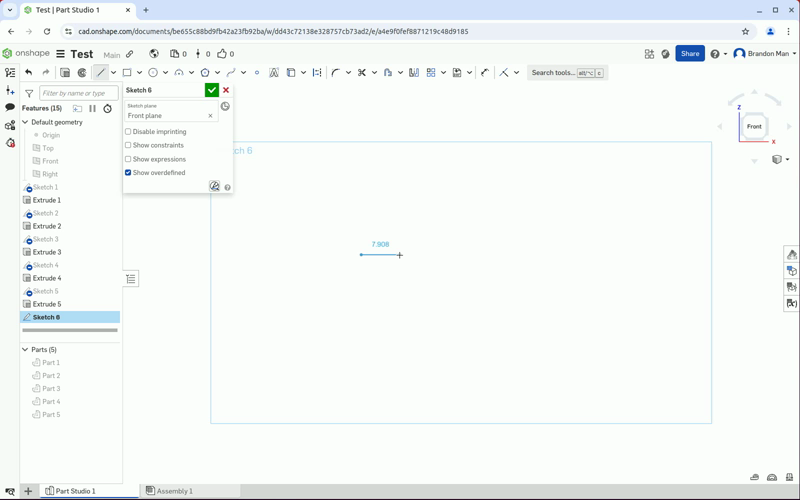
key_down(shift)
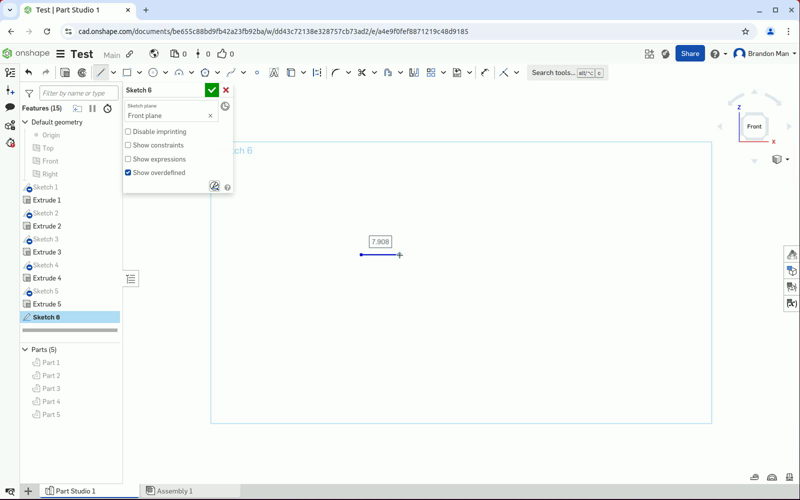
mouse_move(429, 254)
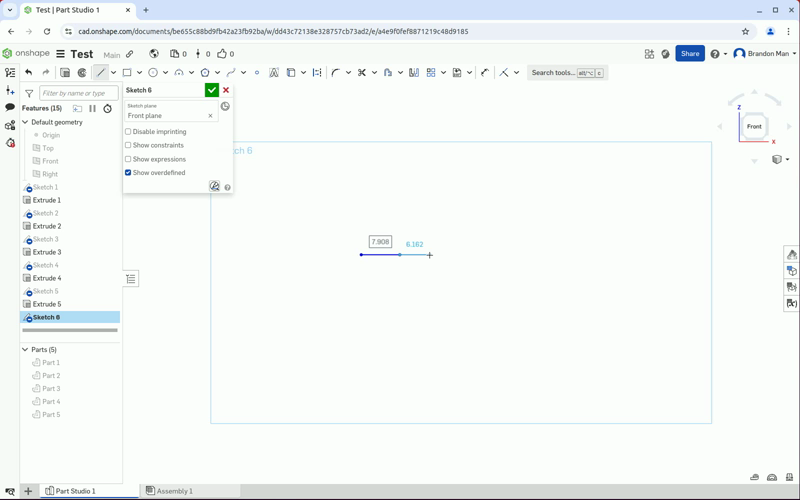
mouse_move(399, 216)
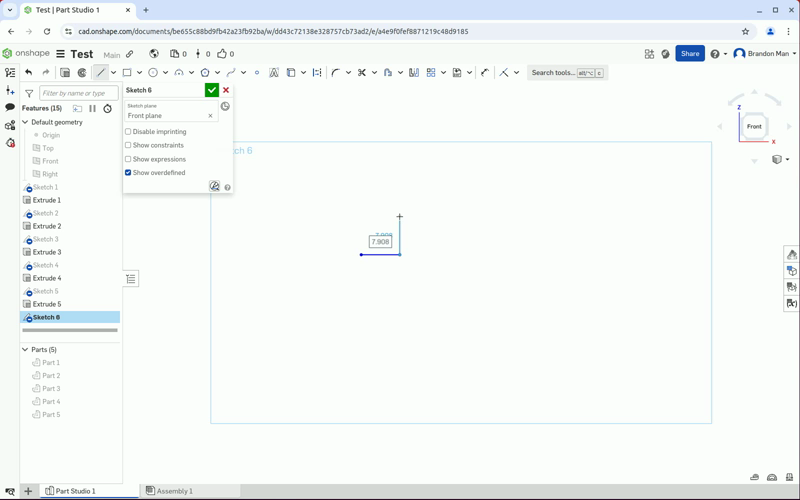
click(399, 216)
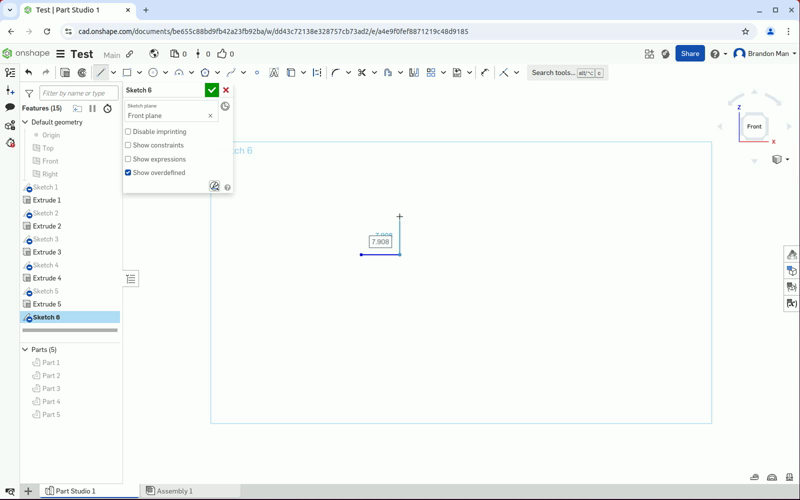
key_up(shift)
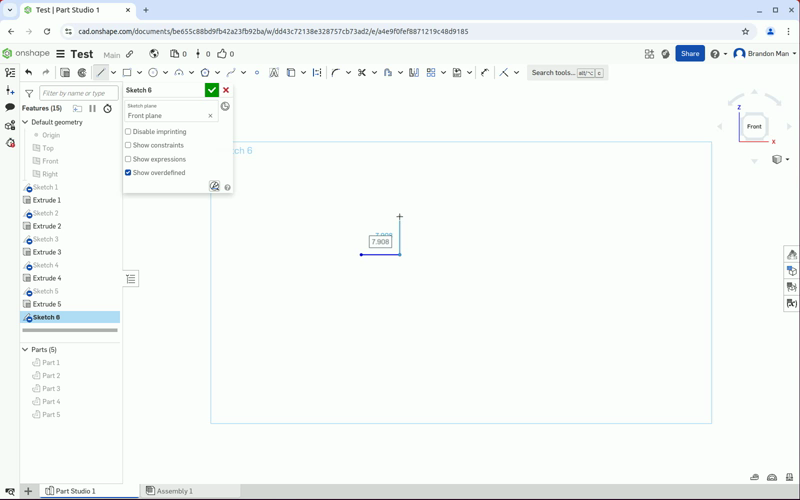
key_down(shift)
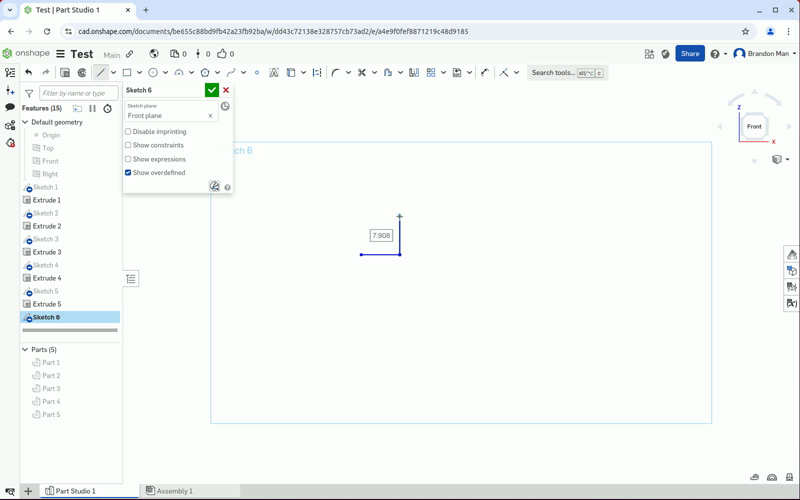
mouse_move(429, 216)
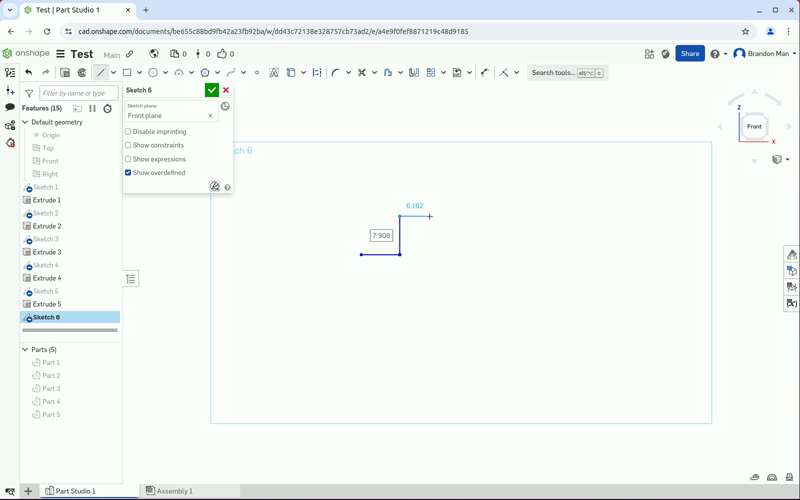
mouse_move(361, 216)
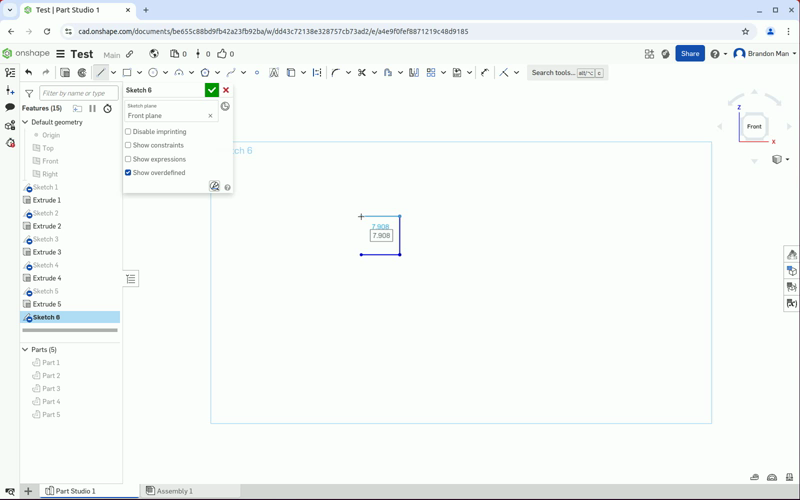
click(361, 216)
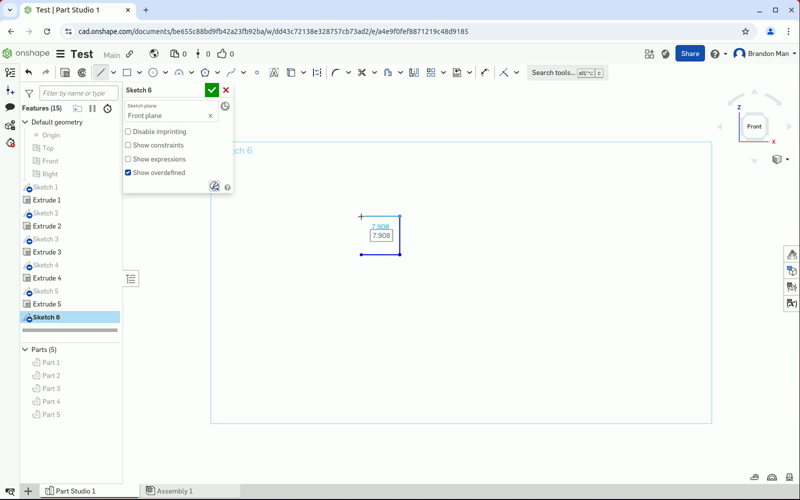
key_up(shift)
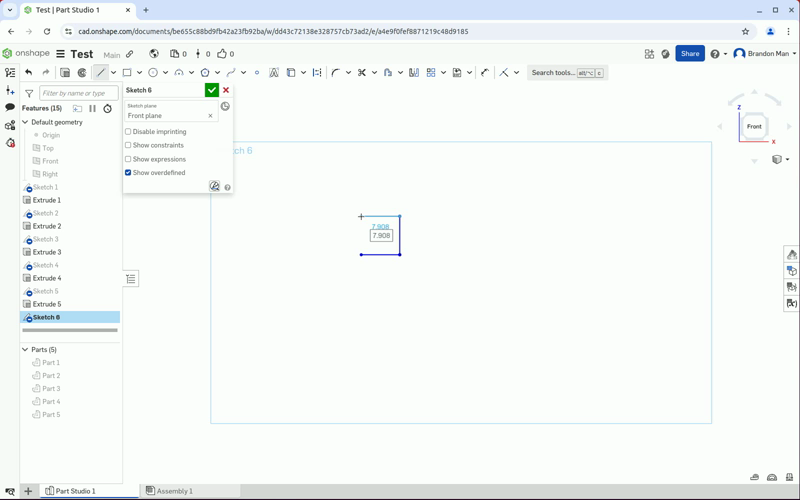
mouse_move(391, 216)
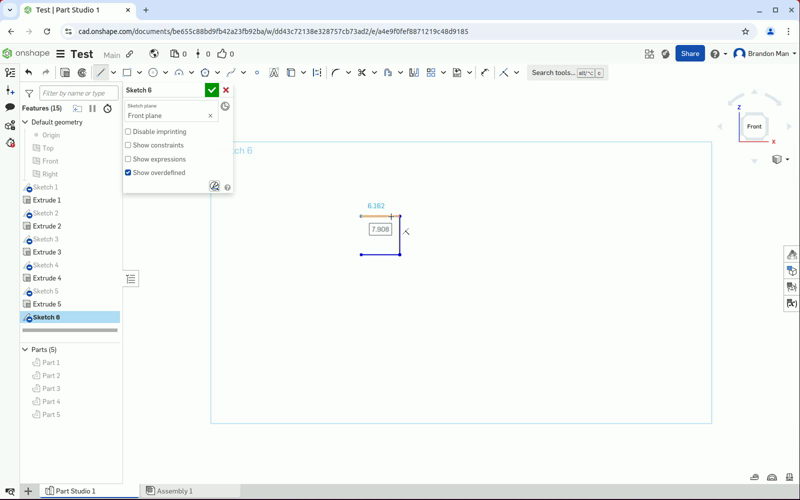
key_down(shift)
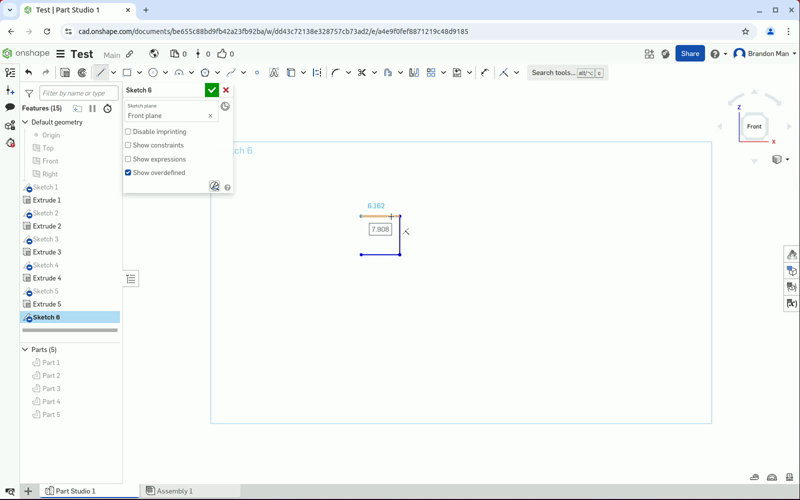
mouse_move(361, 254)
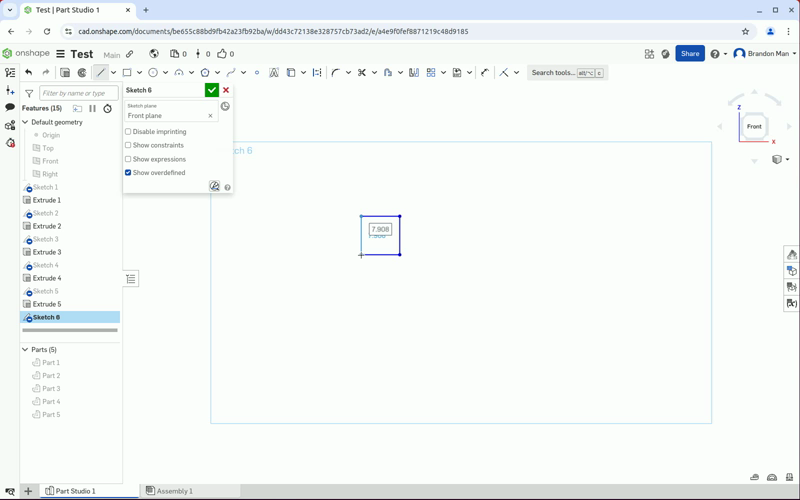
key_up(shift)
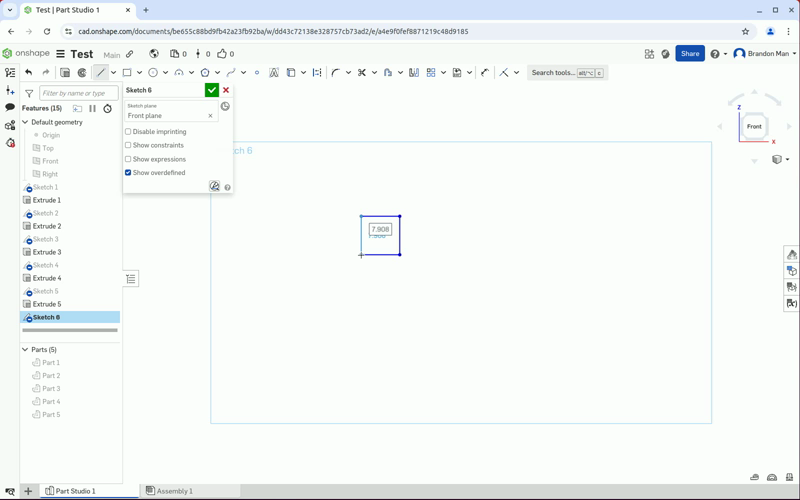
click(361, 254)
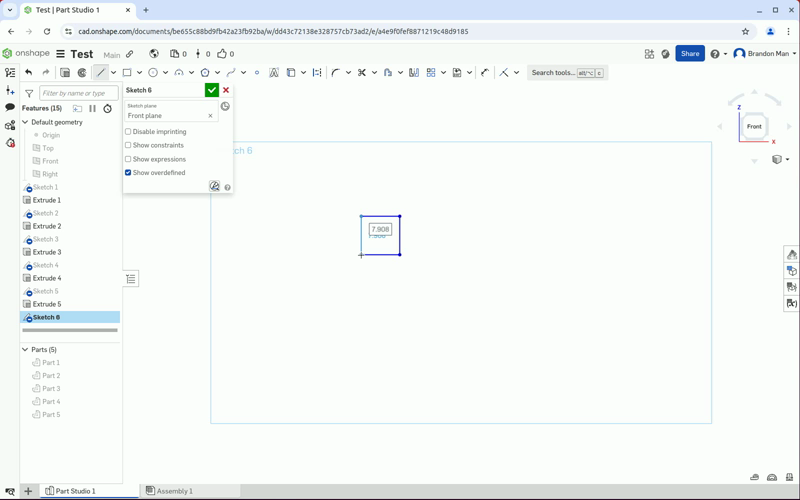
key(esc)
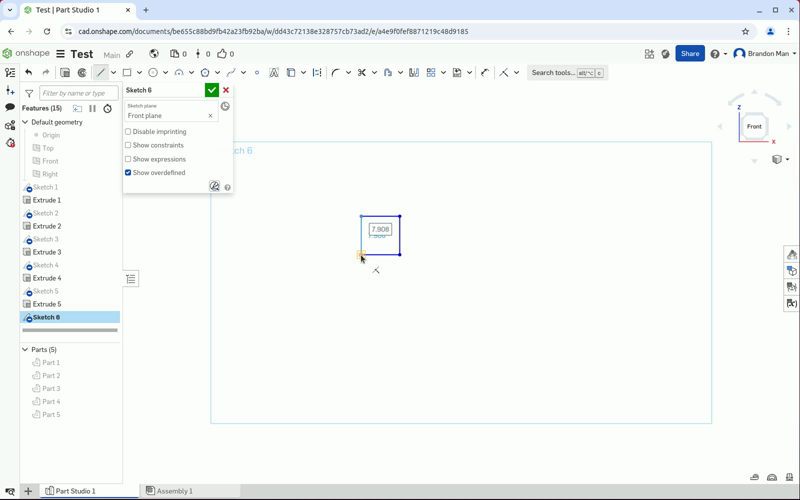
mouse_move(392, 229)
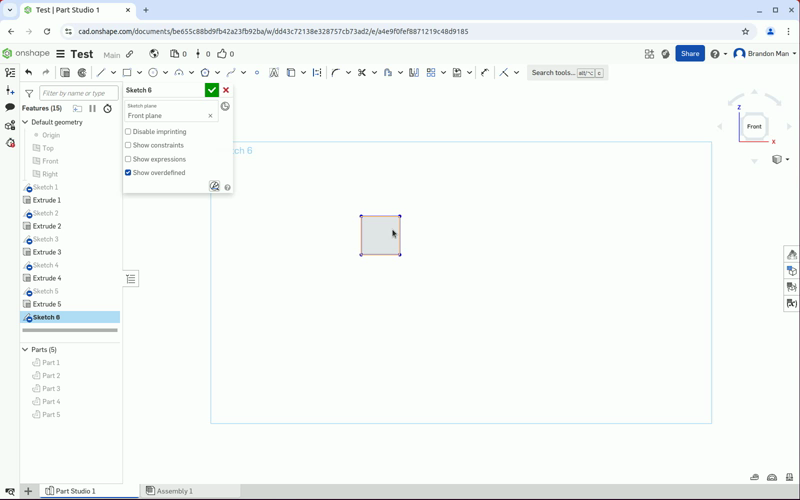
scroll(6)
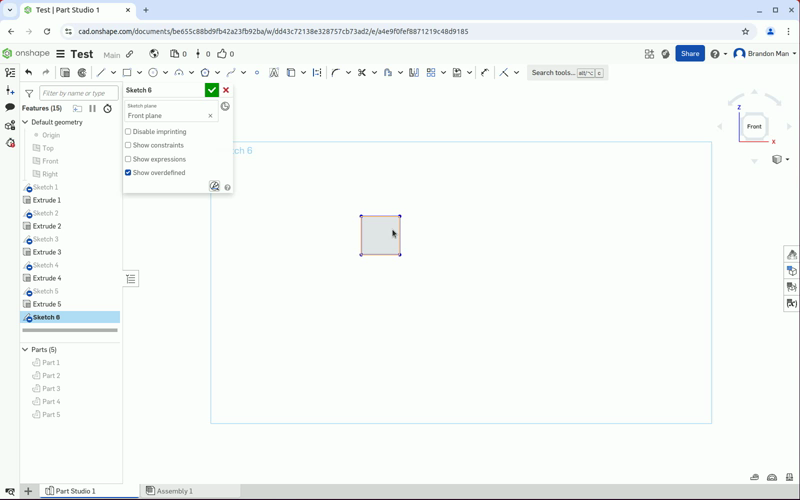
scroll(6)
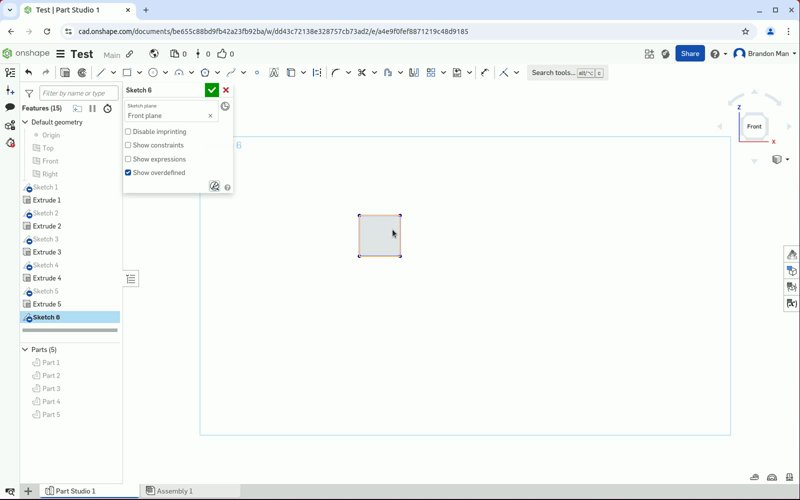
scroll(6)
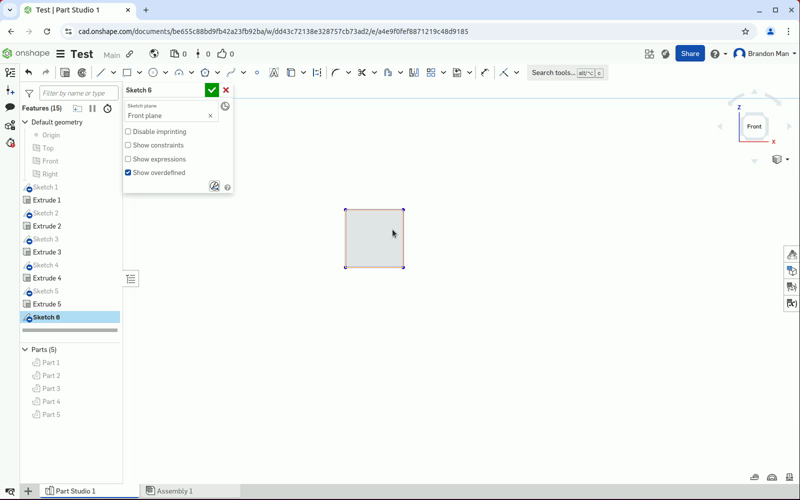
scroll(6)
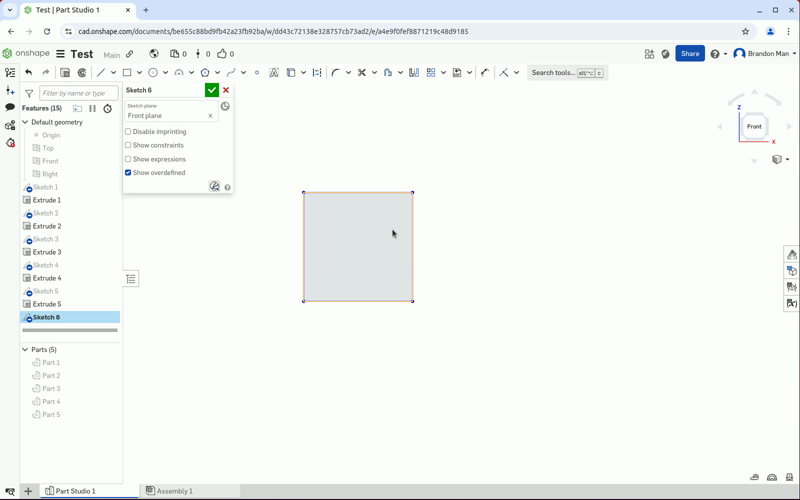
scroll(6)
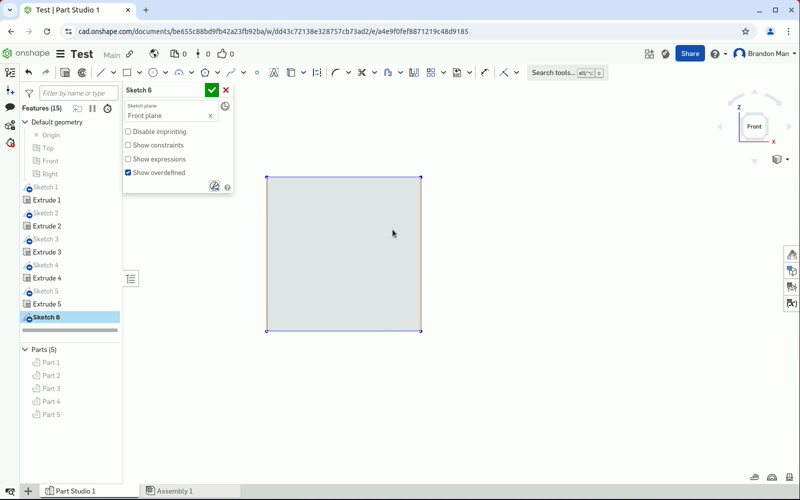
scroll(6)
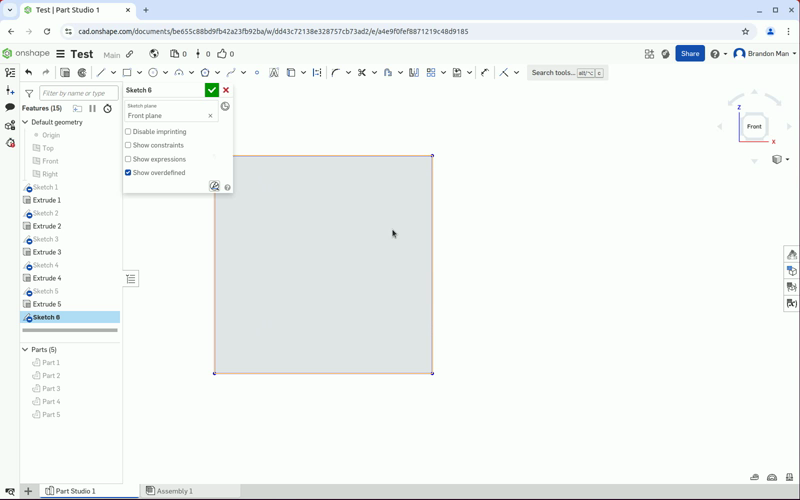
scroll(6)
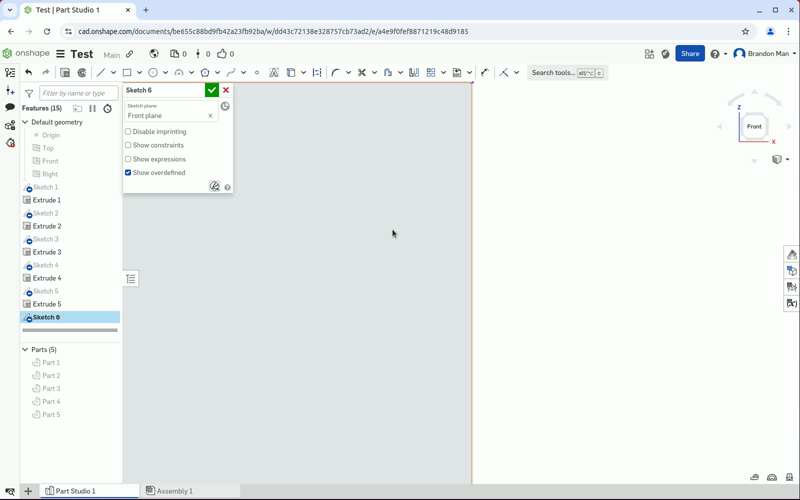
click(392, 229)
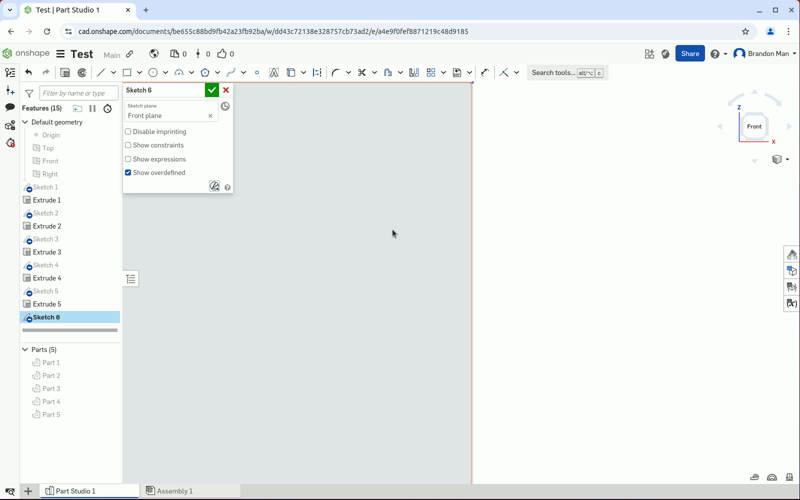
scroll(-6)
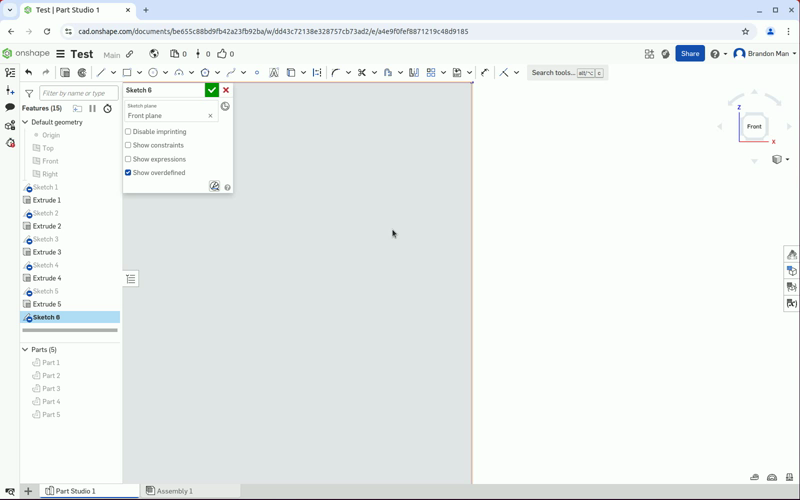
scroll(-6)
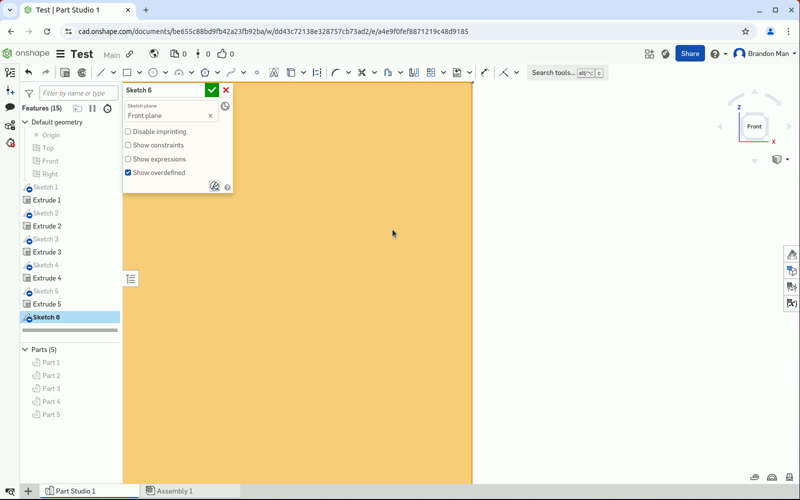
scroll(-6)
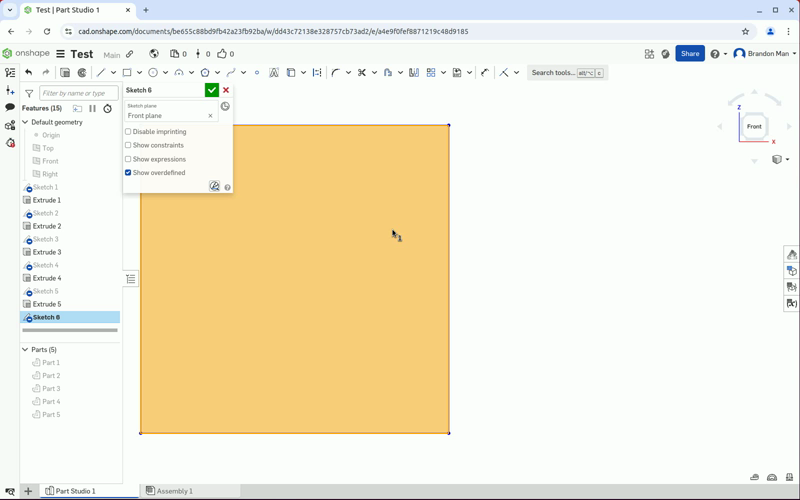
scroll(-6)
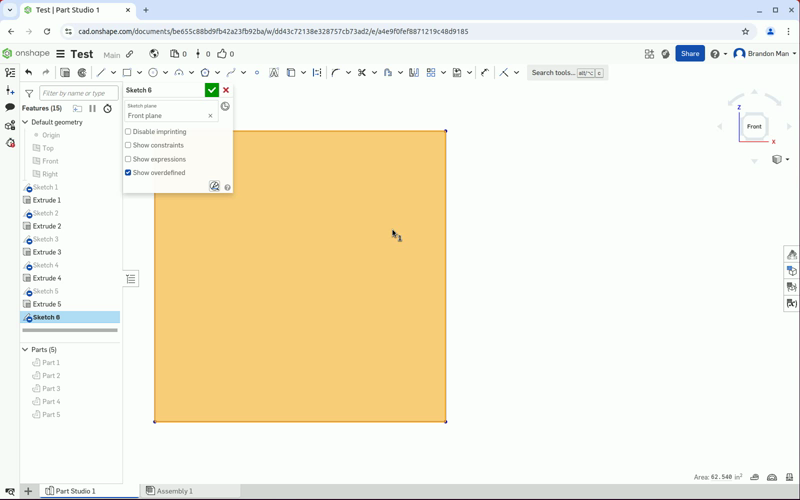
scroll(-6)
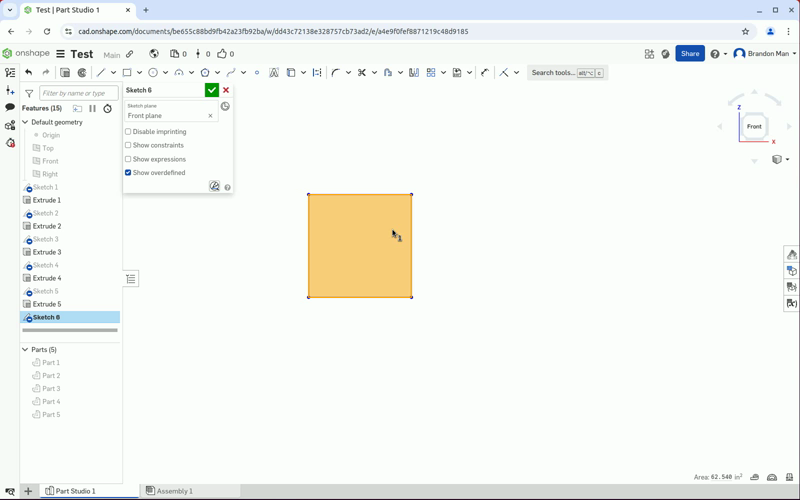
scroll(-6)
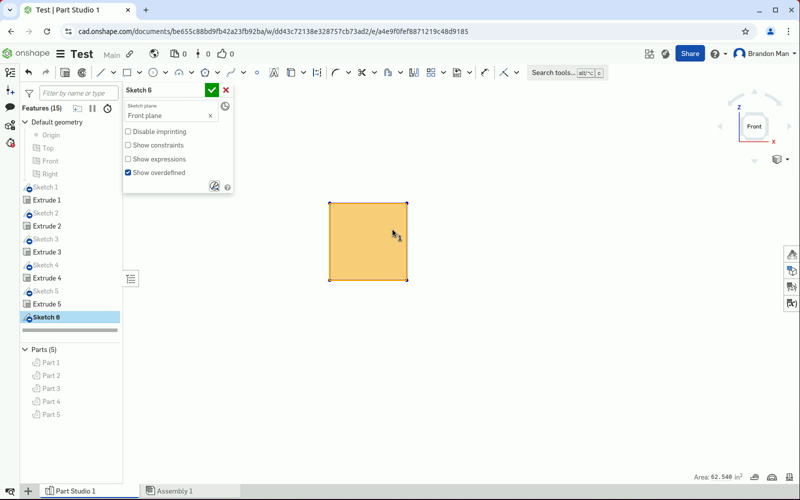
scroll(-6)
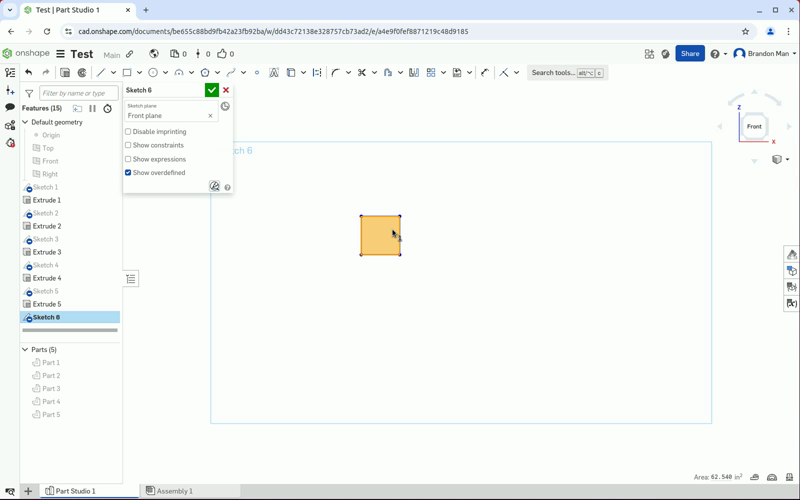
mouse_move(73, 352)
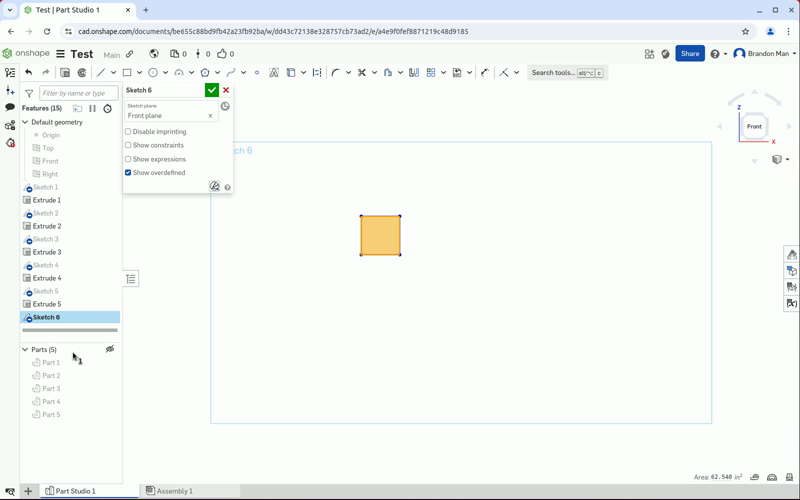
key(shift+y)
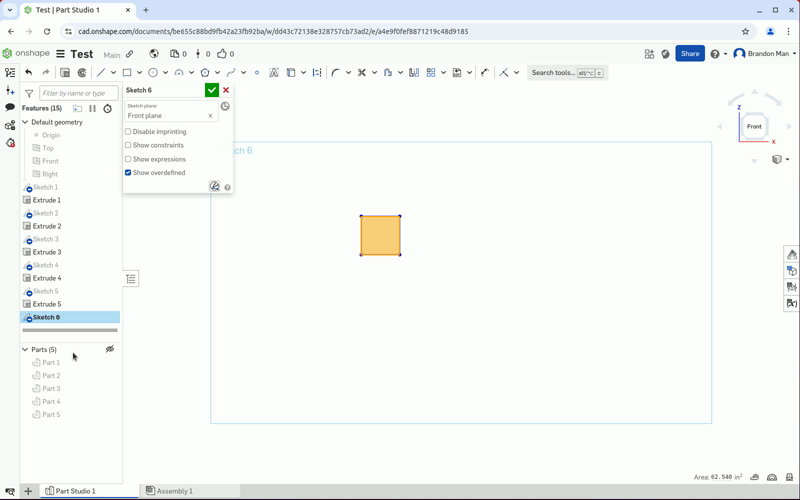
key(shift+e)
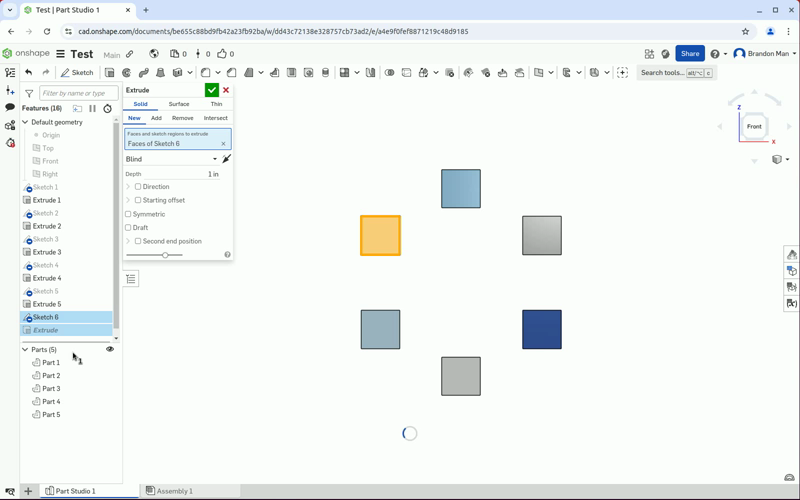
mouse_move(143, 106)
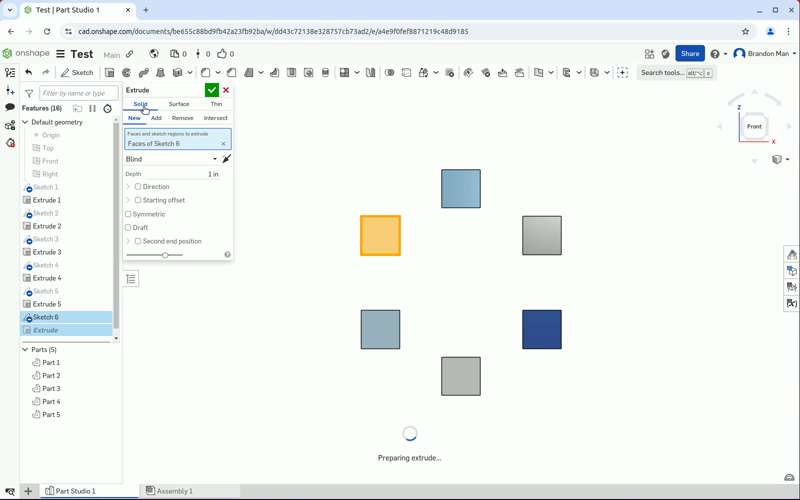
click(143, 106)
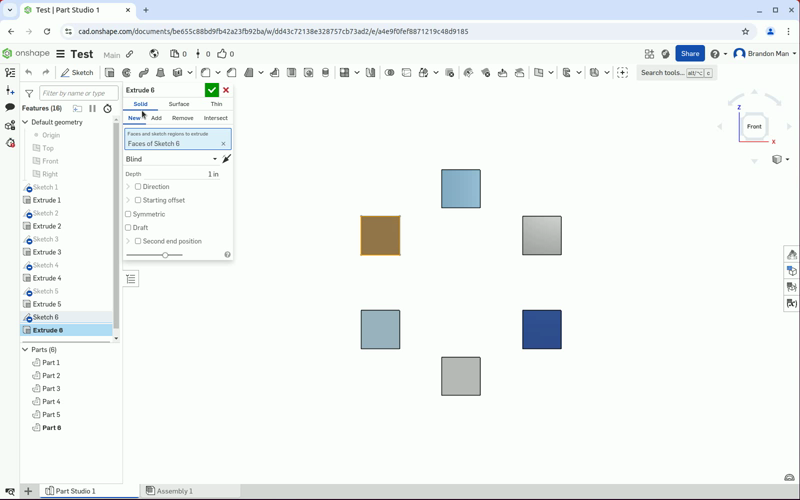
mouse_move(137, 120)
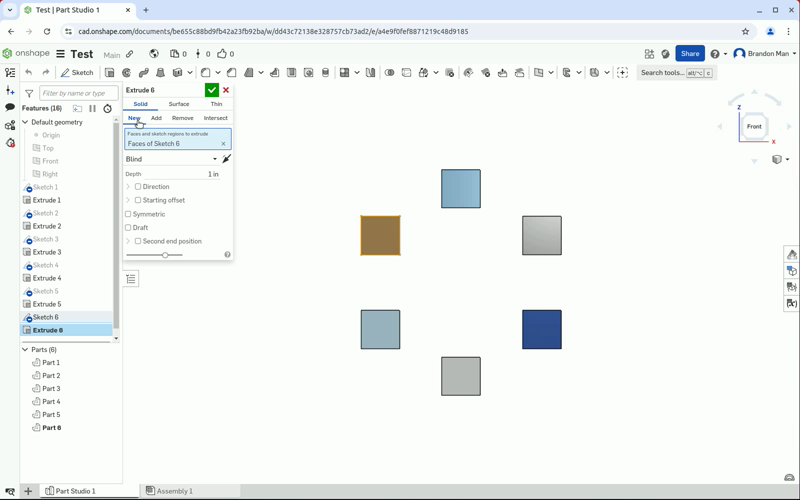
click(137, 120)
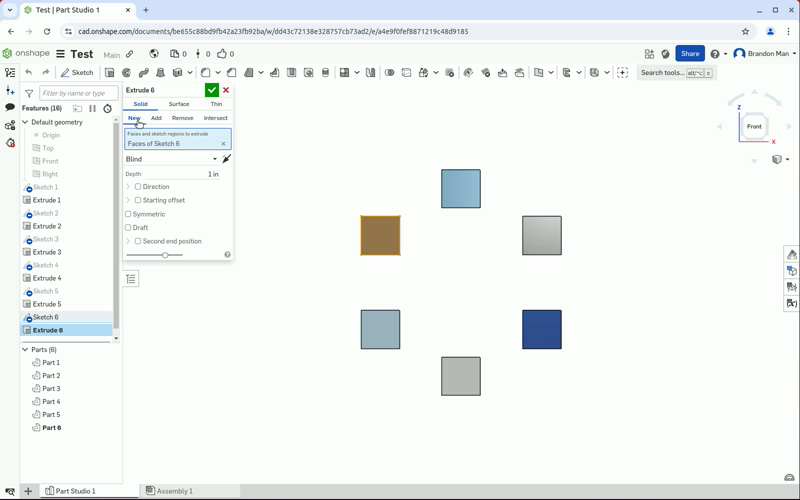
key(tab, 4)
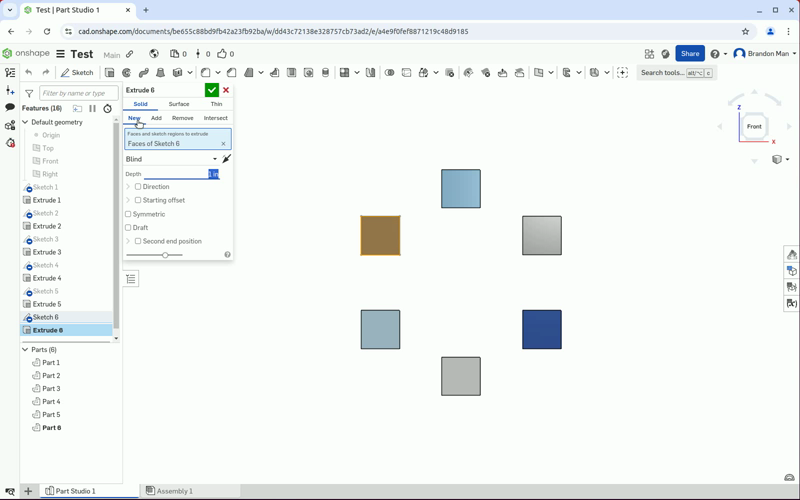
text(0.241)
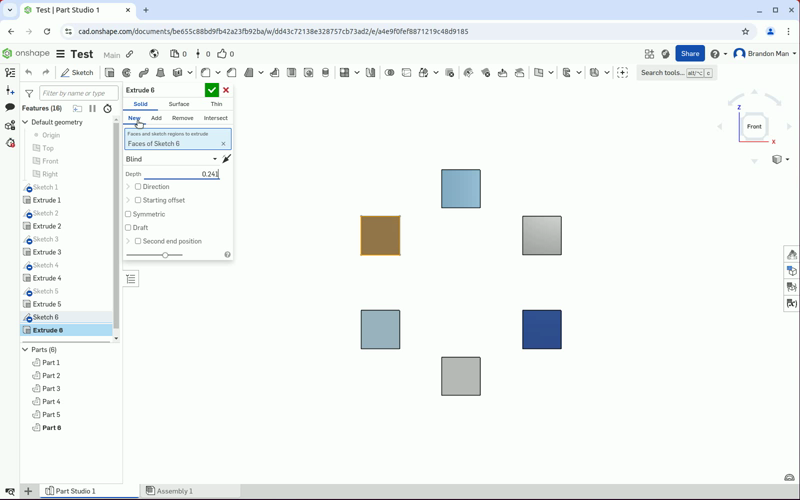
key(enter)
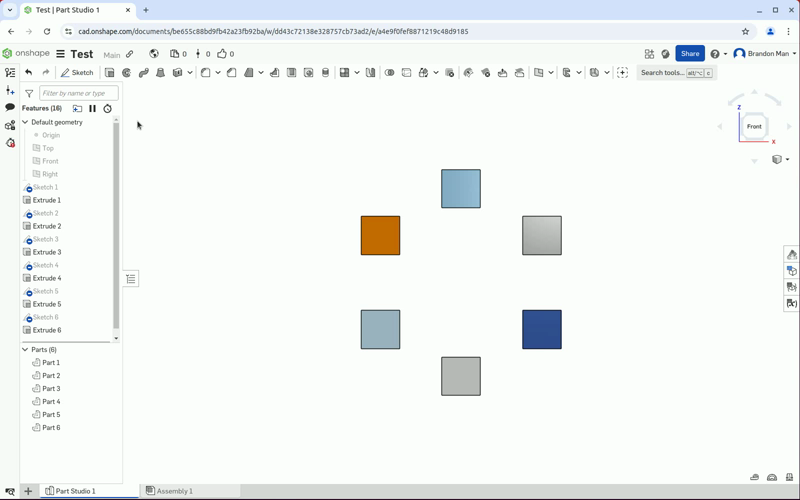
key(shift+h)
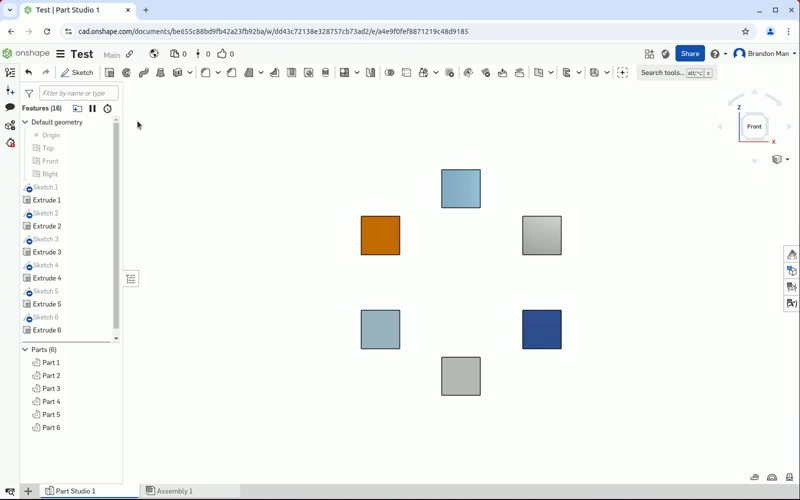
key(shift+h)
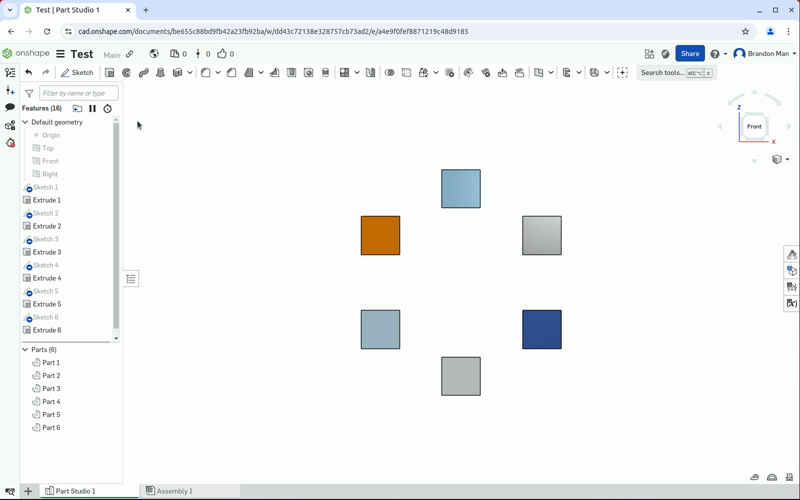
mouse_move(69, 189)
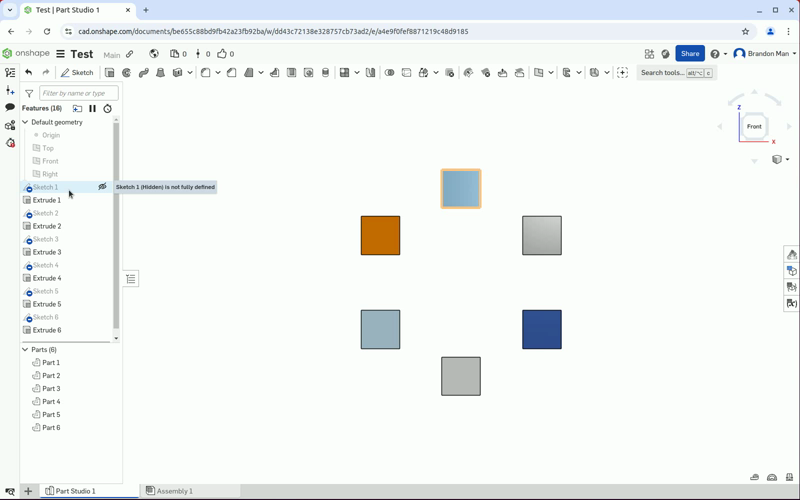
click(69, 189)
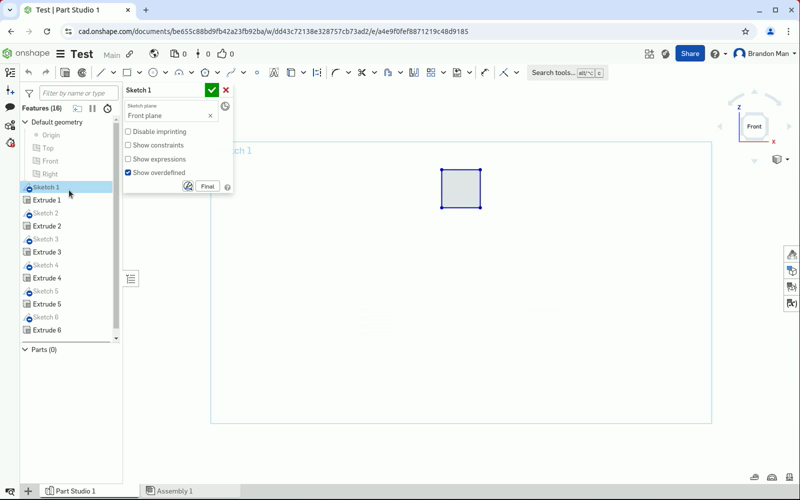
mouse_move(229, 92)
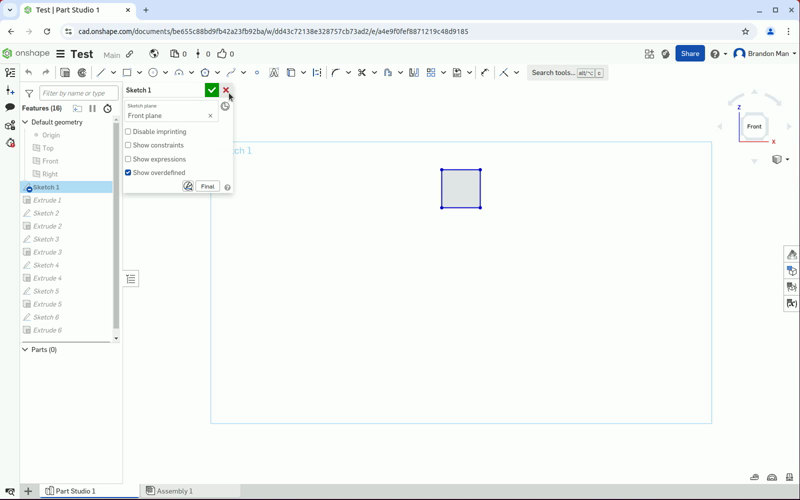
click(229, 92)
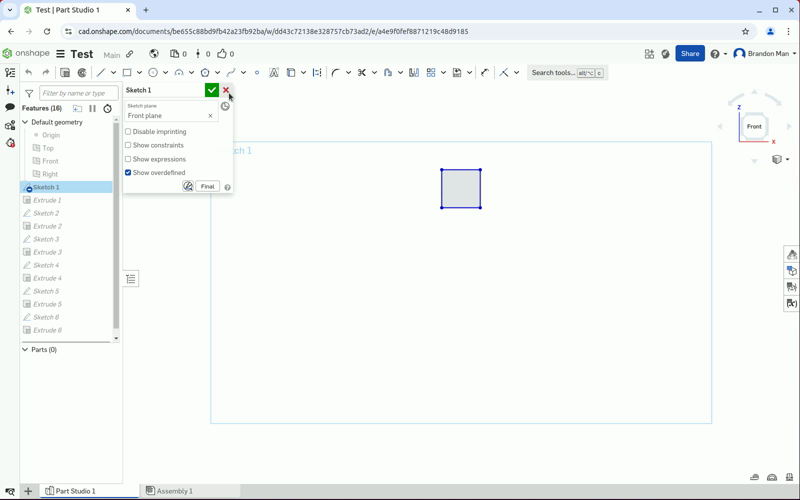
key(shift+s)
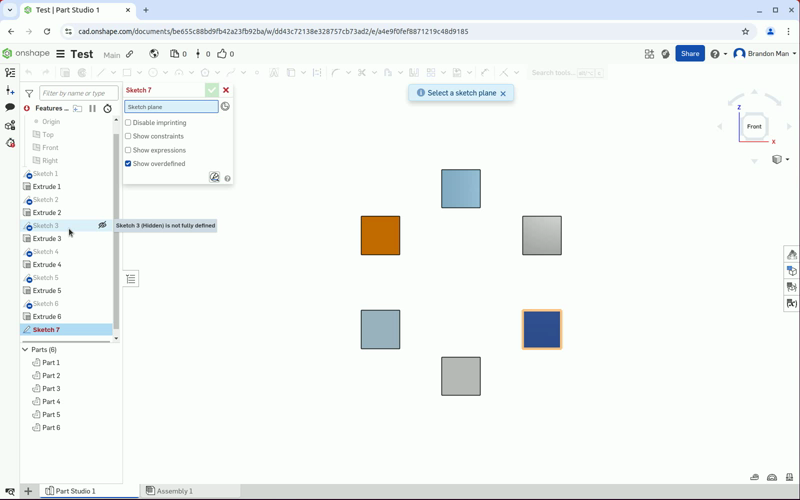
scroll(3)
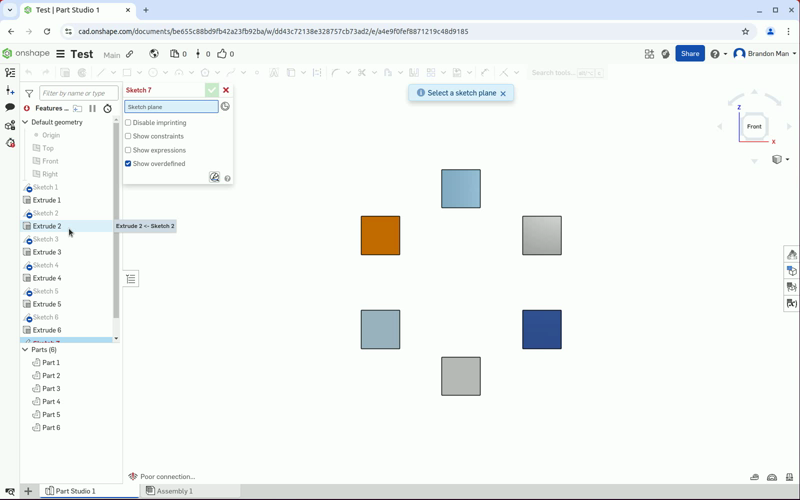
mouse_move(69, 163)
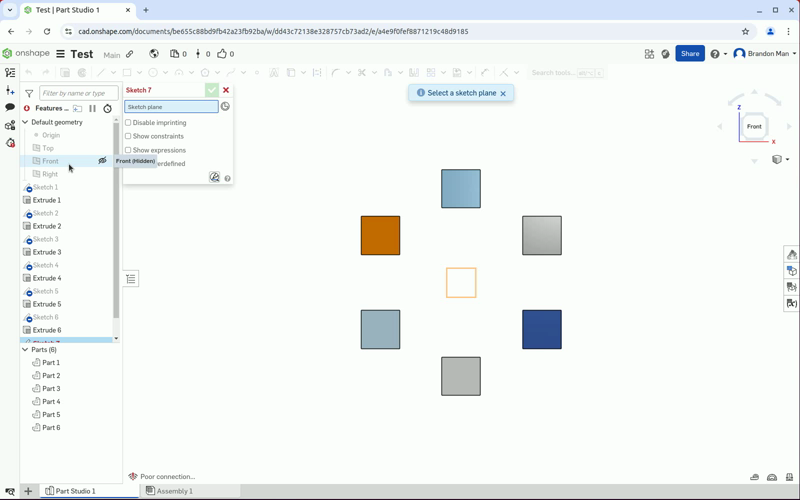
click(69, 163)
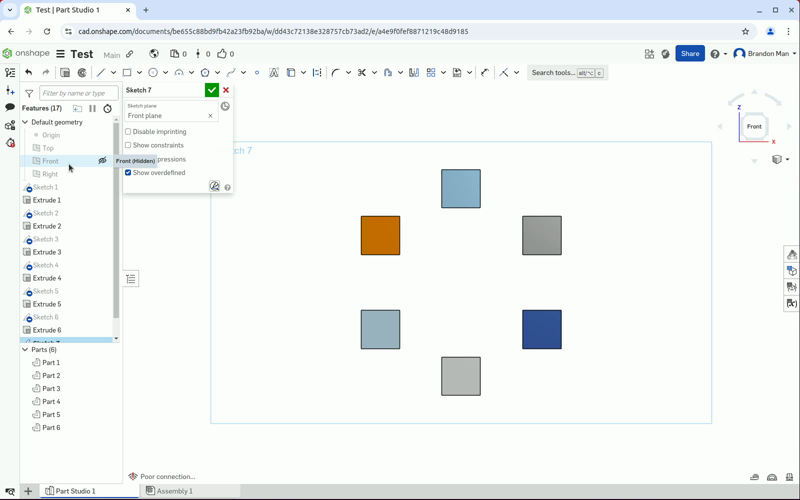
mouse_move(73, 352)
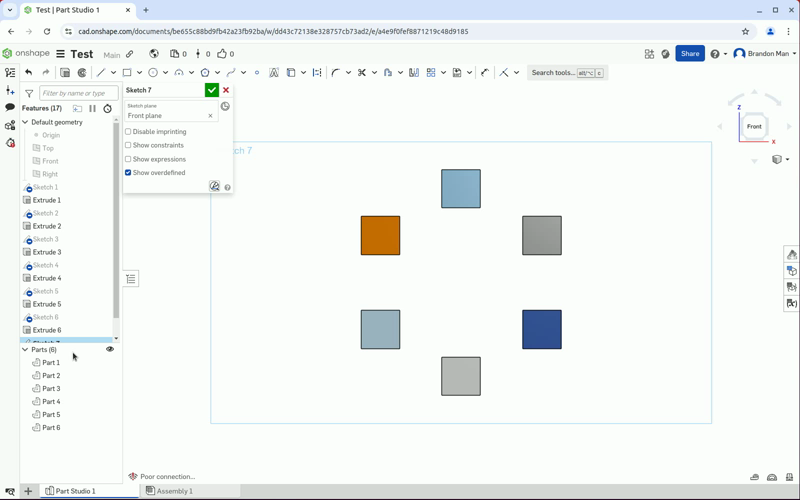
key(y)
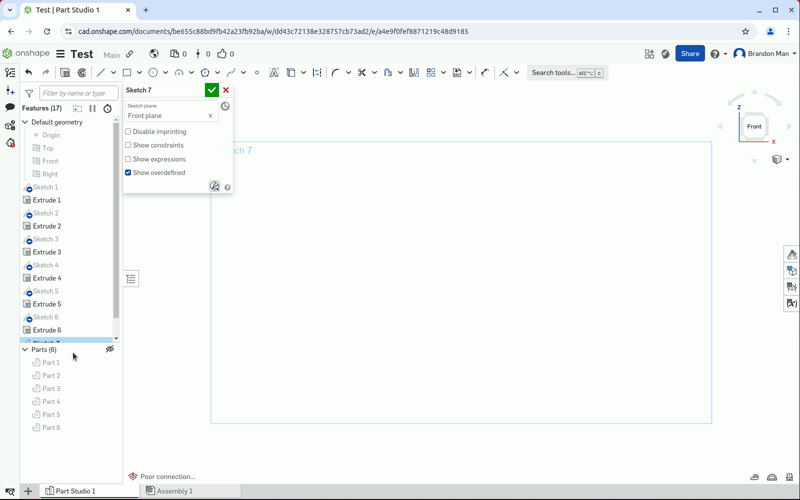
key(l)
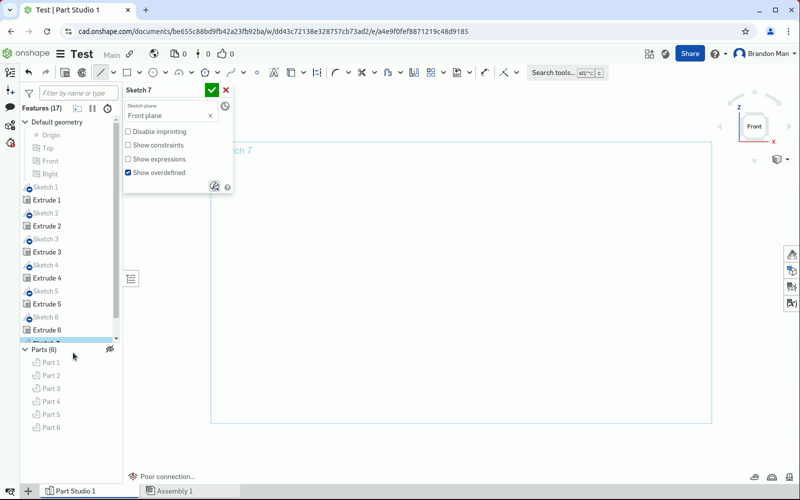
key_down(shift)
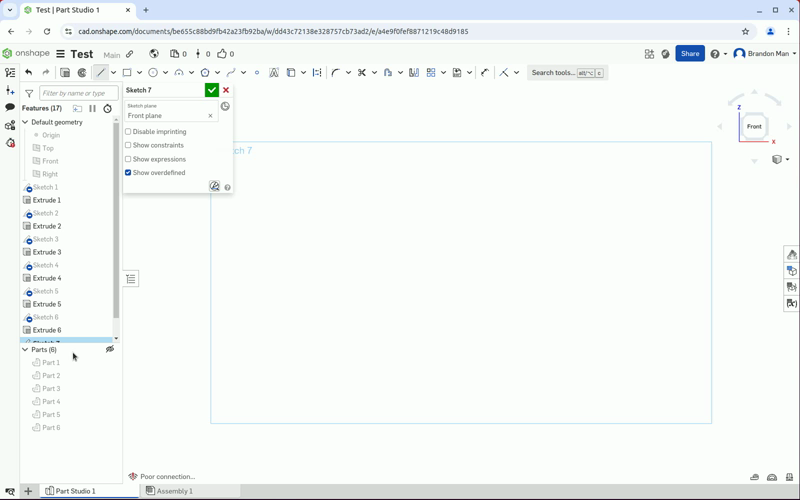
mouse_move(457, 251)
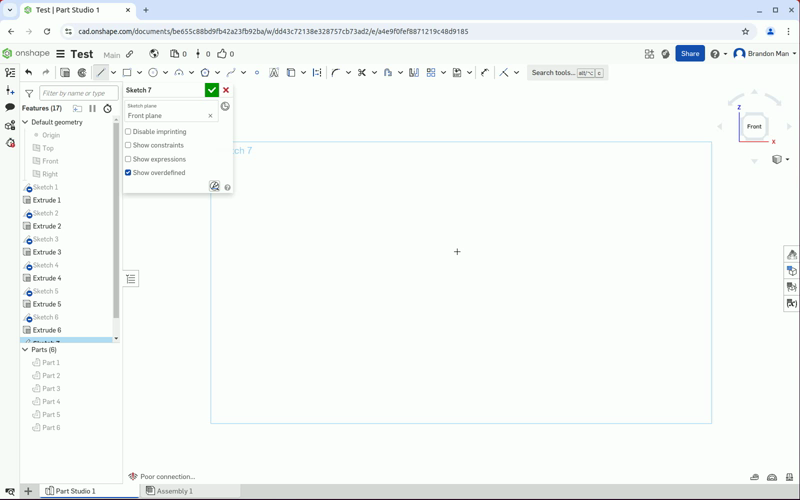
click(457, 251)
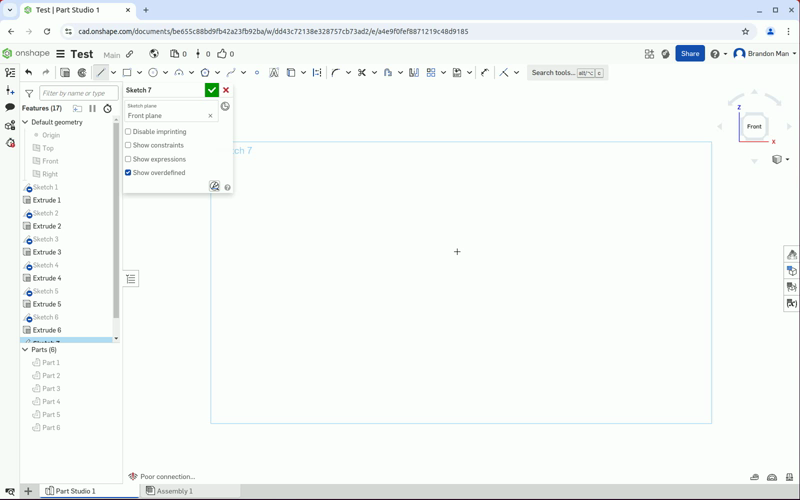
key_up(shift)
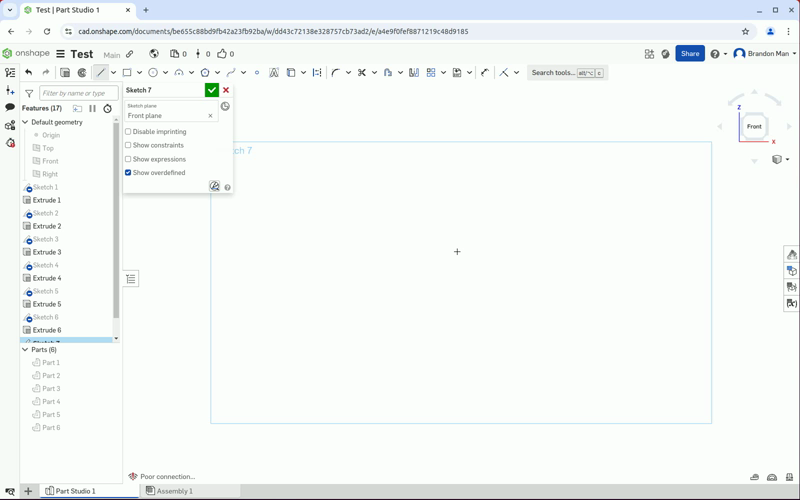
key_down(shift)
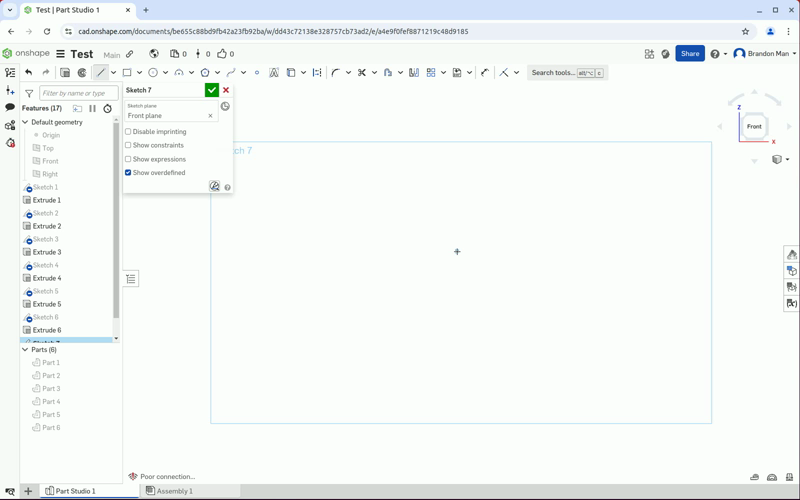
mouse_move(487, 251)
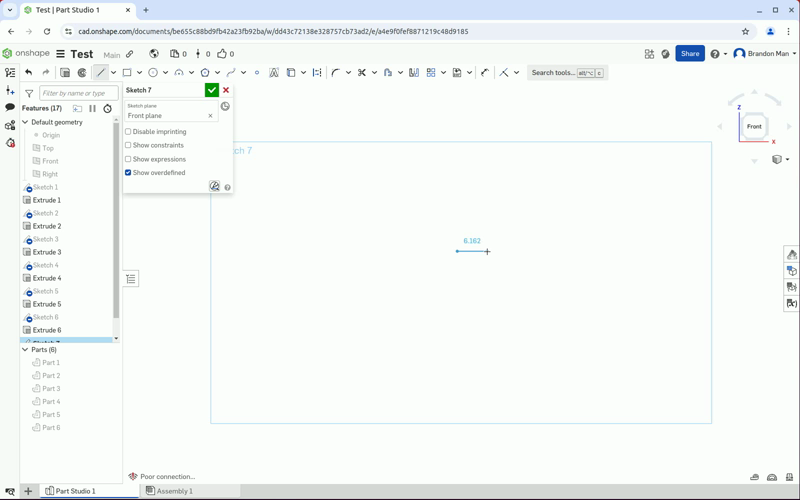
mouse_move(465, 251)
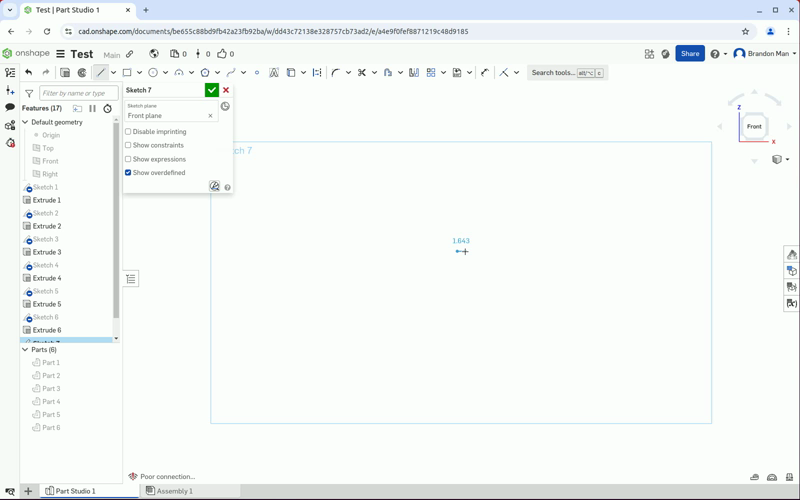
click(465, 251)
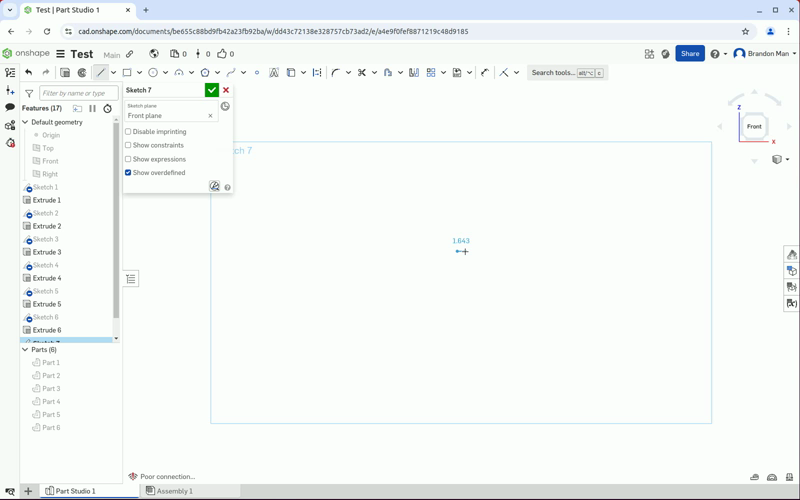
key_up(shift)
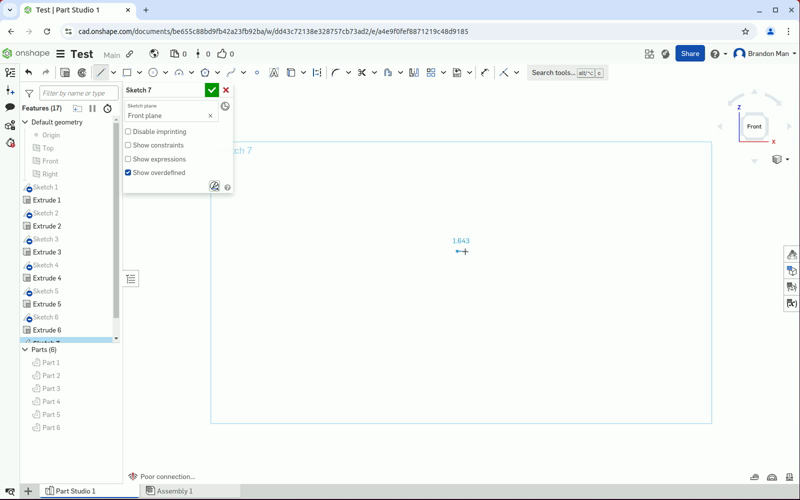
key_down(shift)
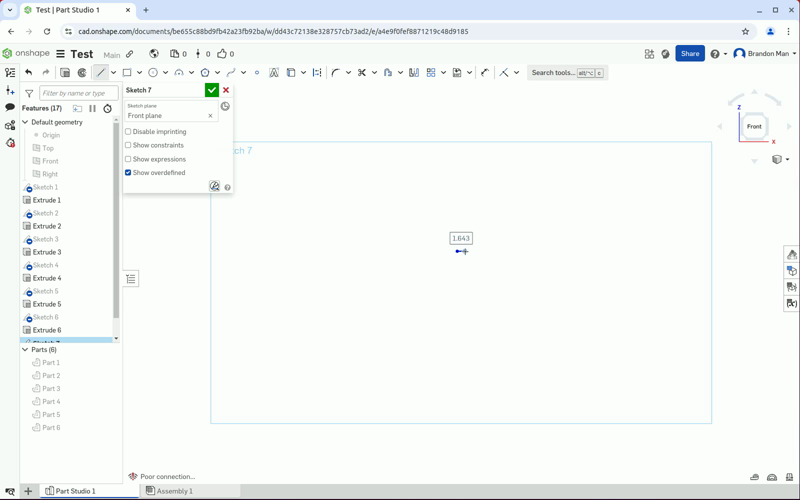
mouse_move(495, 251)
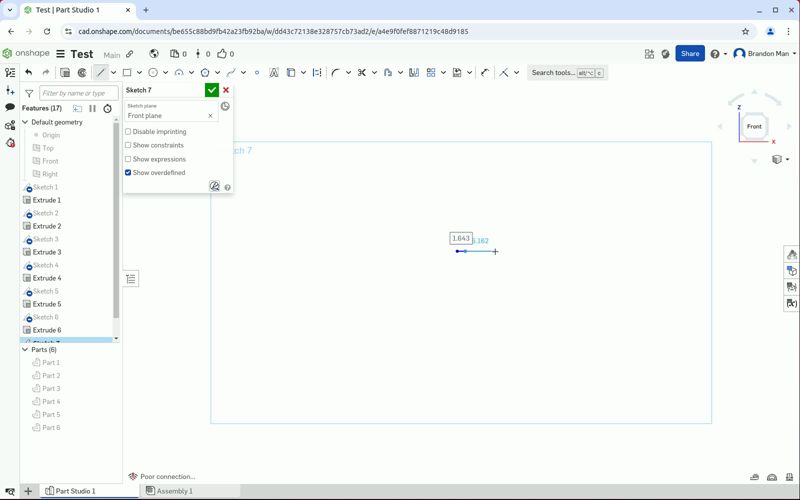
mouse_move(465, 219)
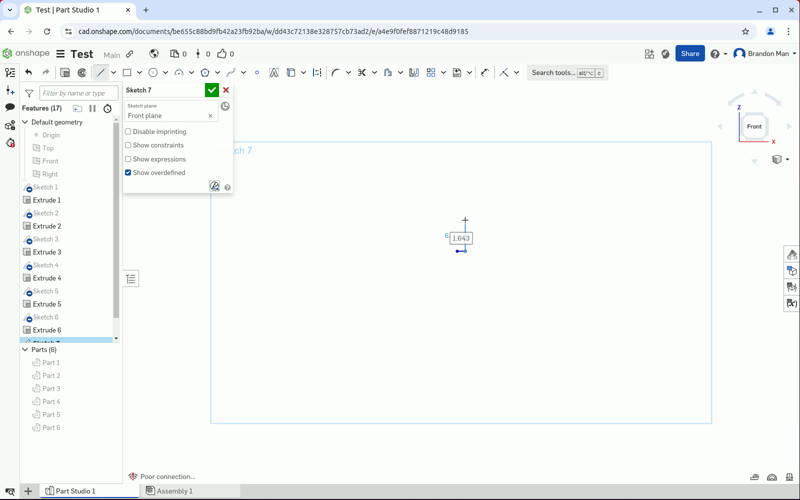
click(465, 219)
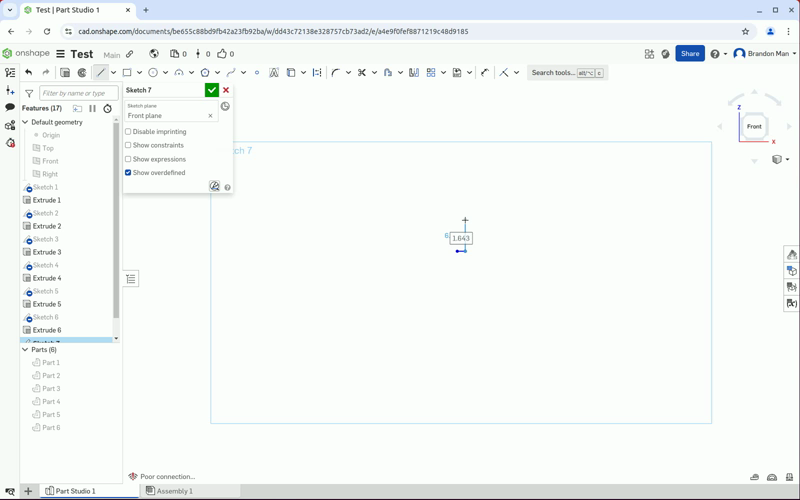
key_up(shift)
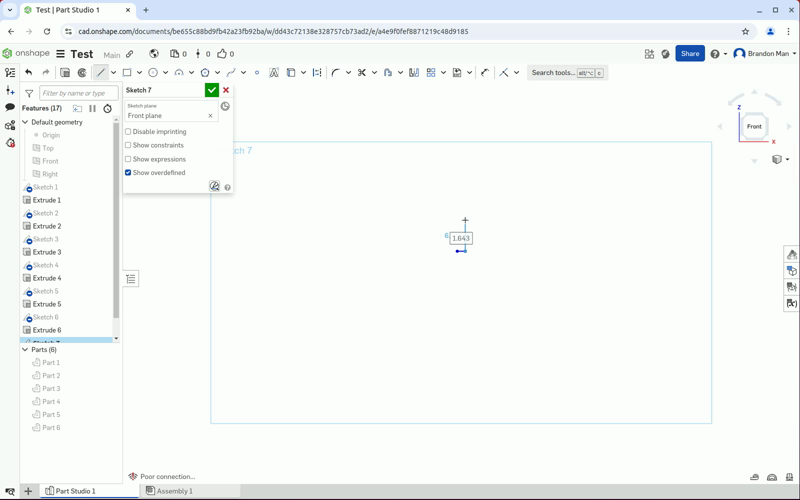
key_down(shift)
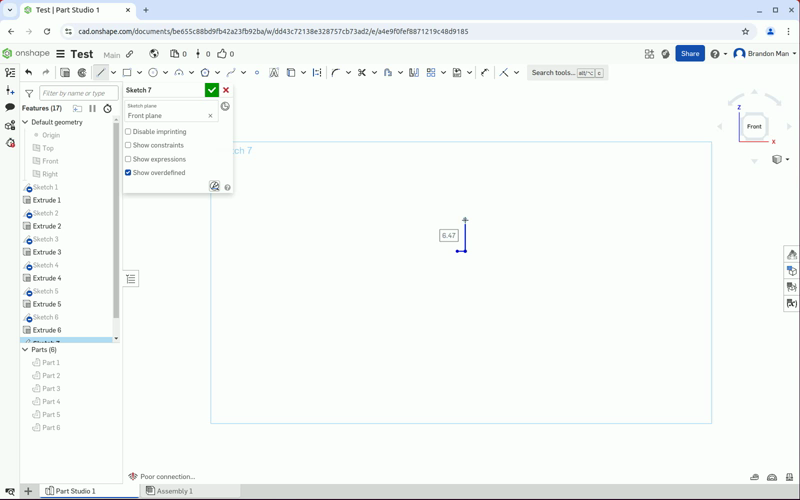
mouse_move(495, 219)
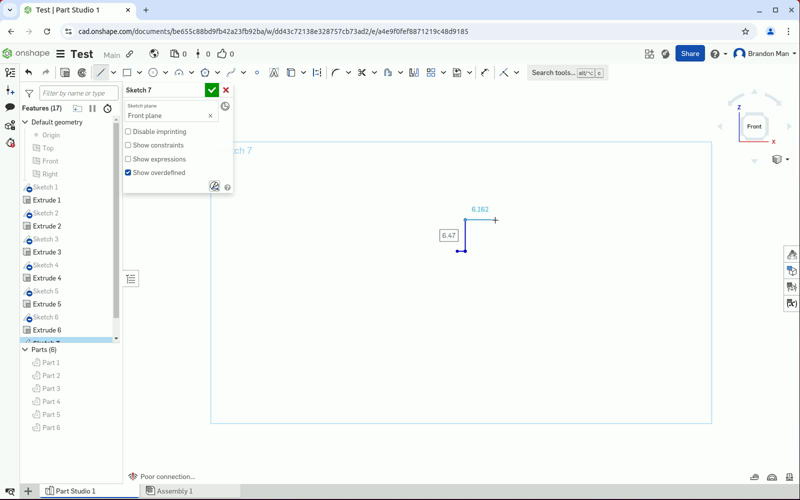
mouse_move(457, 219)
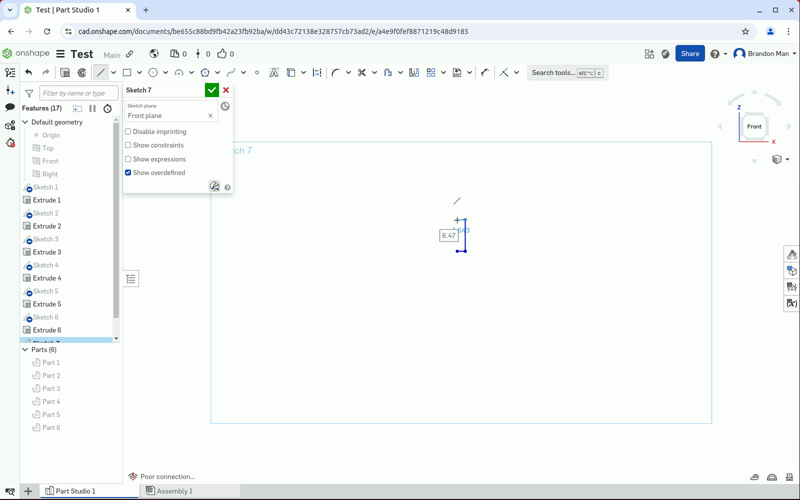
click(457, 219)
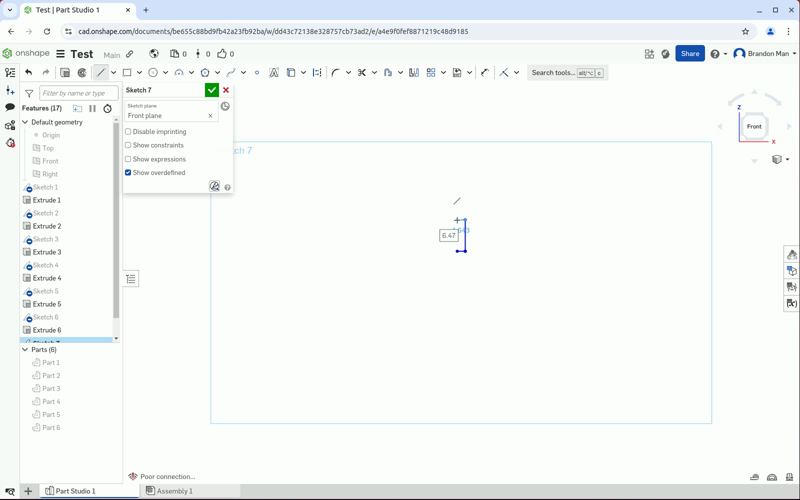
key_up(shift)
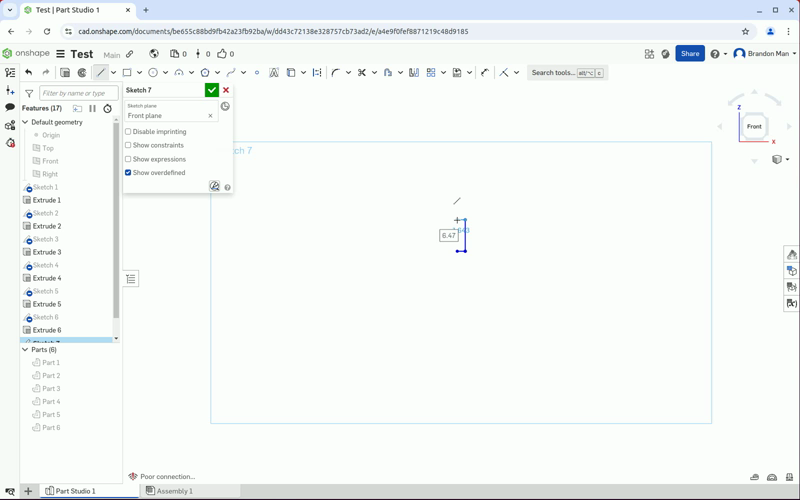
mouse_move(487, 219)
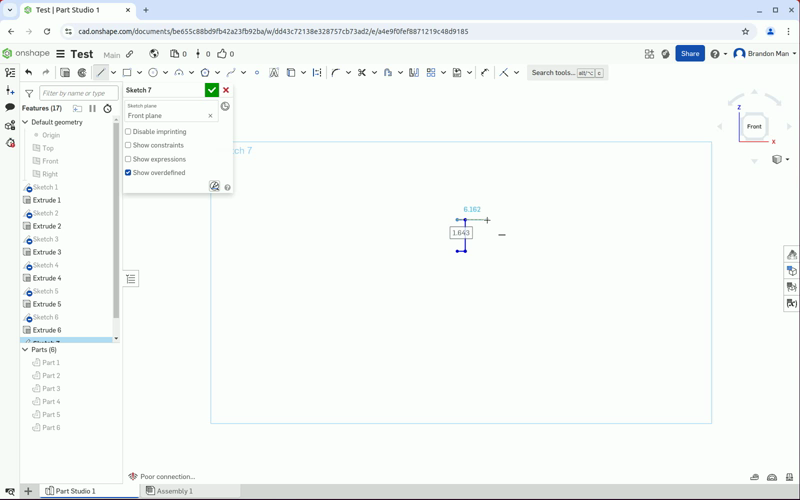
key_down(shift)
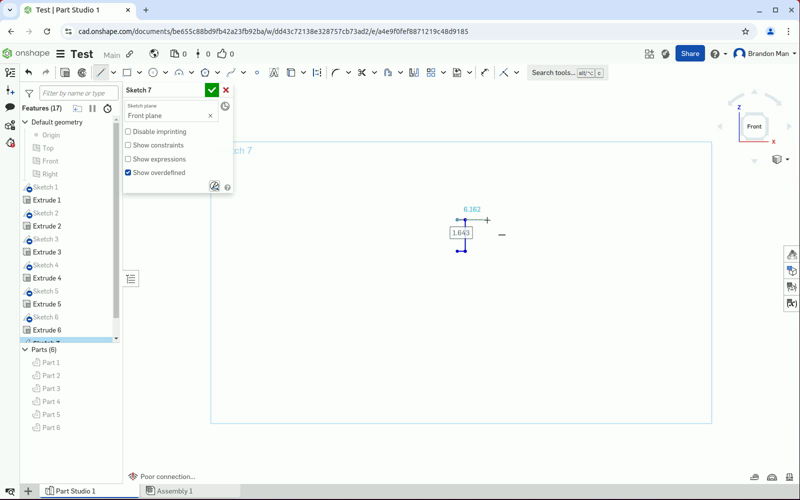
mouse_move(457, 251)
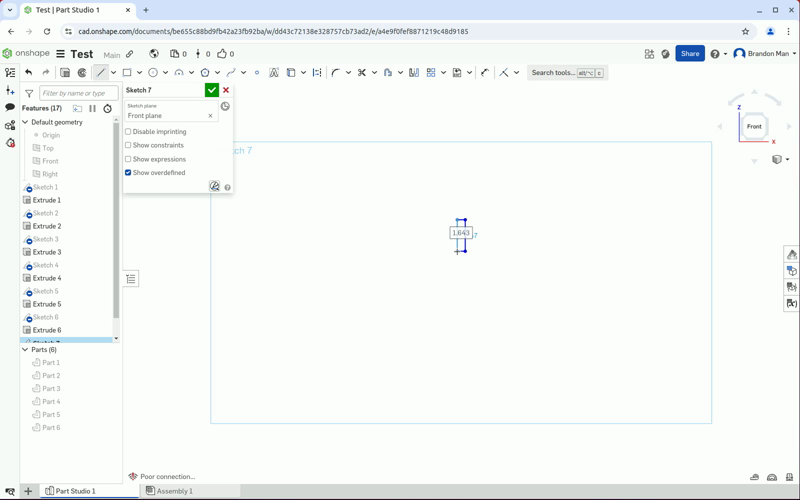
key_up(shift)
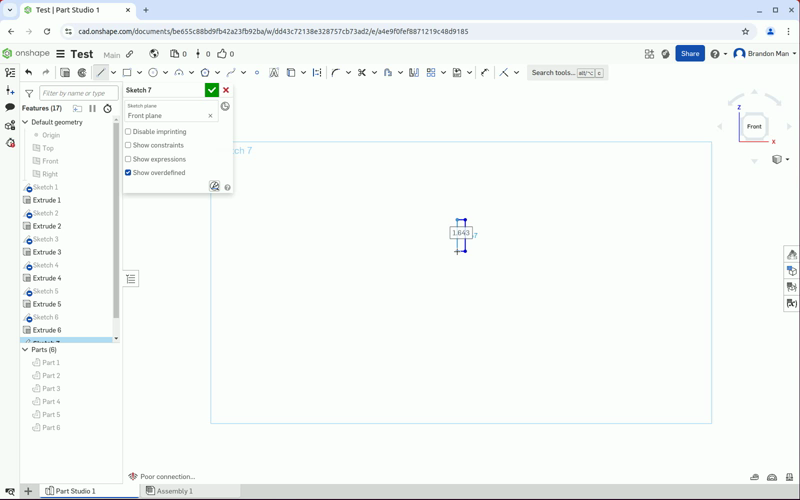
click(457, 251)
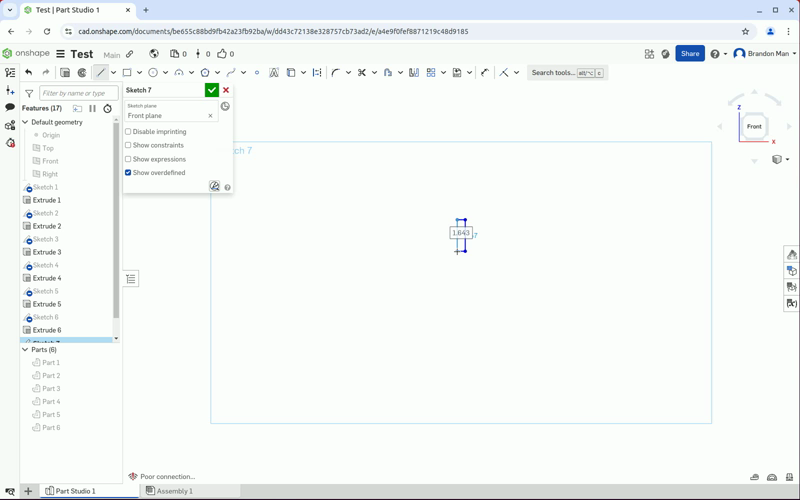
key(esc)
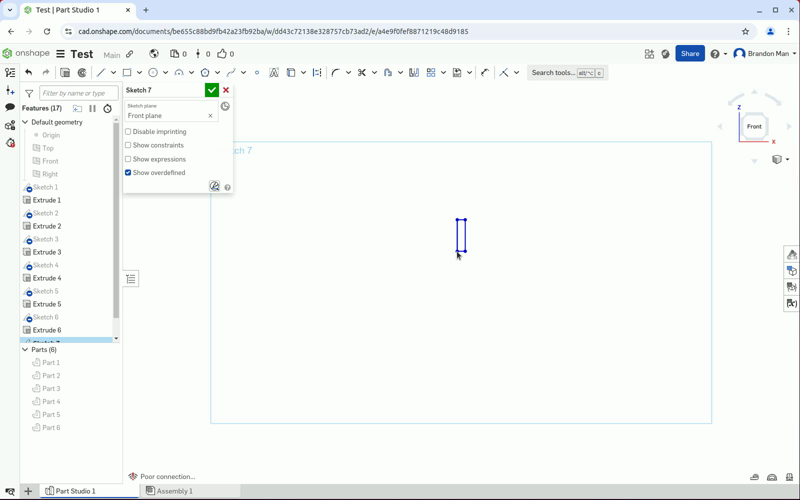
mouse_move(458, 226)
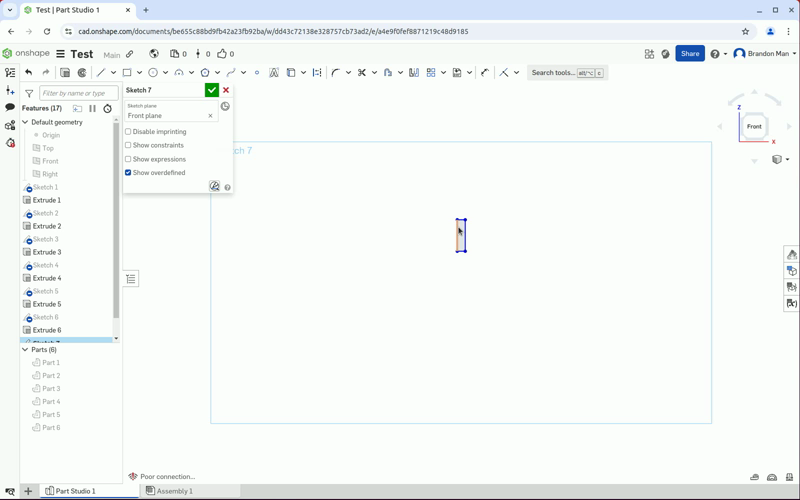
scroll(6)
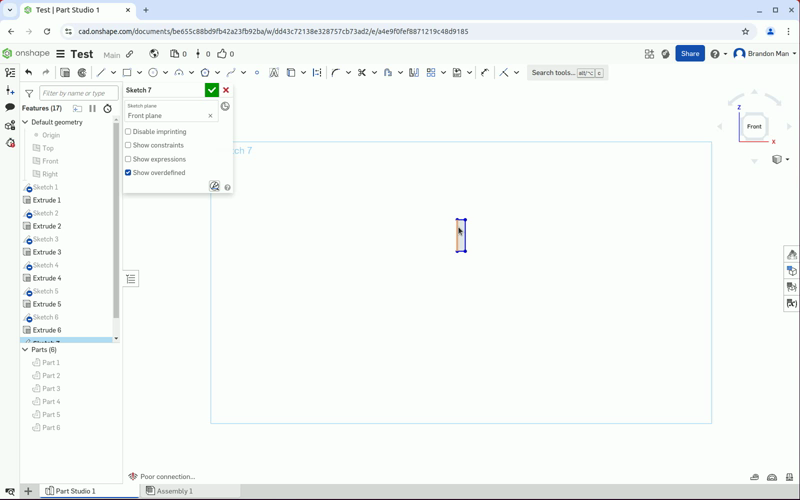
scroll(6)
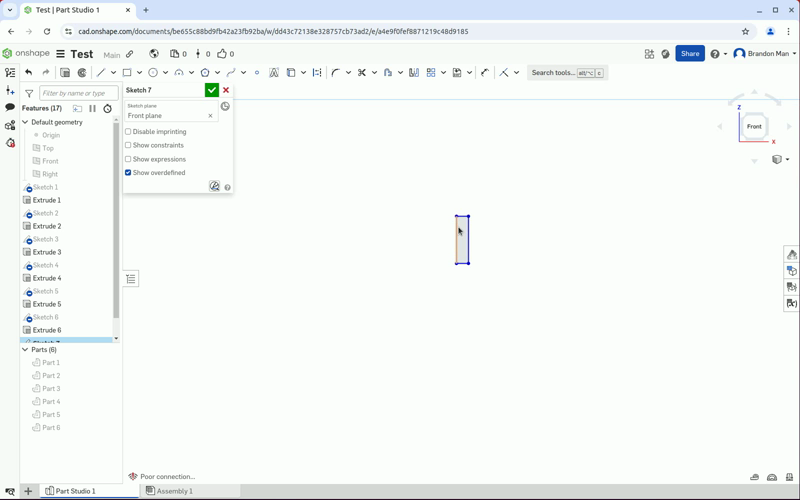
scroll(6)
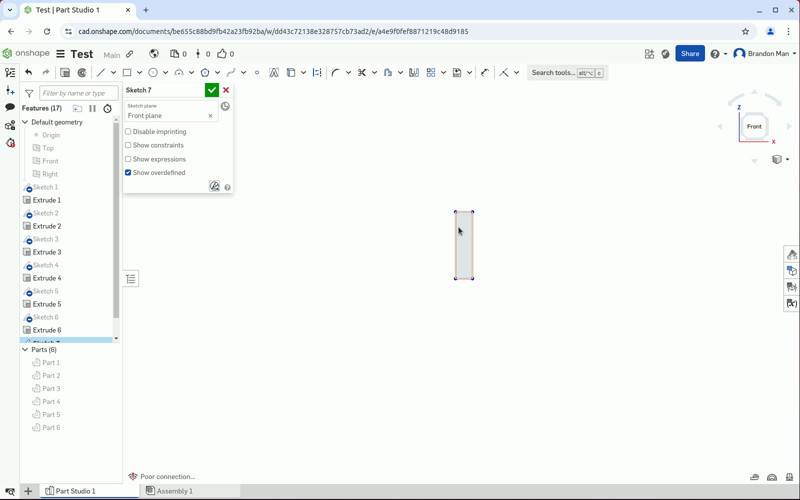
scroll(6)
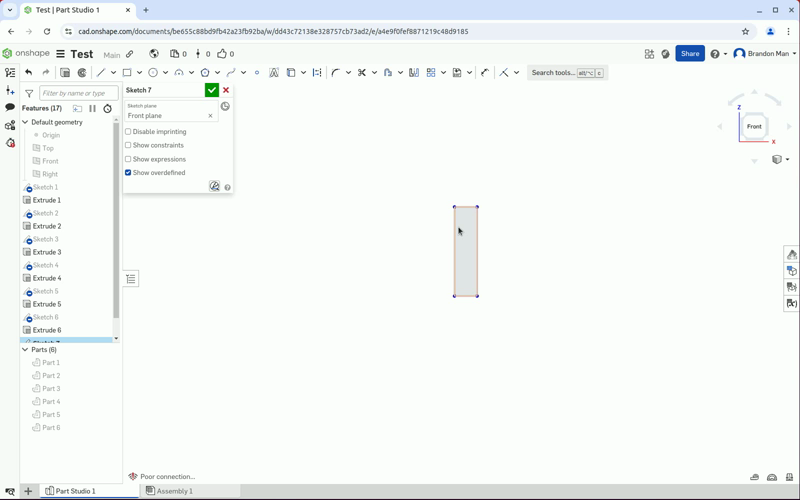
scroll(6)
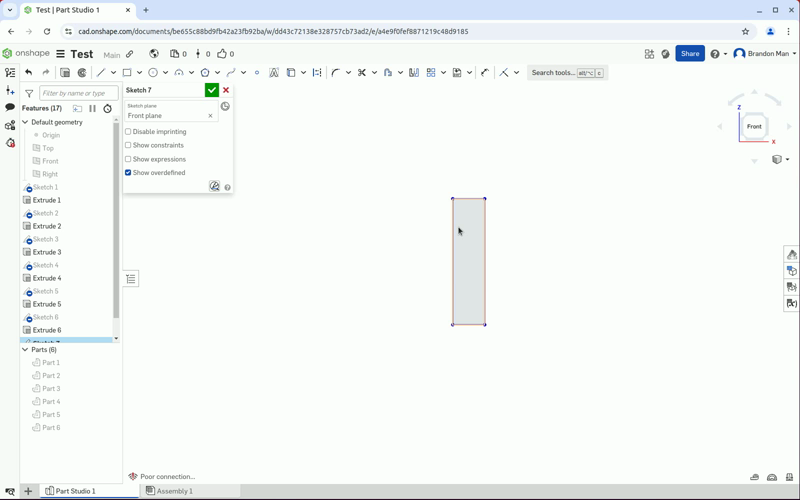
scroll(6)
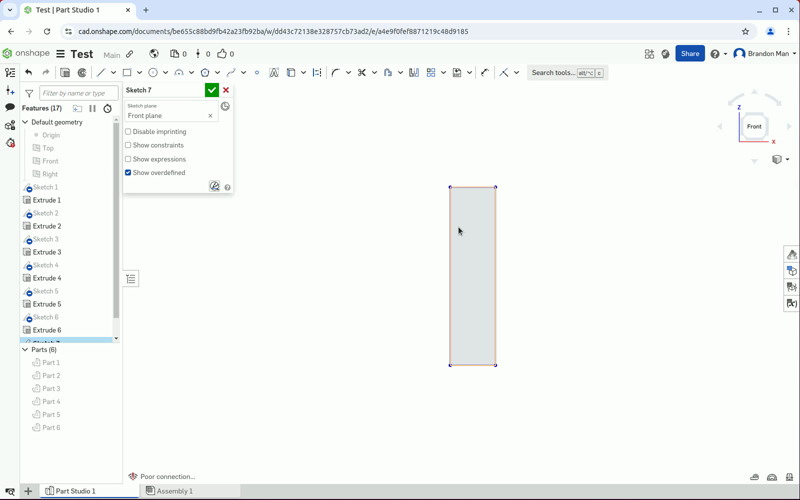
scroll(6)
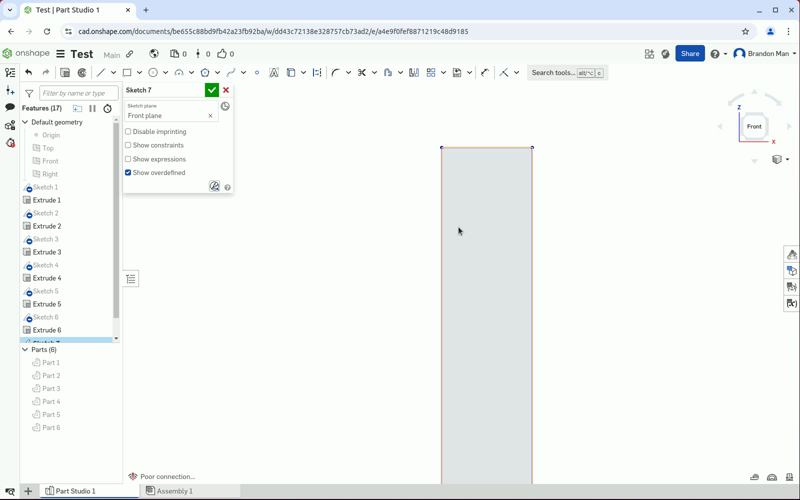
click(458, 226)
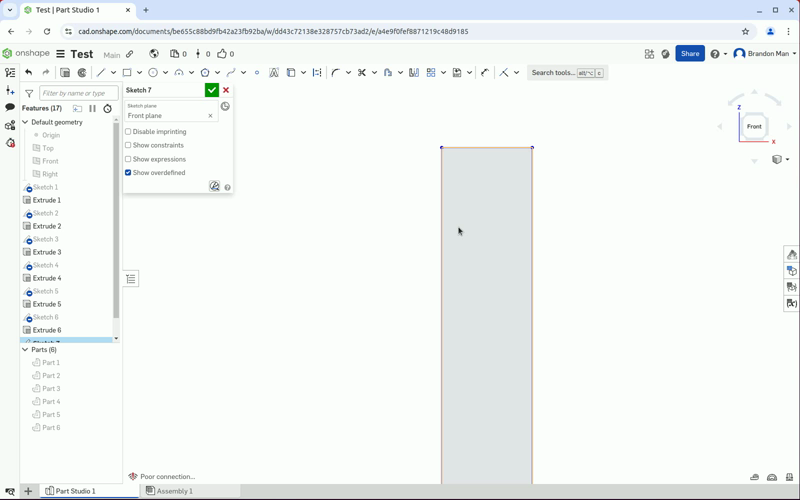
scroll(-6)
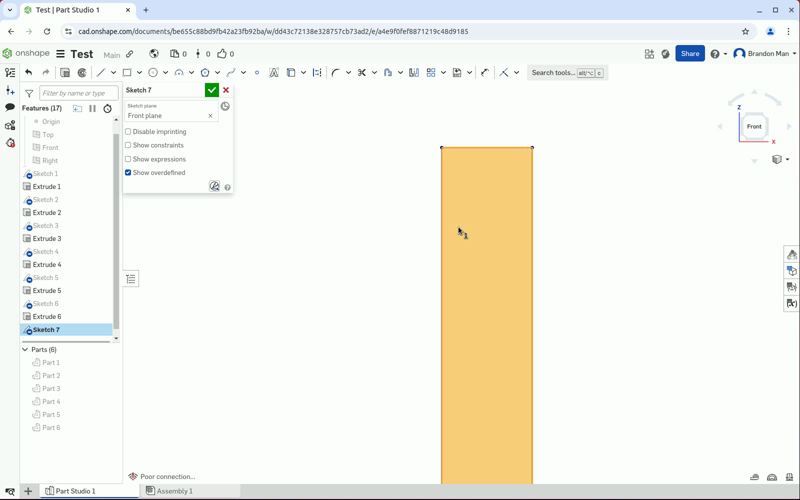
scroll(-6)
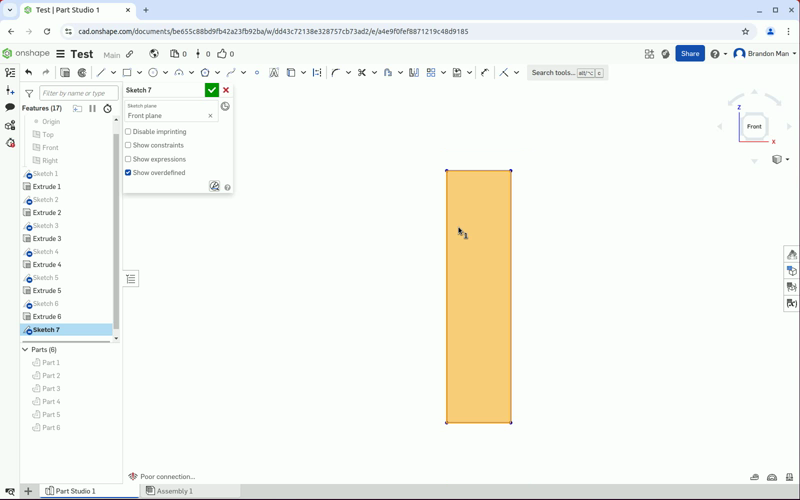
scroll(-6)
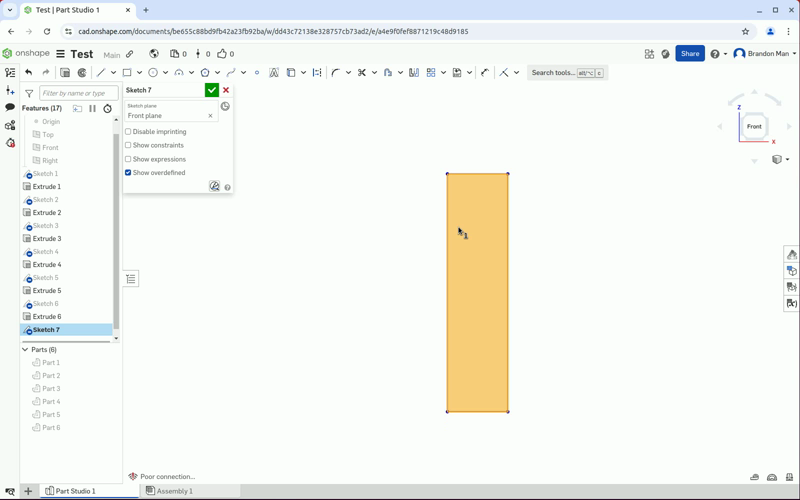
scroll(-6)
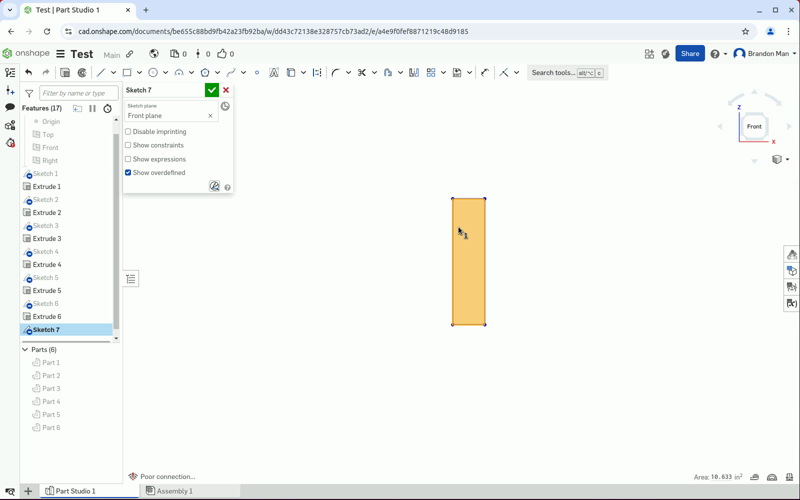
scroll(-6)
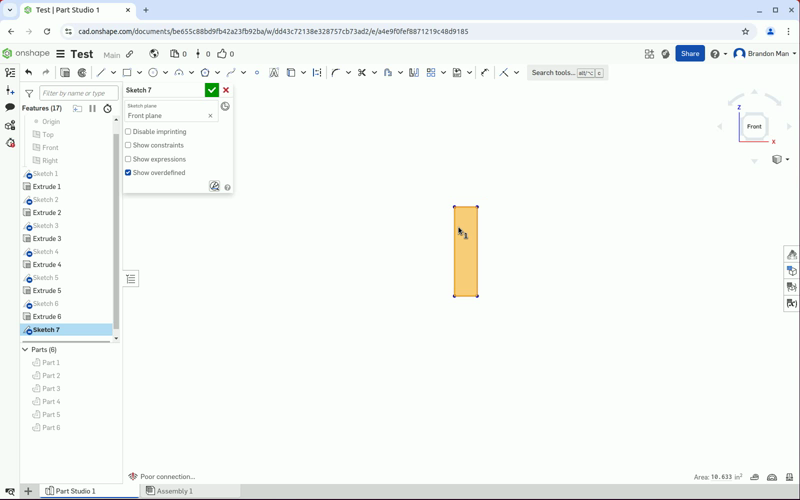
scroll(-6)
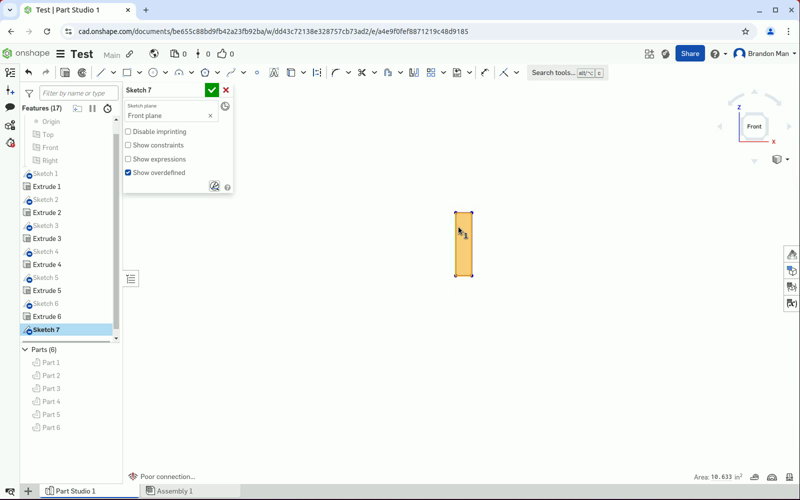
scroll(-6)
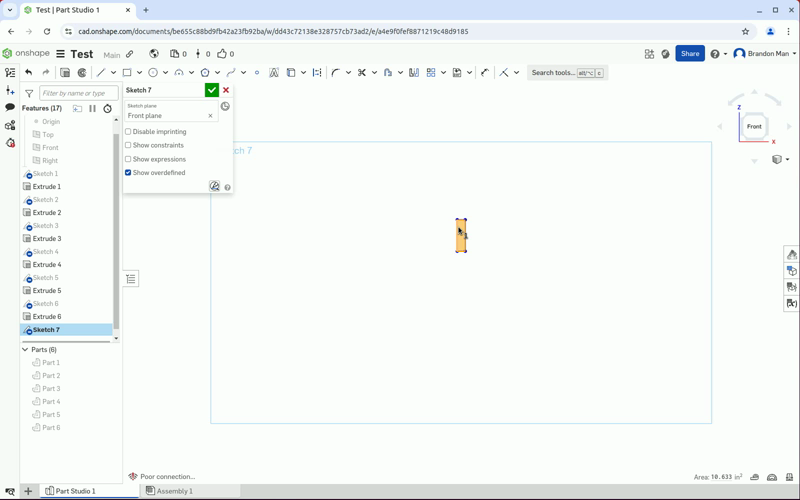
mouse_move(73, 352)
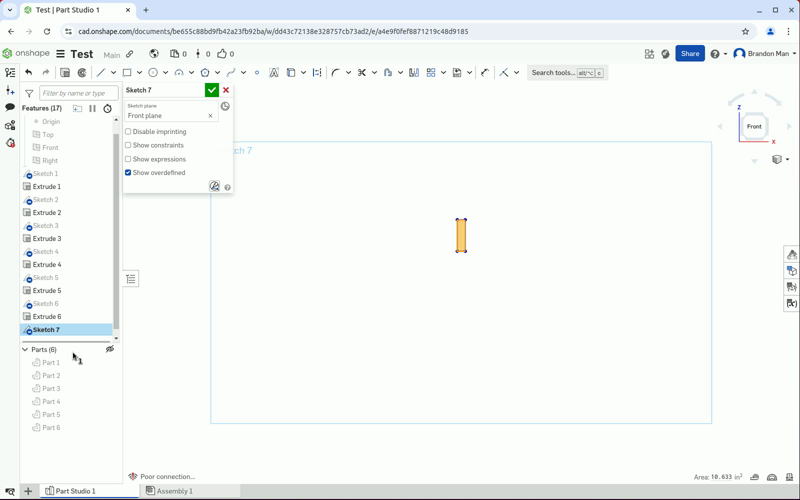
key(shift+y)
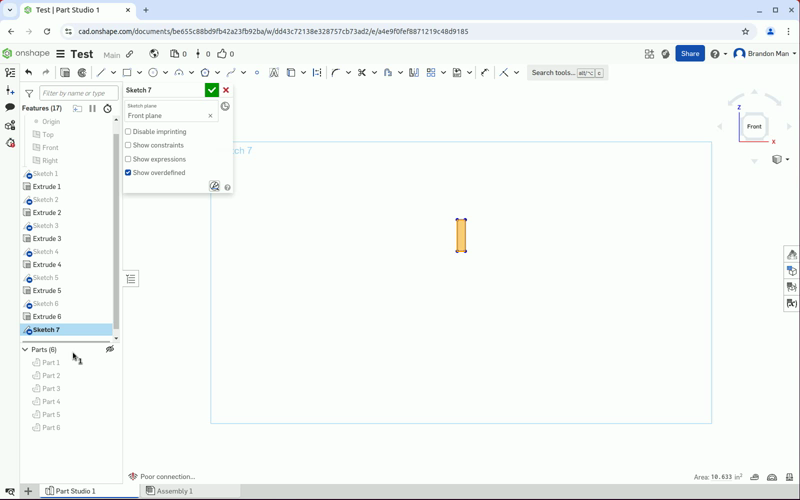
key(shift+e)
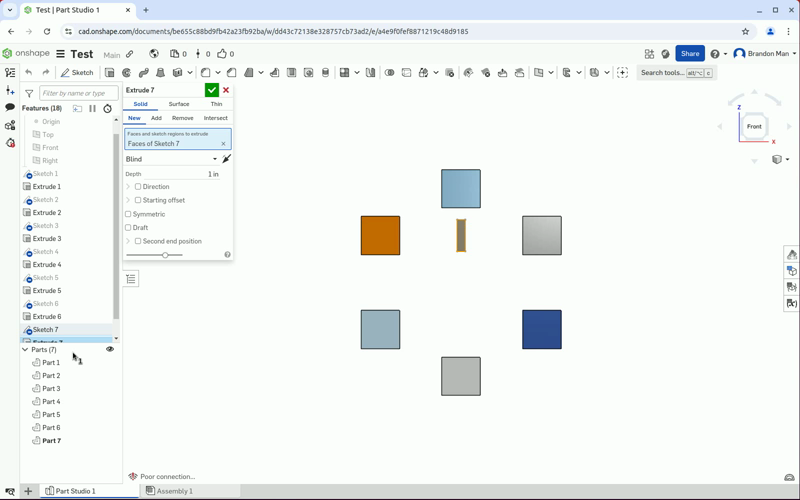
mouse_move(143, 106)
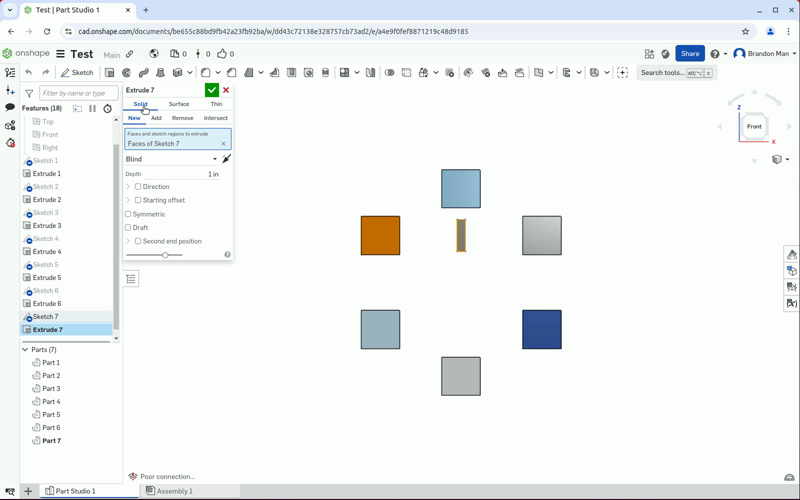
click(143, 106)
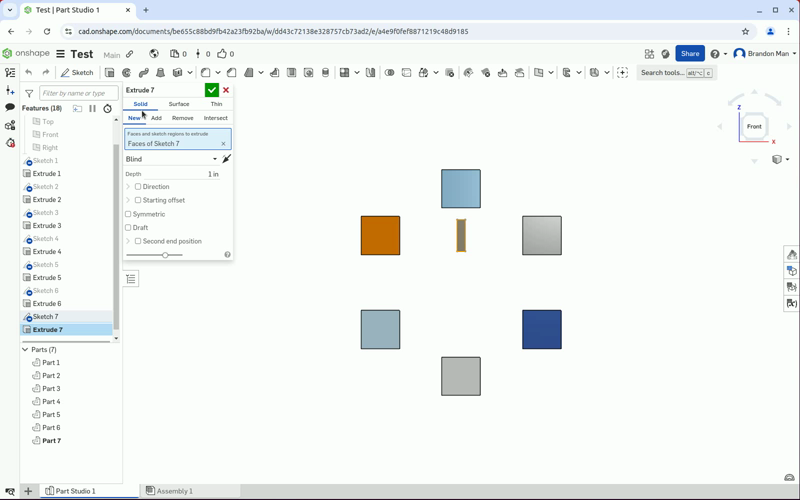
mouse_move(137, 120)
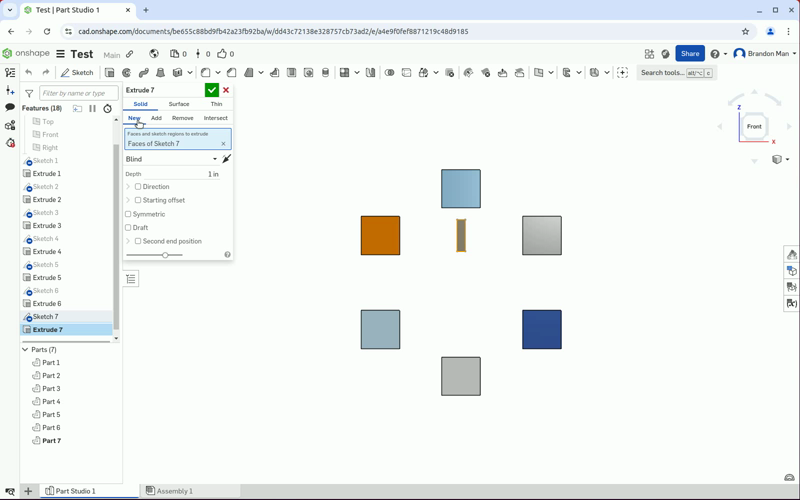
click(137, 120)
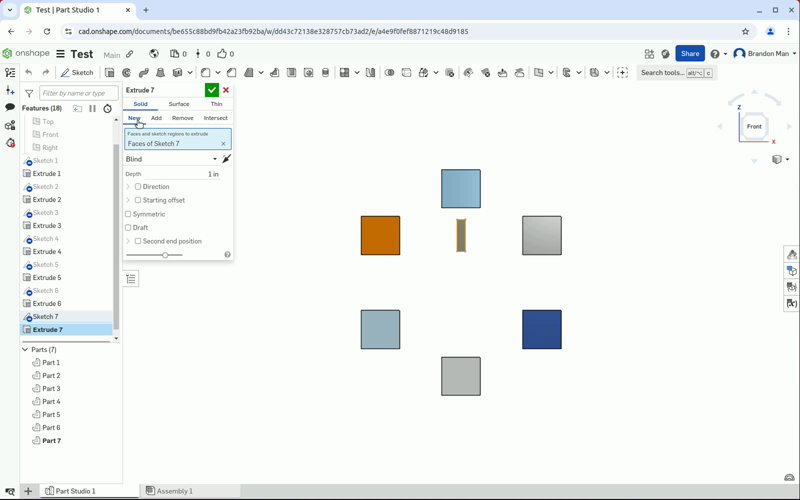
key(tab, 4)
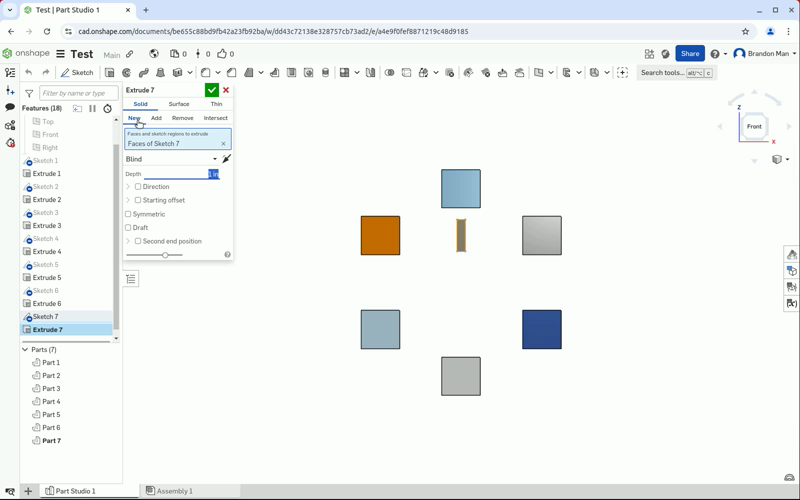
text(0.241)
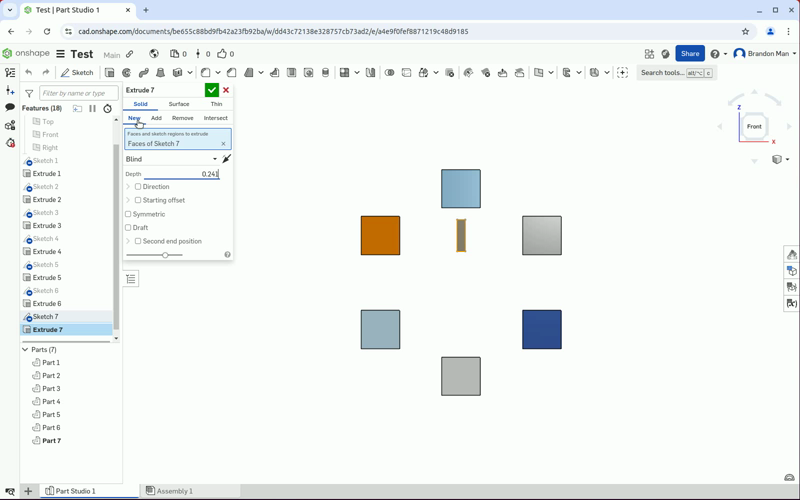
key(enter)
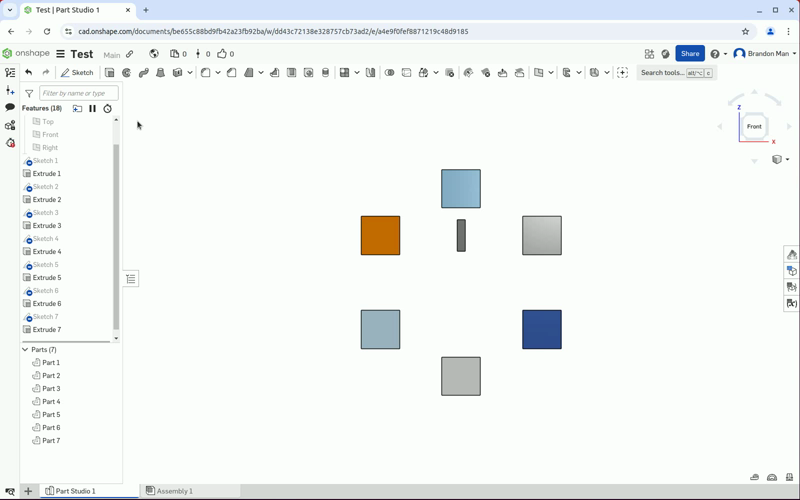
key(shift+h)
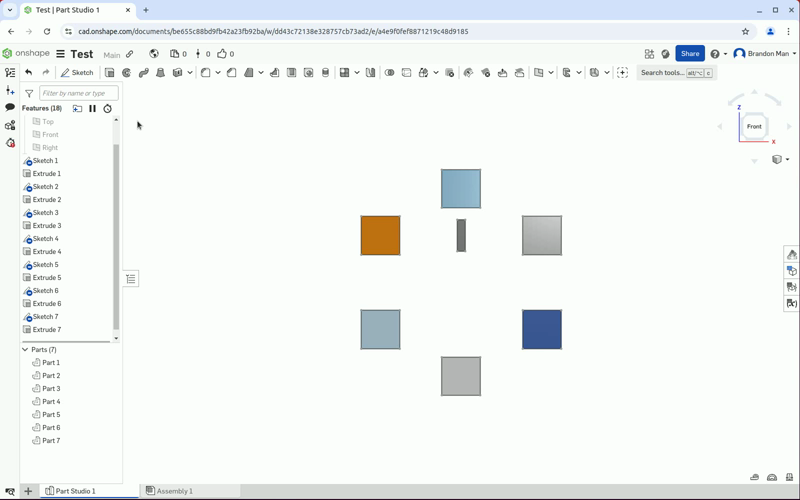
key(shift+h)
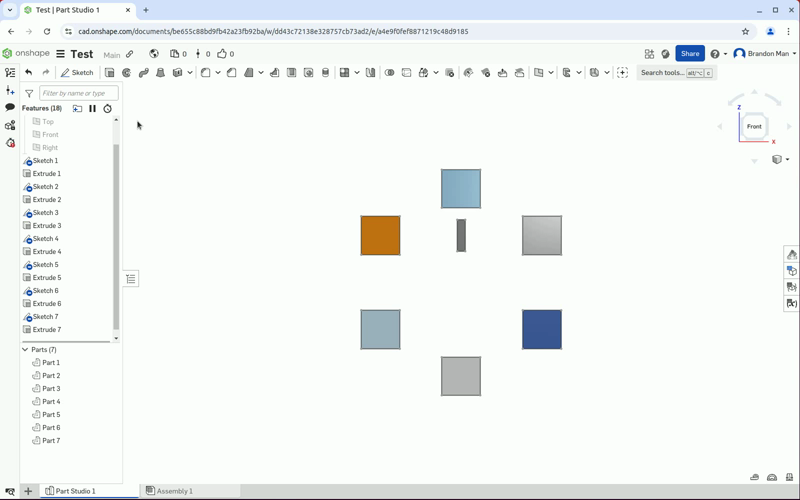
key(shift+7)
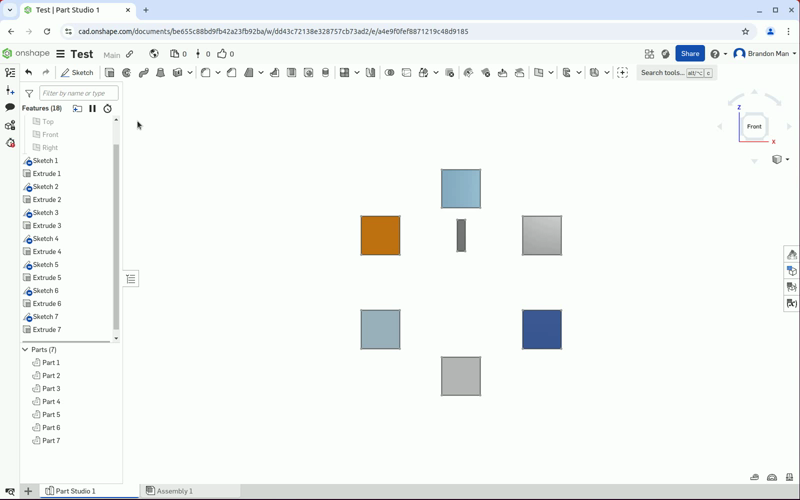
key(left, 2)
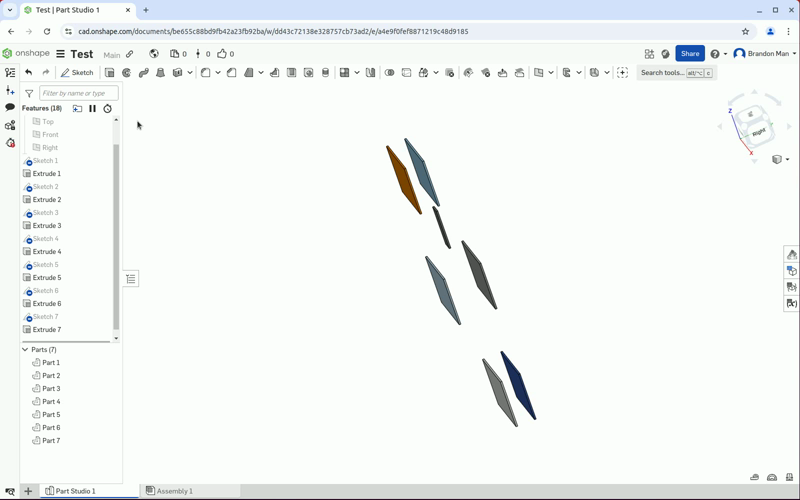
key(down, 2)
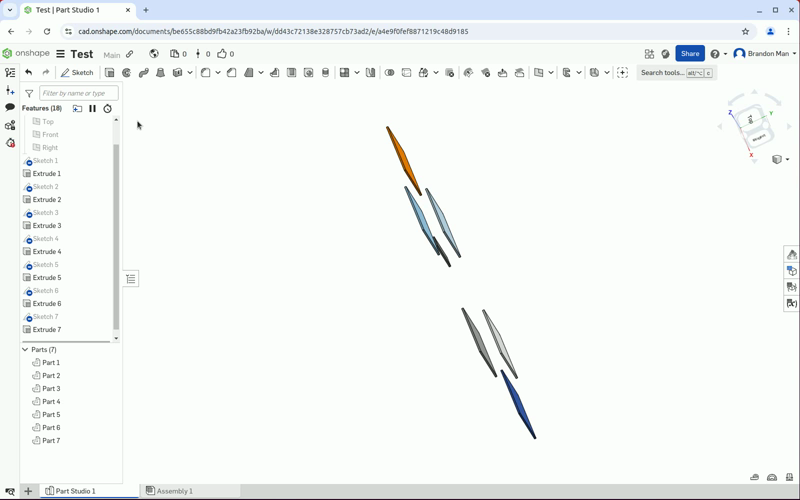
key(up, 2)
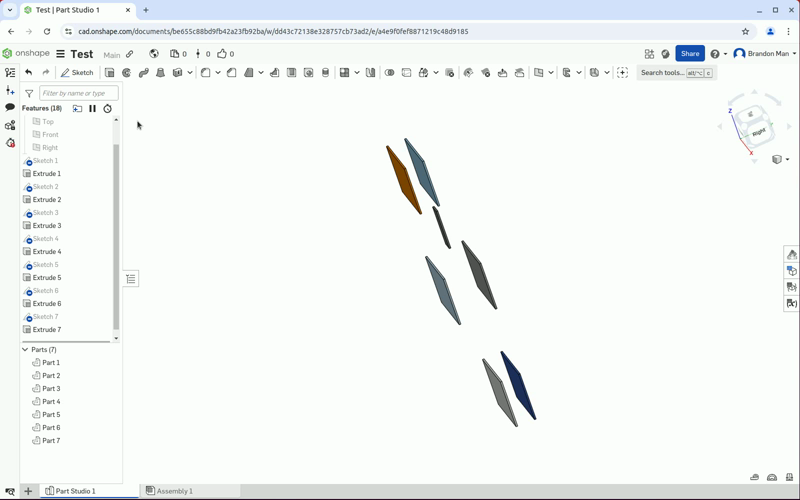
key(right, 2)
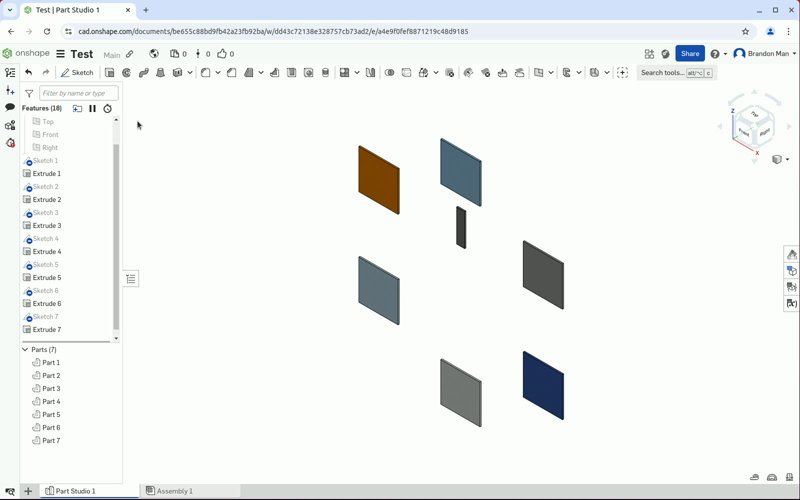
mouse_move(69, 163)
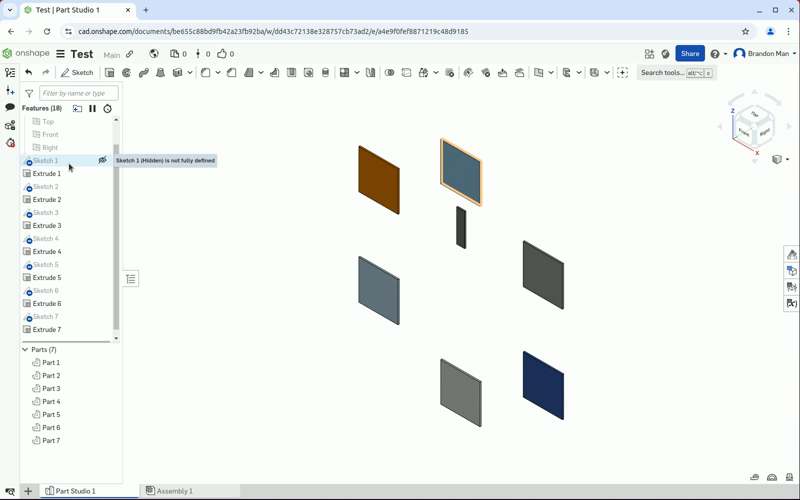
click(69, 163)